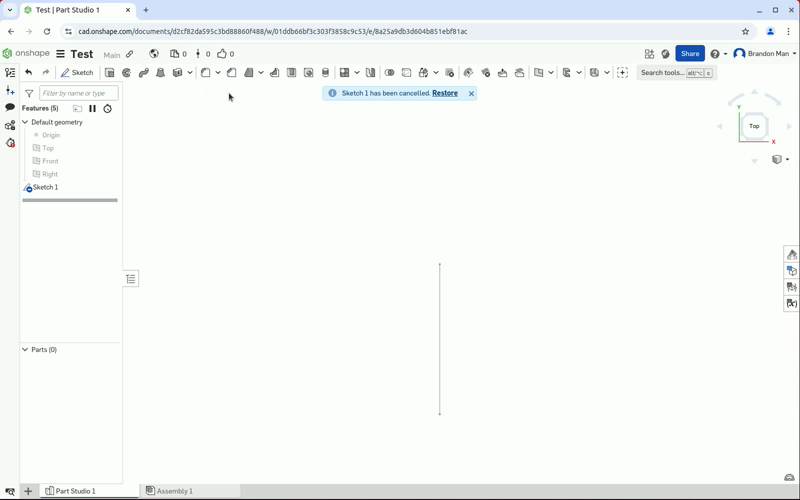
key(shift+h)
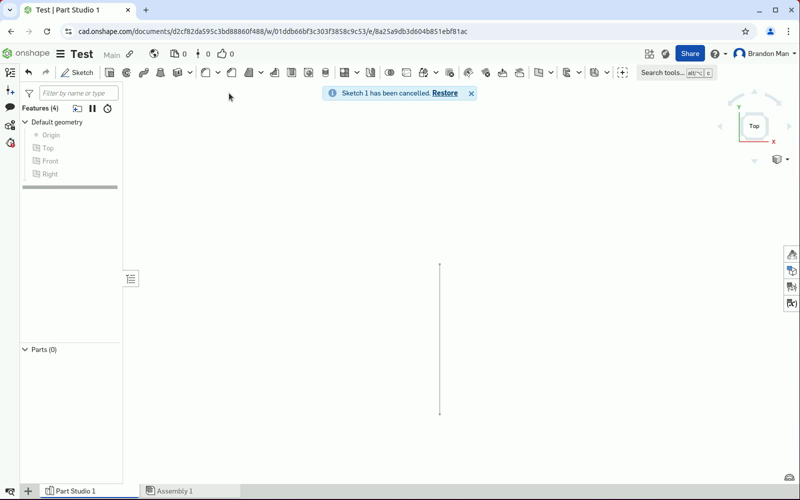
key(shift+s)
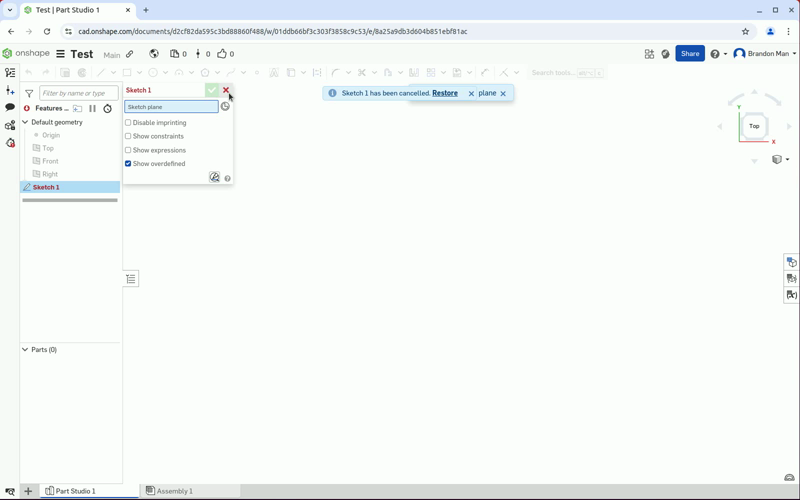
mouse_move(73, 150)
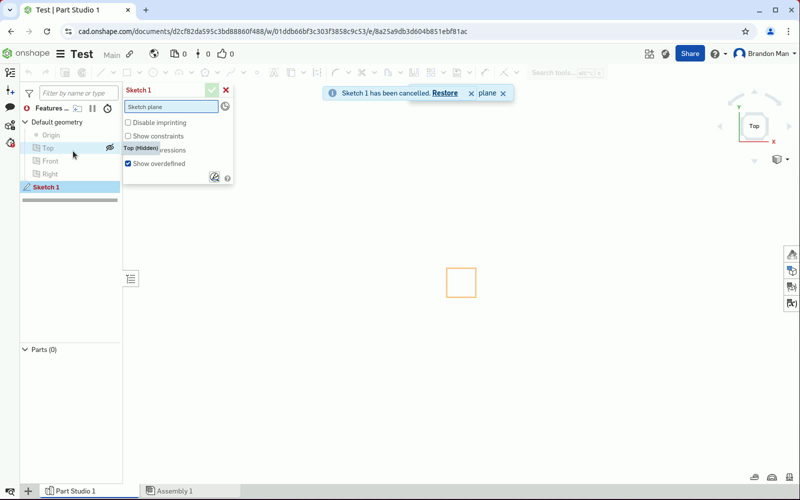
click(73, 150)
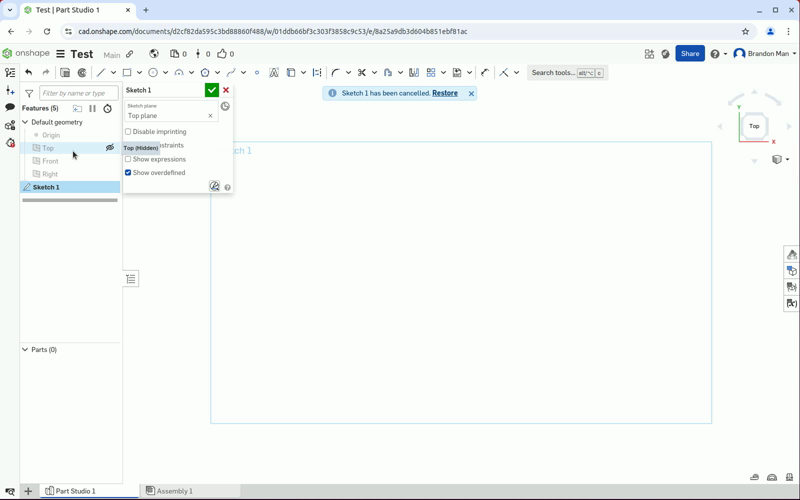
mouse_move(73, 352)
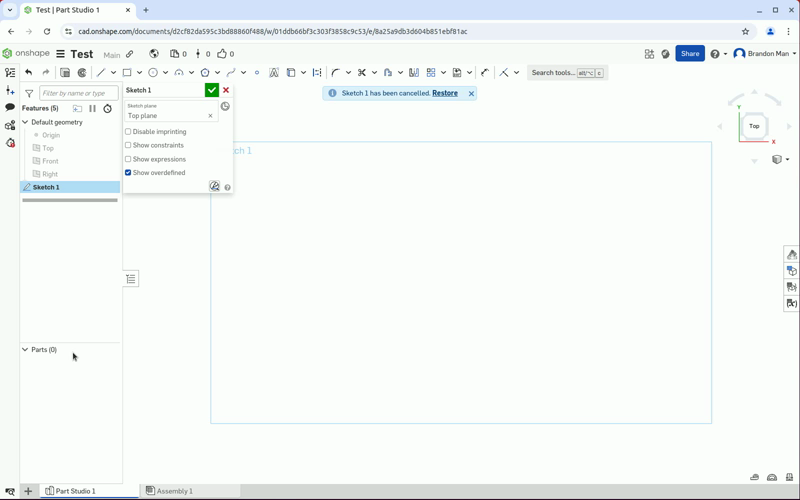
key(y)
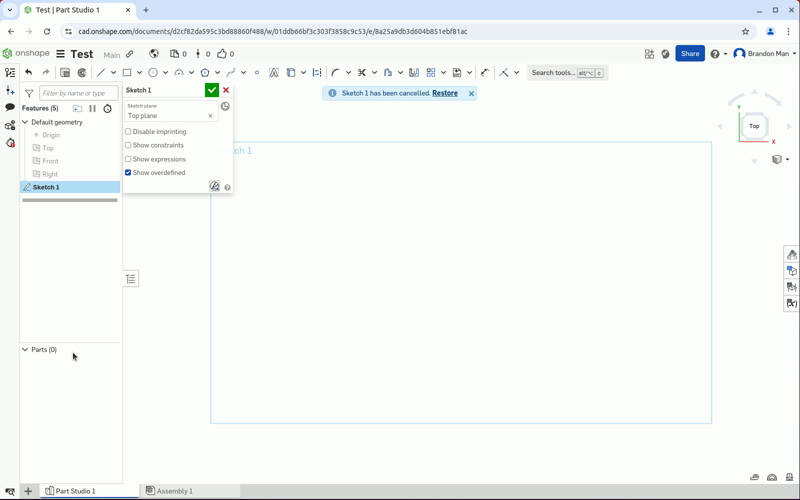
key(a)
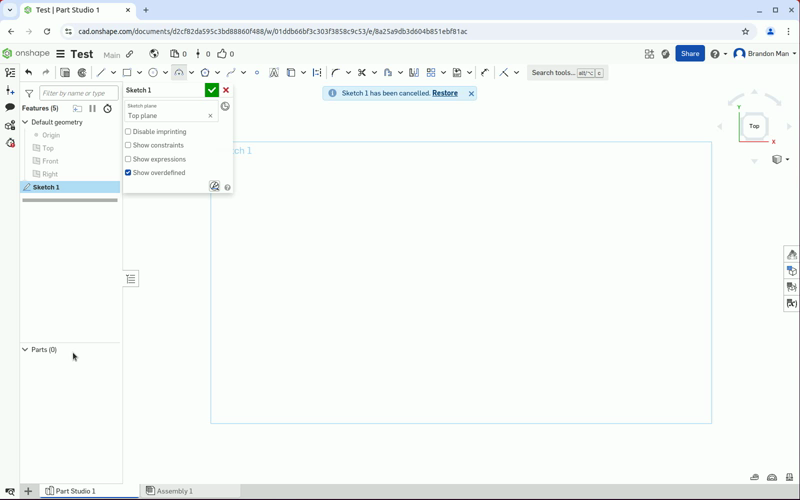
key_down(shift)
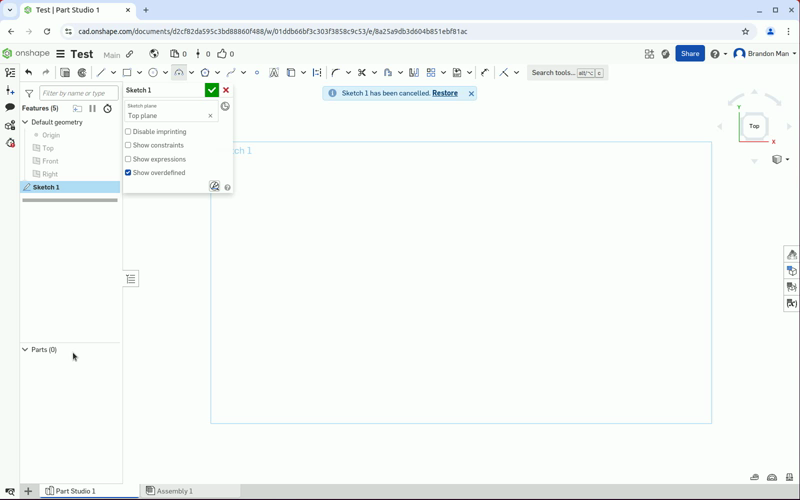
mouse_move(429, 309)
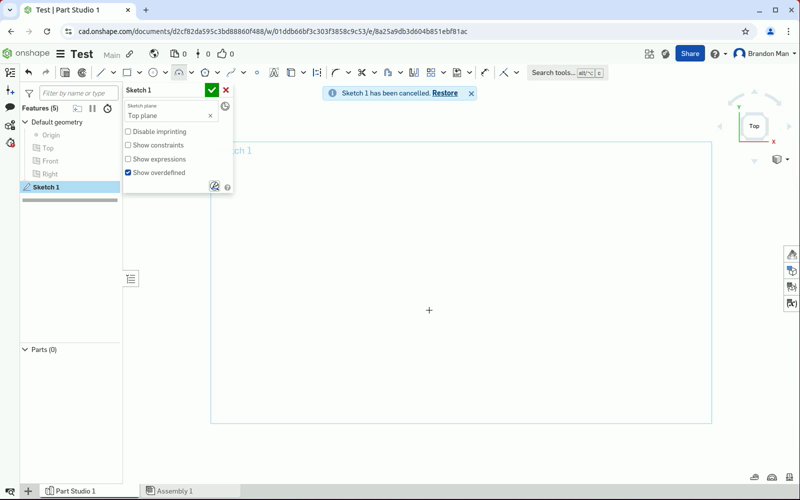
click(429, 309)
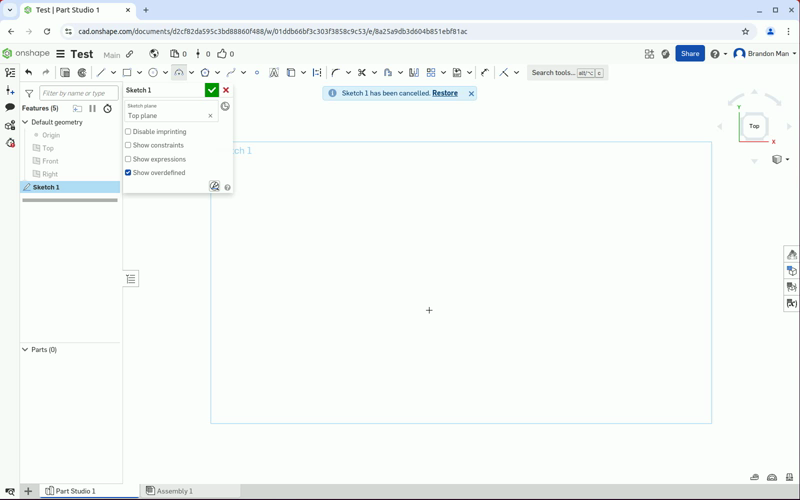
key_up(shift)
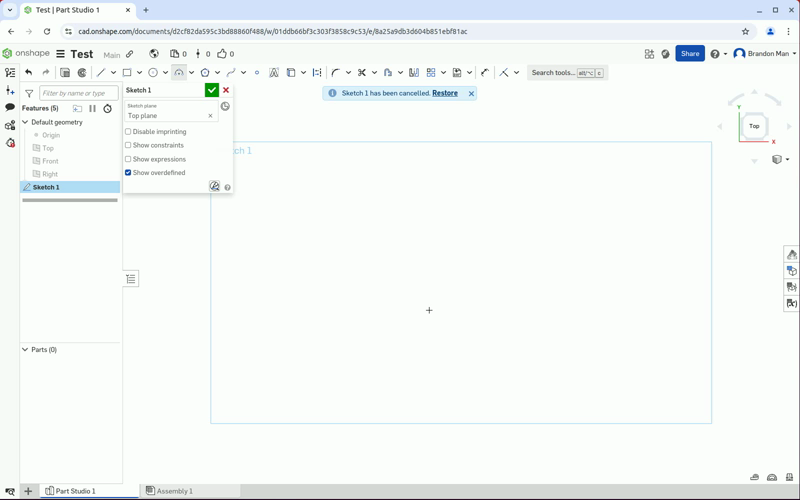
key_down(shift)
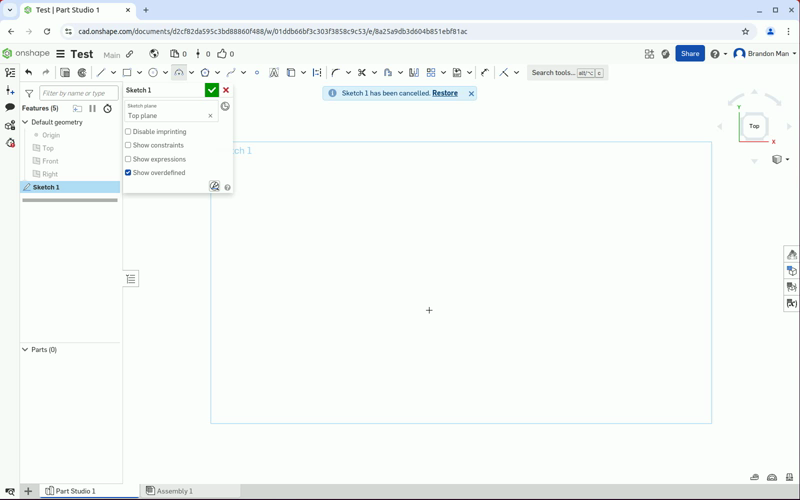
mouse_move(433, 314)
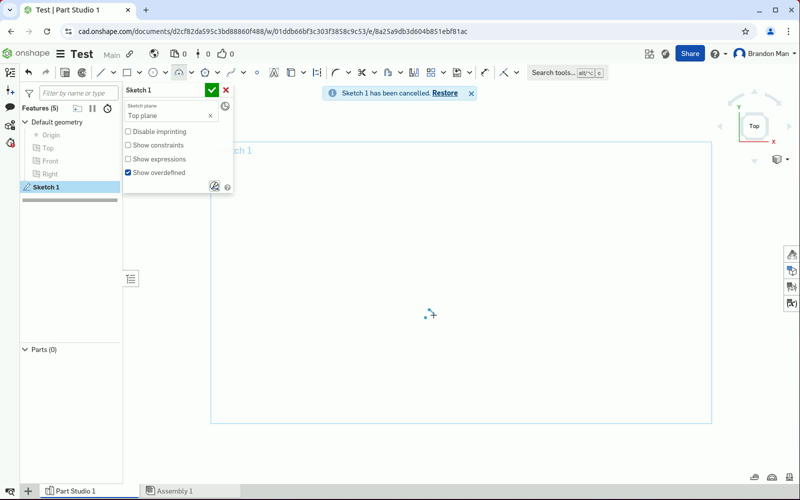
scroll(6)
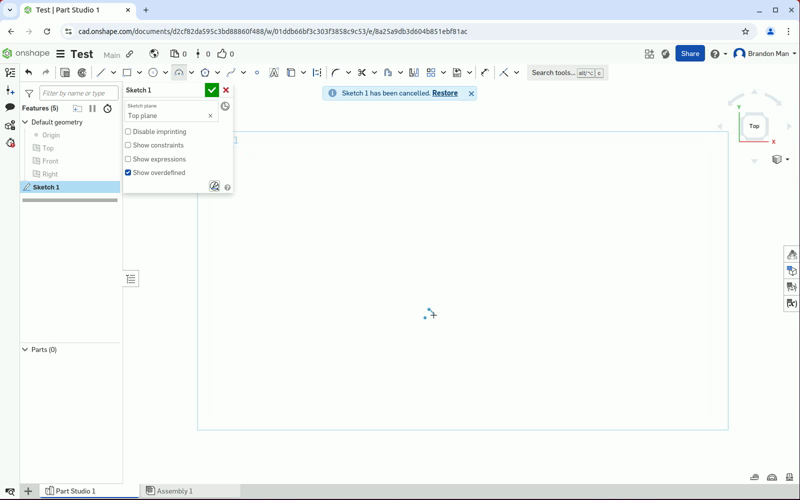
scroll(6)
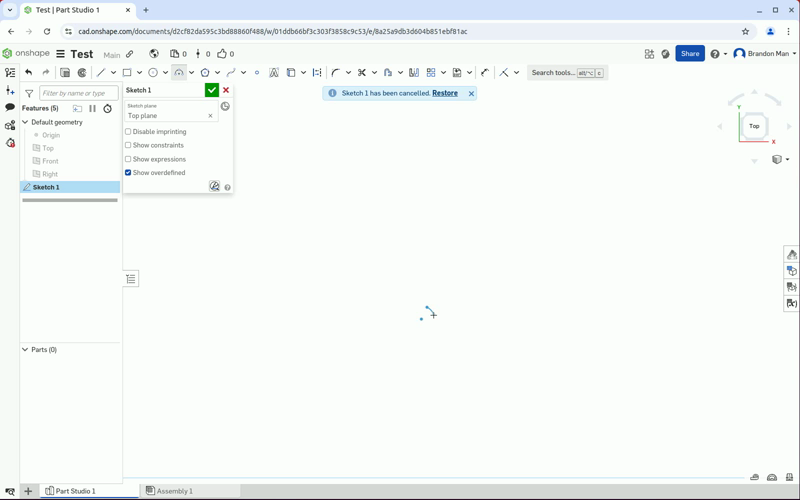
scroll(6)
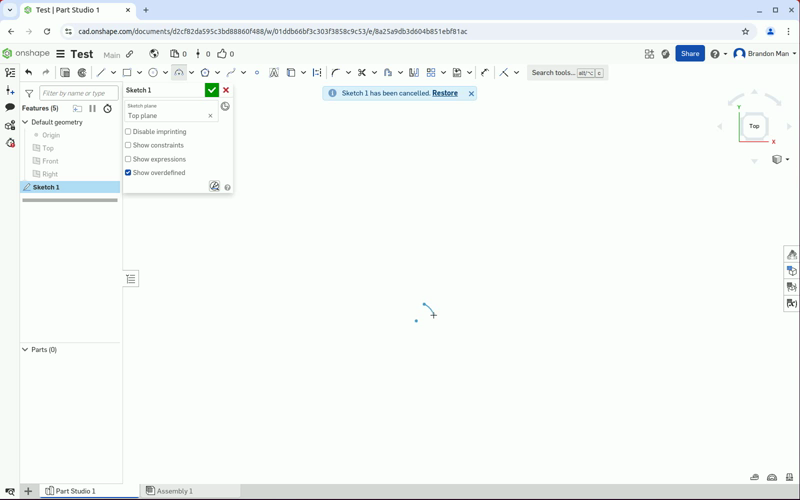
scroll(6)
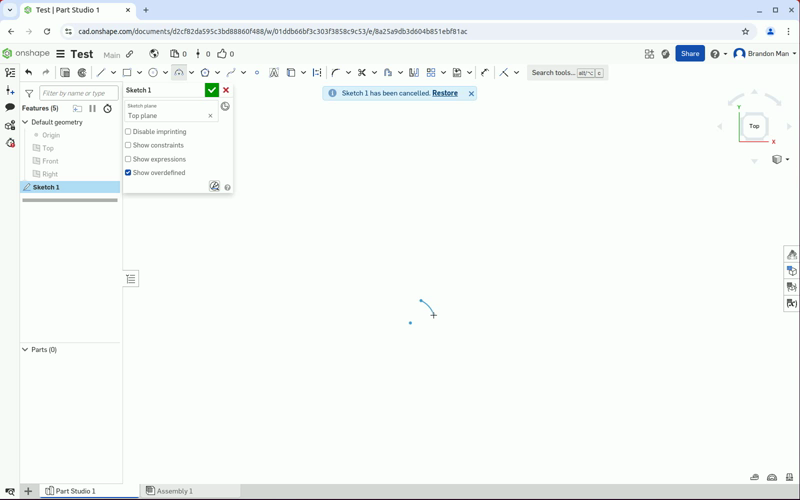
scroll(6)
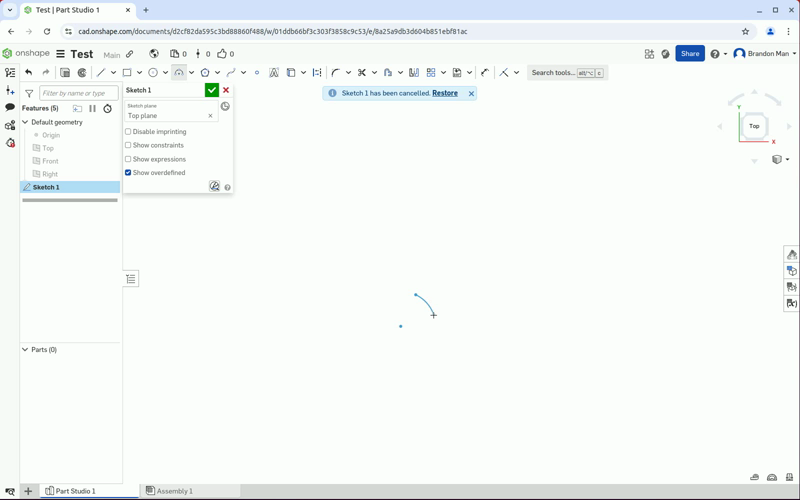
scroll(6)
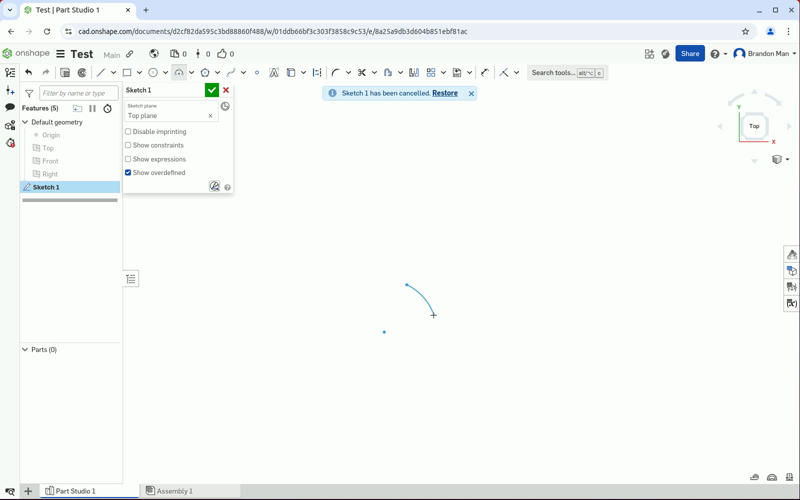
scroll(6)
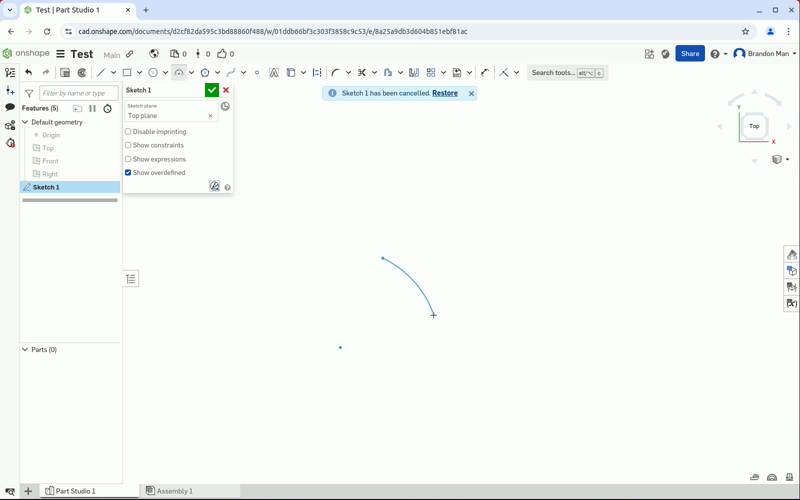
click(433, 314)
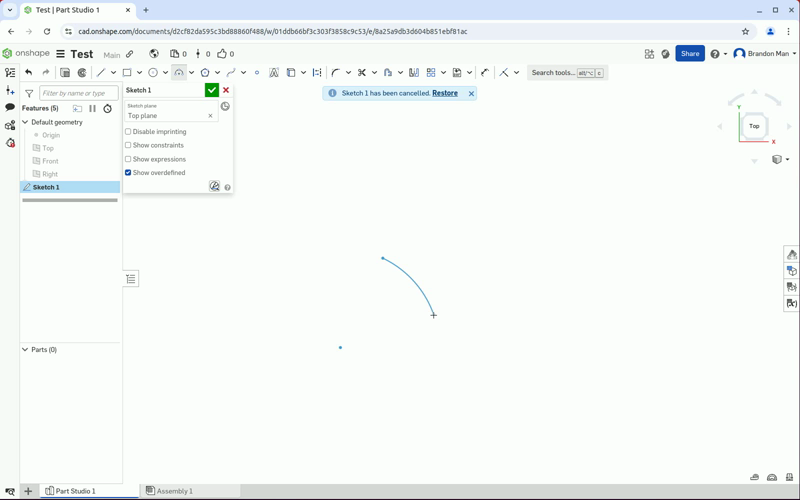
scroll(-6)
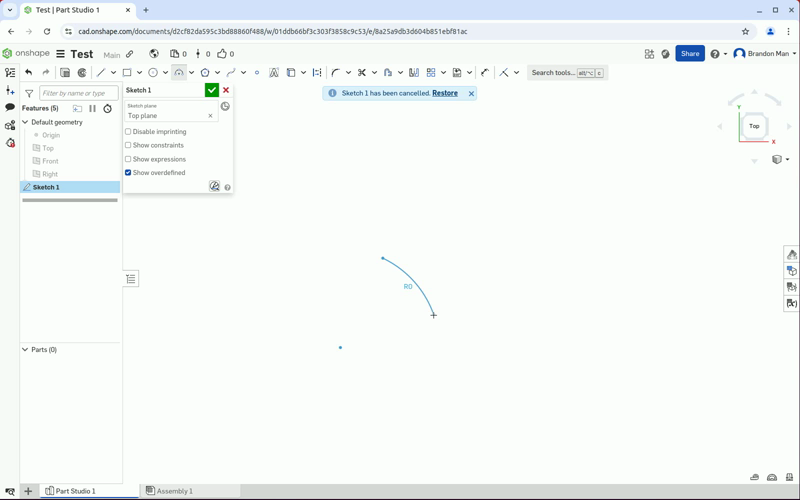
scroll(-6)
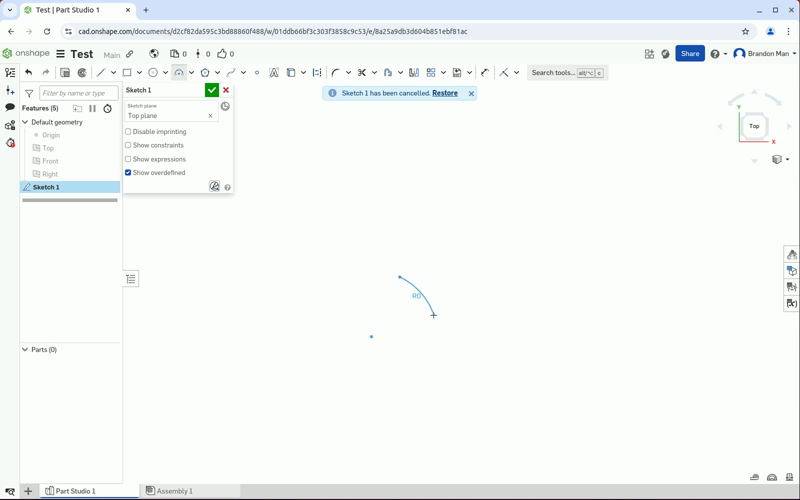
scroll(-6)
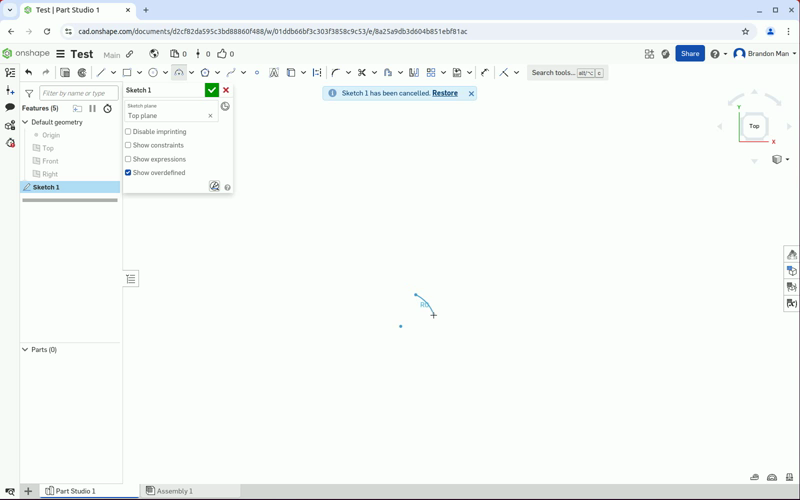
scroll(-6)
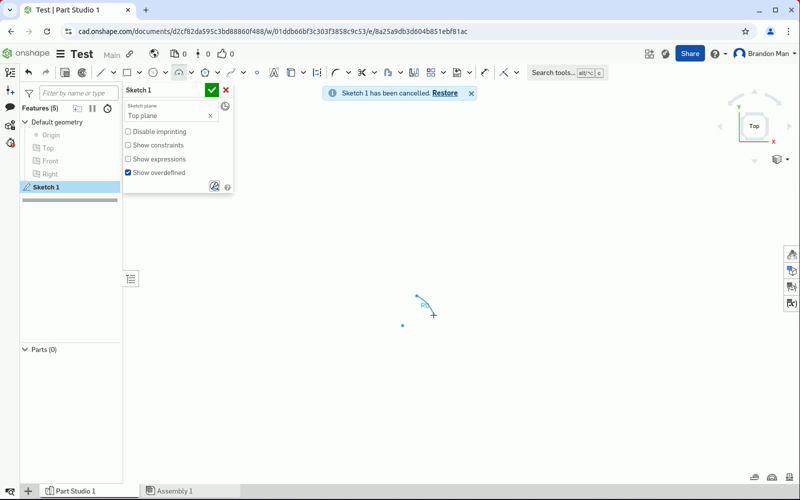
scroll(-6)
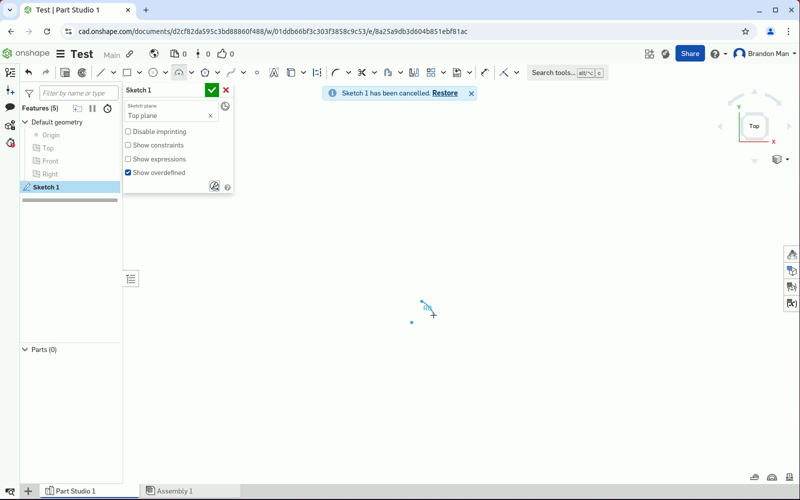
scroll(-6)
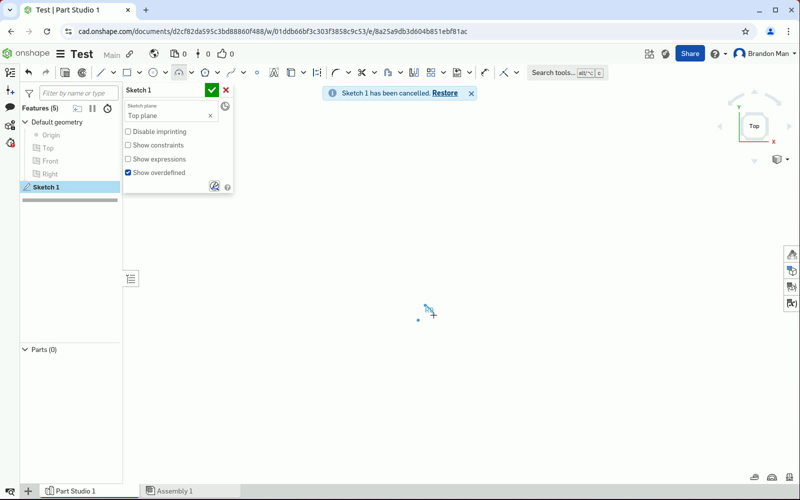
scroll(-6)
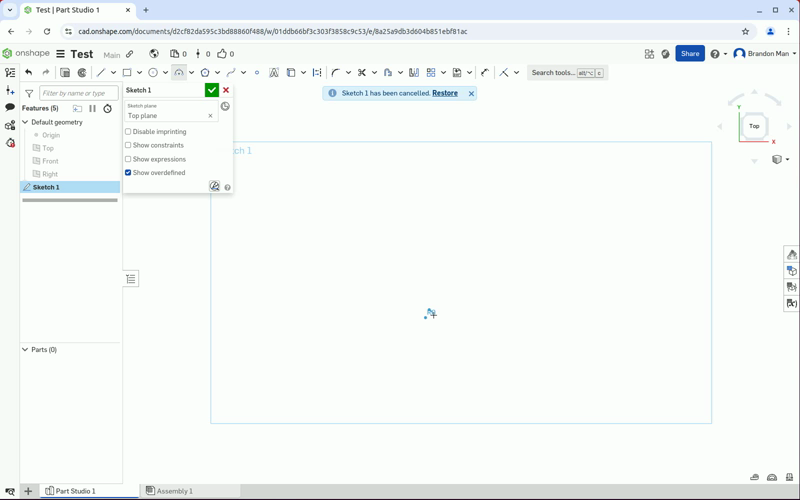
mouse_move(430, 313)
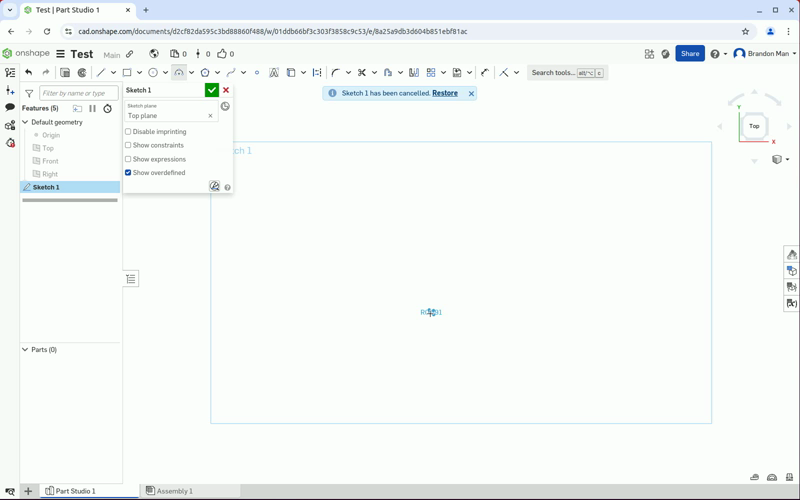
scroll(6)
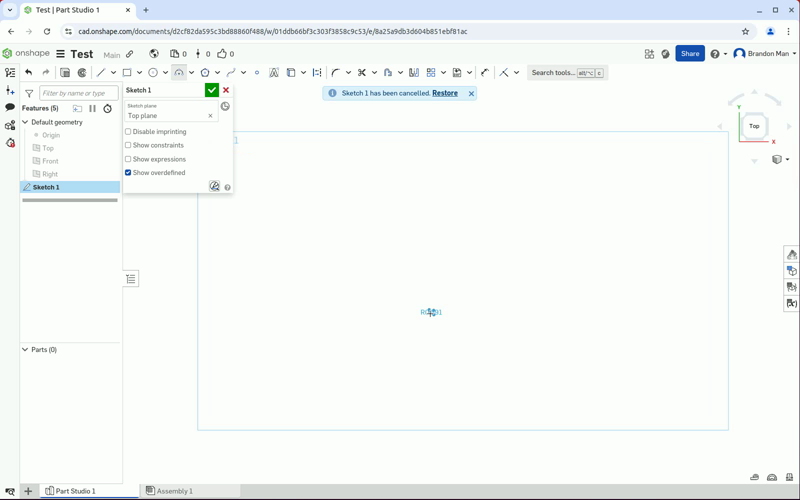
scroll(6)
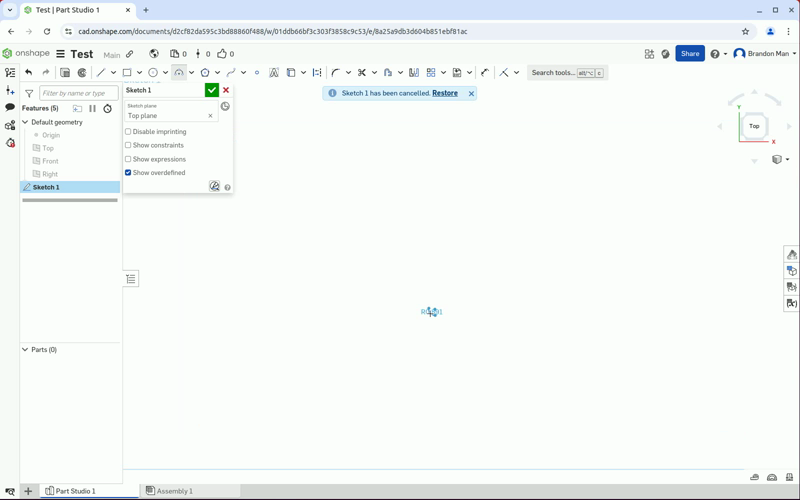
scroll(6)
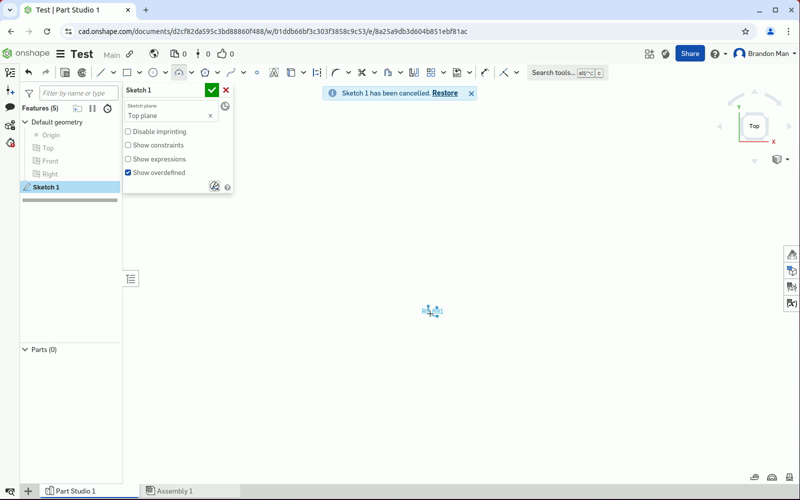
scroll(6)
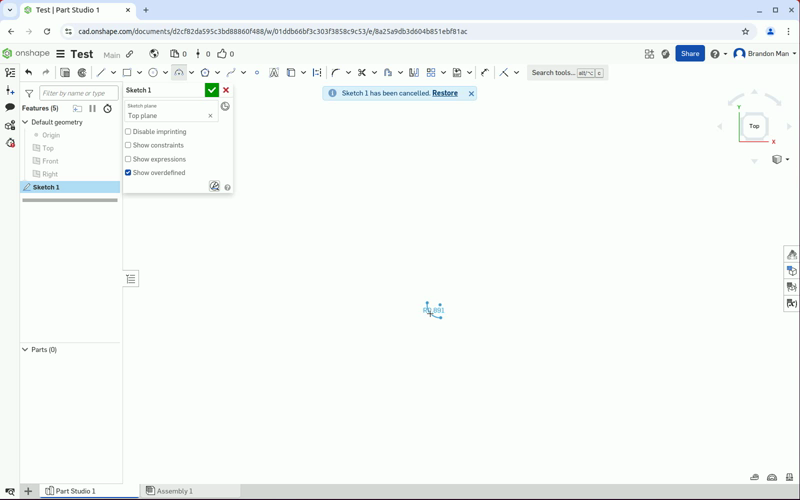
scroll(6)
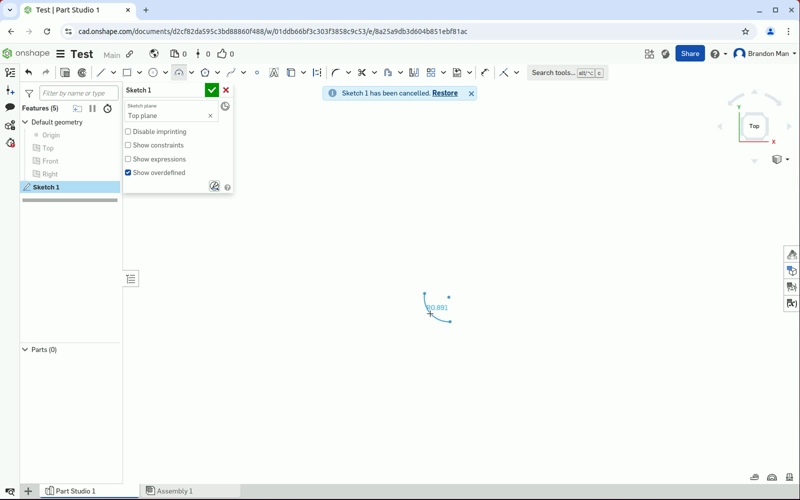
scroll(6)
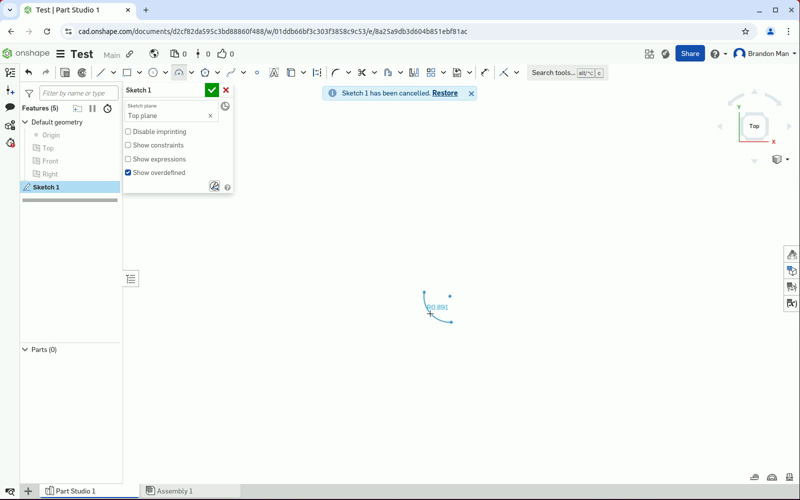
scroll(6)
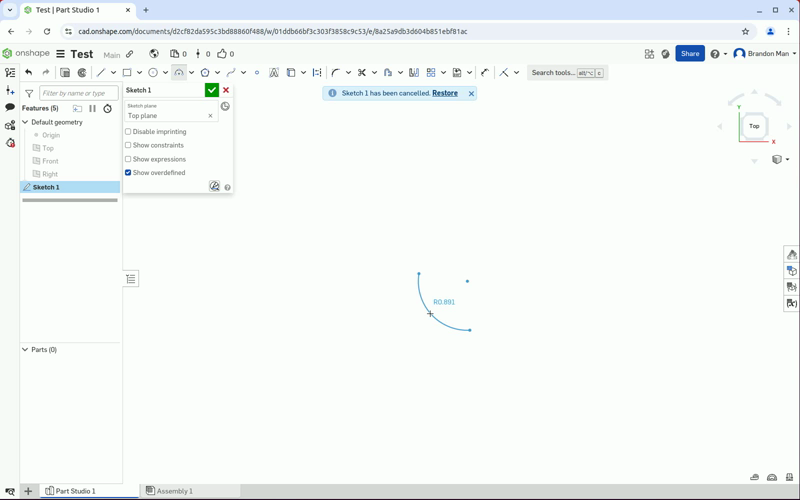
click(430, 313)
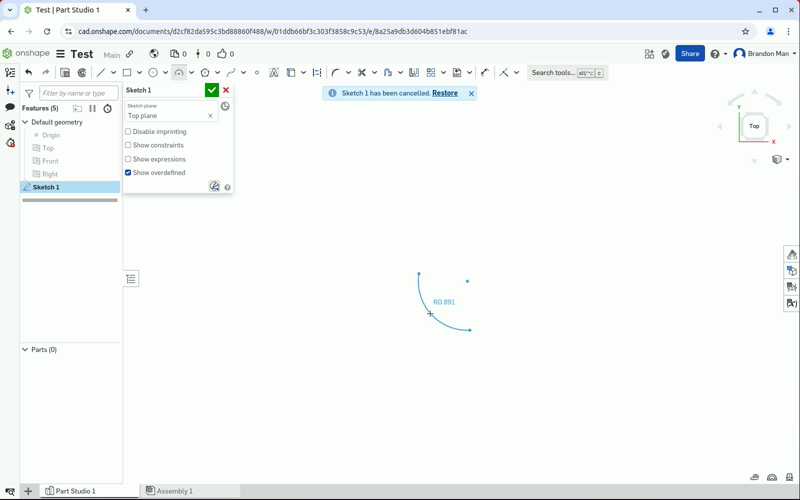
scroll(-6)
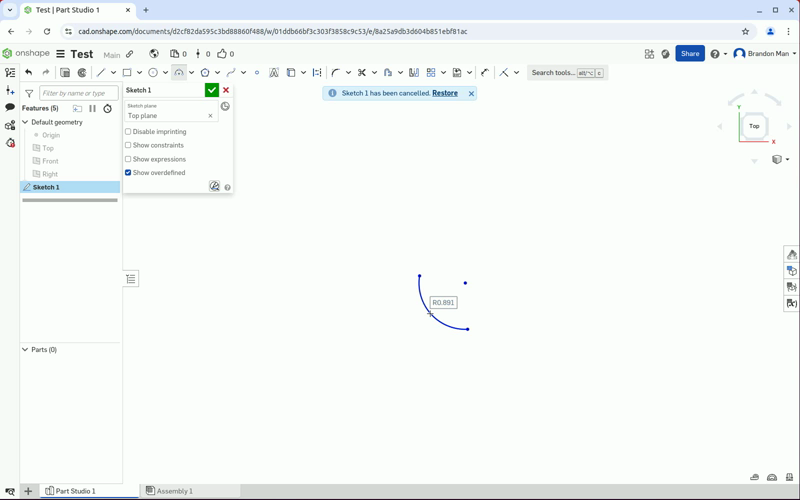
scroll(-6)
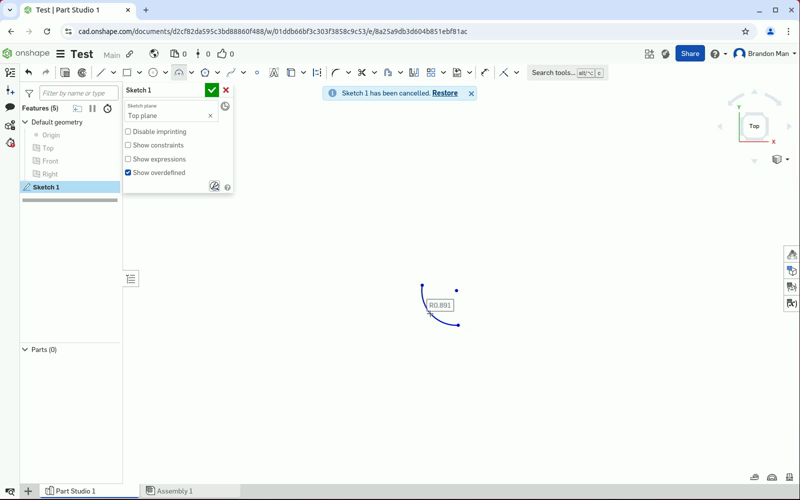
scroll(-6)
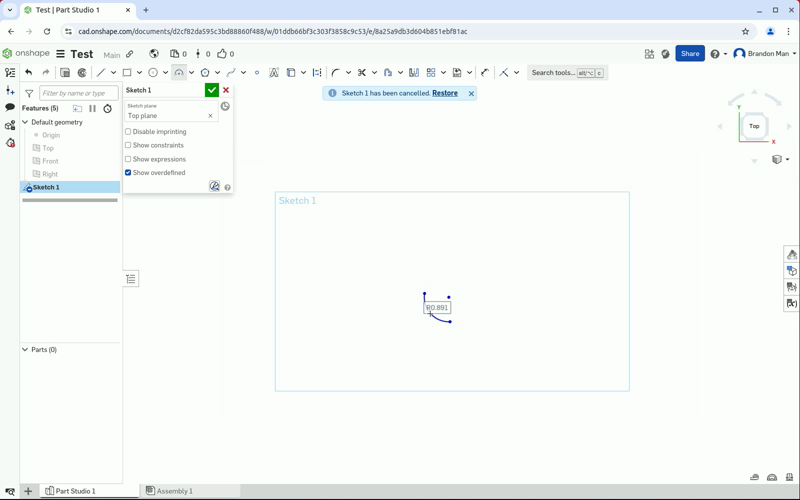
scroll(-6)
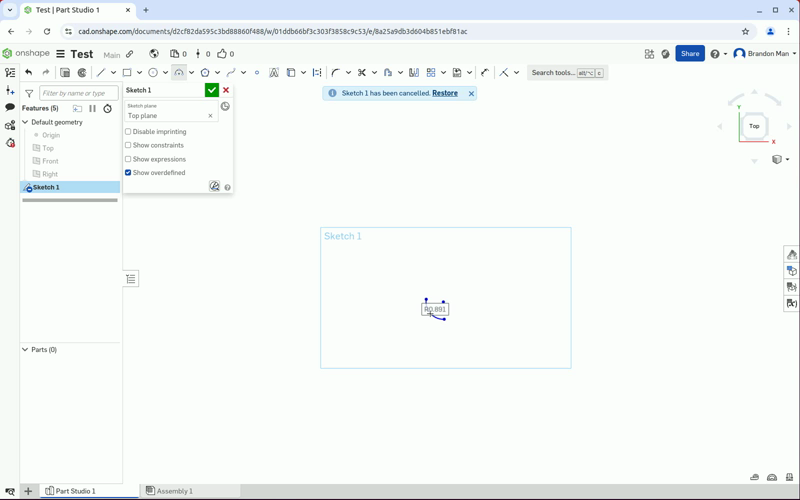
scroll(-6)
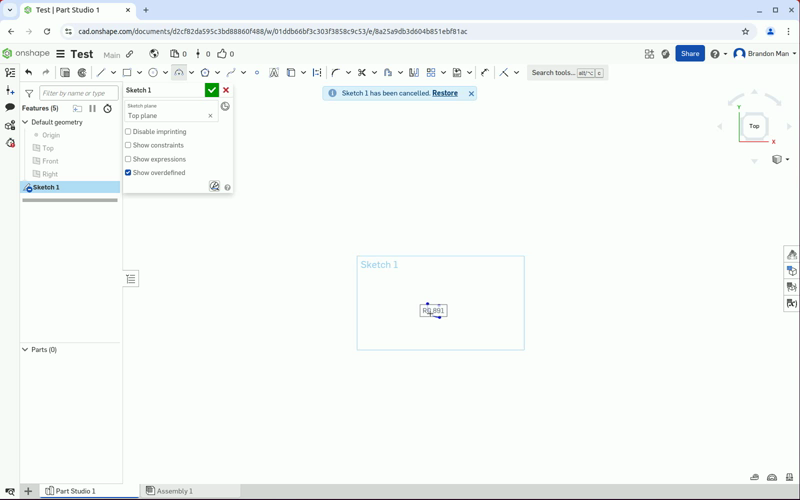
scroll(-6)
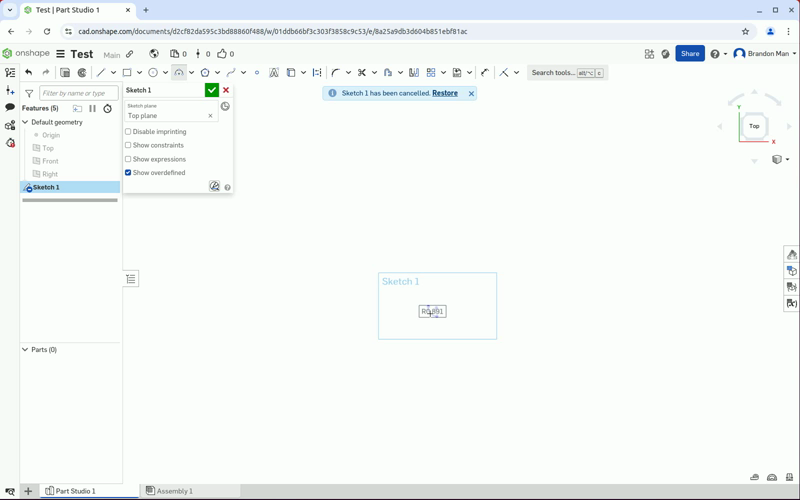
scroll(-6)
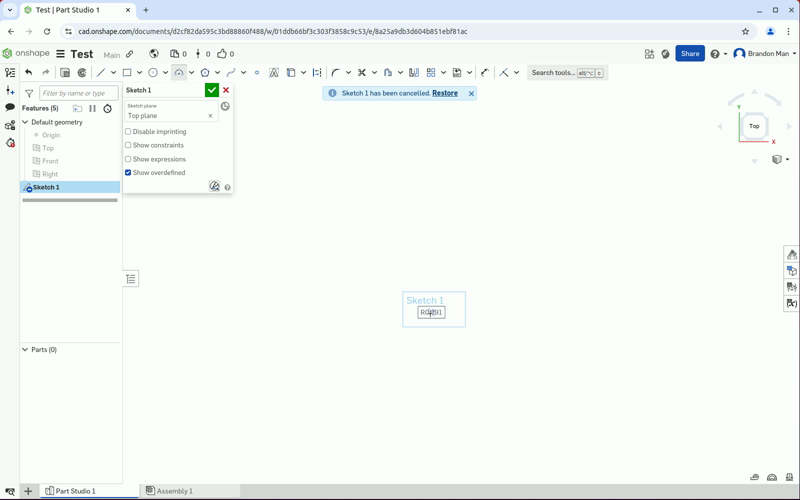
key_up(shift)
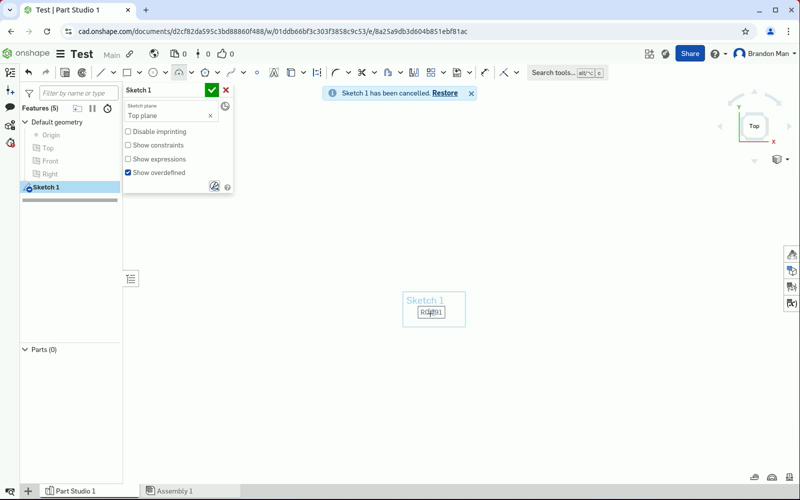
key(esc)
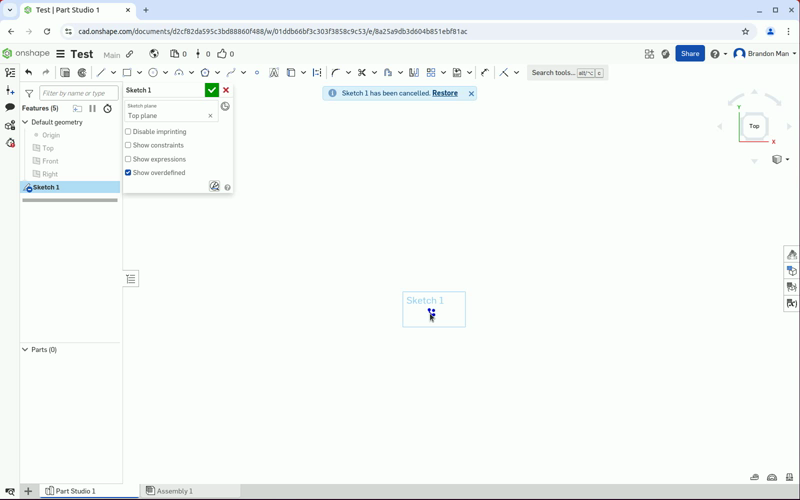
key(l)
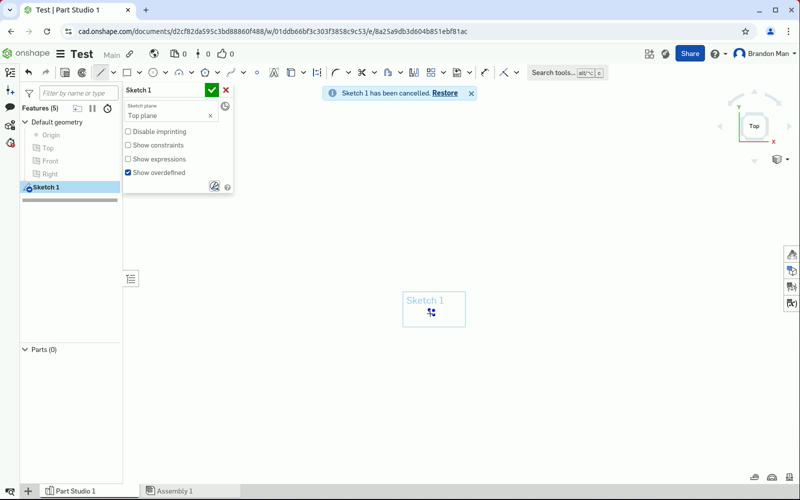
mouse_move(433, 314)
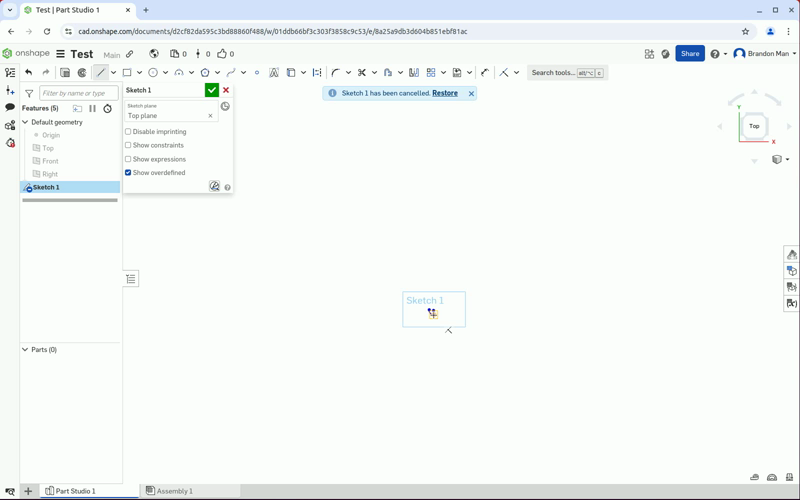
scroll(6)
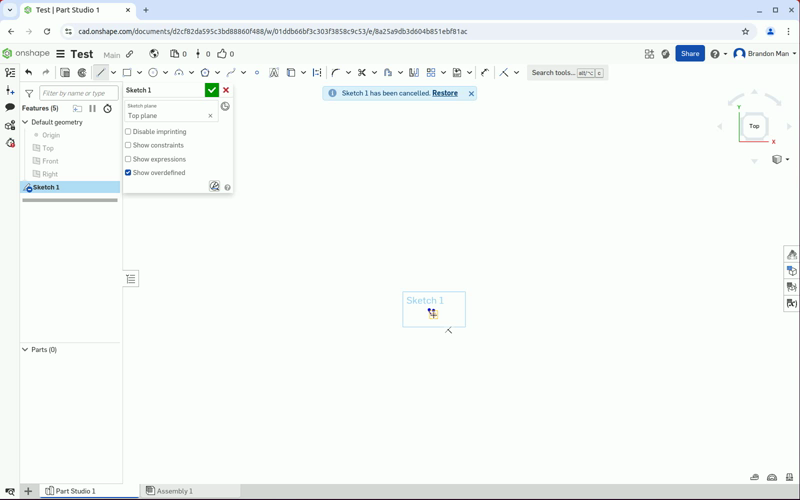
scroll(6)
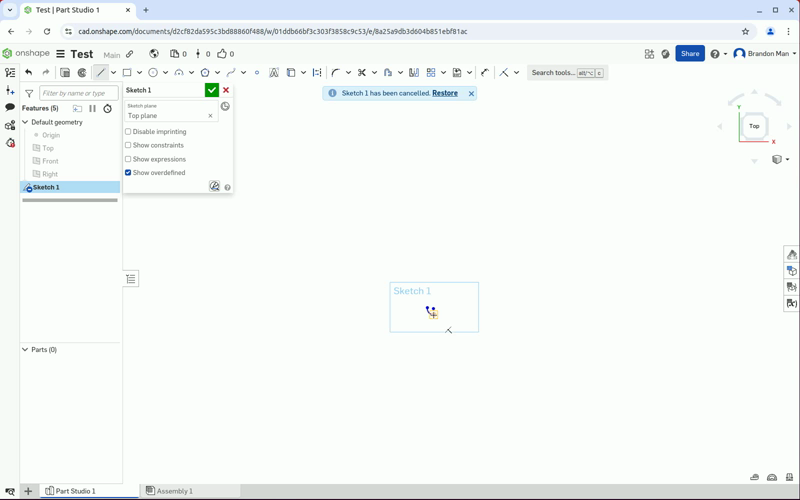
scroll(6)
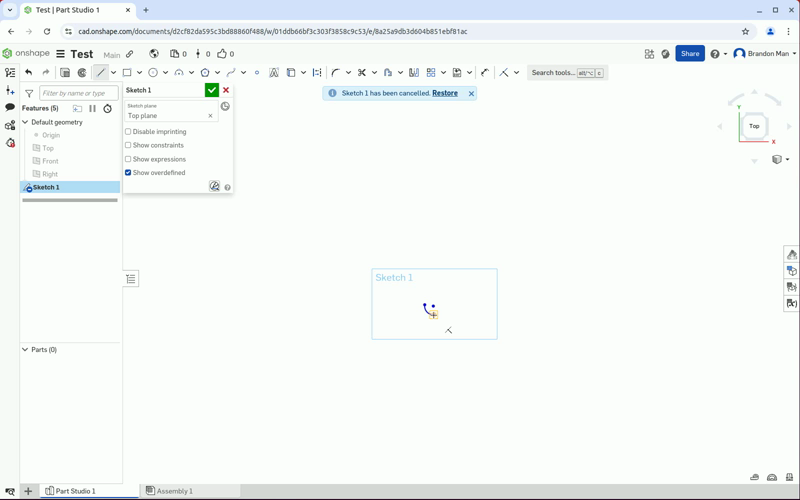
scroll(6)
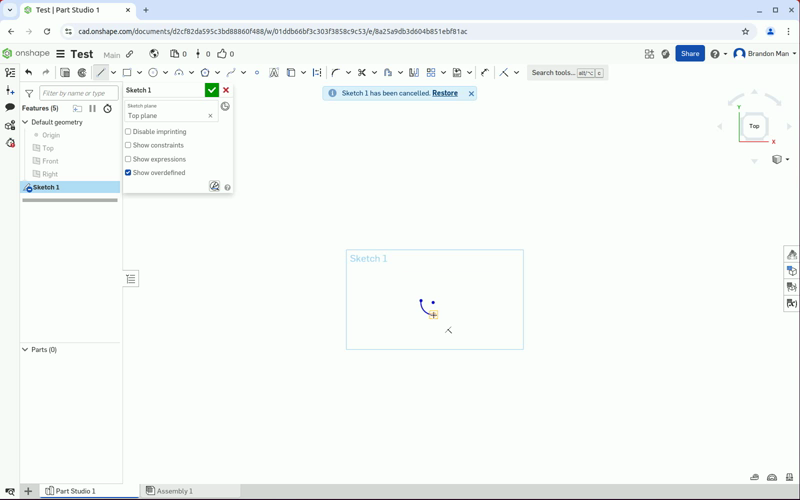
scroll(6)
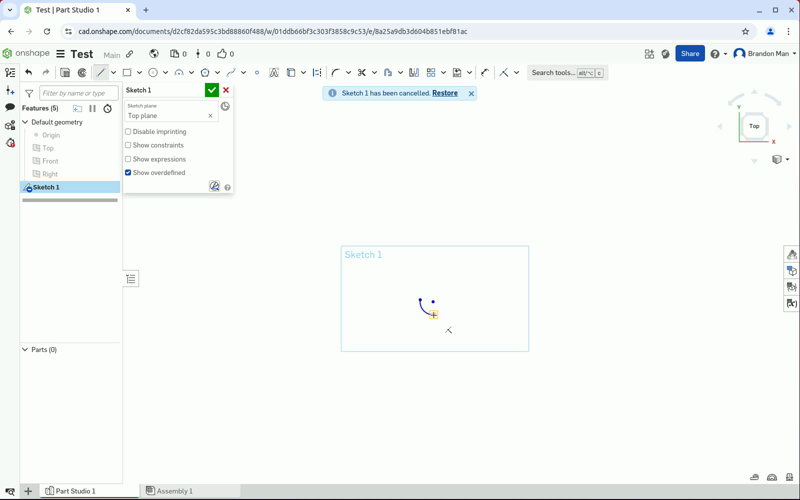
scroll(6)
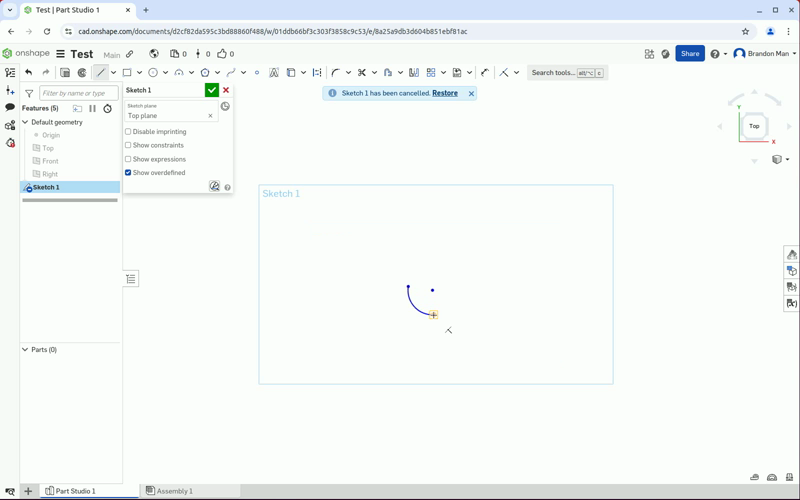
scroll(6)
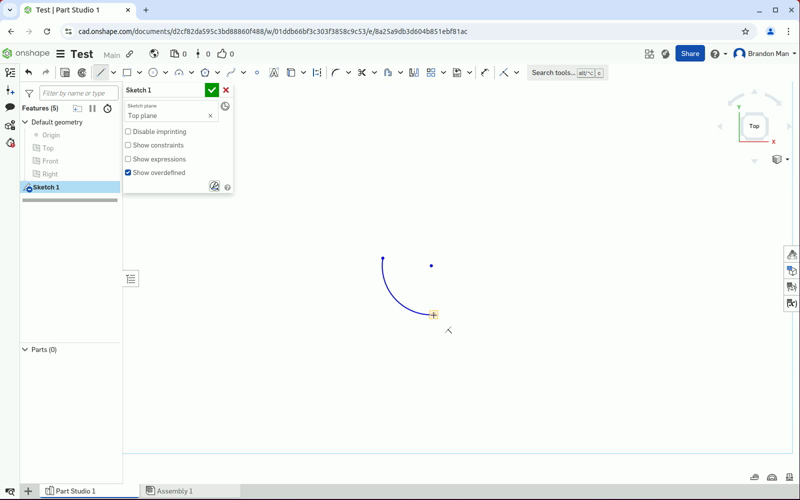
click(433, 314)
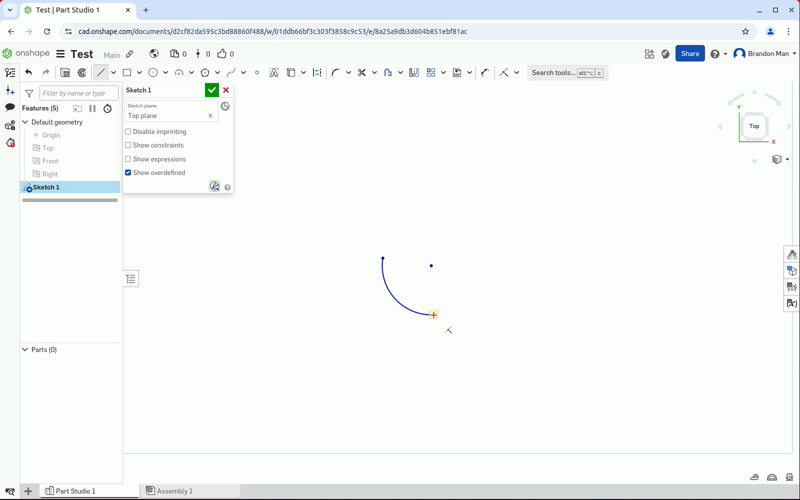
scroll(-6)
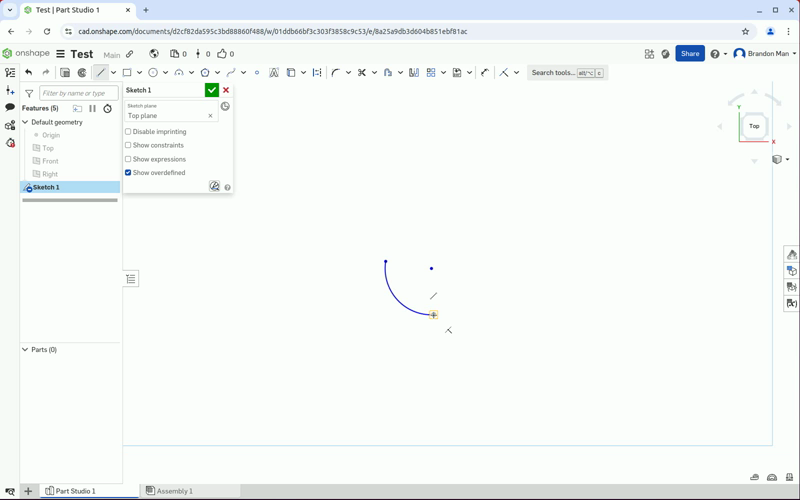
scroll(-6)
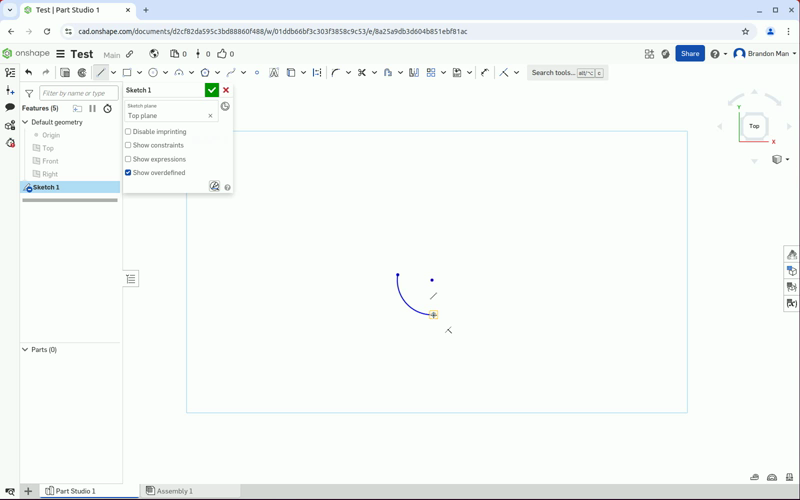
scroll(-6)
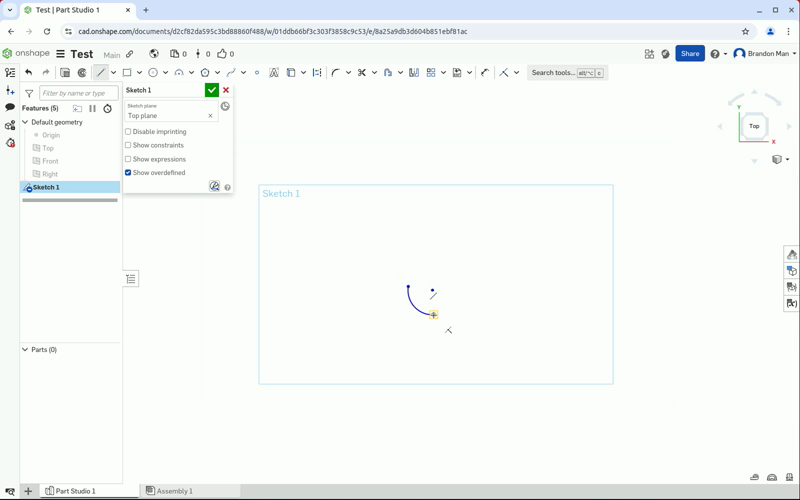
scroll(-6)
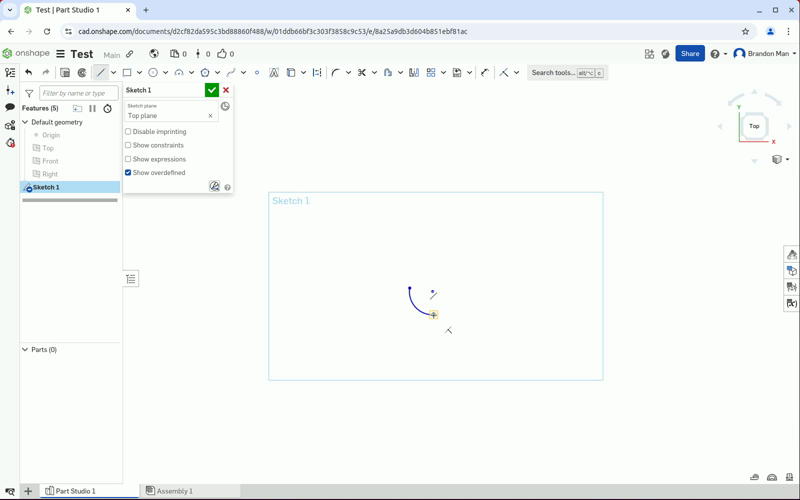
scroll(-6)
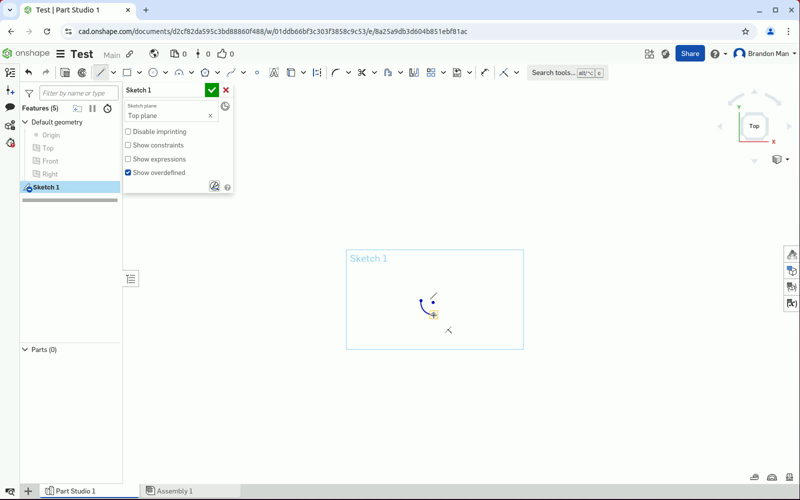
scroll(-6)
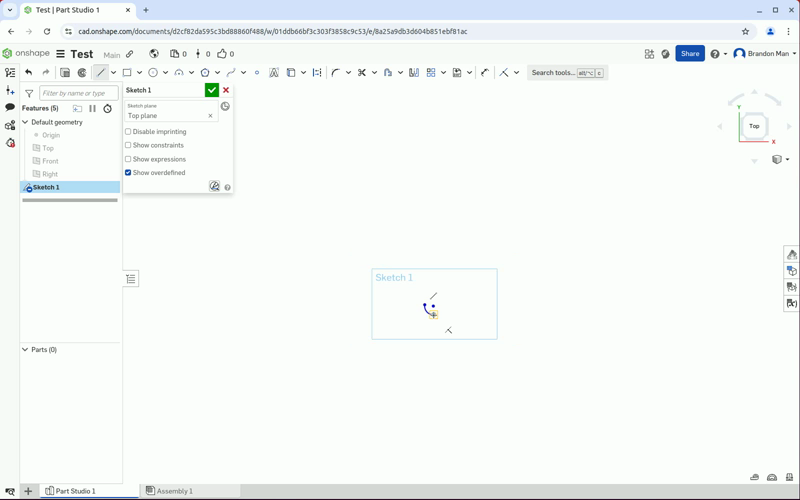
scroll(-6)
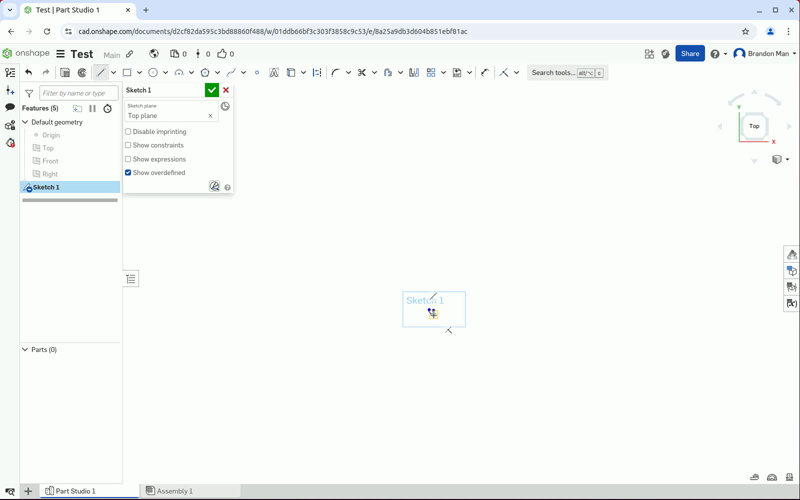
key_down(shift)
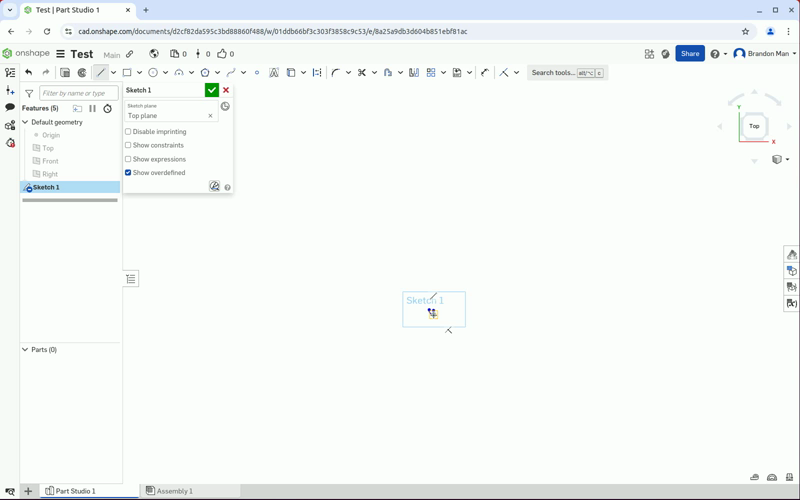
mouse_move(463, 314)
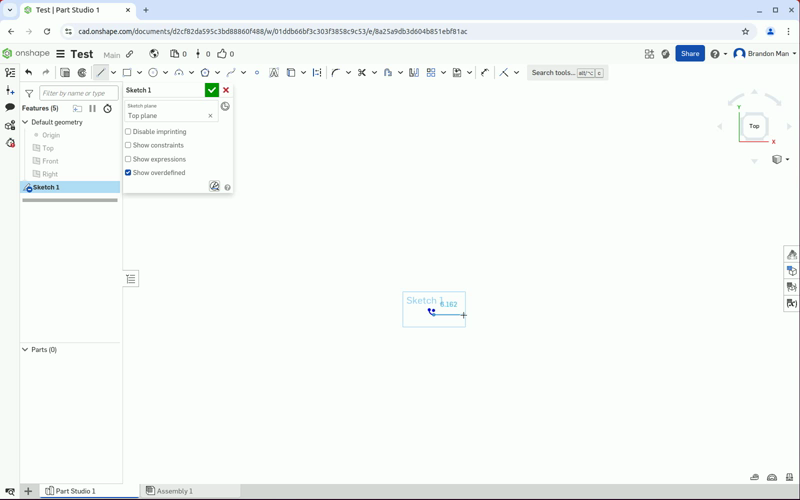
mouse_move(461, 314)
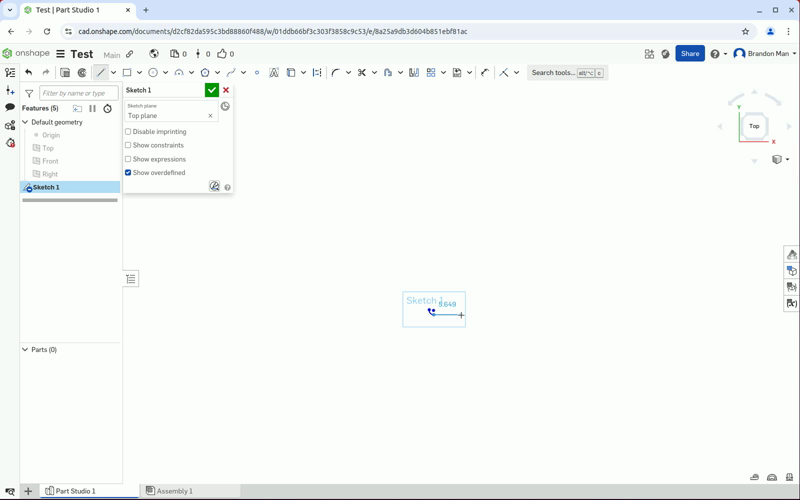
click(461, 314)
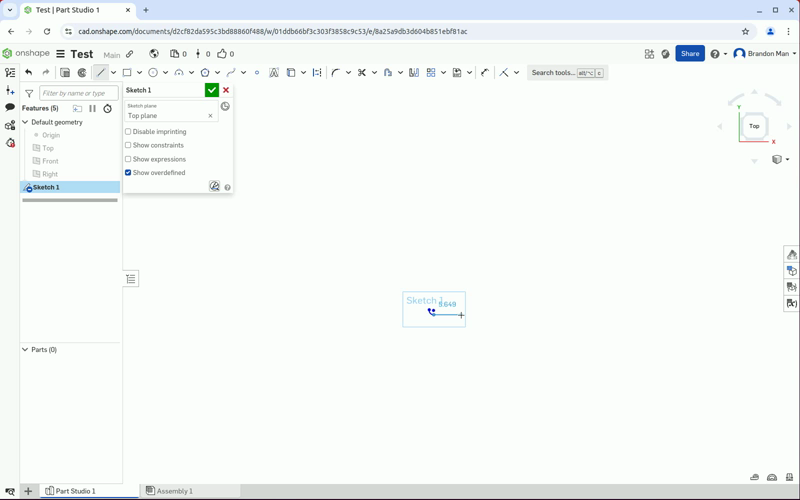
key_up(shift)
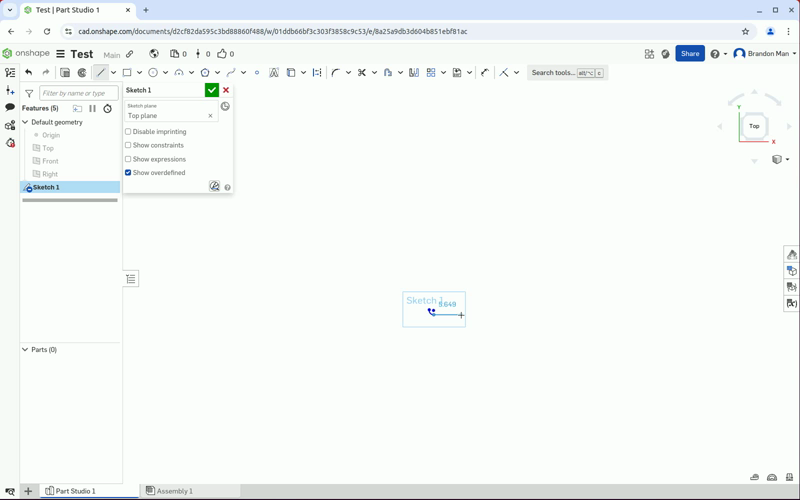
key_down(shift)
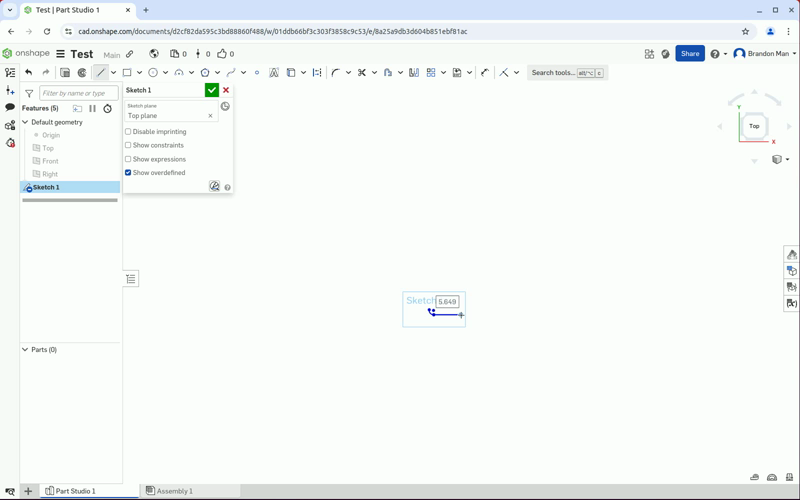
mouse_move(491, 314)
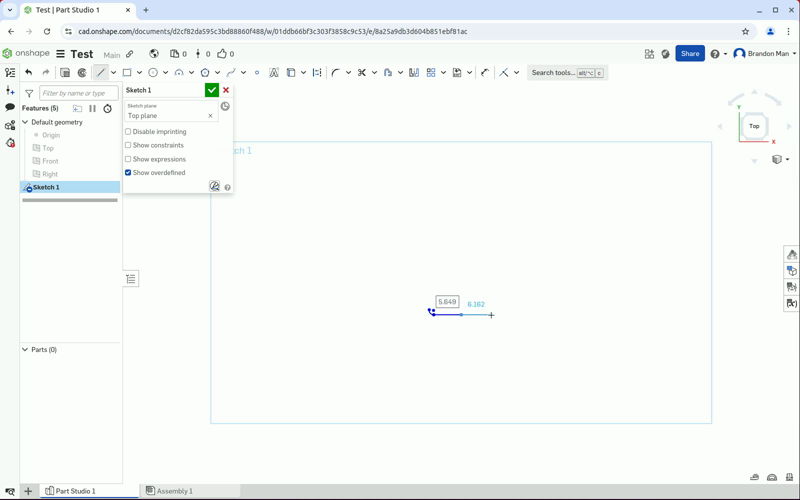
mouse_move(488, 314)
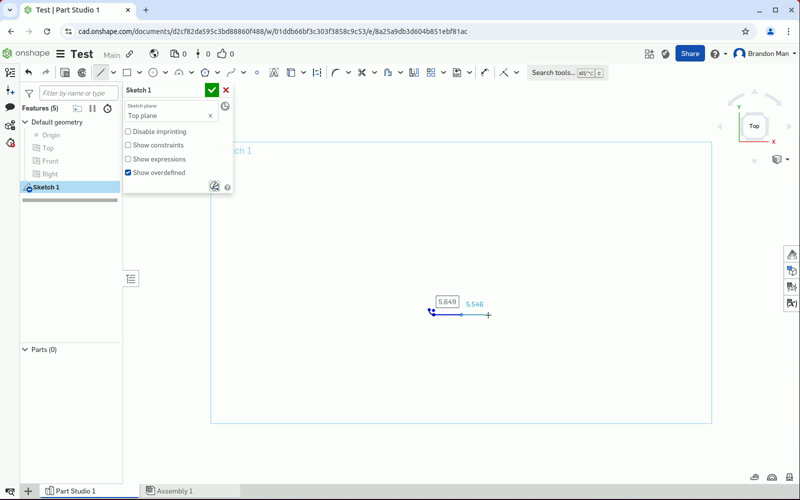
click(488, 314)
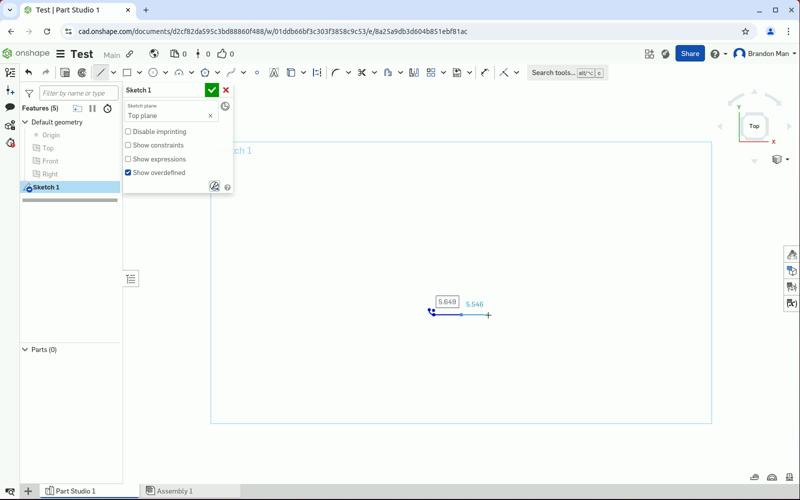
key_up(shift)
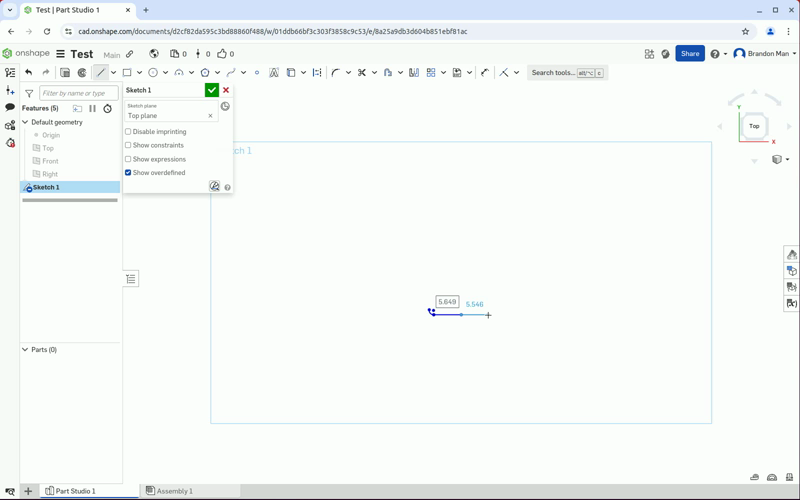
key(esc)
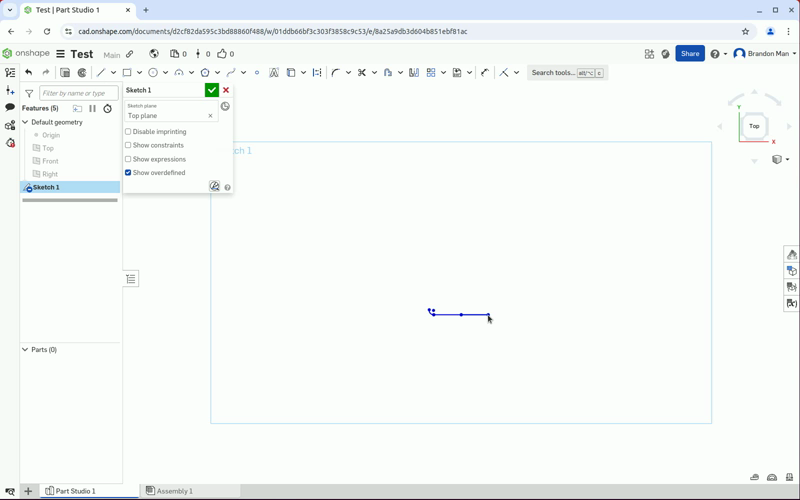
key(a)
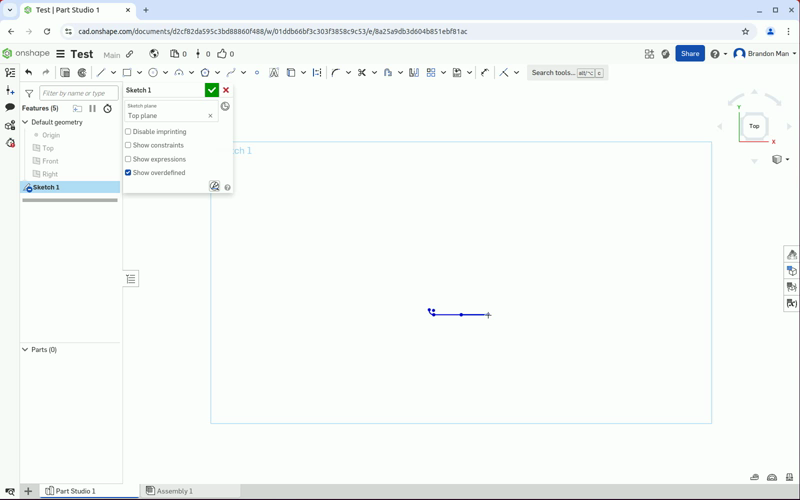
mouse_move(488, 314)
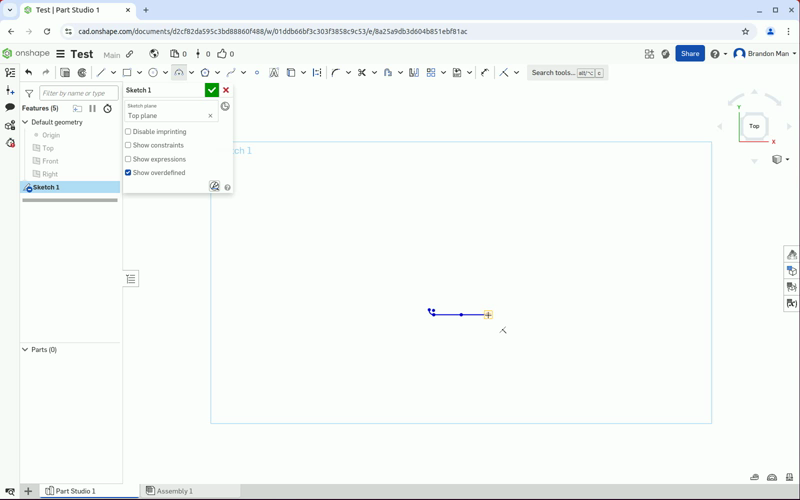
click(488, 314)
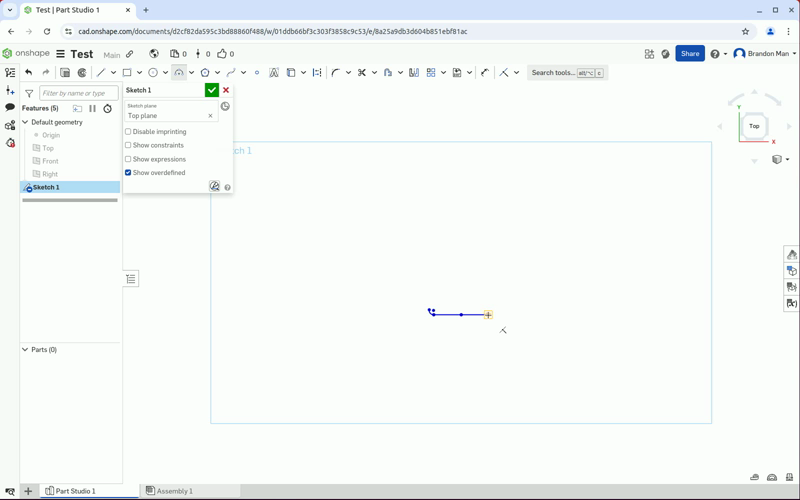
key_down(shift)
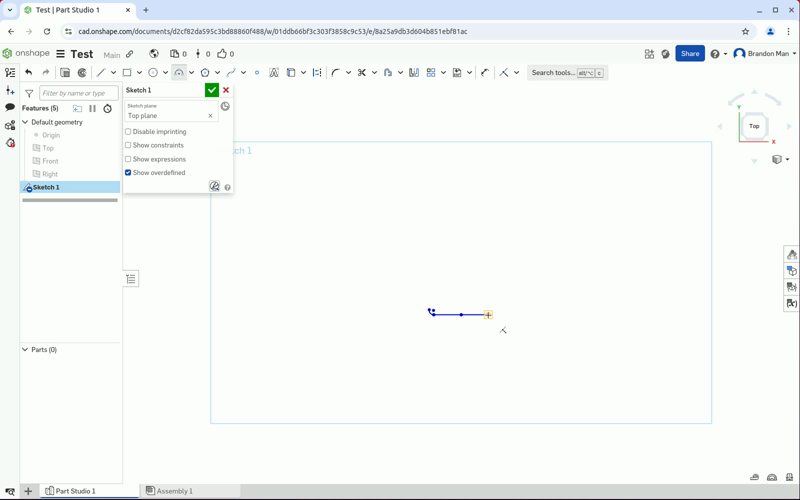
mouse_move(492, 309)
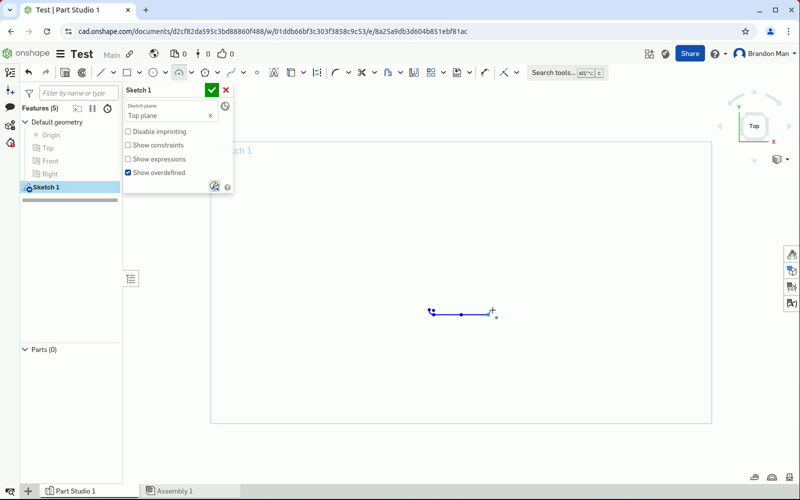
scroll(6)
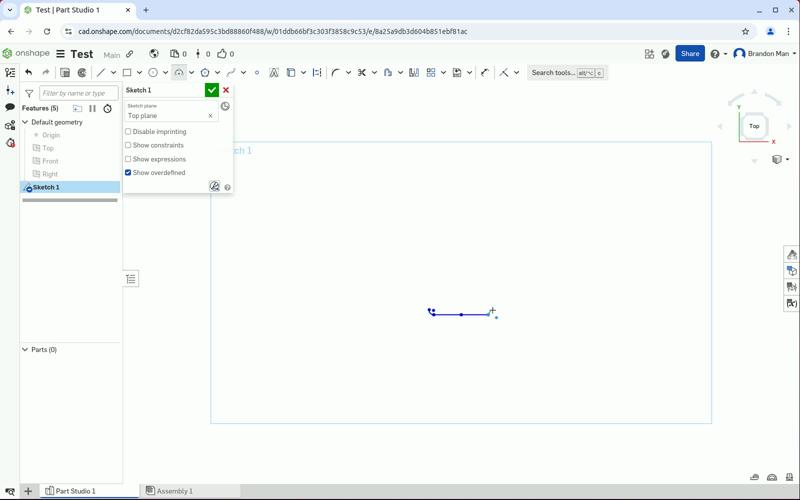
scroll(6)
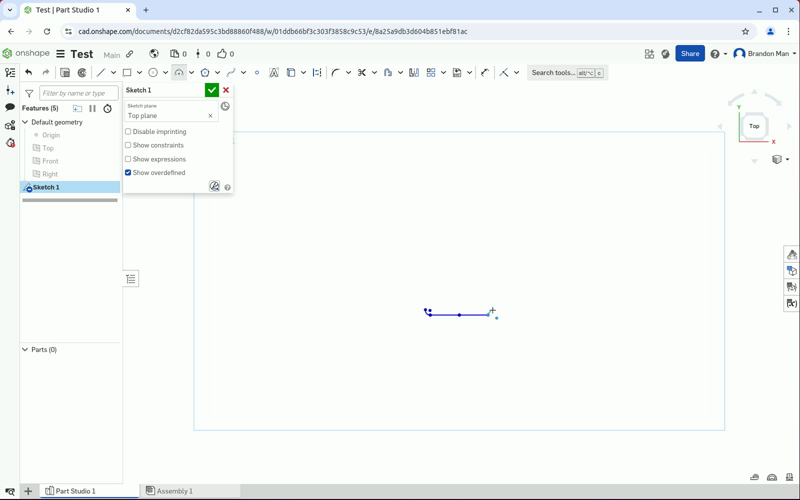
scroll(6)
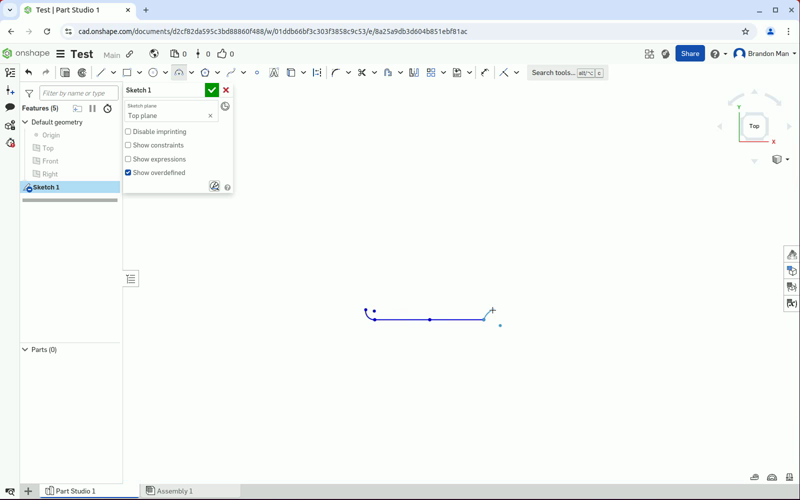
scroll(6)
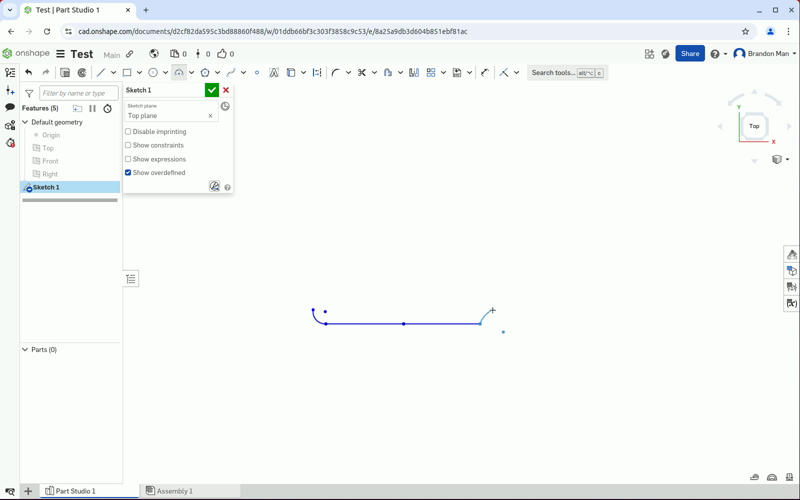
scroll(6)
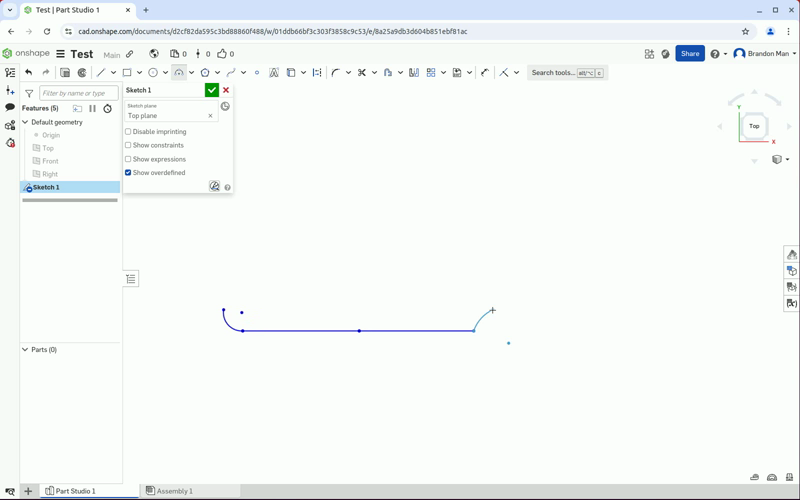
scroll(6)
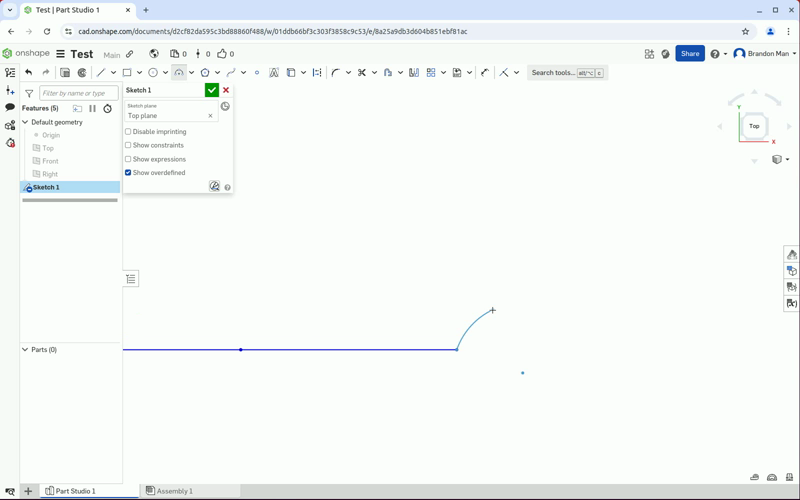
scroll(6)
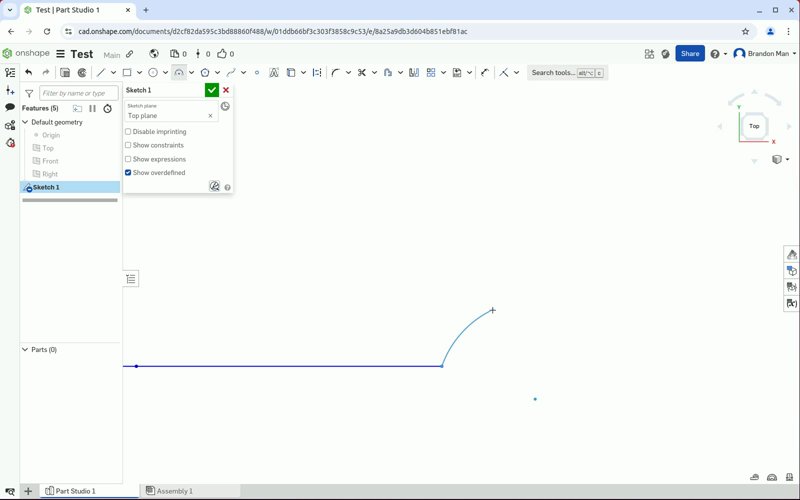
click(492, 309)
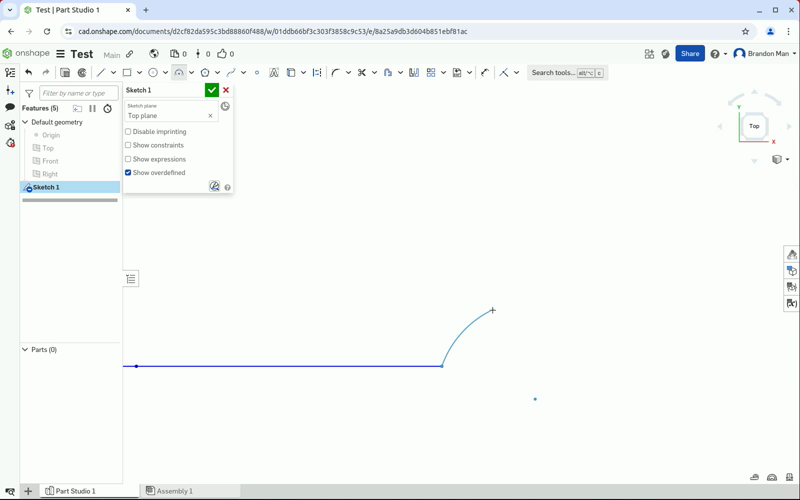
scroll(-6)
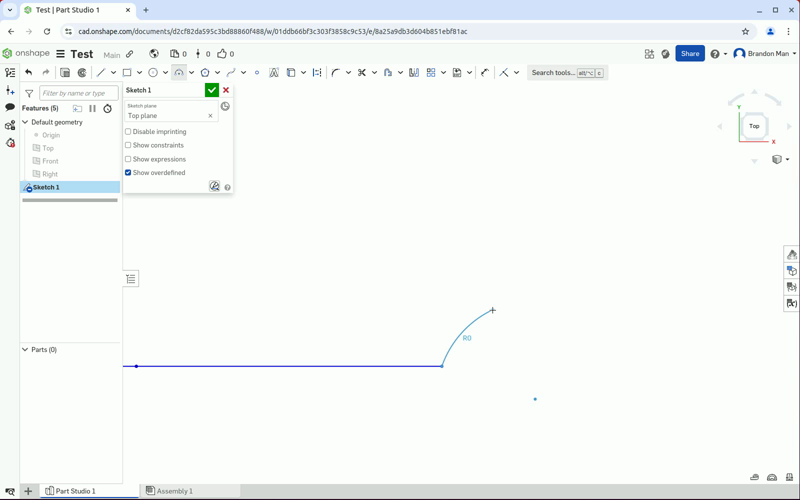
scroll(-6)
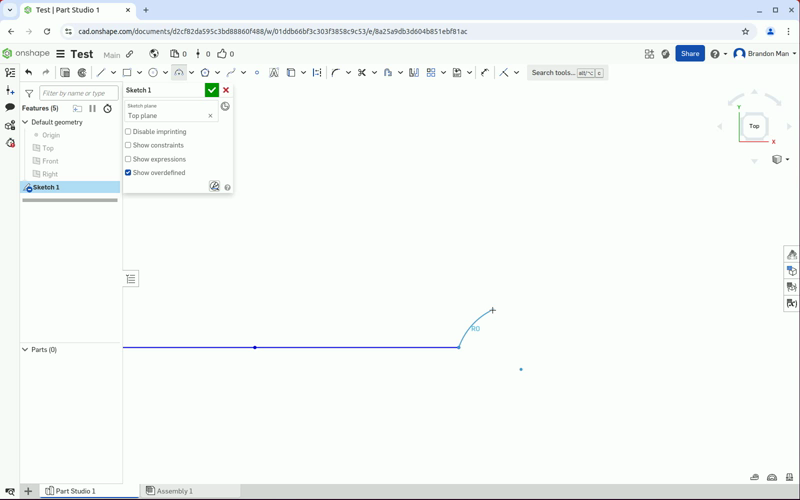
scroll(-6)
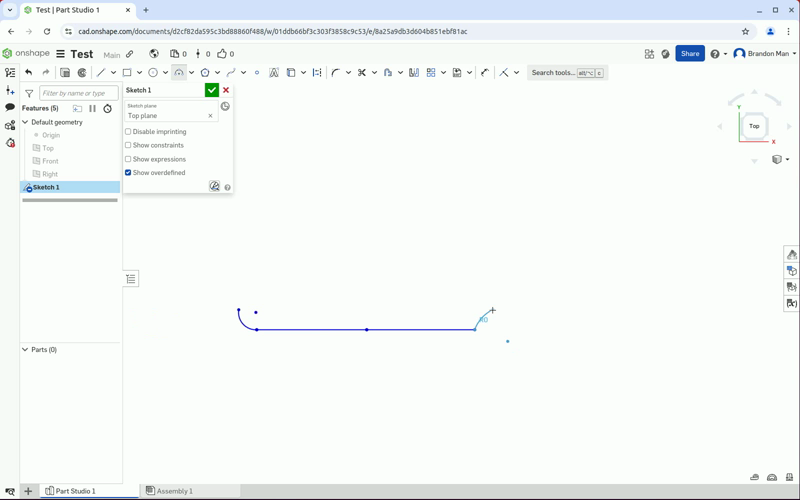
scroll(-6)
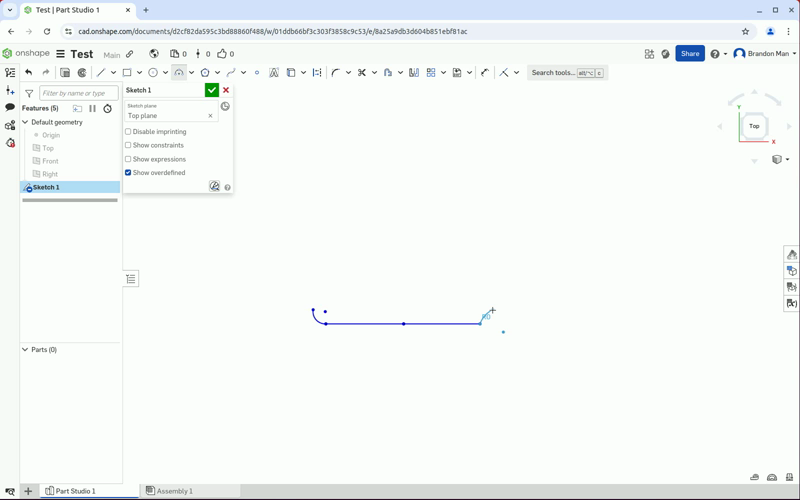
scroll(-6)
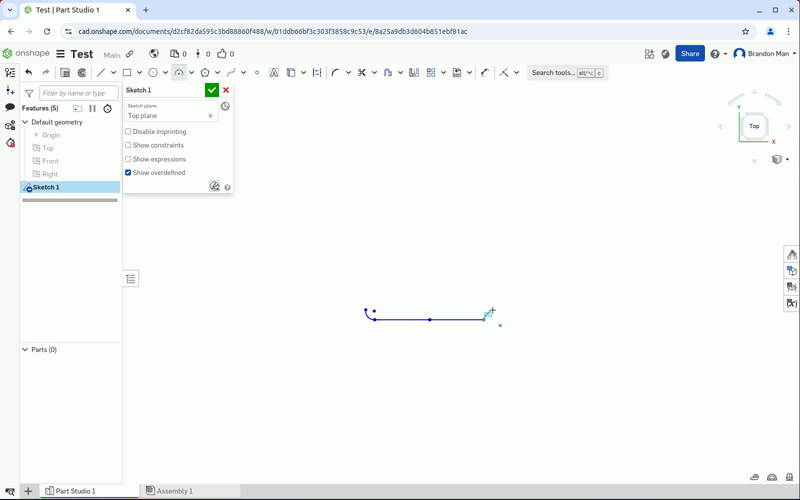
scroll(-6)
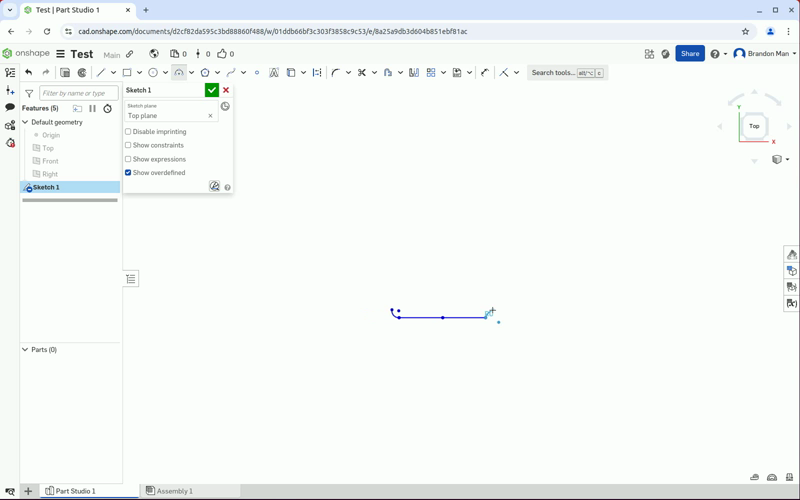
scroll(-6)
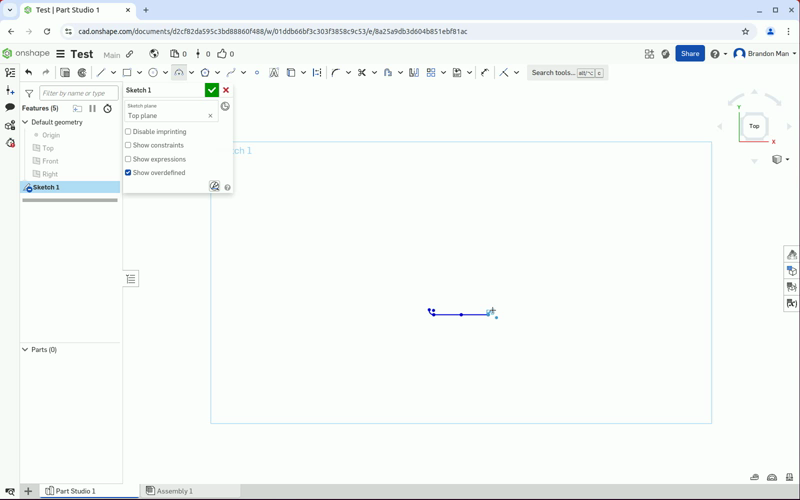
mouse_move(491, 313)
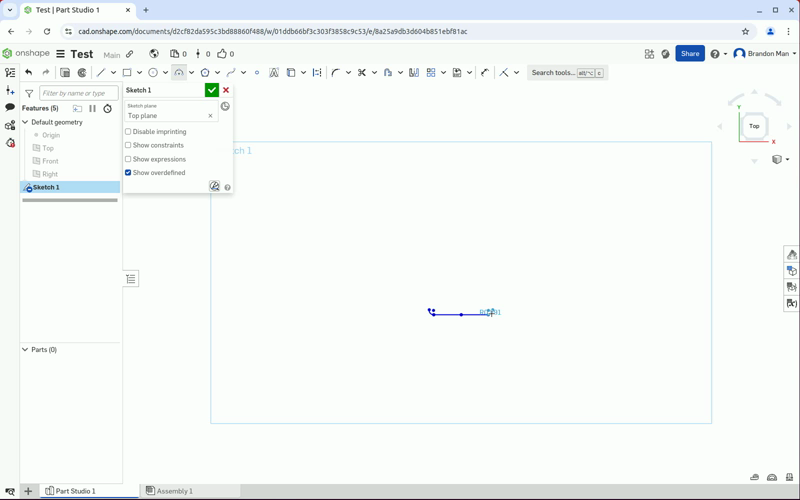
scroll(6)
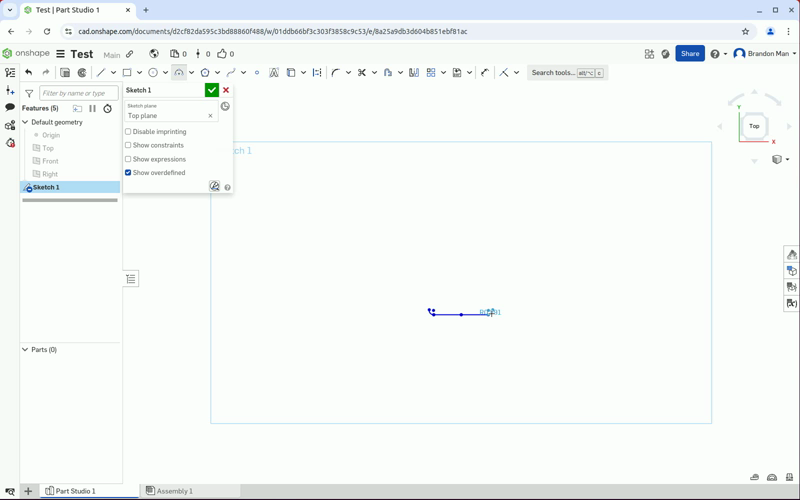
scroll(6)
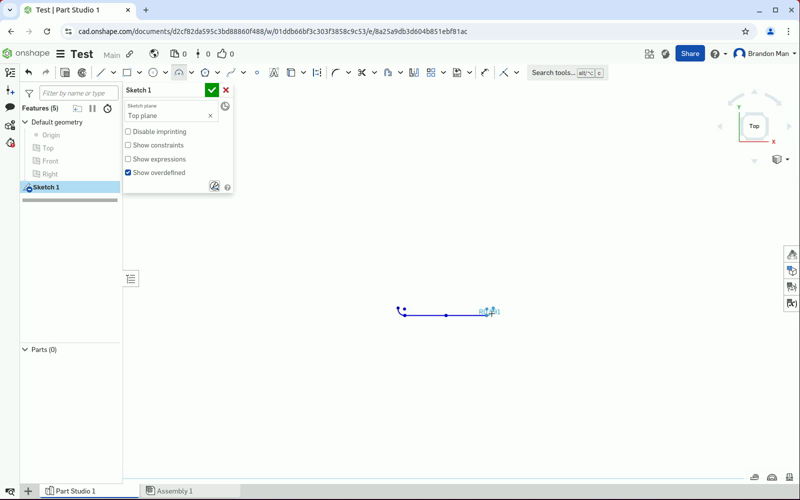
scroll(6)
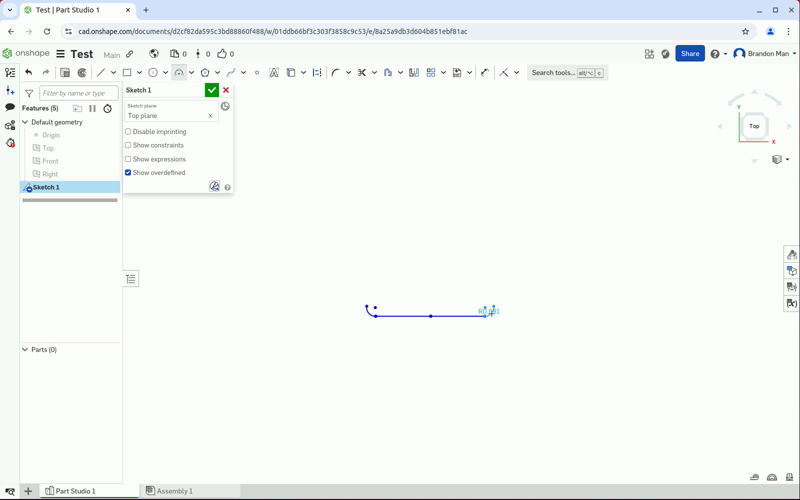
scroll(6)
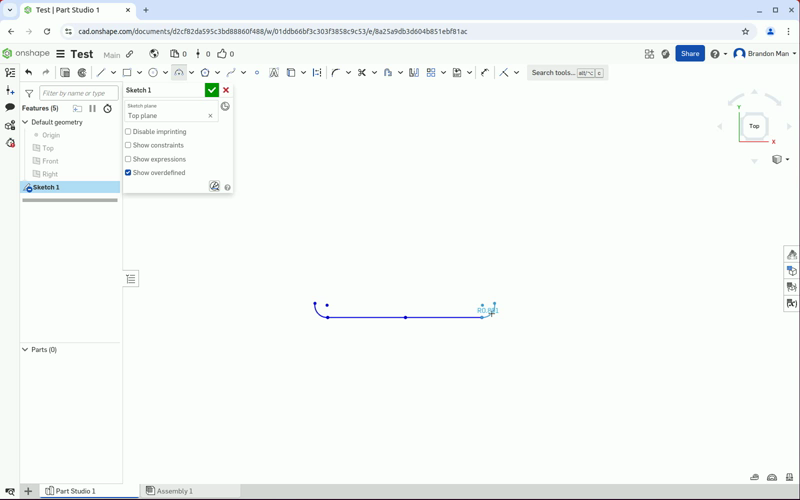
scroll(6)
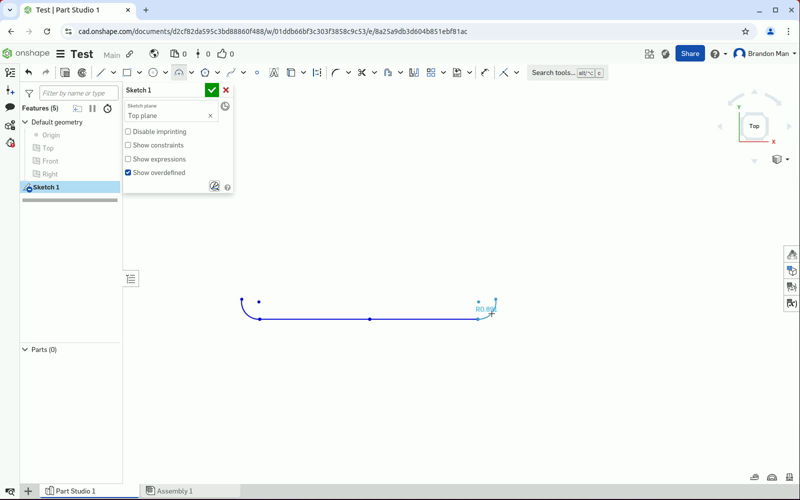
scroll(6)
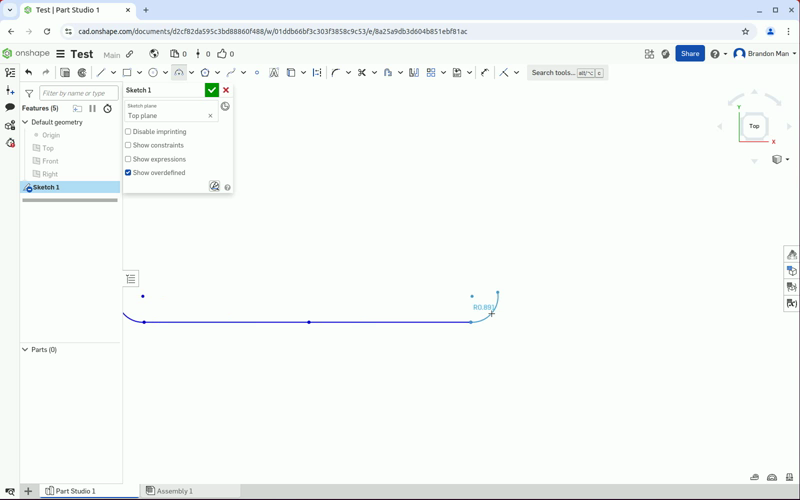
scroll(6)
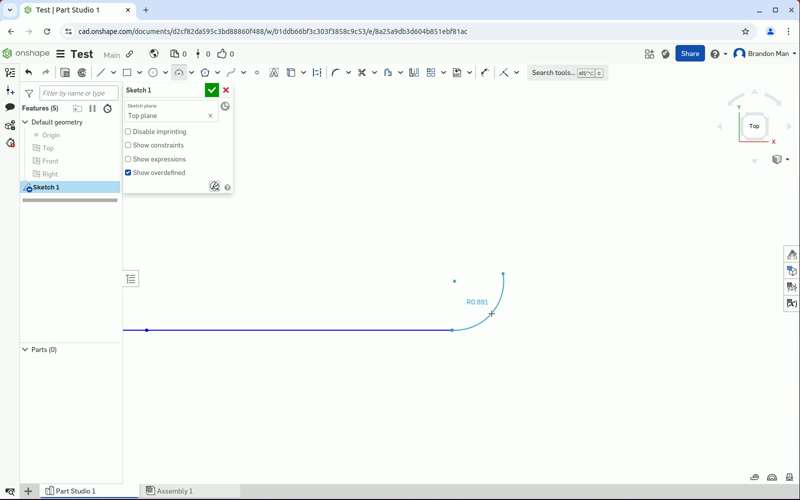
click(491, 313)
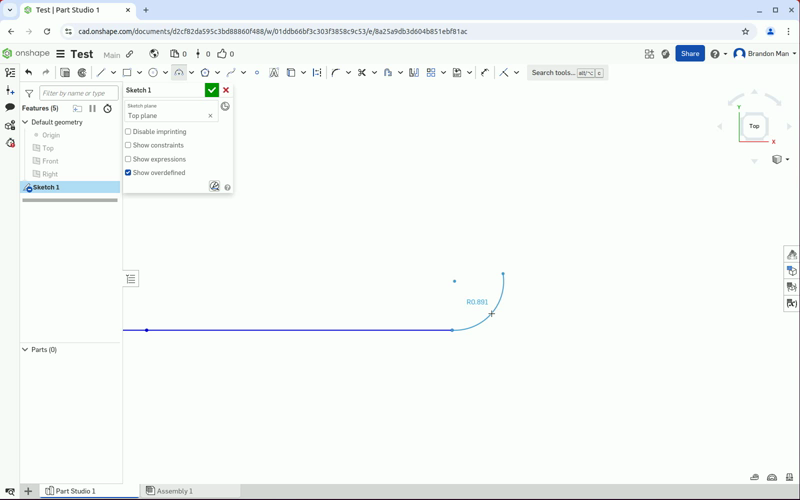
scroll(-6)
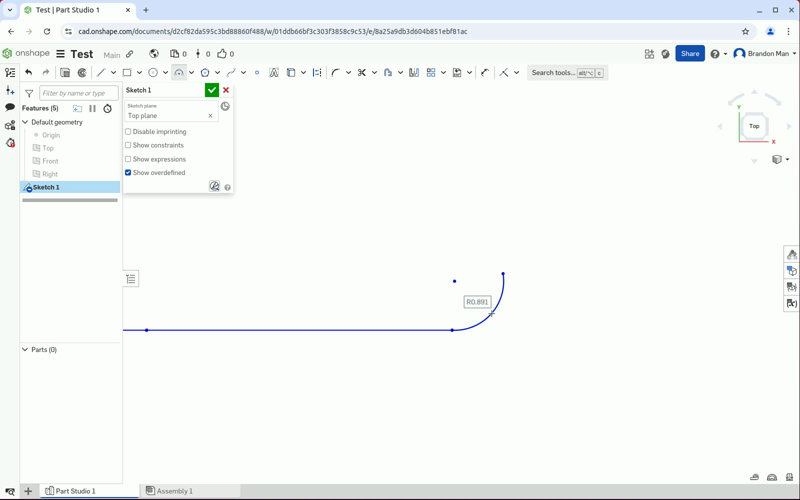
scroll(-6)
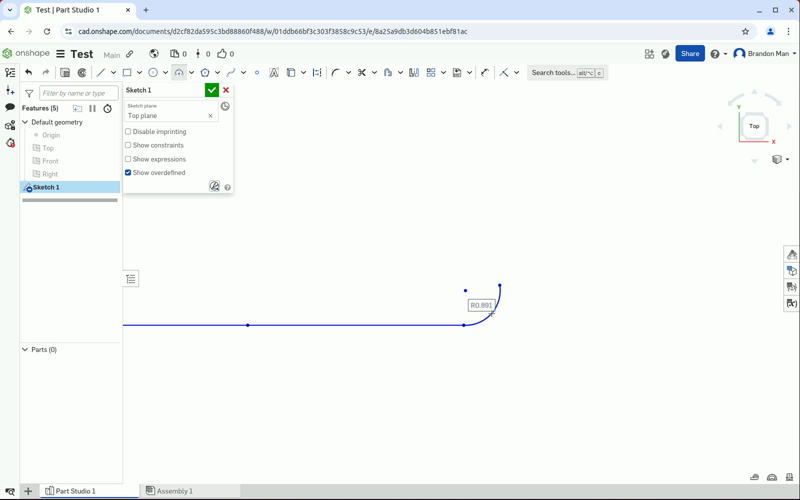
scroll(-6)
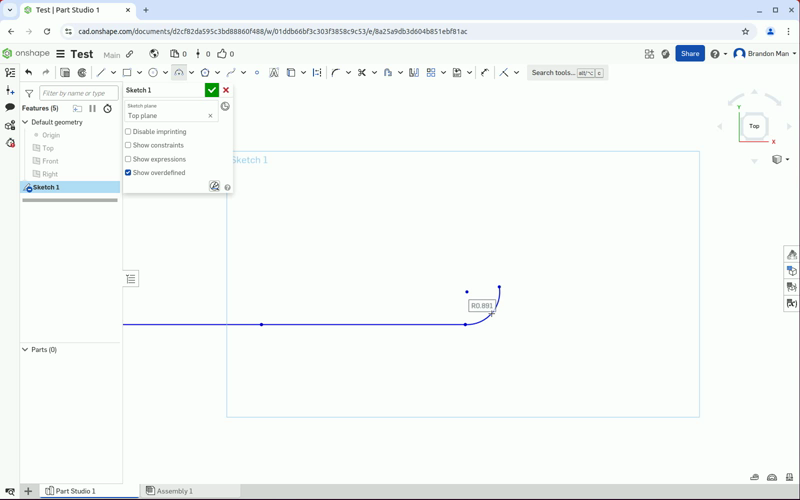
scroll(-6)
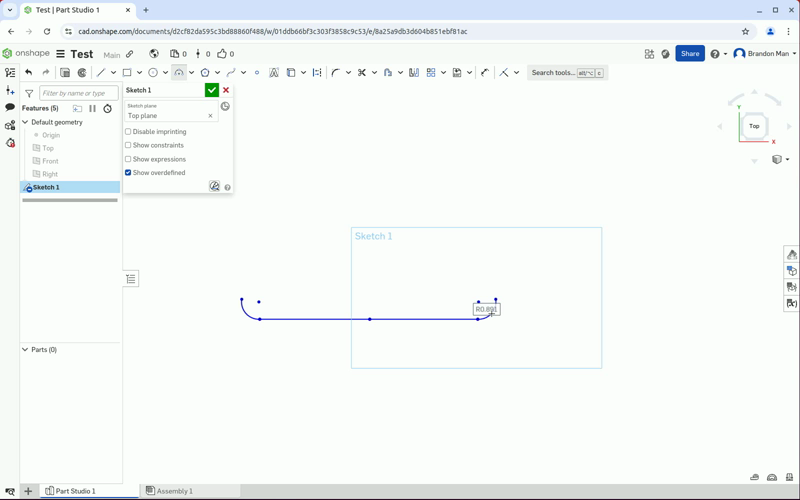
scroll(-6)
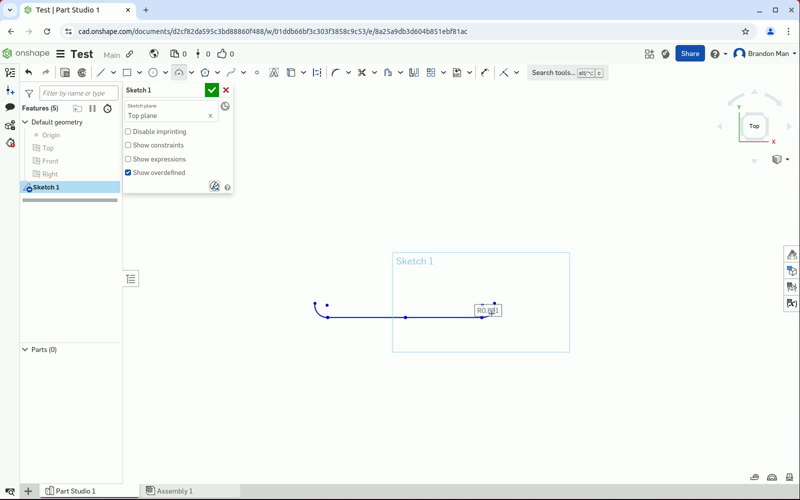
scroll(-6)
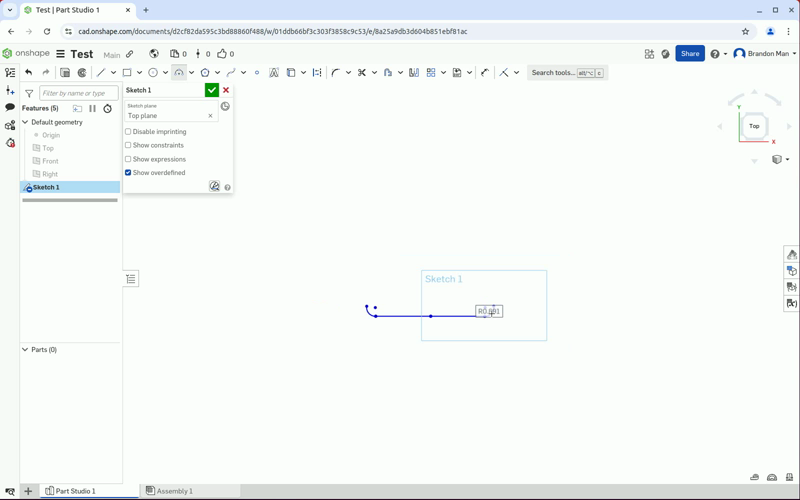
scroll(-6)
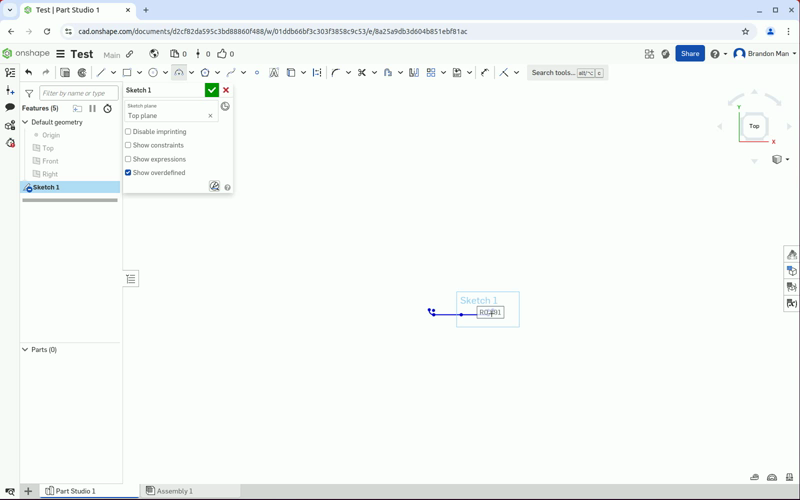
key_up(shift)
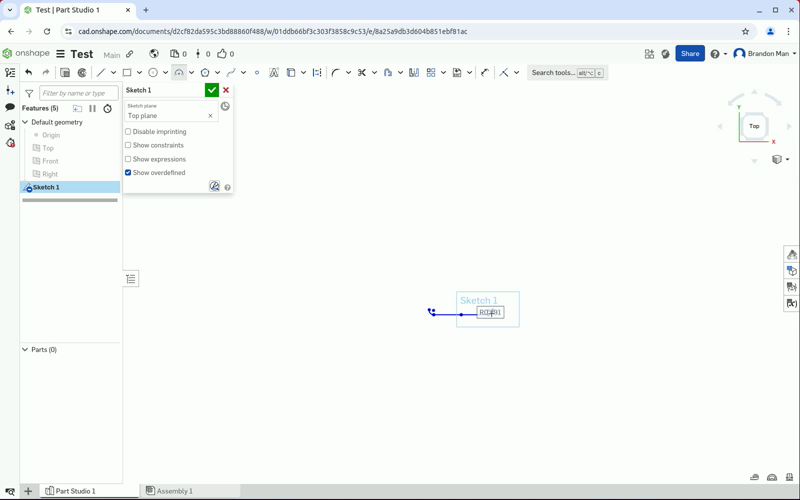
key(esc)
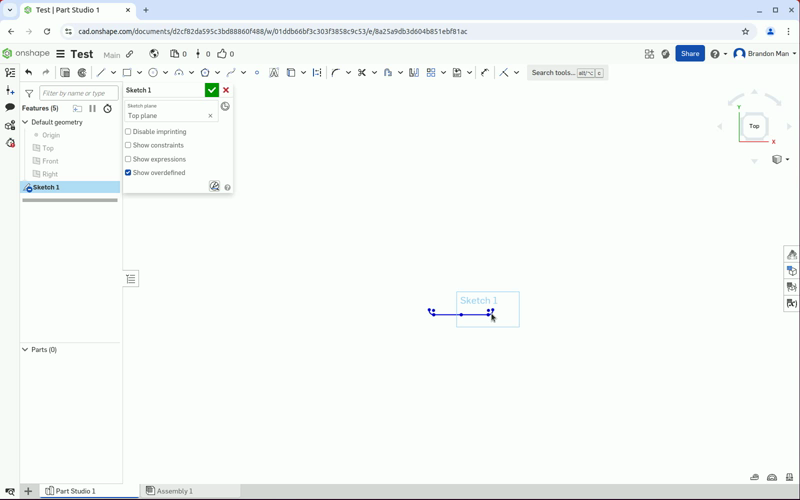
key(l)
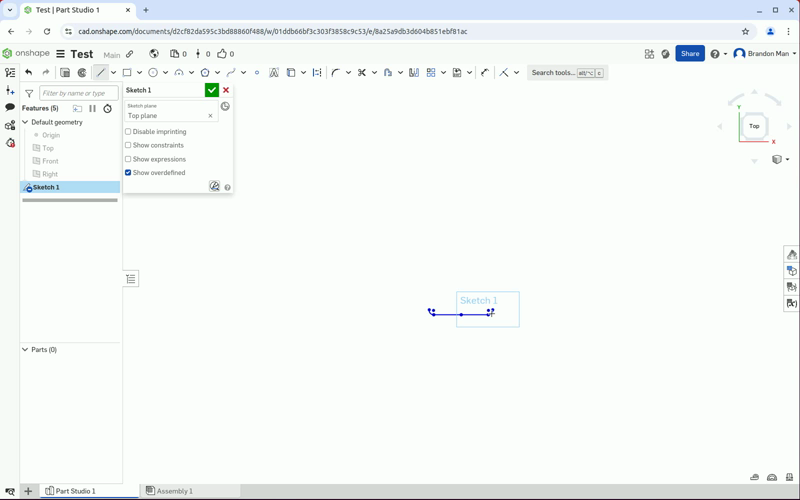
mouse_move(492, 309)
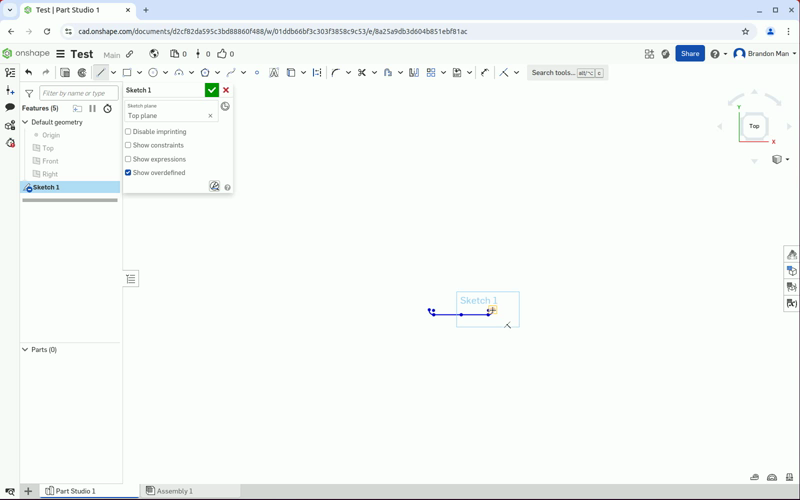
scroll(6)
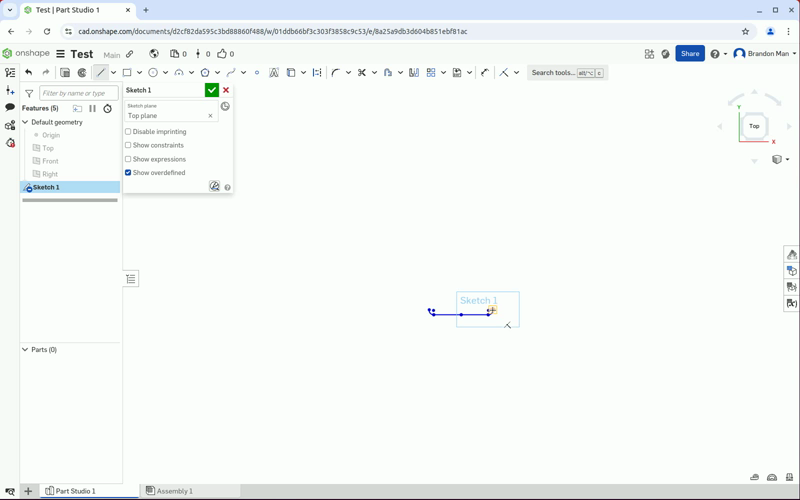
scroll(6)
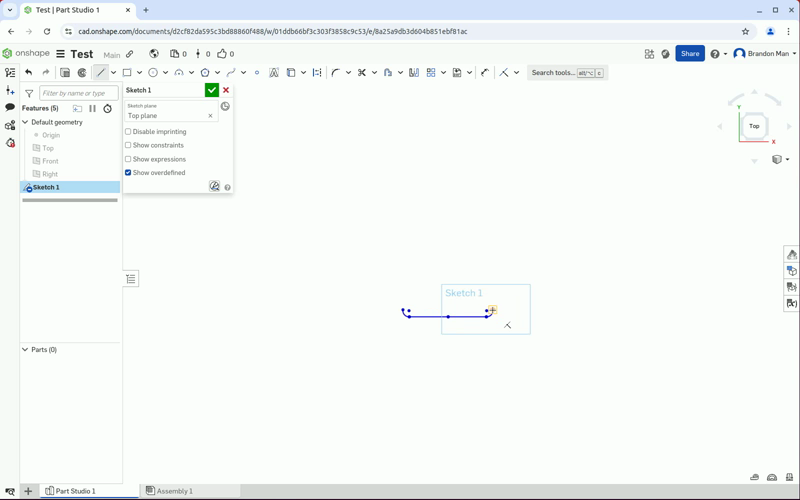
scroll(6)
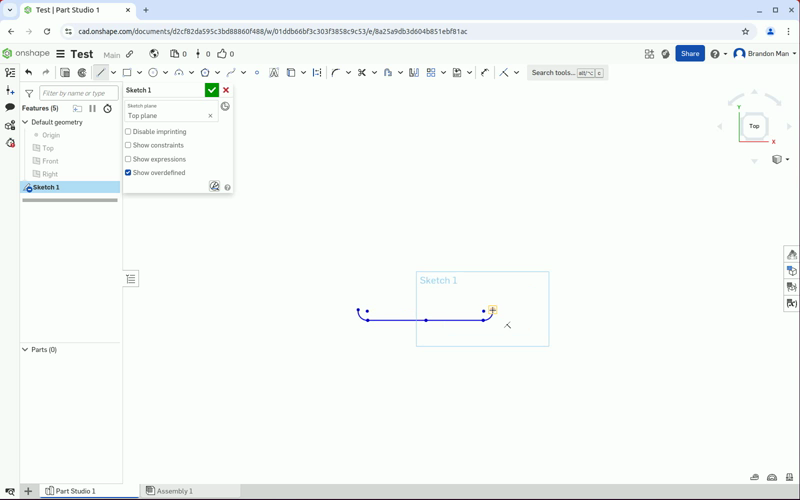
scroll(6)
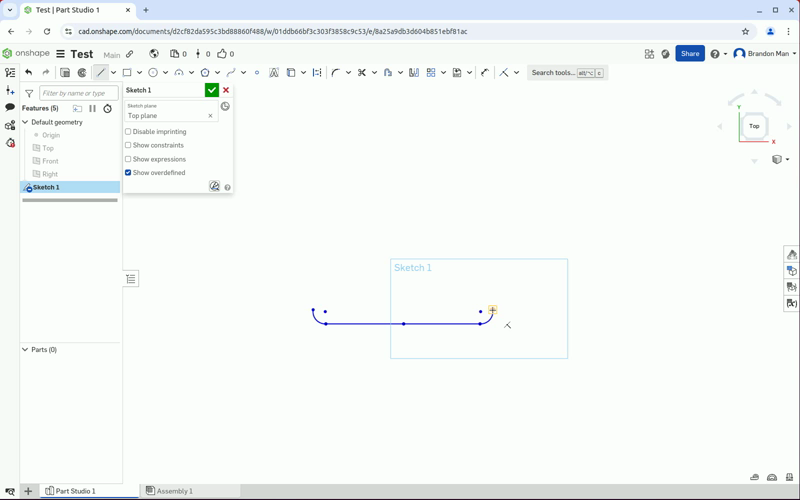
scroll(6)
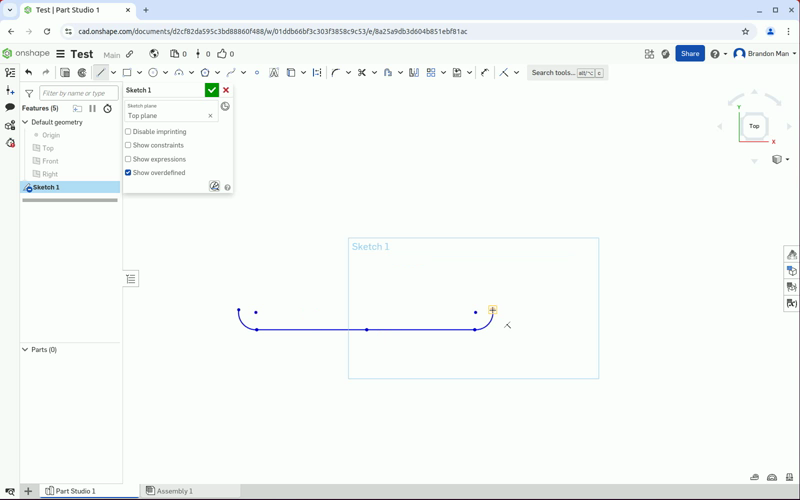
scroll(6)
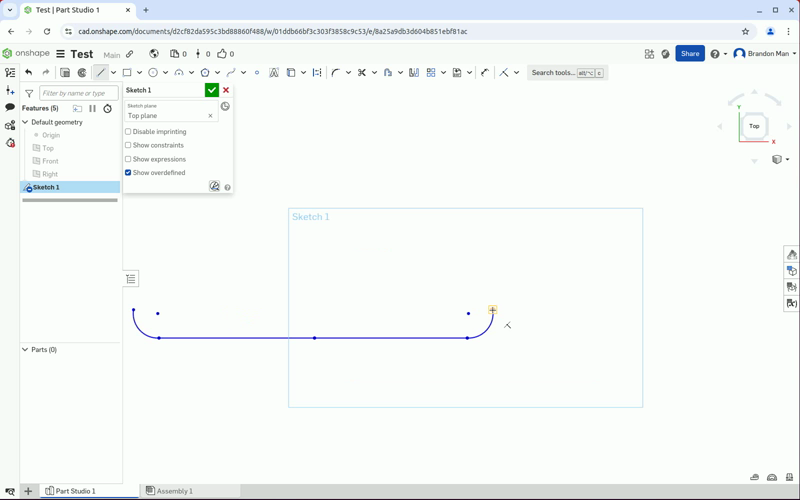
scroll(6)
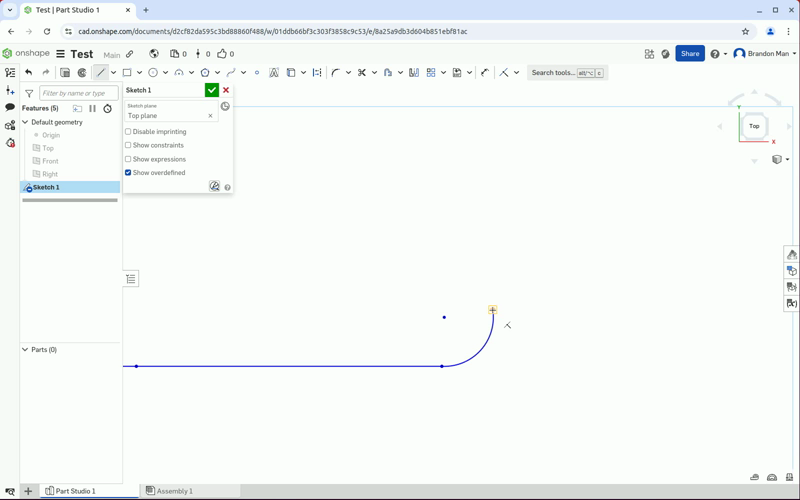
click(492, 309)
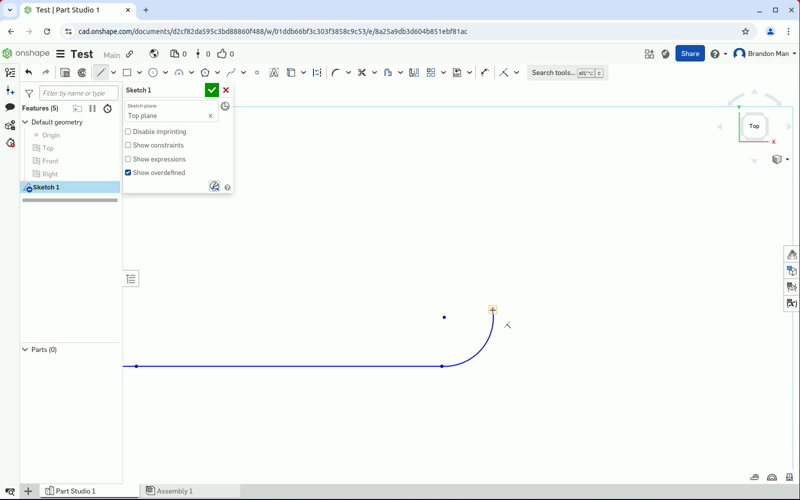
scroll(-6)
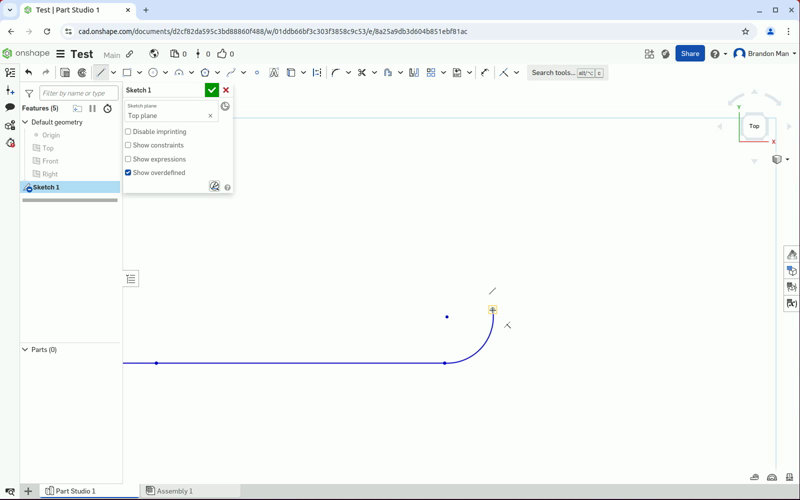
scroll(-6)
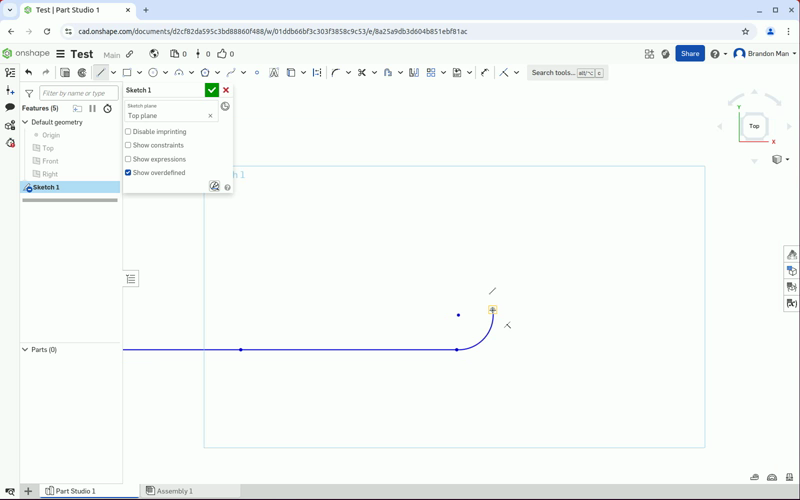
scroll(-6)
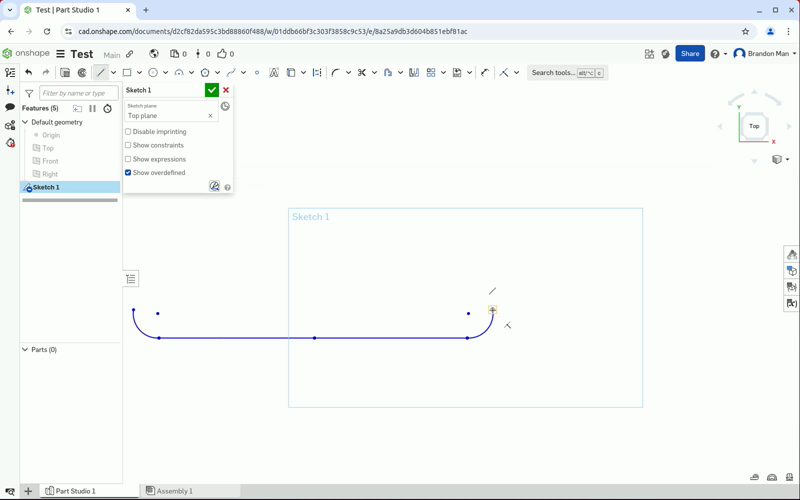
scroll(-6)
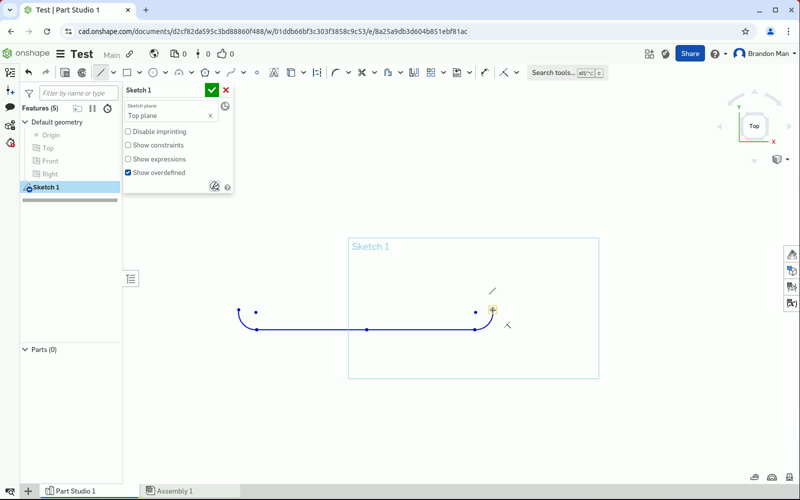
scroll(-6)
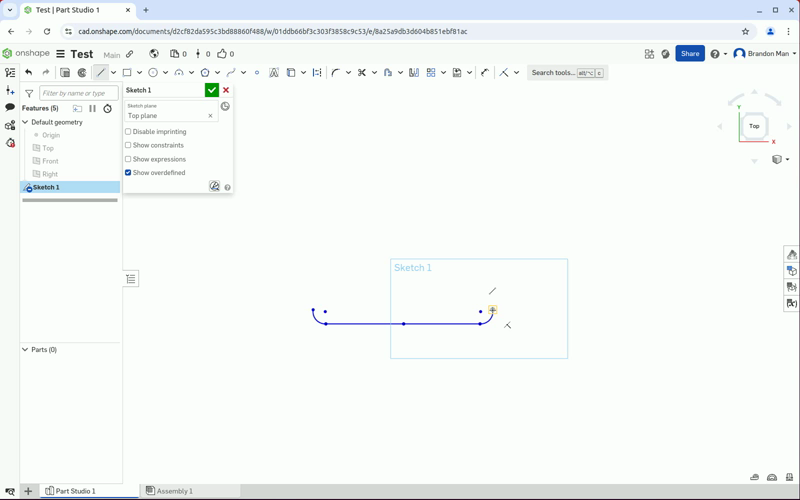
scroll(-6)
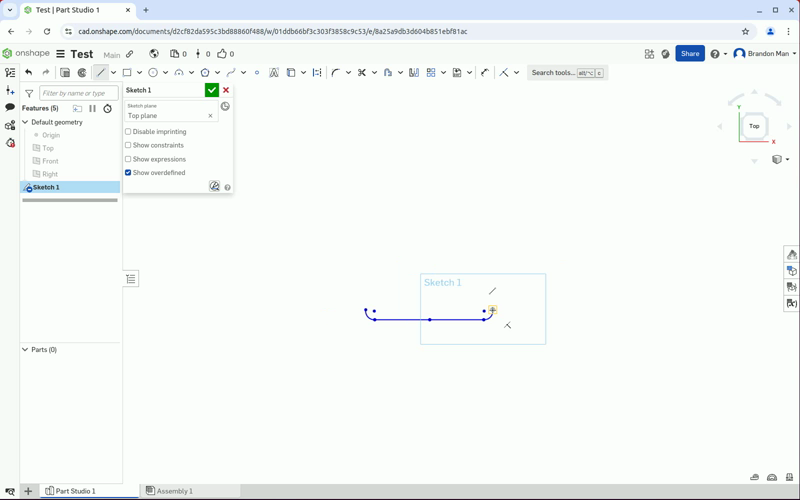
scroll(-6)
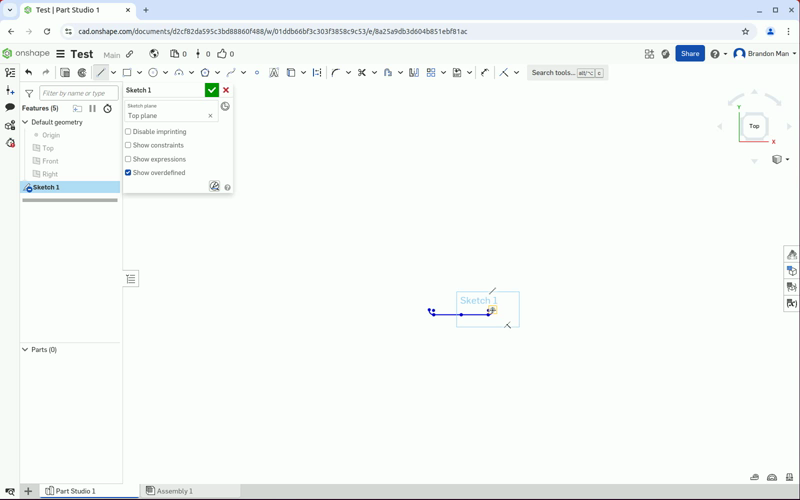
key_down(shift)
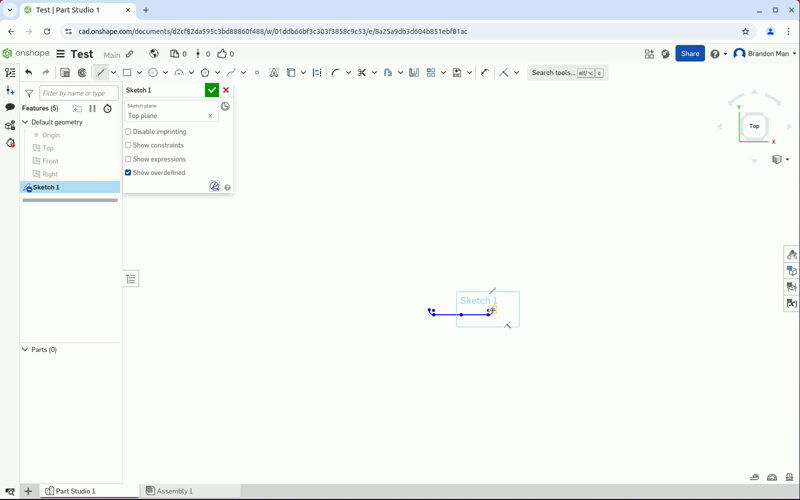
mouse_move(522, 309)
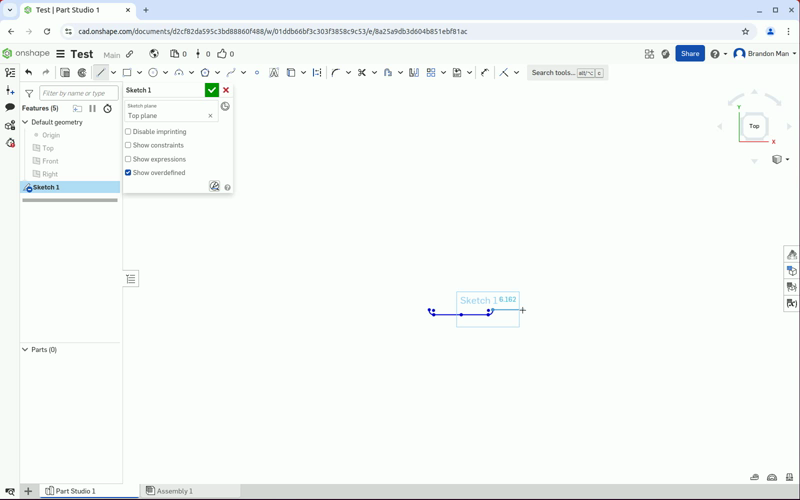
mouse_move(492, 282)
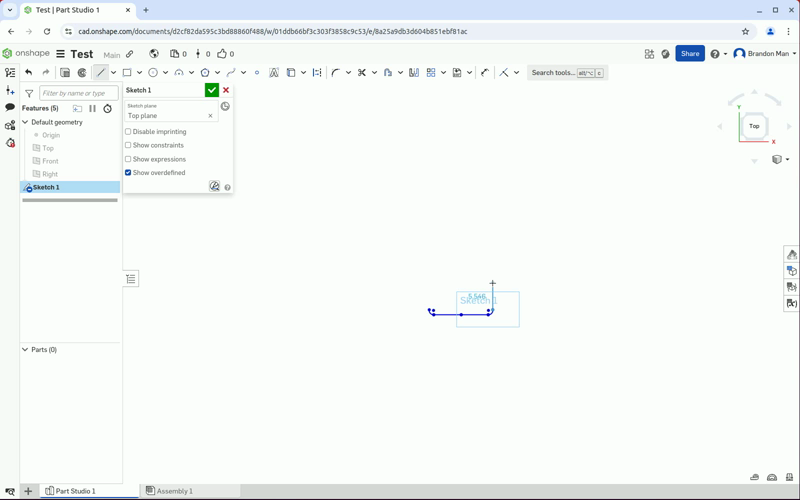
click(492, 282)
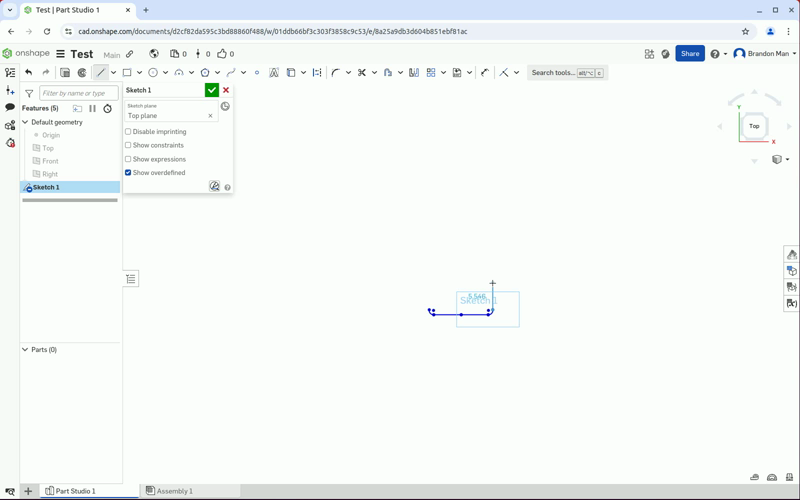
key_up(shift)
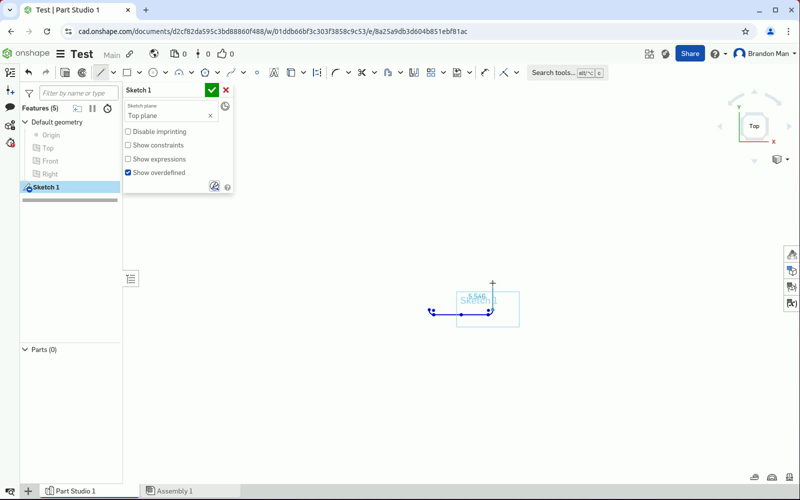
key_down(shift)
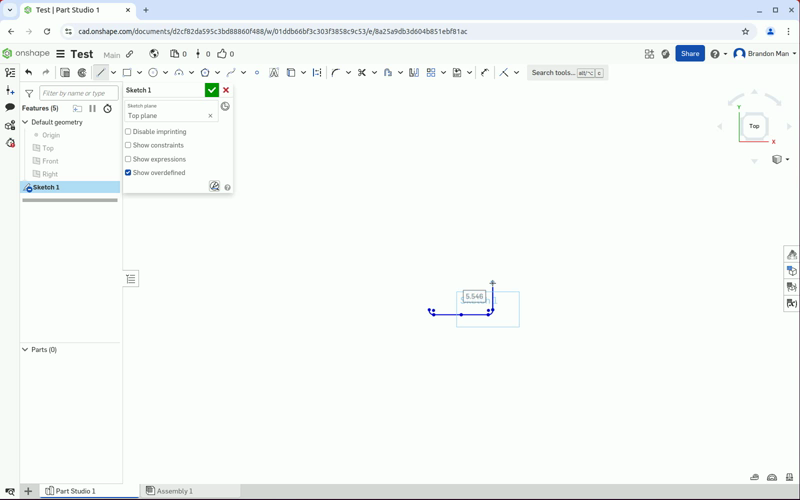
mouse_move(522, 282)
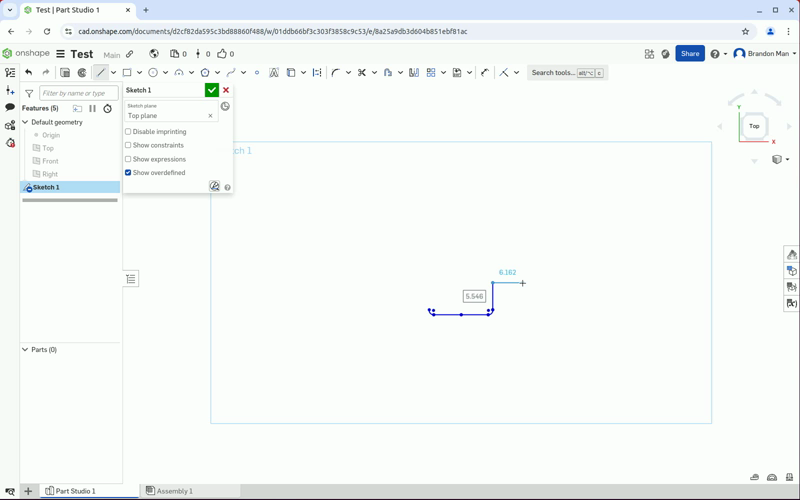
mouse_move(492, 256)
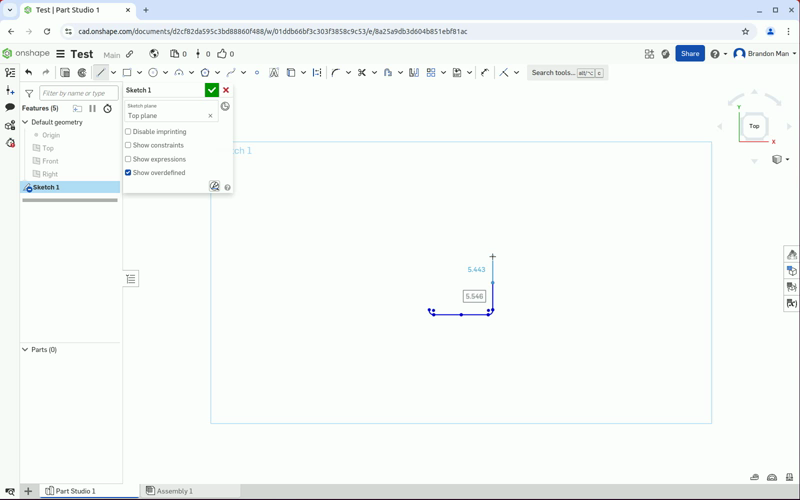
click(492, 256)
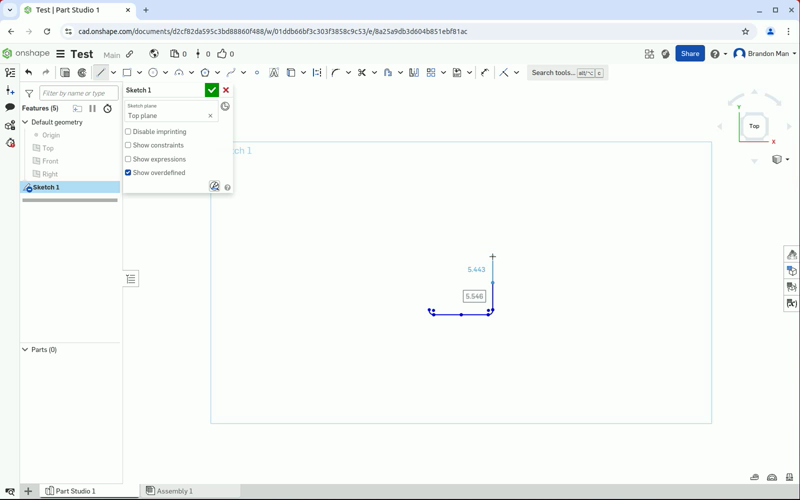
key_up(shift)
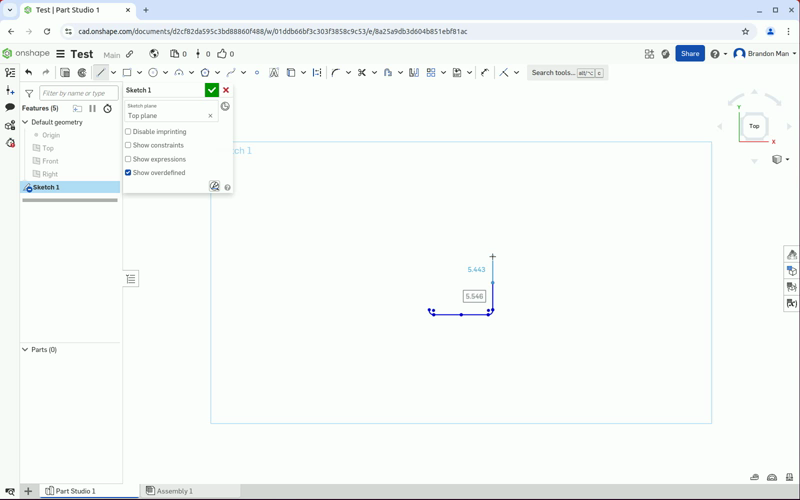
key(esc)
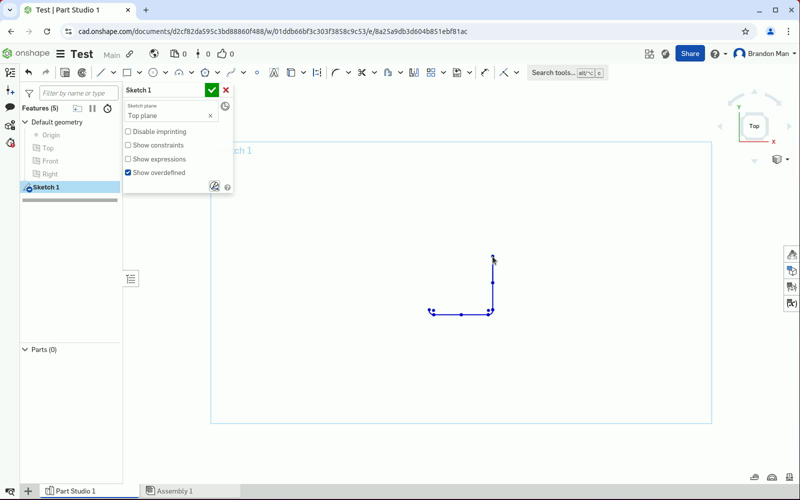
key(a)
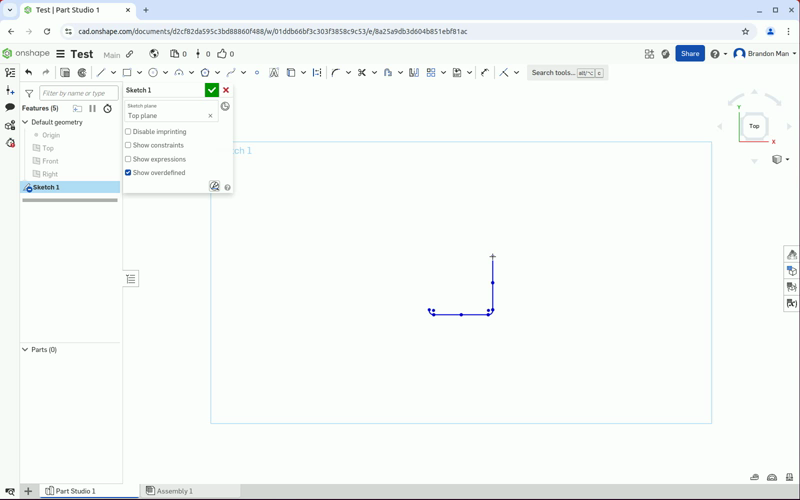
mouse_move(492, 256)
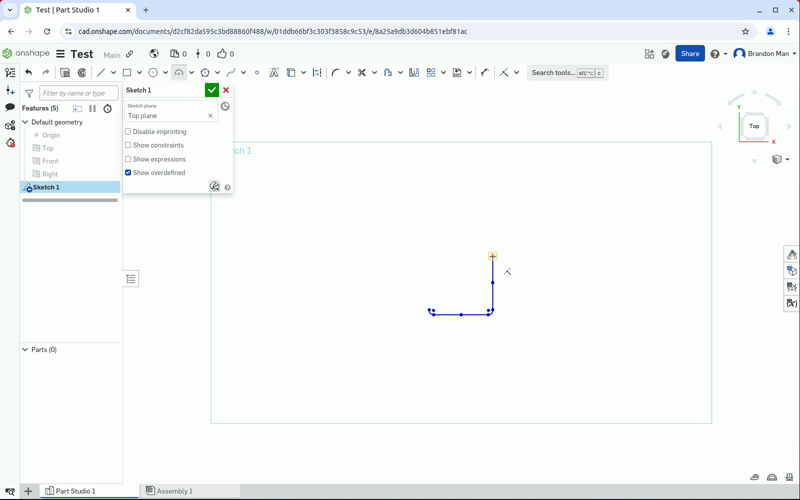
click(492, 256)
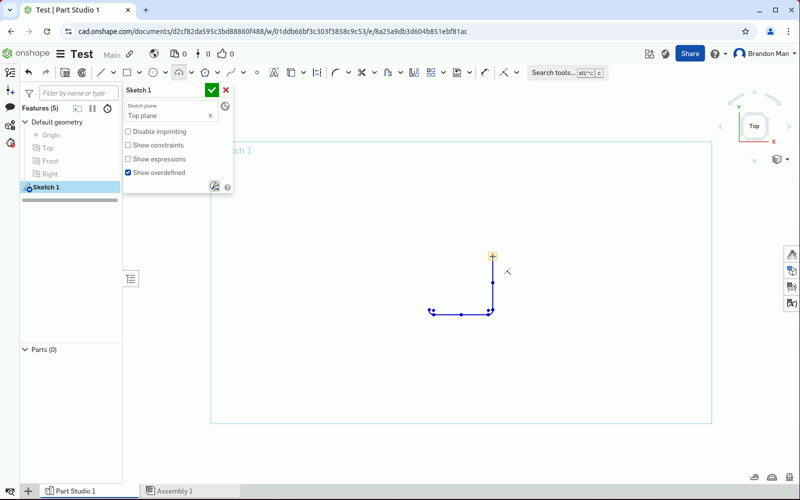
key_down(shift)
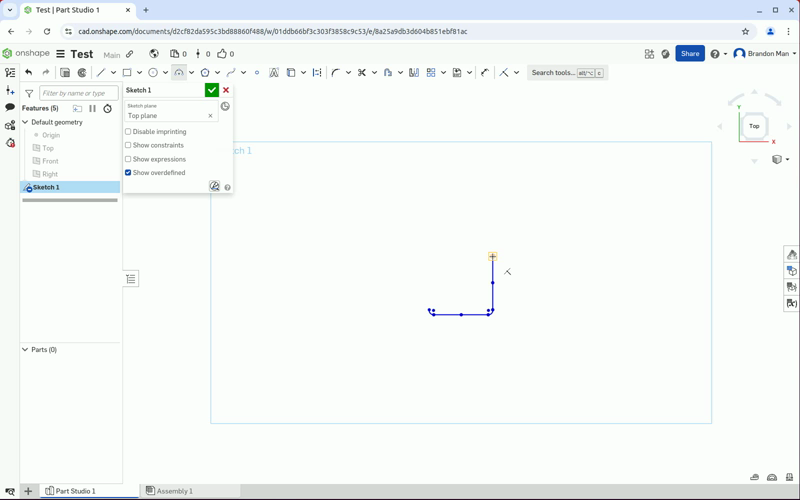
mouse_move(488, 250)
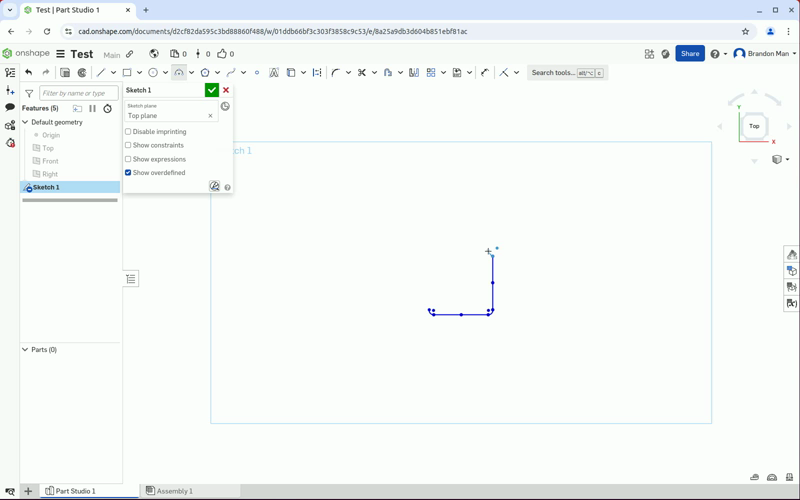
scroll(6)
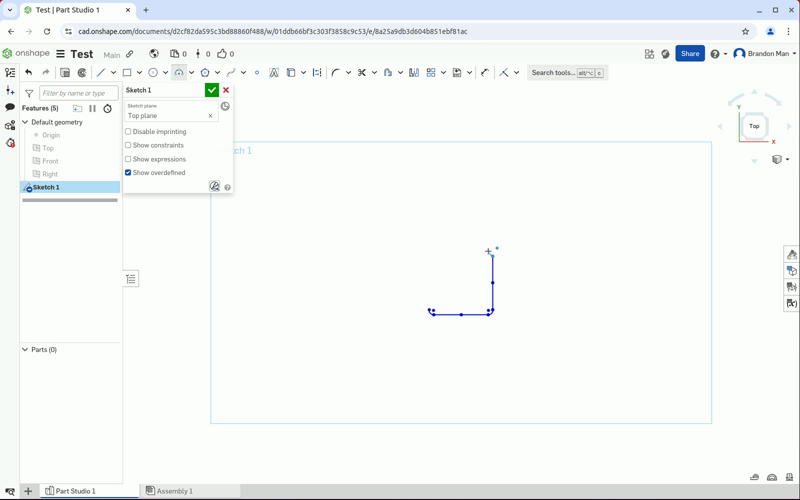
scroll(6)
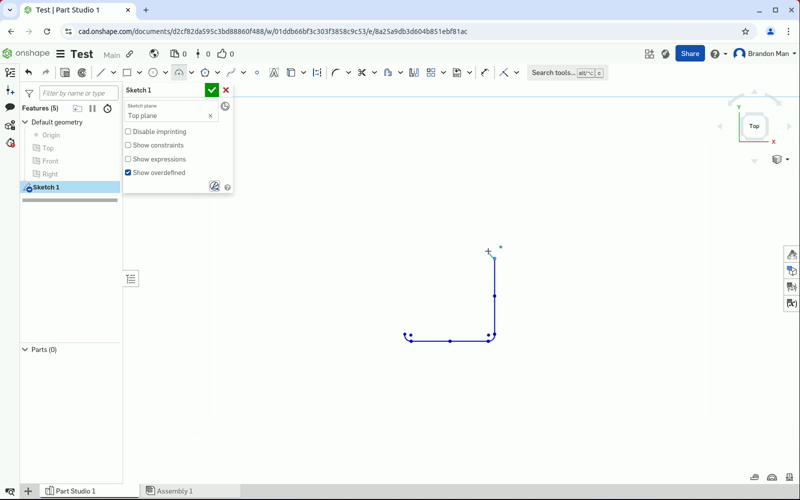
scroll(6)
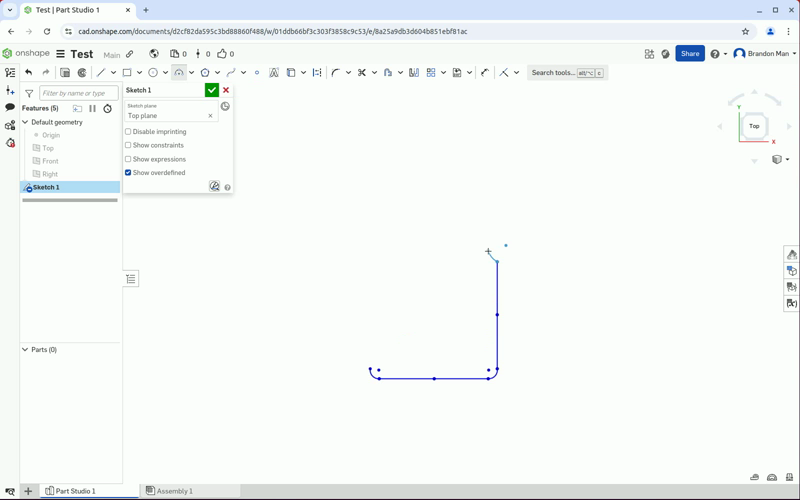
scroll(6)
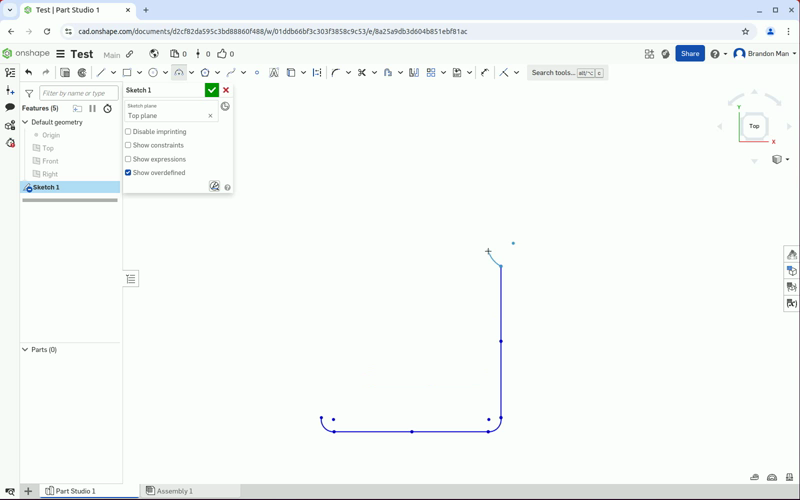
scroll(6)
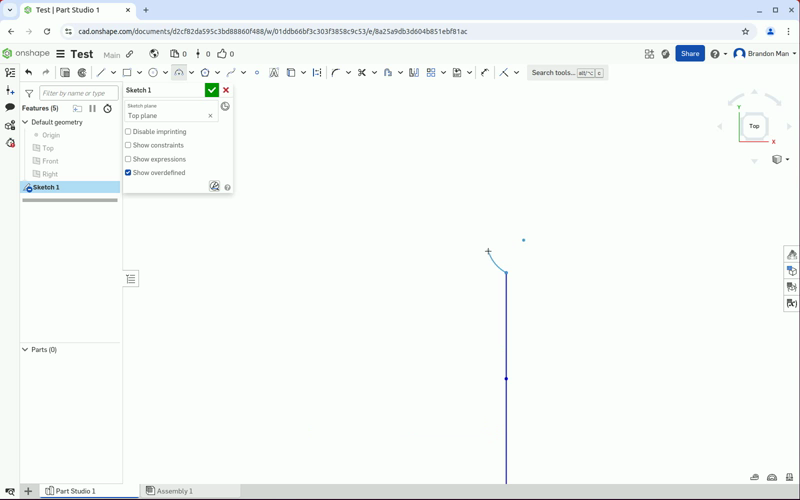
scroll(6)
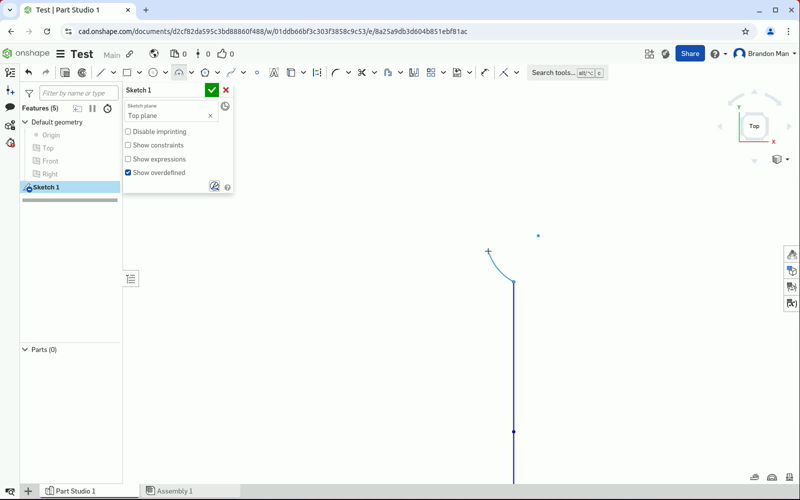
scroll(6)
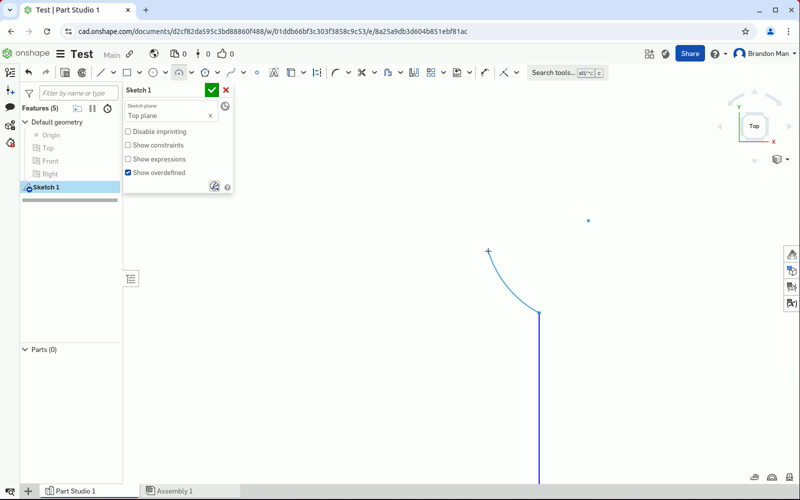
click(488, 250)
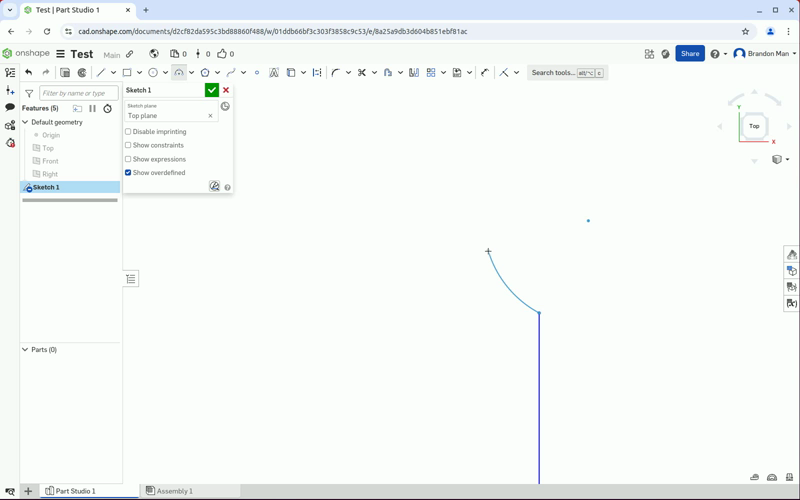
scroll(-6)
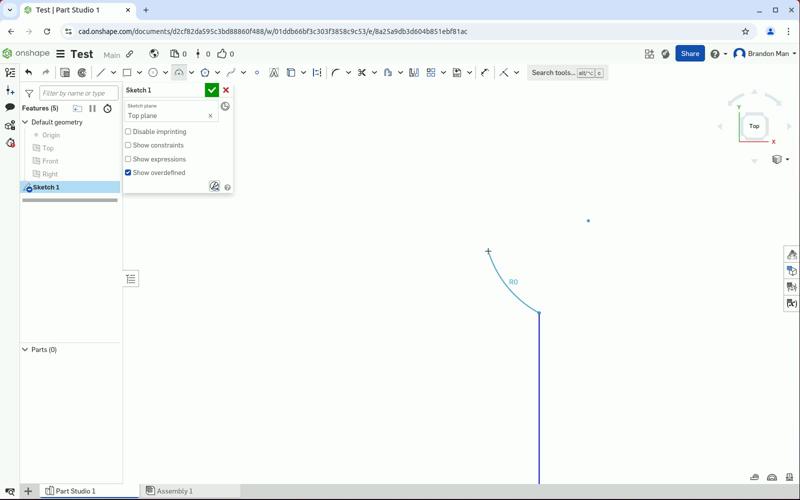
scroll(-6)
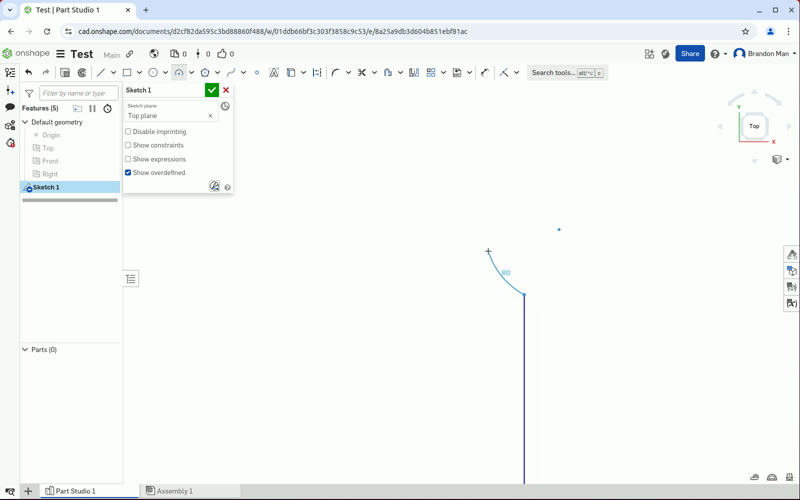
scroll(-6)
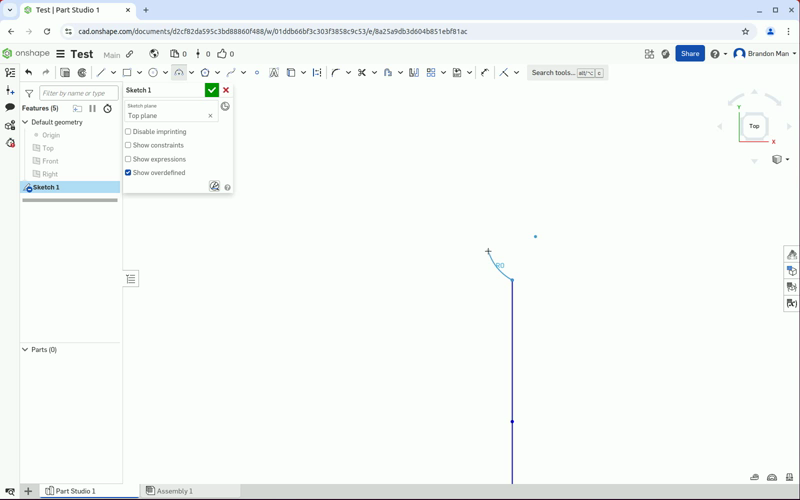
scroll(-6)
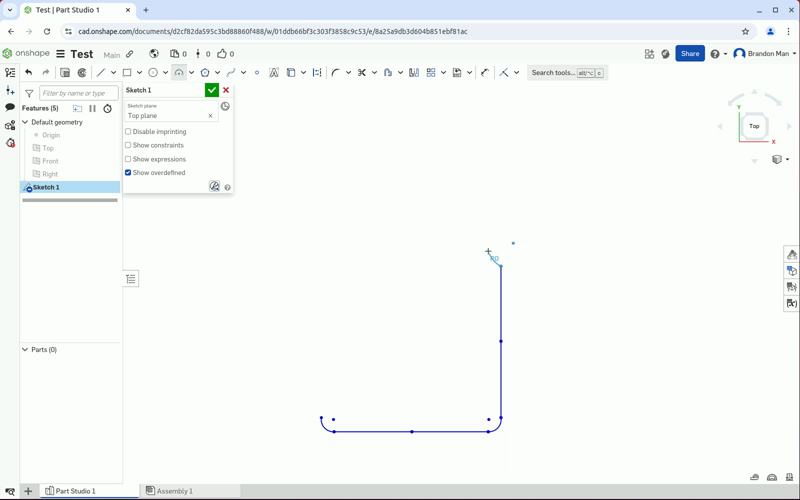
scroll(-6)
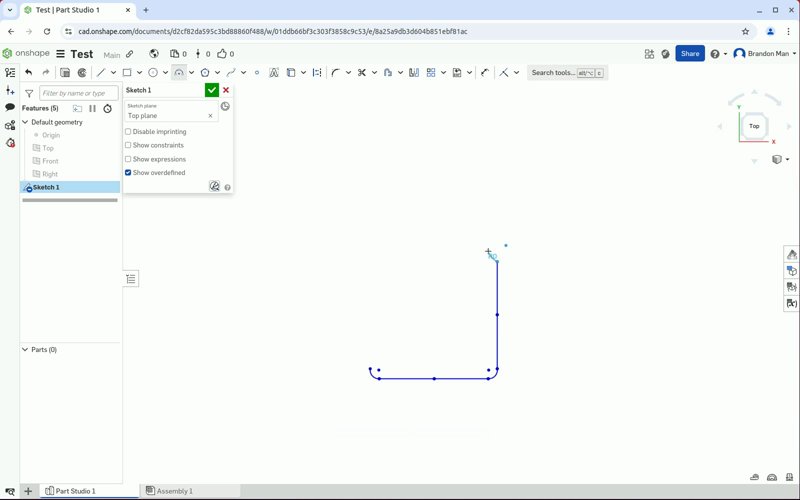
scroll(-6)
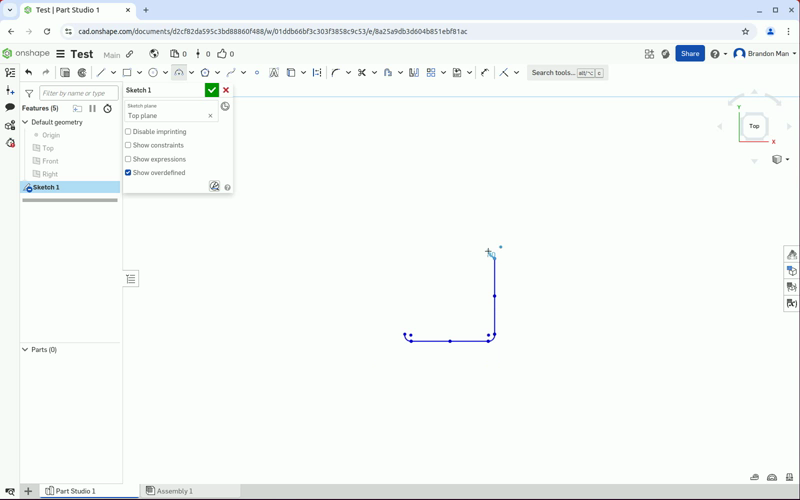
scroll(-6)
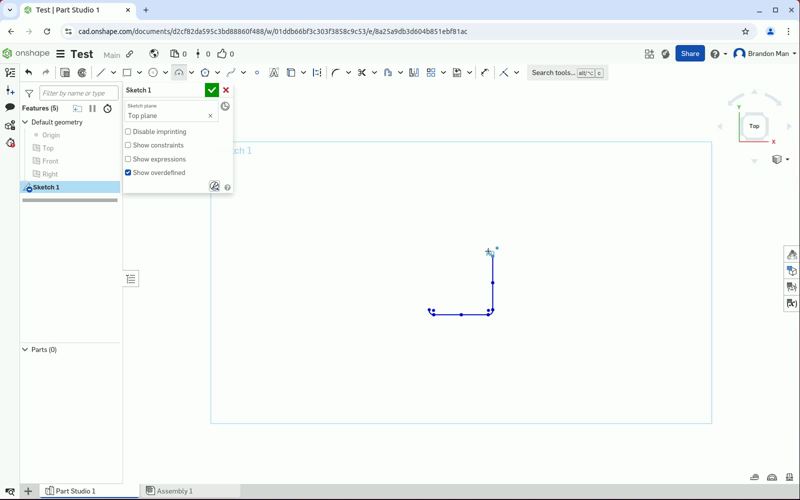
mouse_move(491, 252)
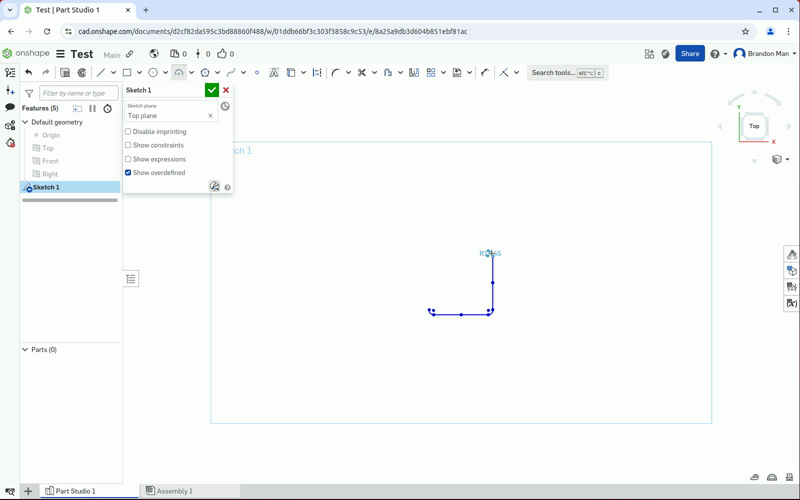
scroll(6)
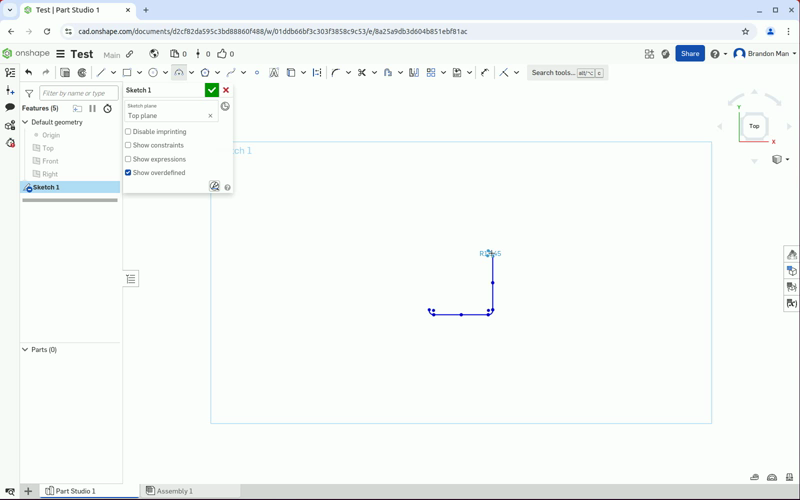
scroll(6)
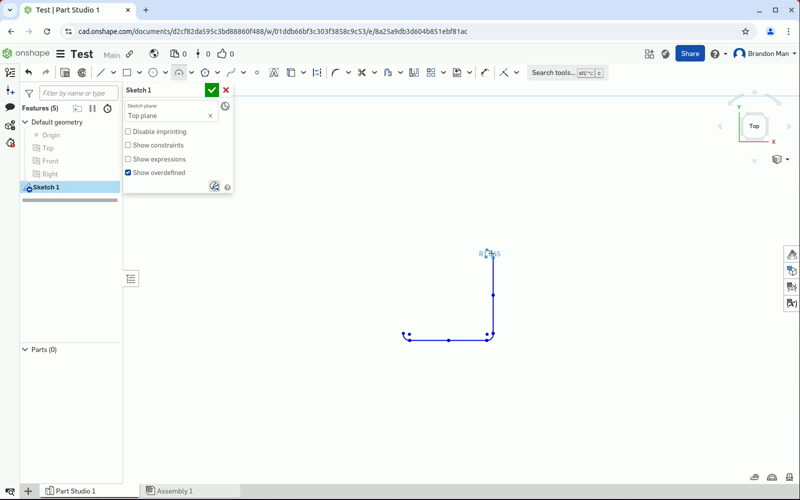
scroll(6)
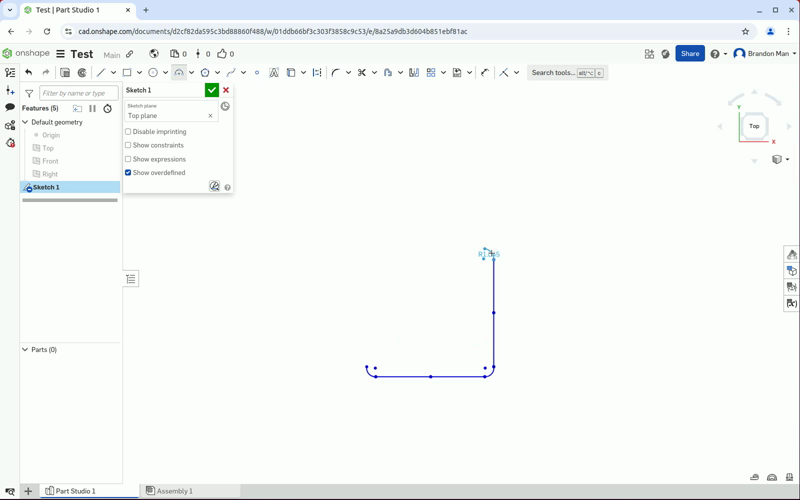
scroll(6)
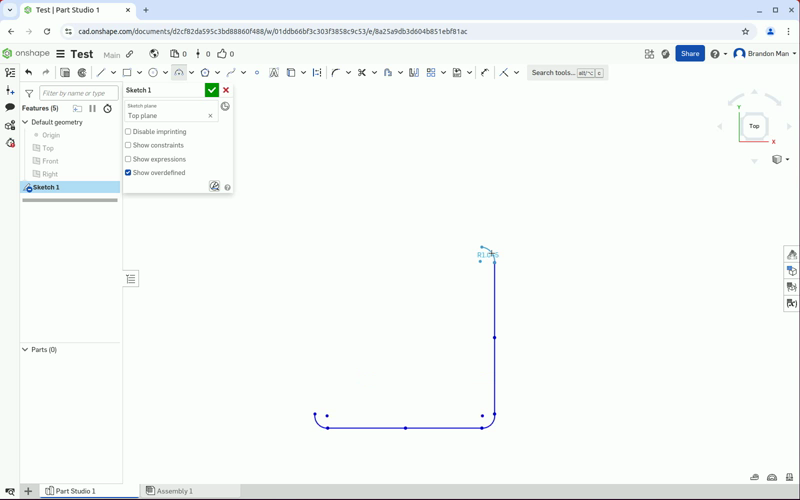
scroll(6)
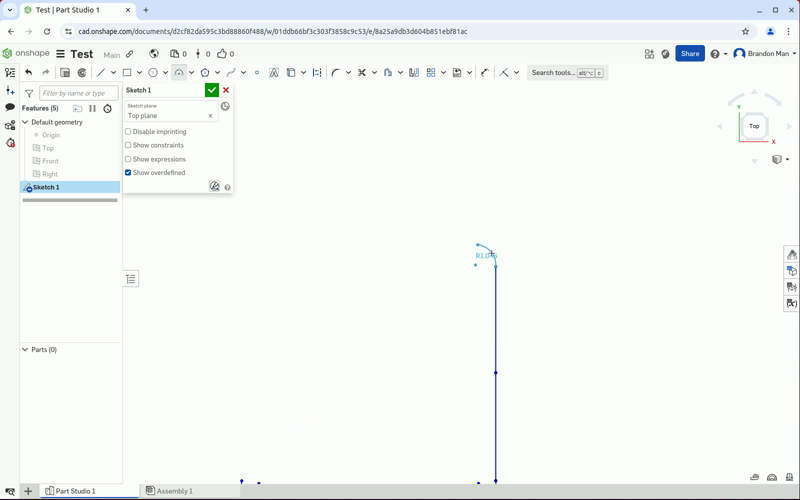
scroll(6)
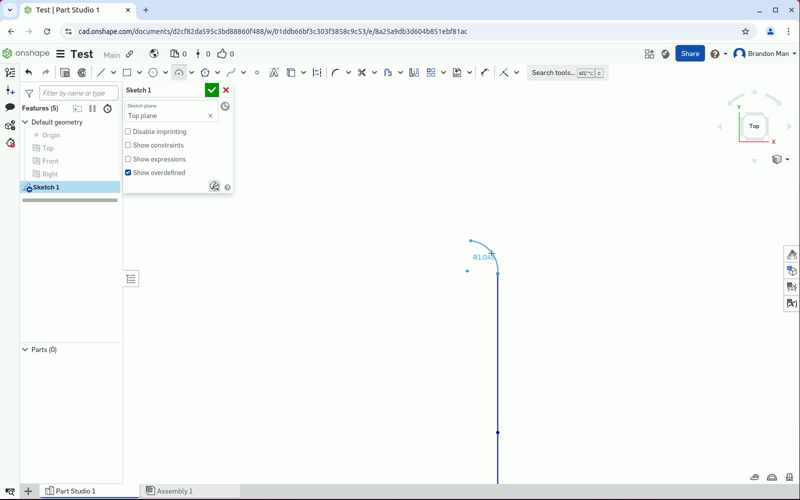
scroll(6)
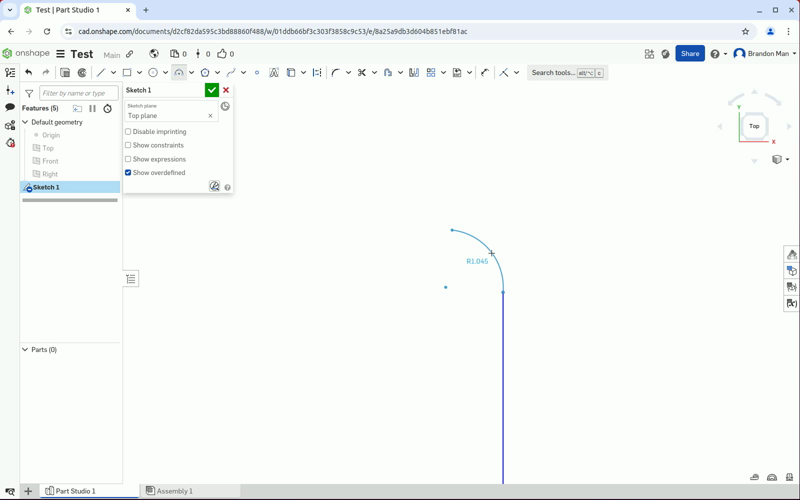
click(491, 252)
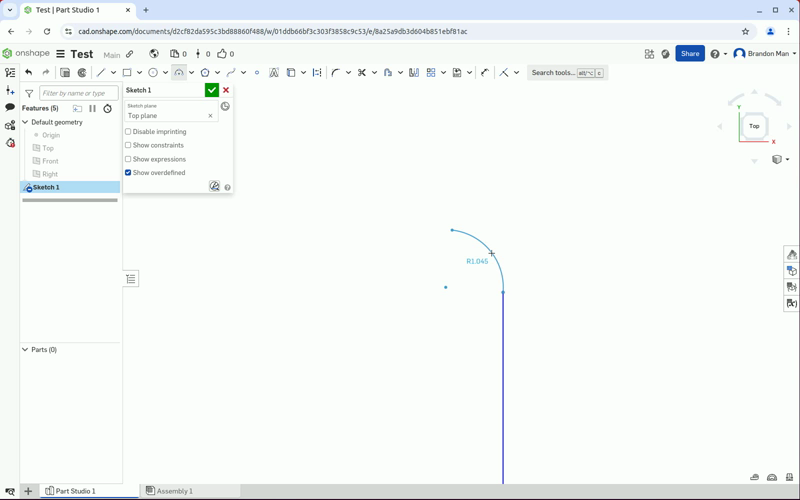
scroll(-6)
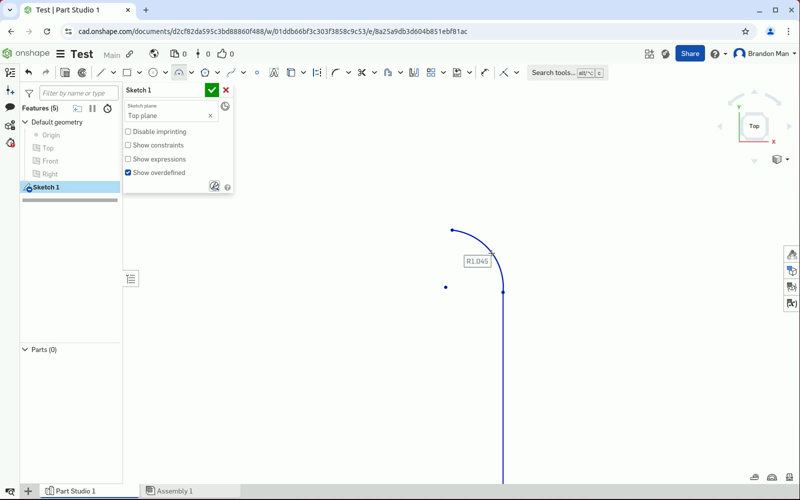
scroll(-6)
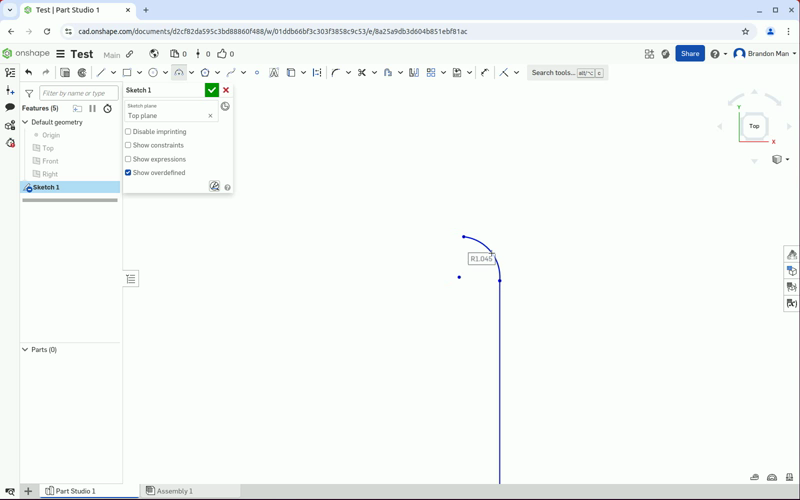
scroll(-6)
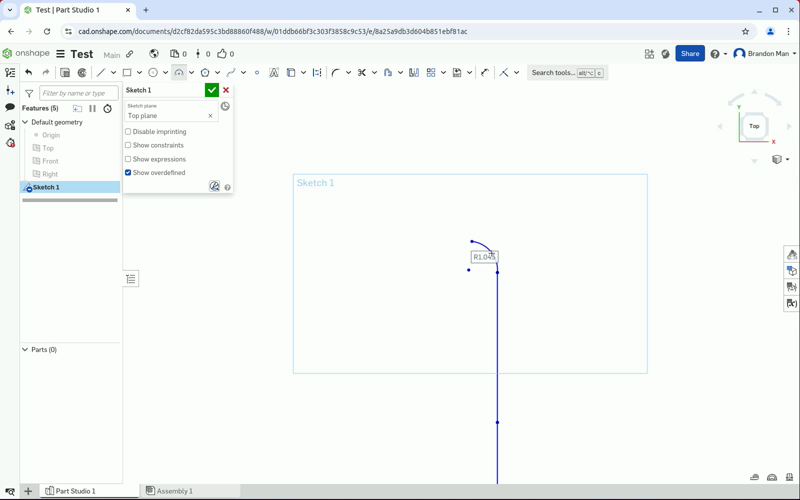
scroll(-6)
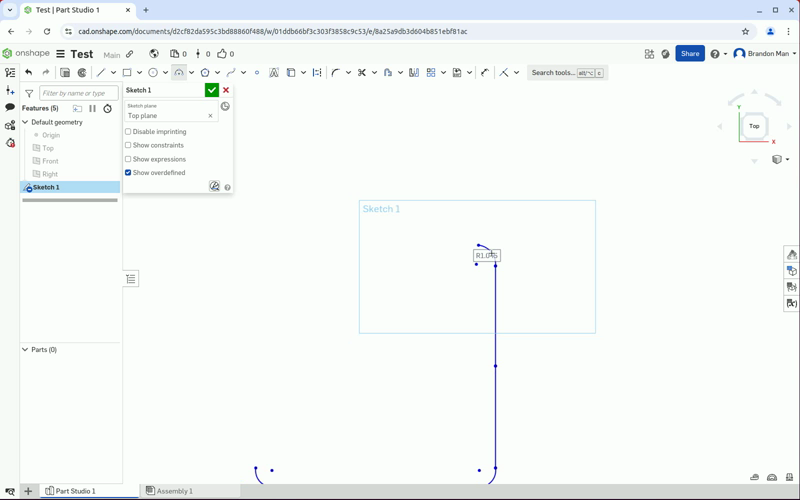
scroll(-6)
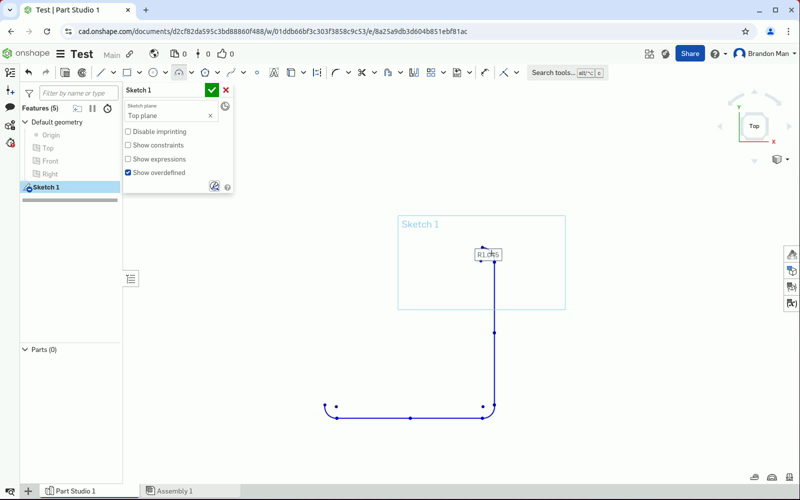
scroll(-6)
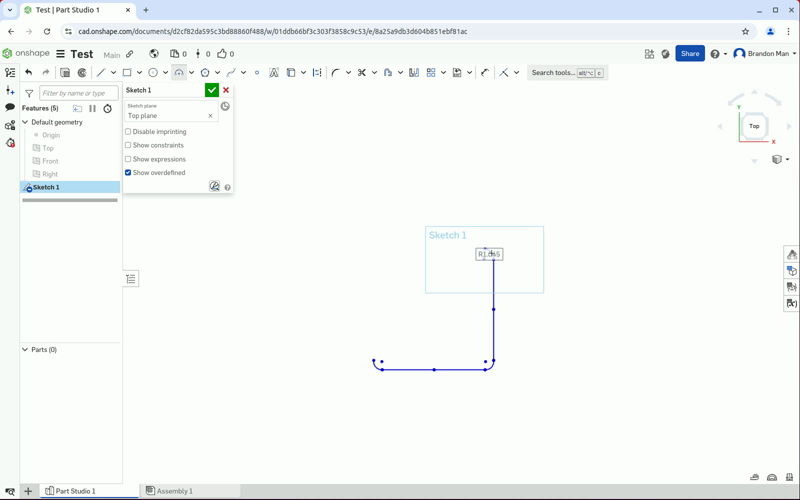
scroll(-6)
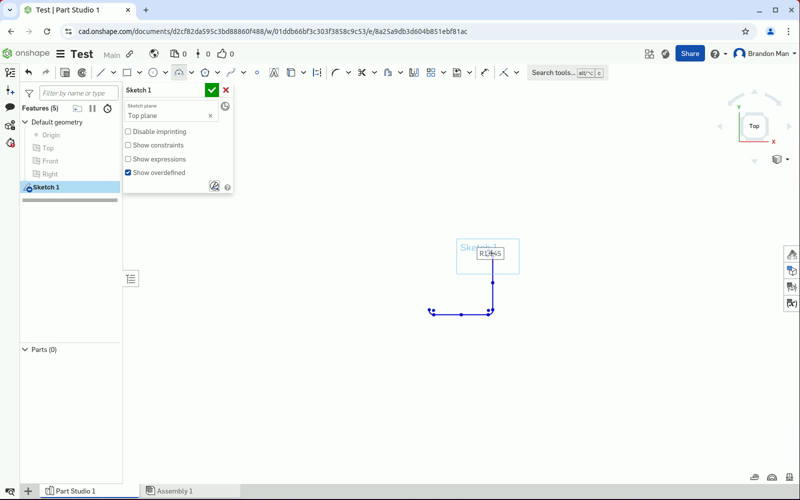
key_up(shift)
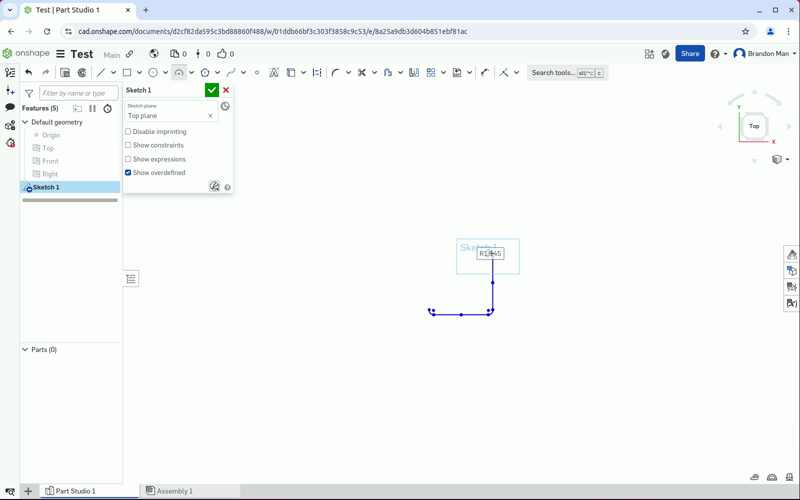
key(esc)
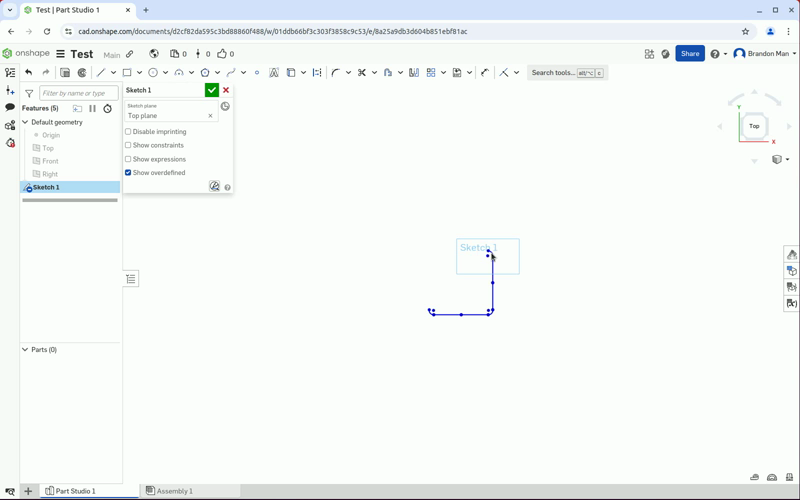
key(l)
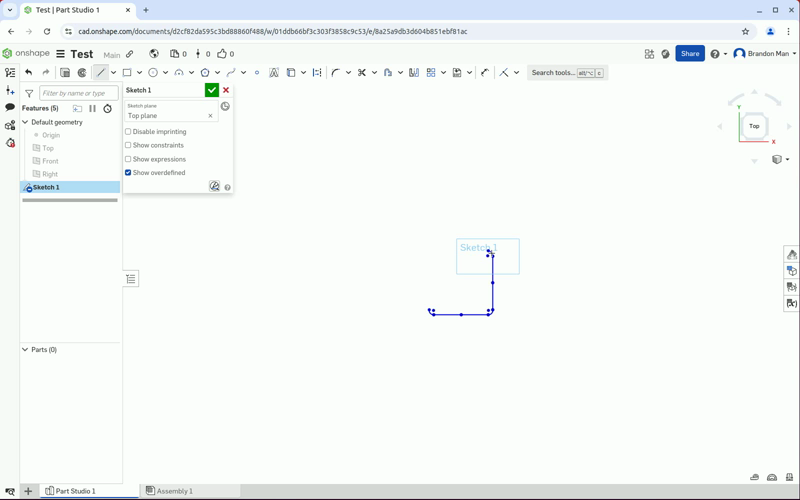
mouse_move(488, 250)
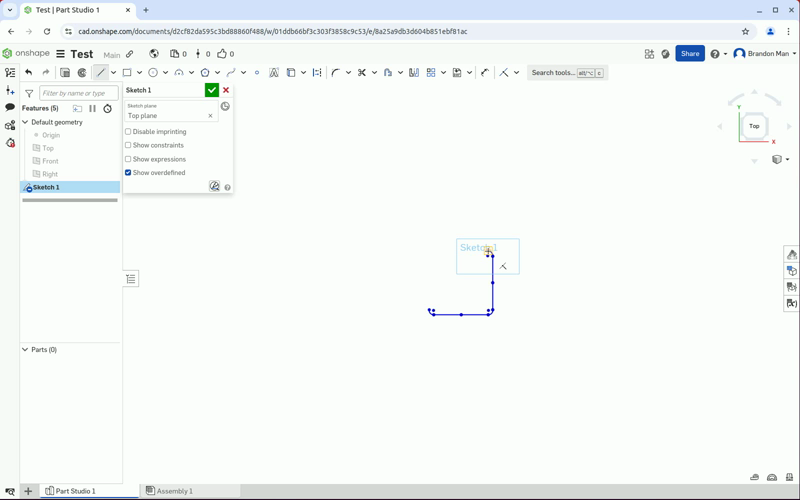
scroll(6)
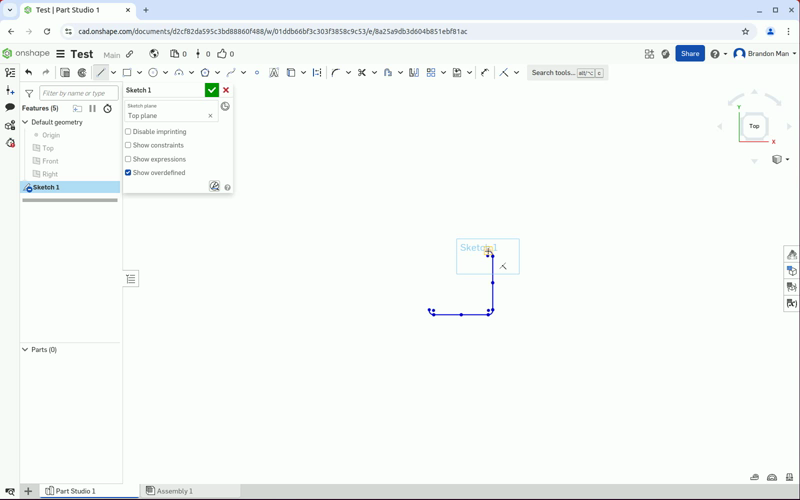
scroll(6)
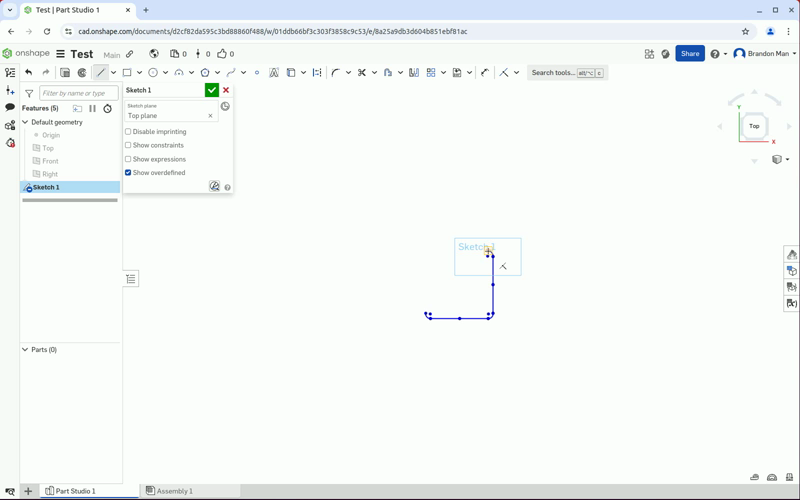
scroll(6)
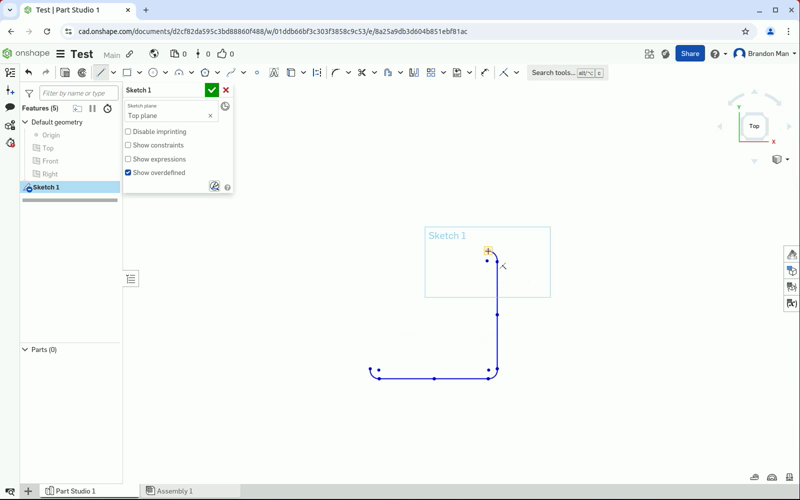
scroll(6)
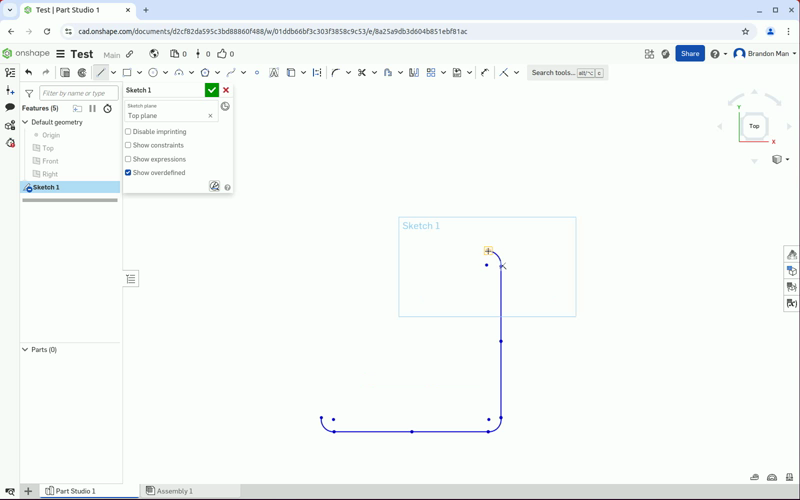
scroll(6)
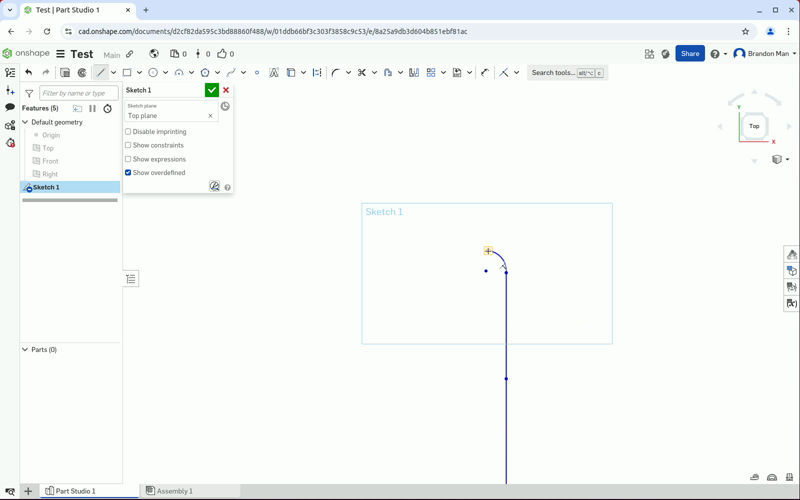
scroll(6)
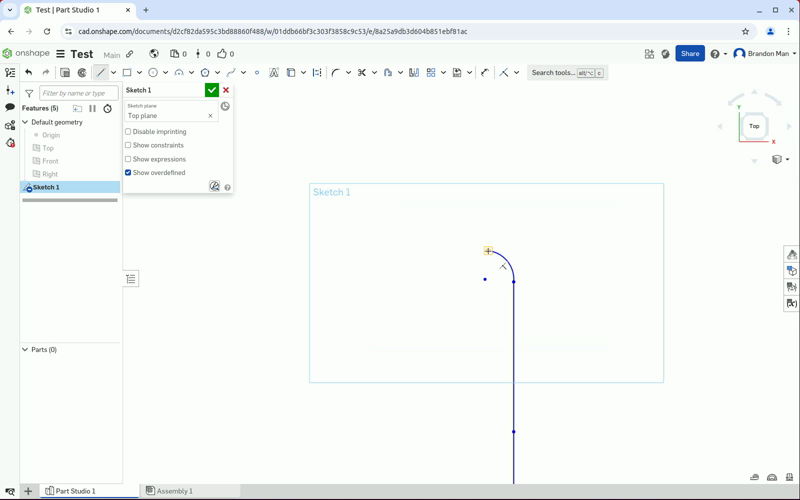
scroll(6)
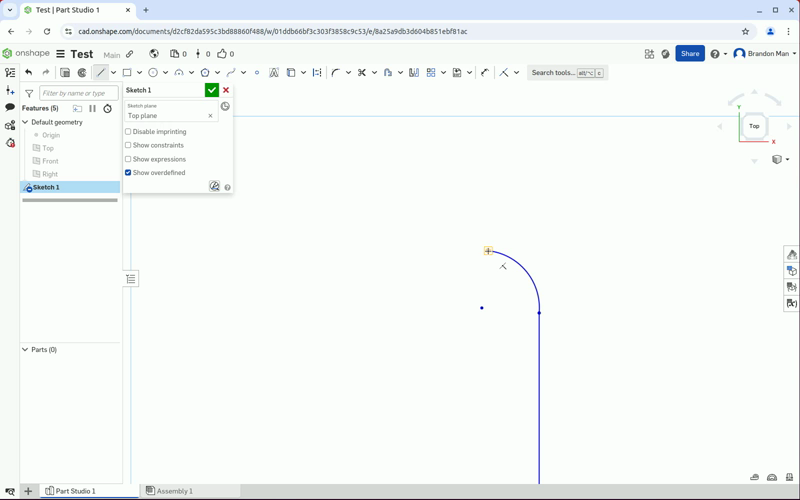
click(488, 250)
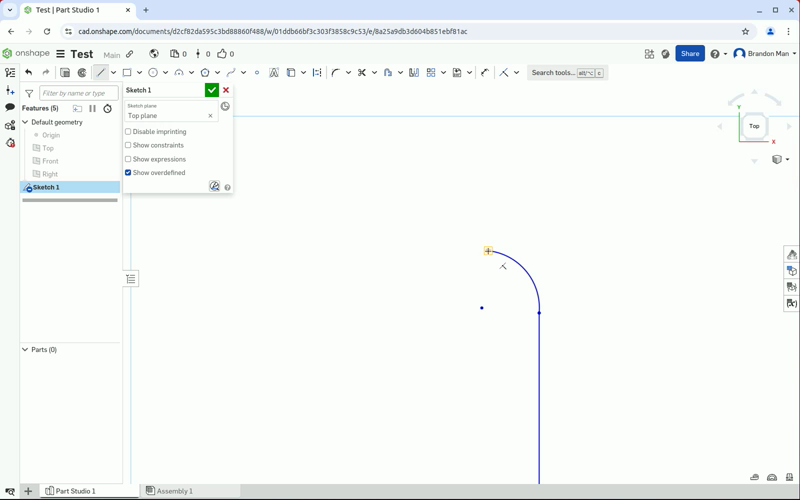
scroll(-6)
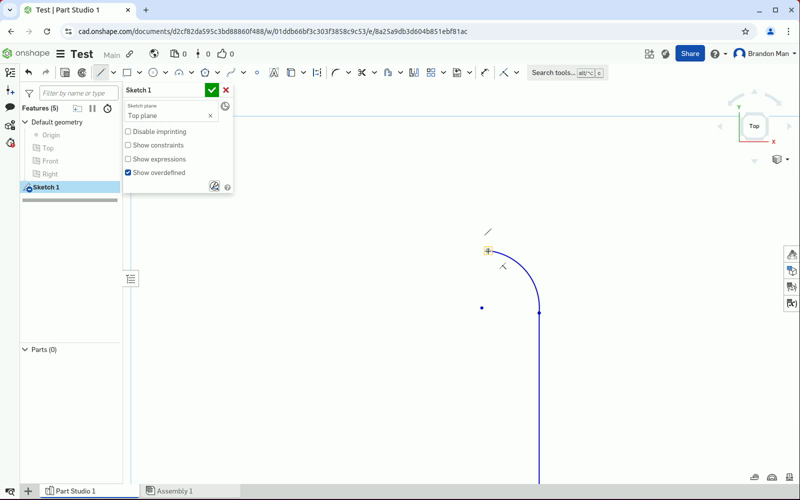
scroll(-6)
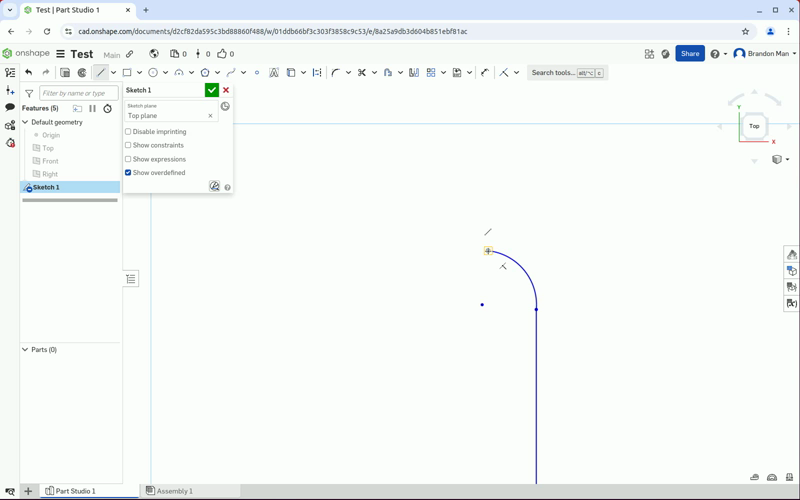
scroll(-6)
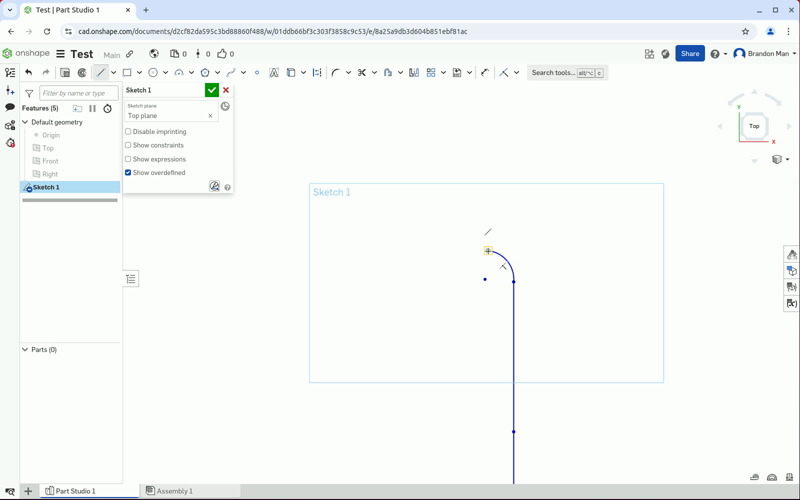
scroll(-6)
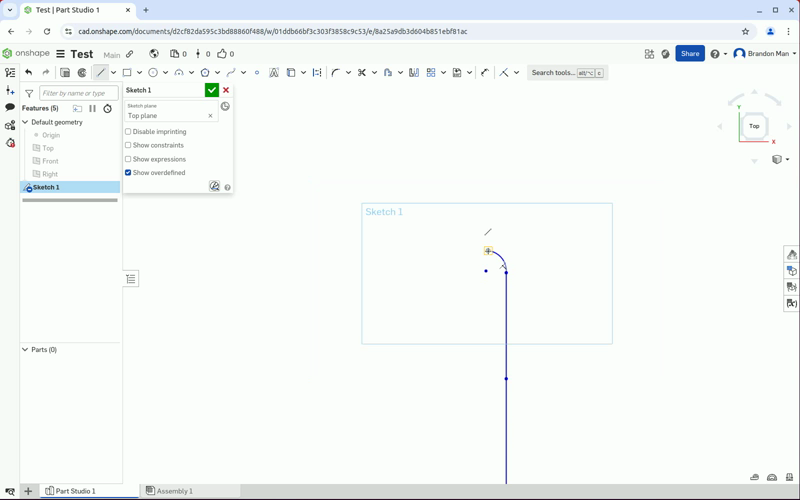
scroll(-6)
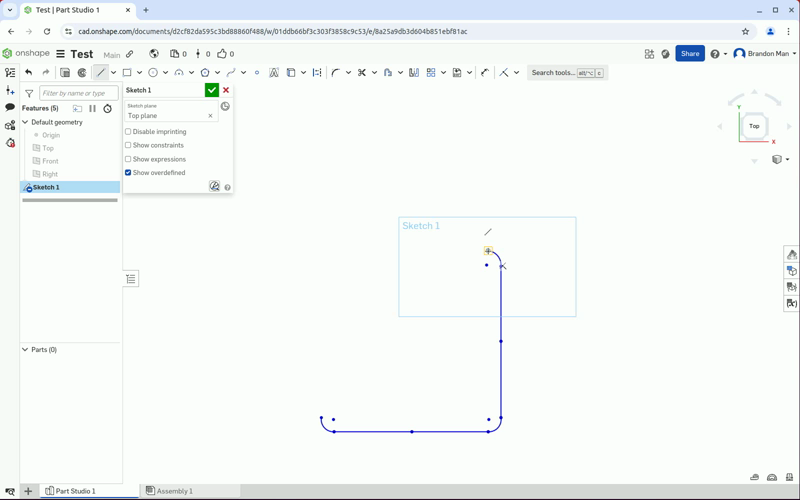
scroll(-6)
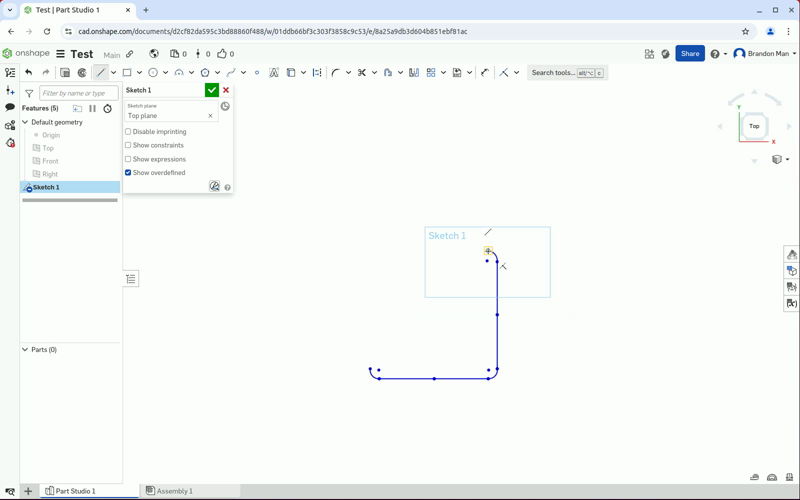
scroll(-6)
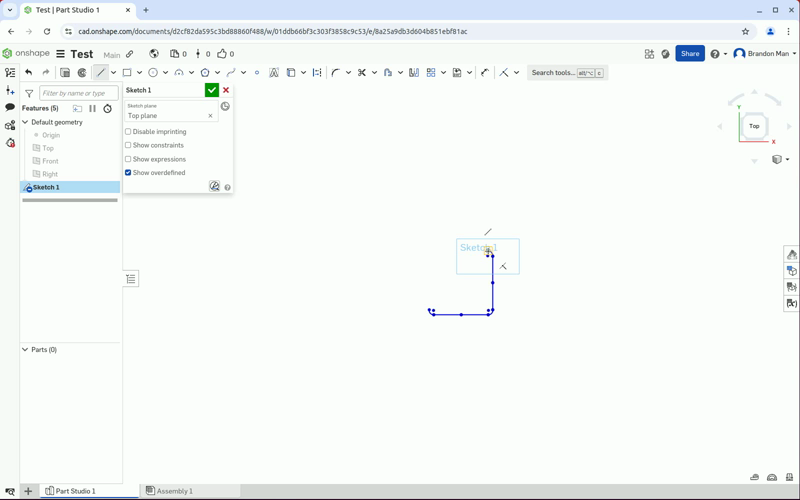
key_down(shift)
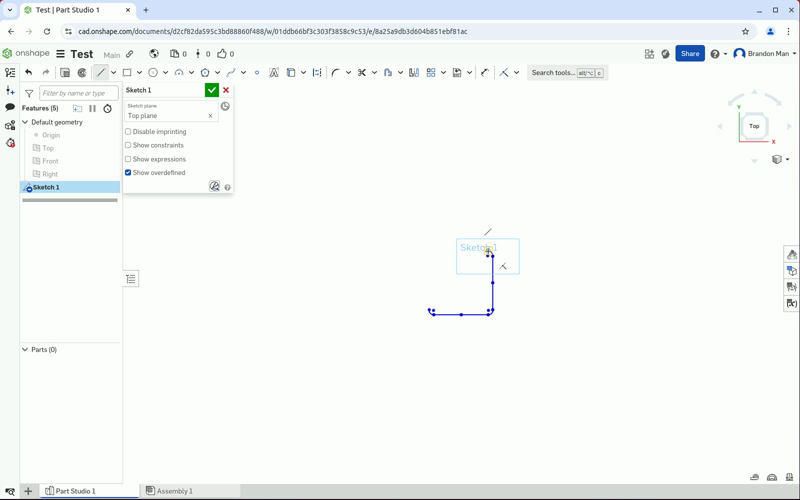
mouse_move(518, 250)
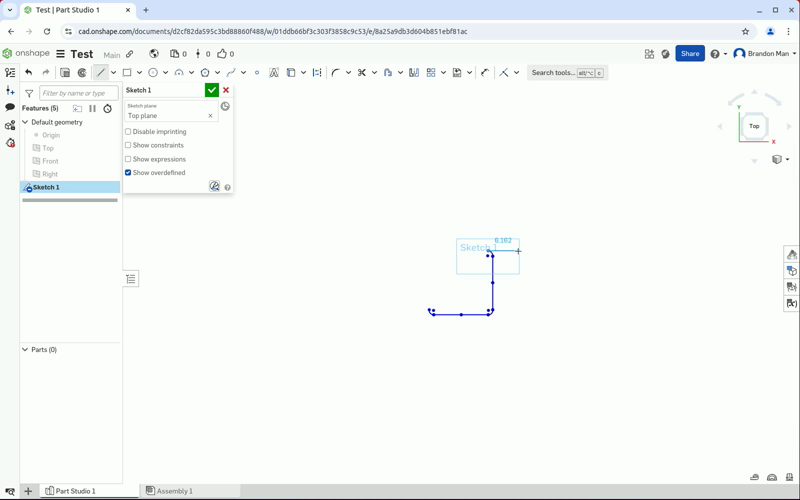
mouse_move(461, 250)
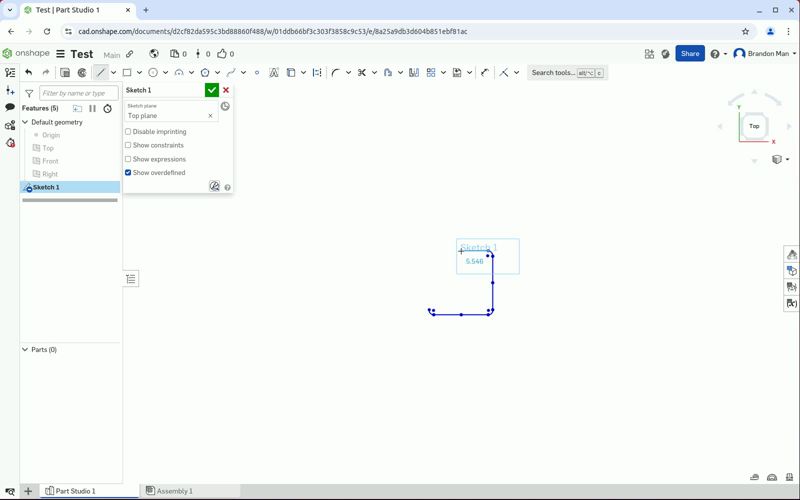
click(461, 250)
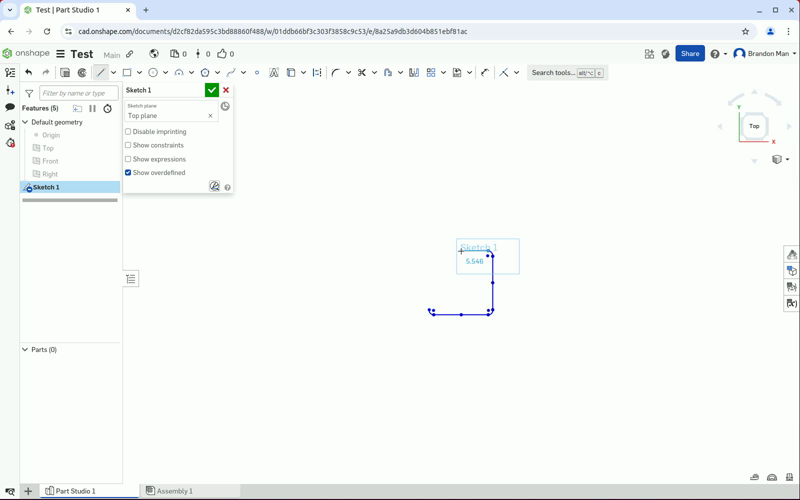
key_up(shift)
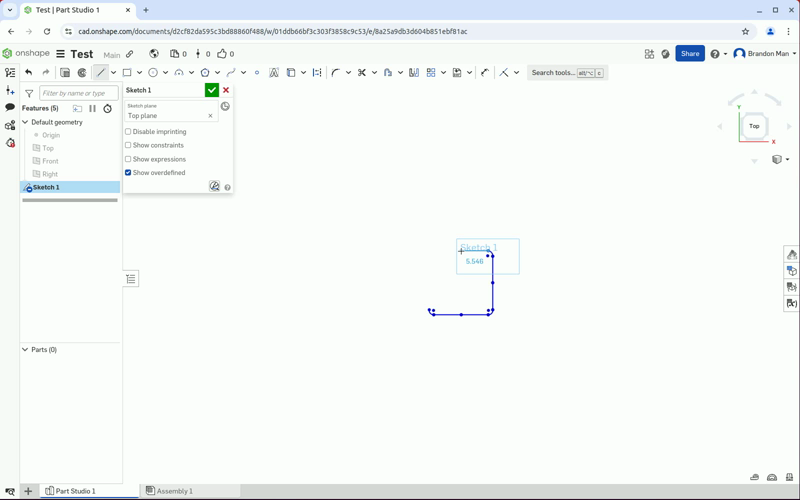
key_down(shift)
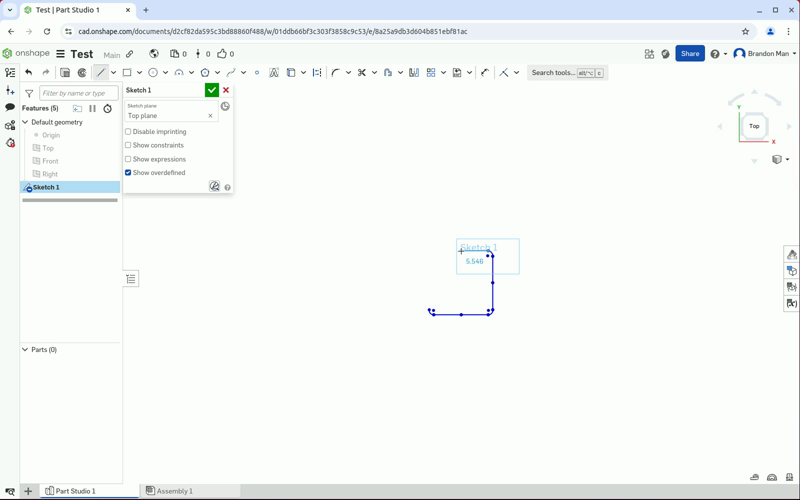
mouse_move(491, 250)
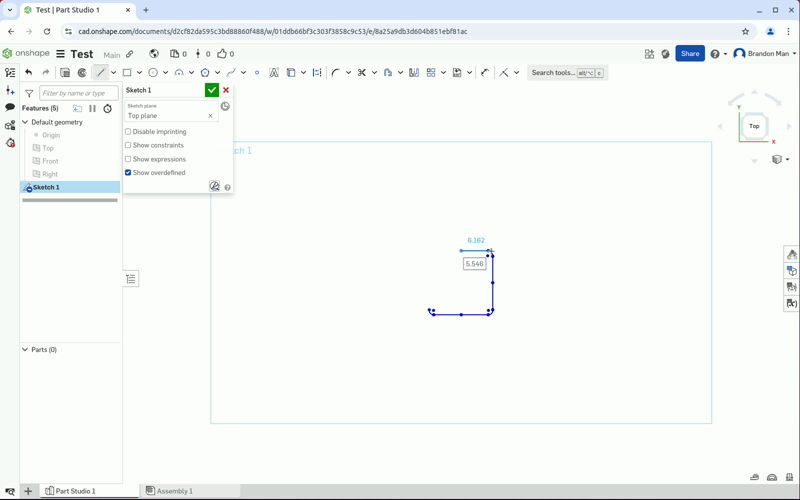
mouse_move(433, 250)
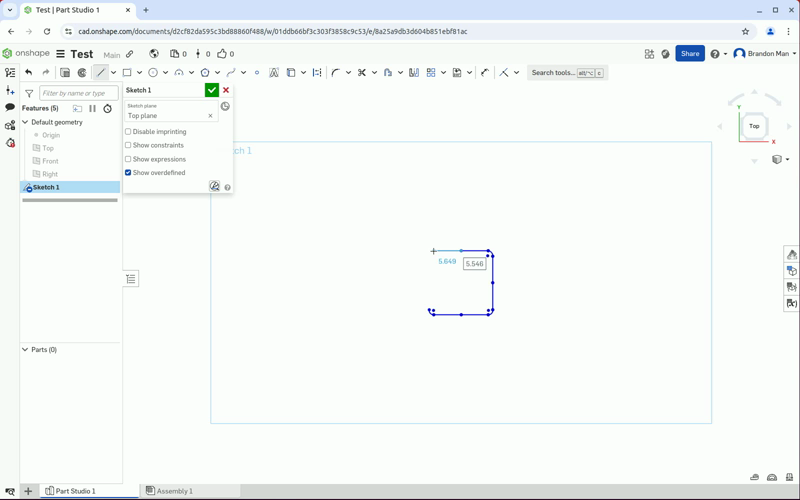
click(433, 250)
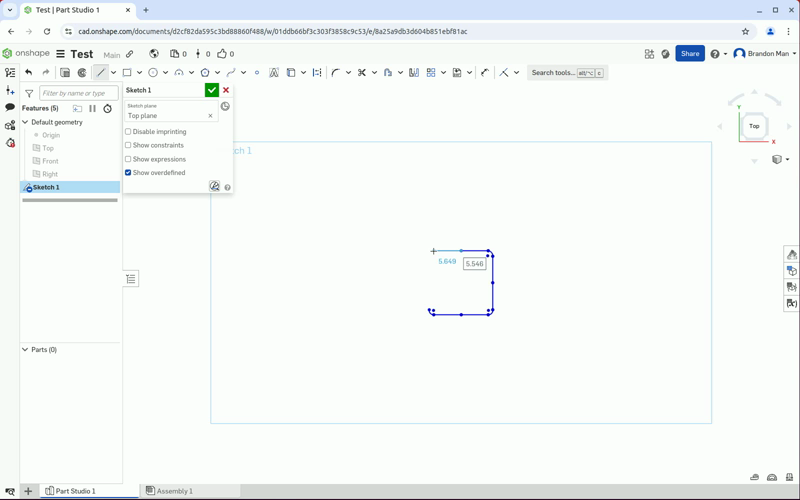
key_up(shift)
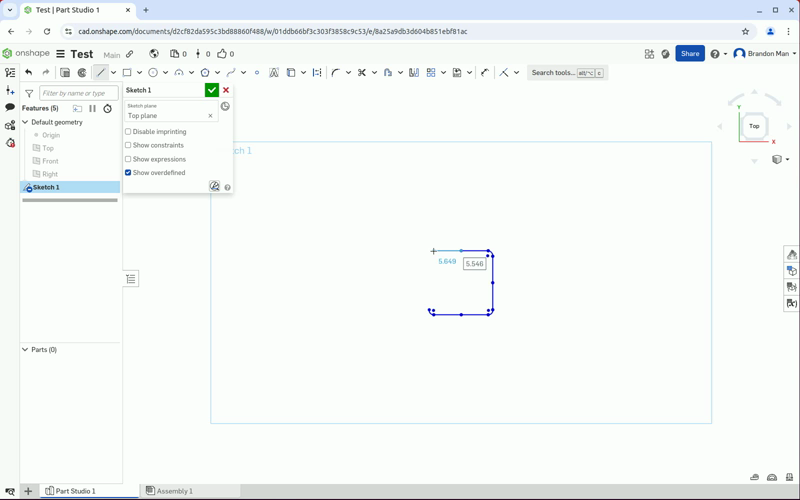
key(esc)
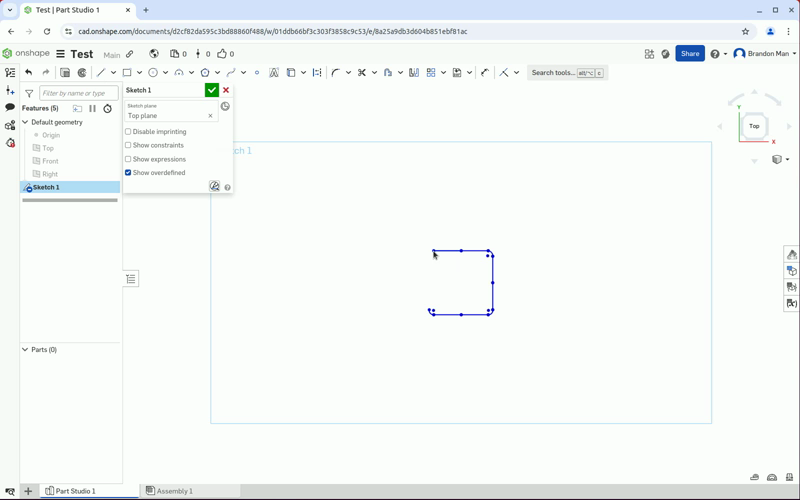
key(a)
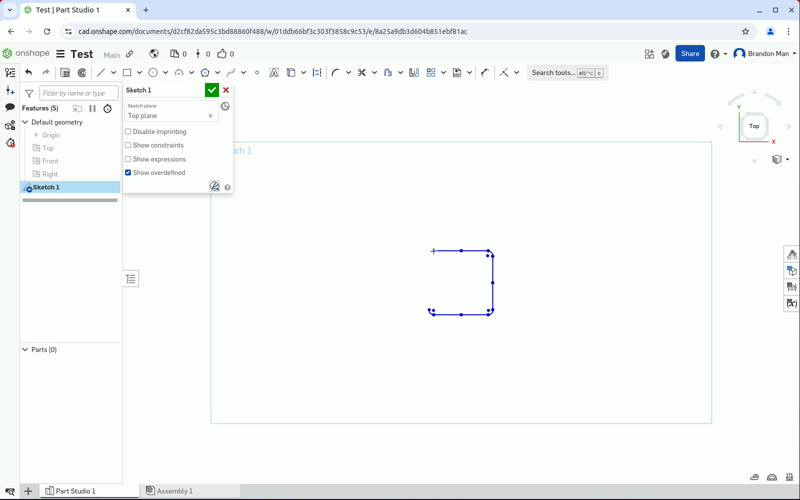
mouse_move(433, 250)
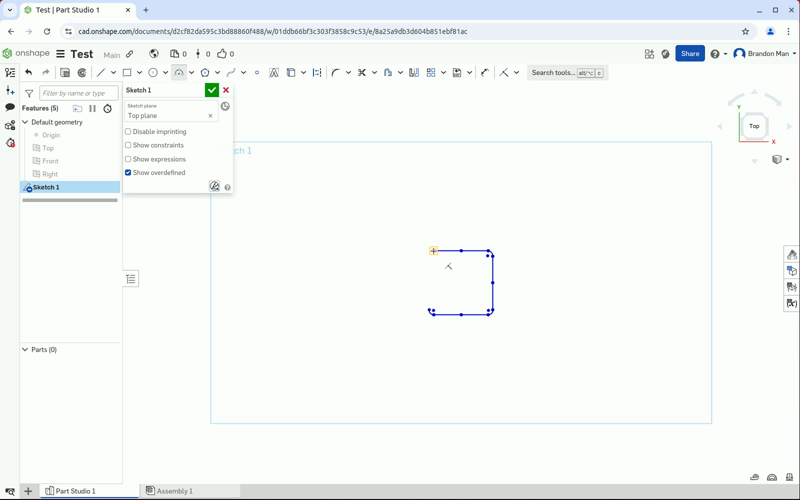
click(433, 250)
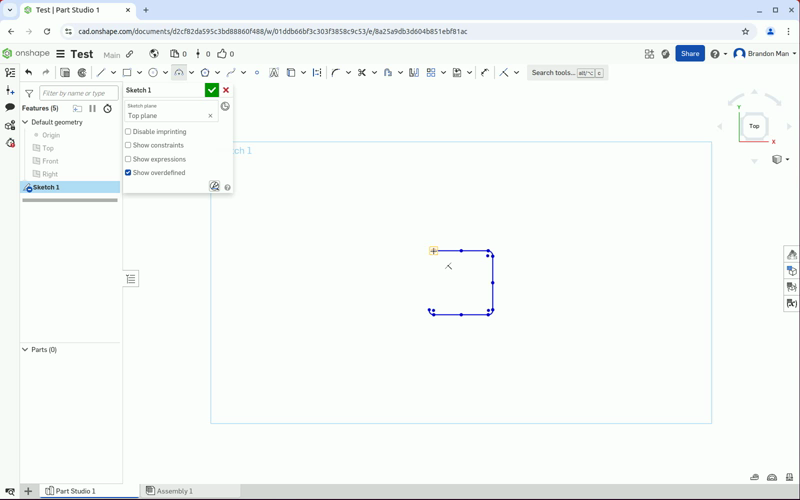
key_down(shift)
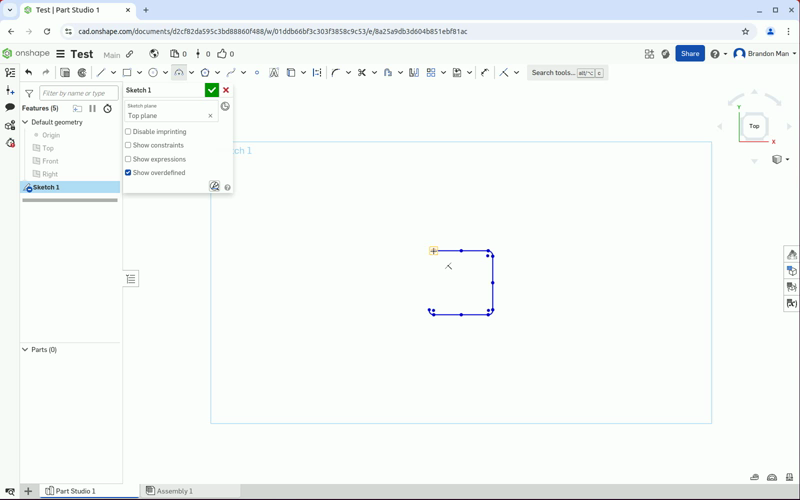
mouse_move(429, 256)
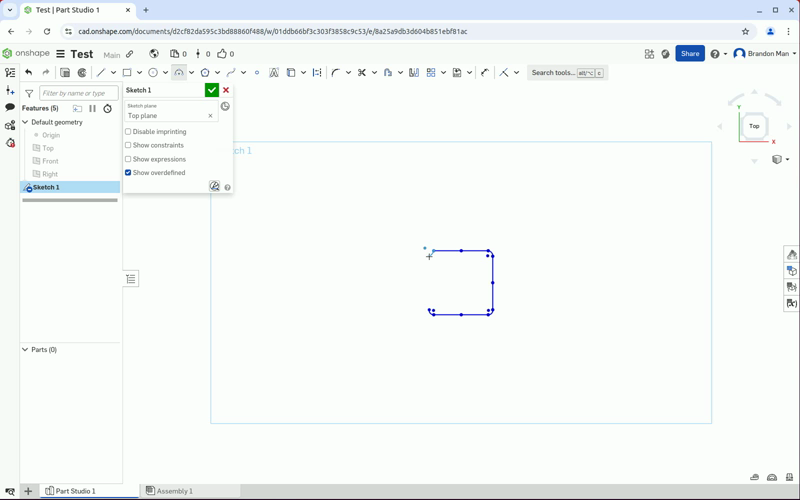
scroll(6)
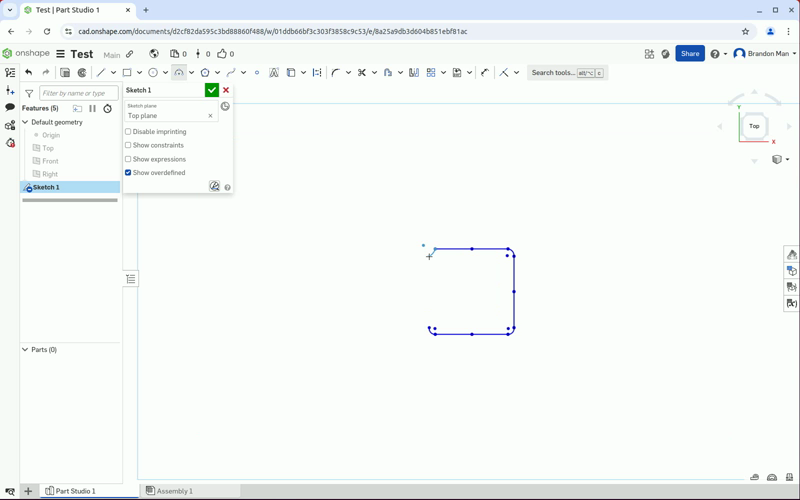
scroll(6)
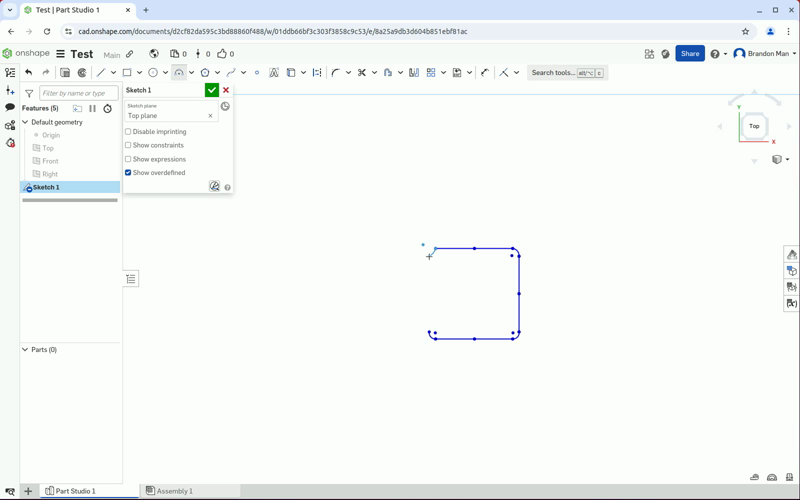
scroll(6)
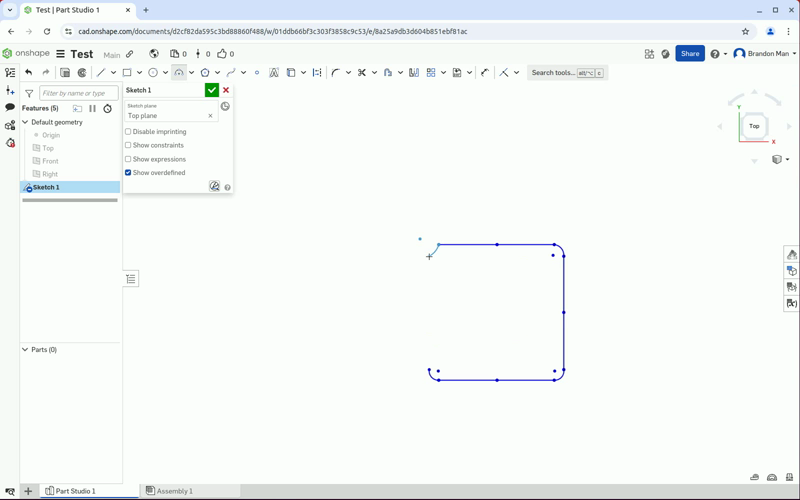
scroll(6)
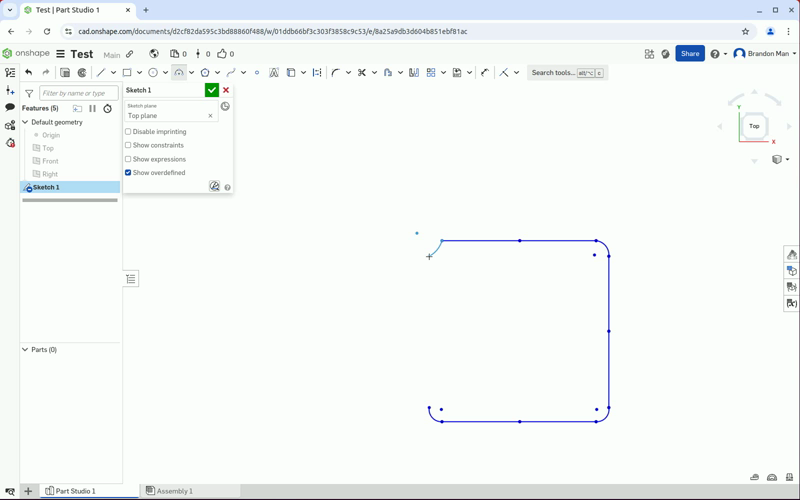
scroll(6)
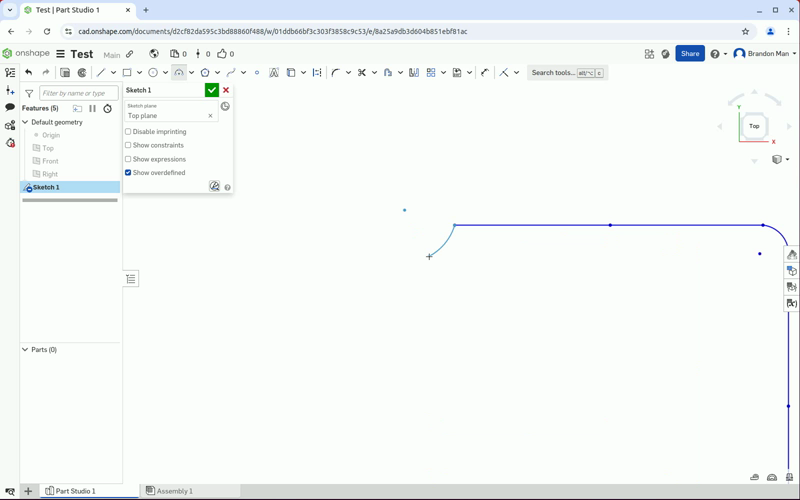
scroll(6)
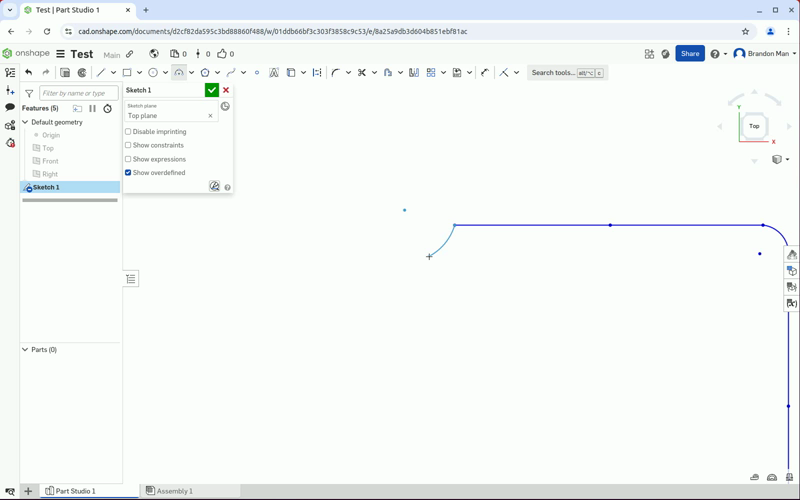
scroll(6)
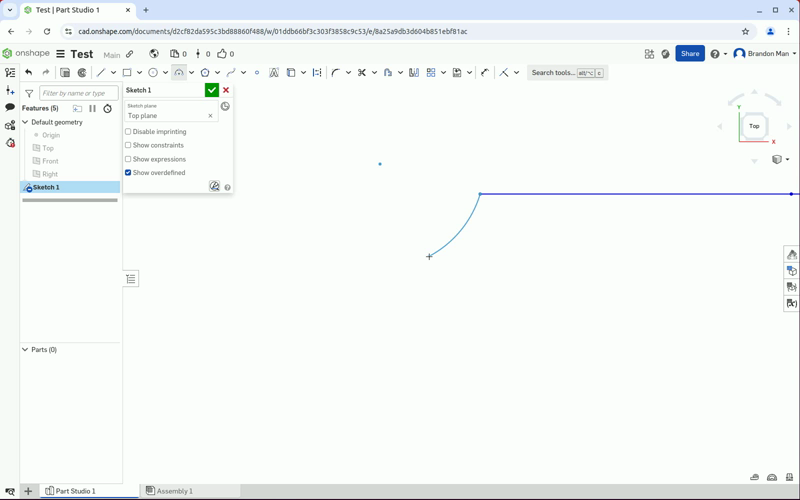
click(429, 256)
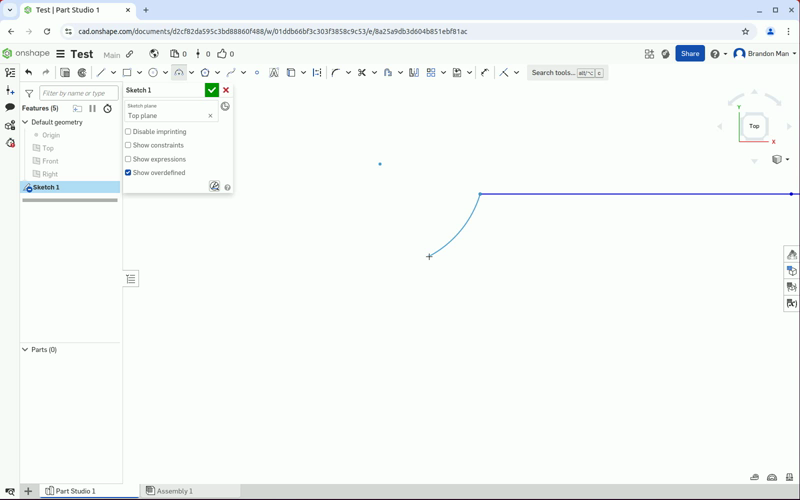
scroll(-6)
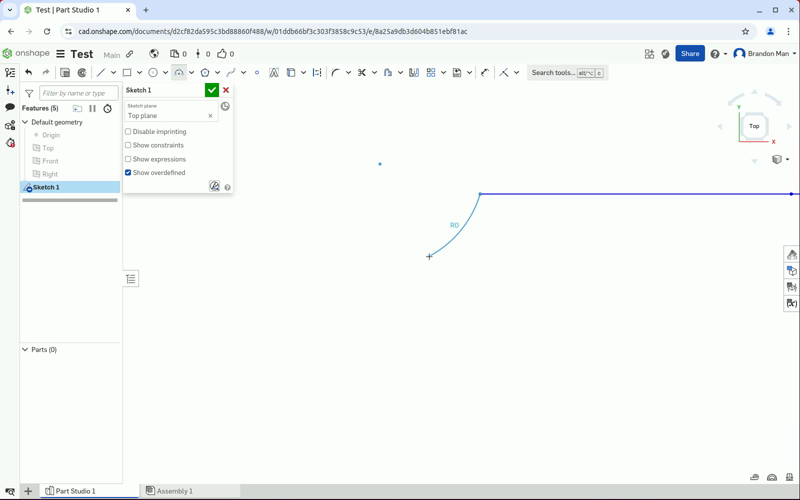
scroll(-6)
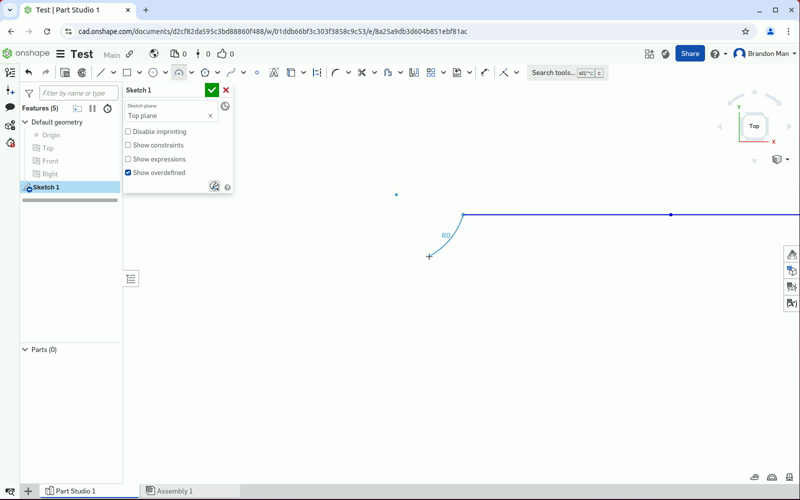
scroll(-6)
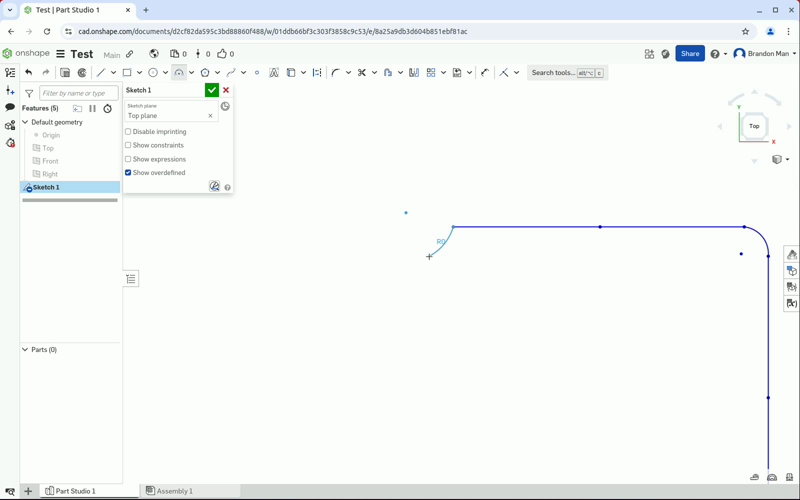
scroll(-6)
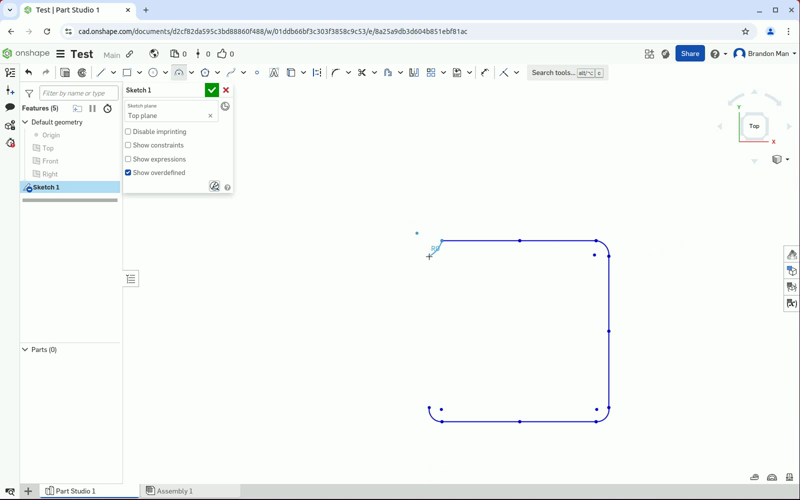
scroll(-6)
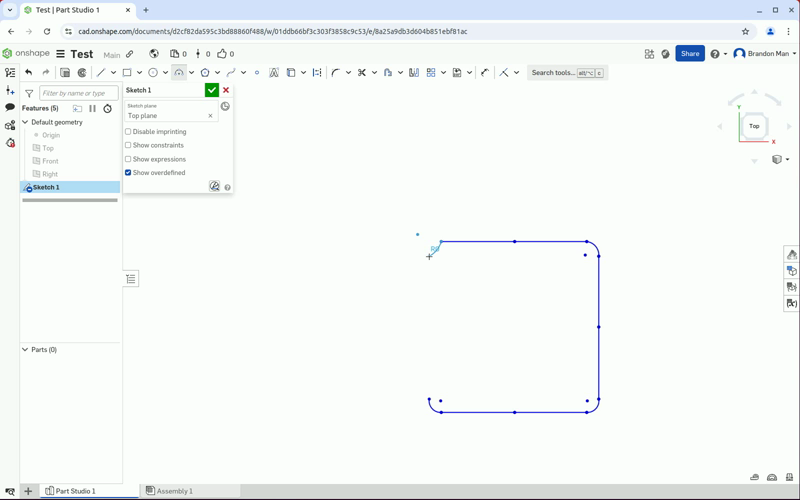
scroll(-6)
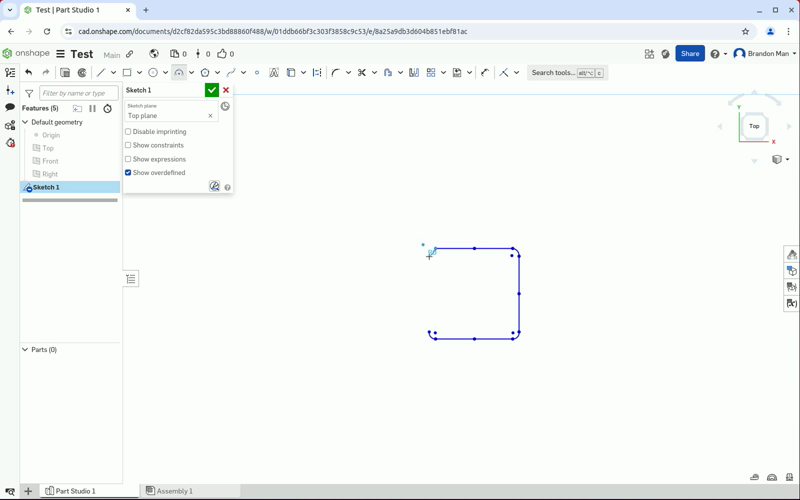
scroll(-6)
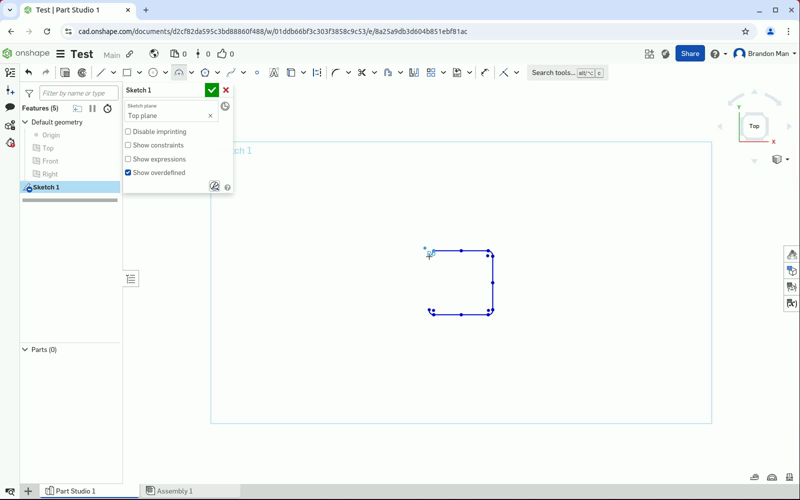
mouse_move(430, 252)
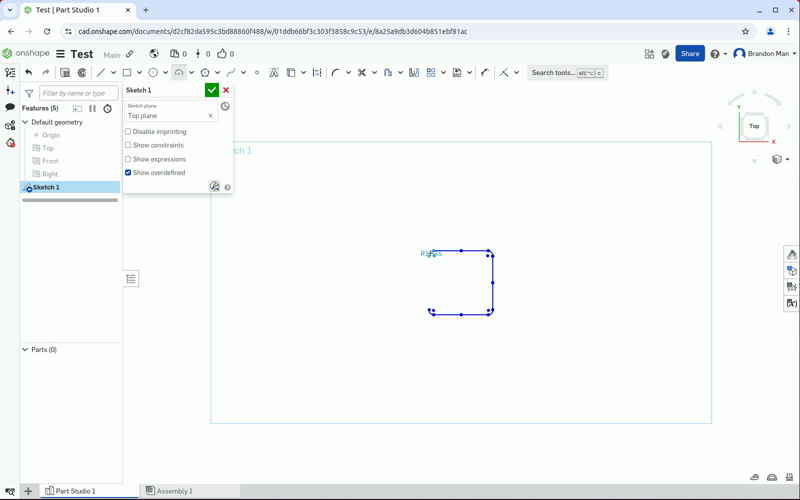
scroll(6)
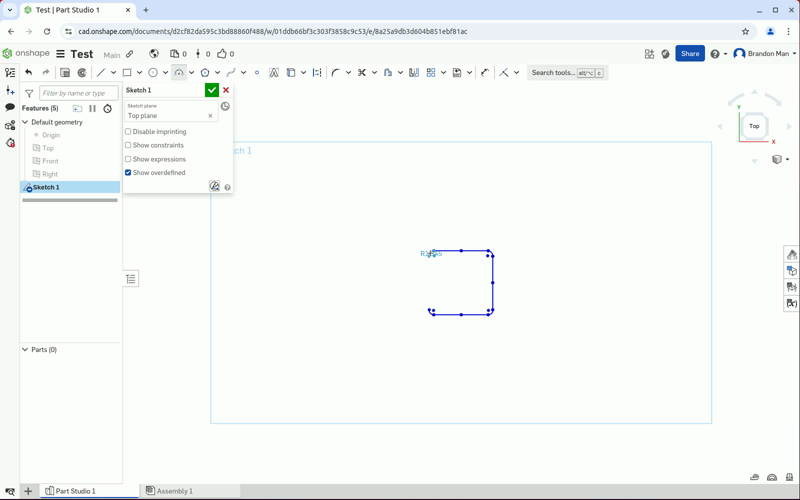
scroll(6)
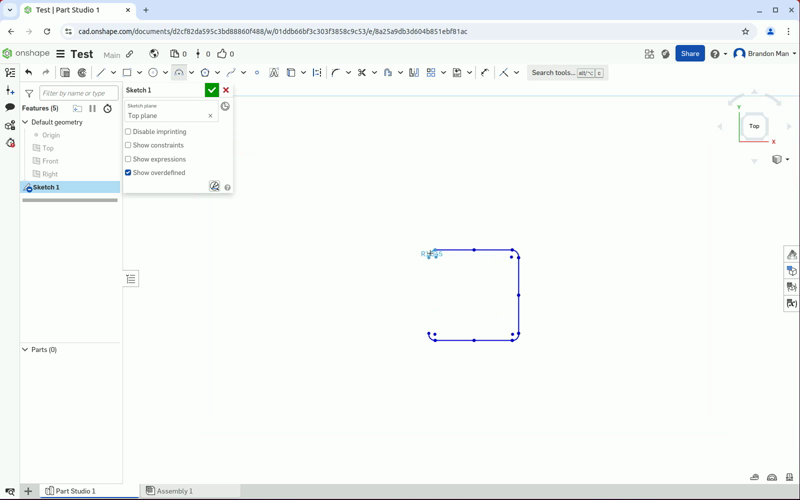
scroll(6)
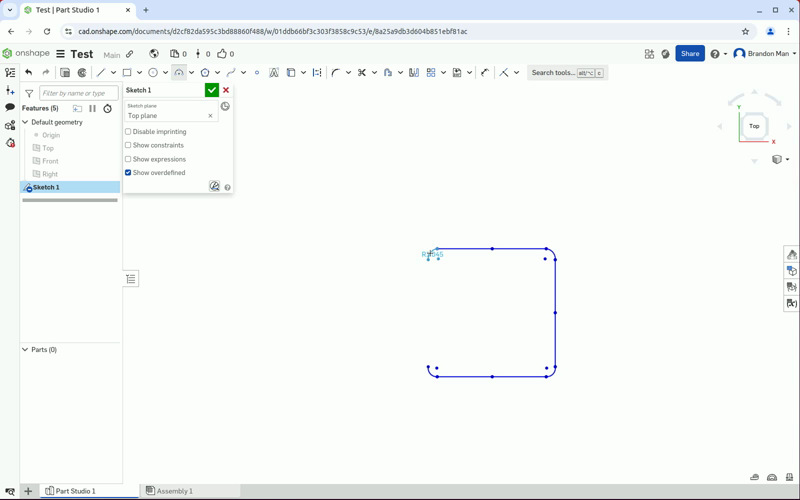
scroll(6)
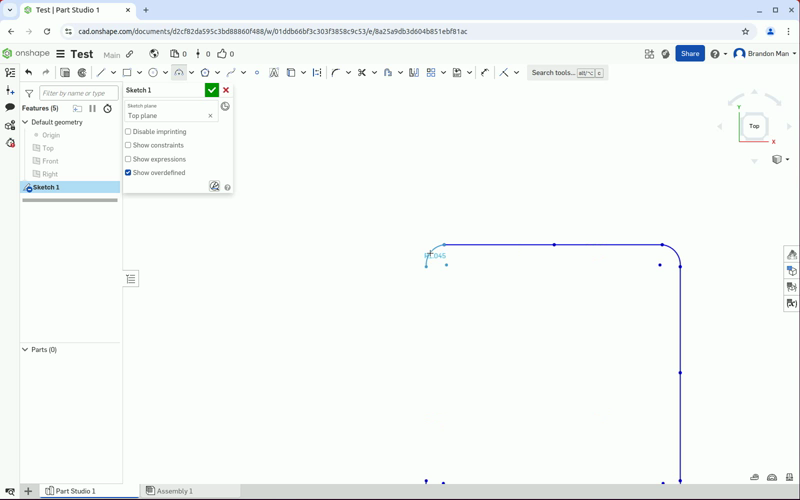
scroll(6)
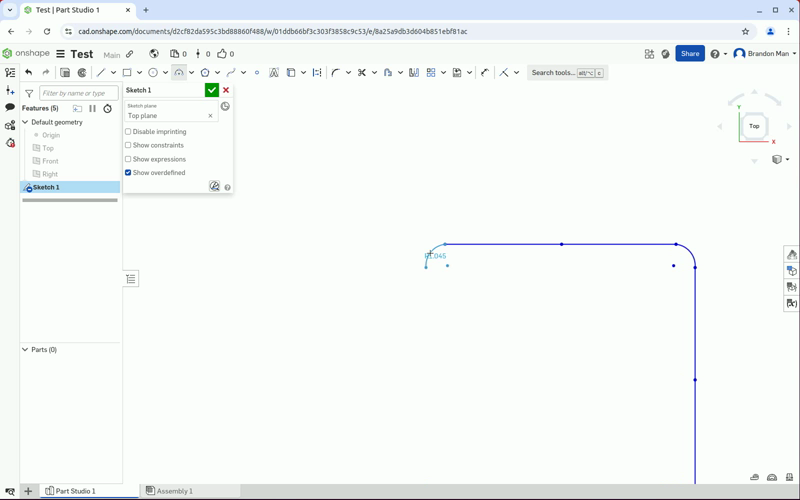
scroll(6)
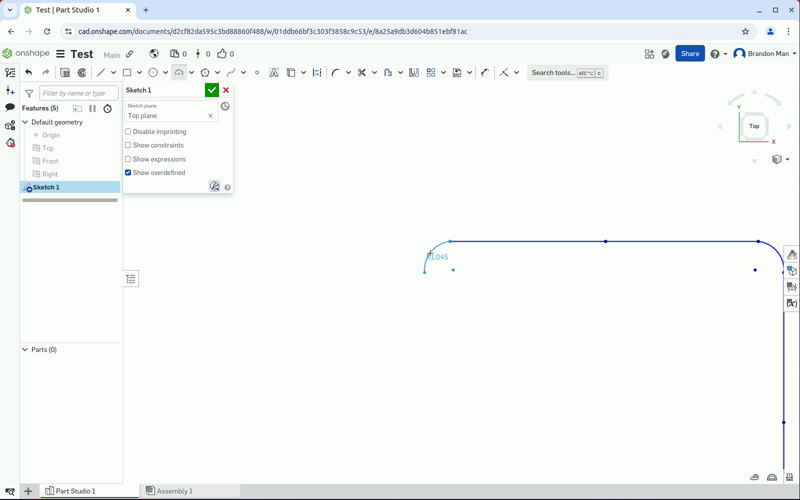
scroll(6)
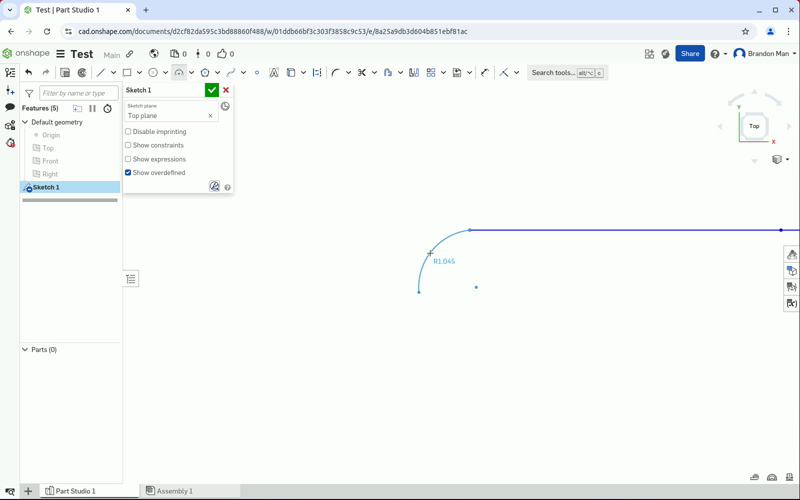
click(430, 252)
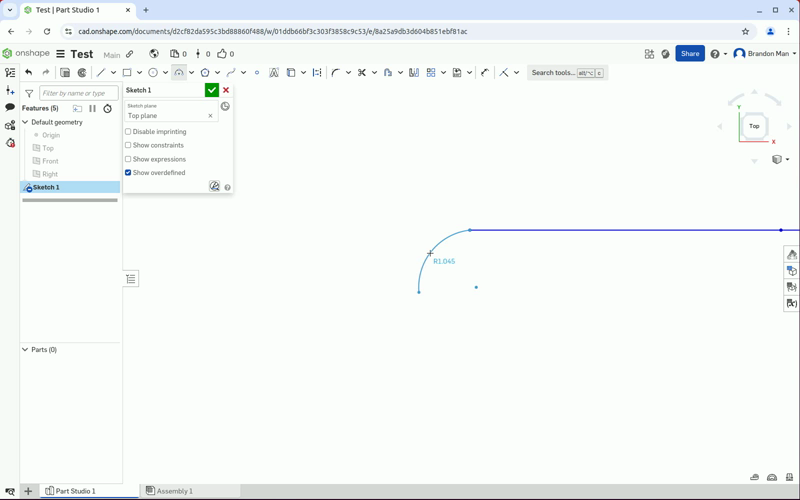
scroll(-6)
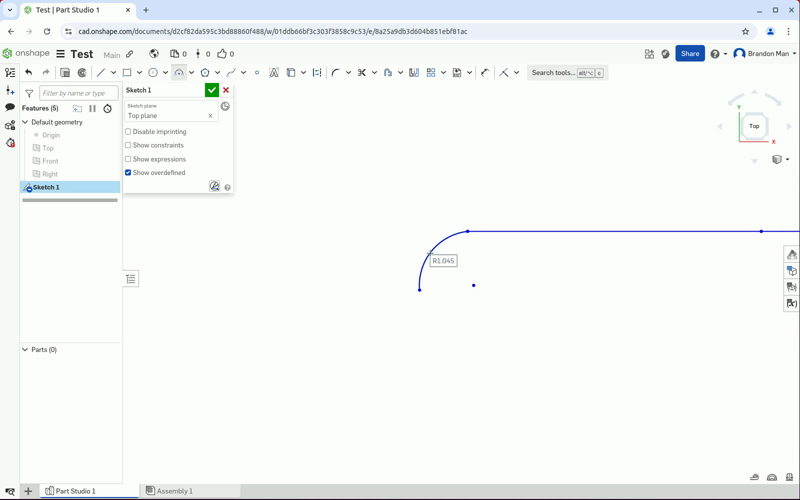
scroll(-6)
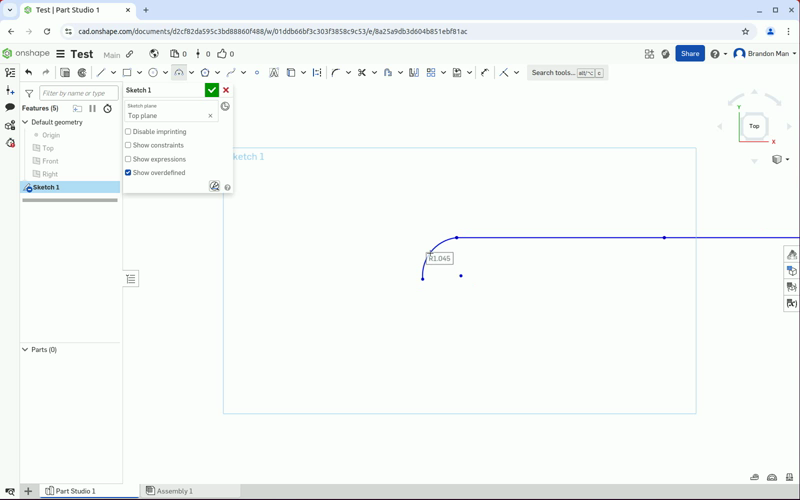
scroll(-6)
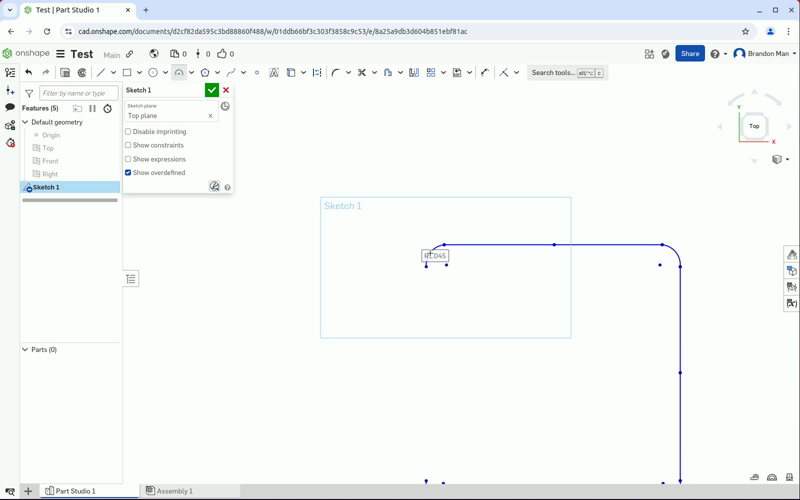
scroll(-6)
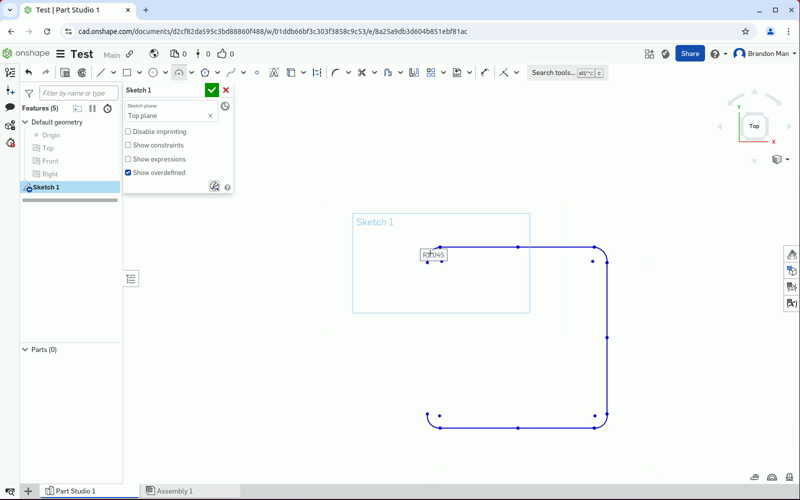
scroll(-6)
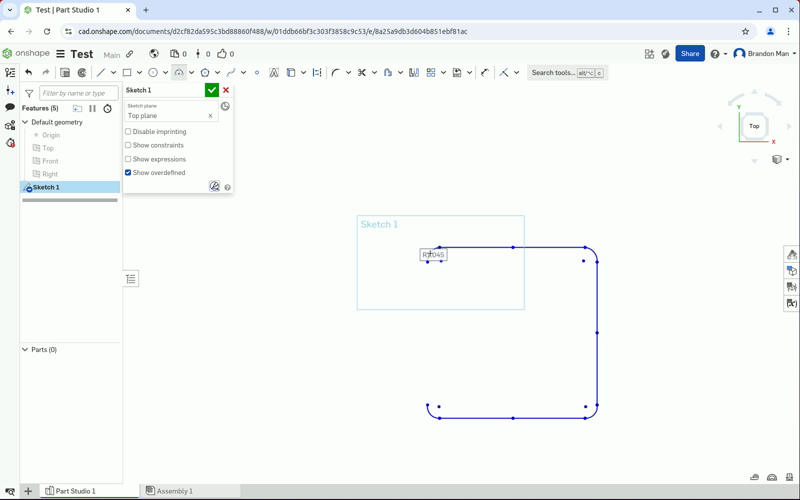
scroll(-6)
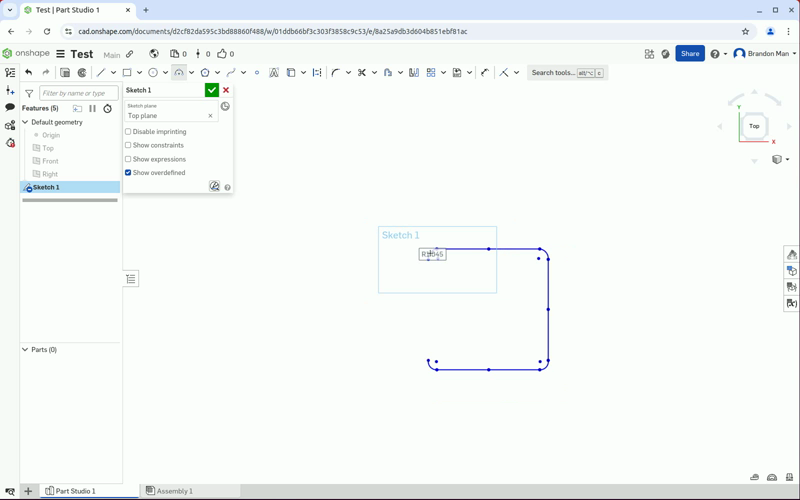
scroll(-6)
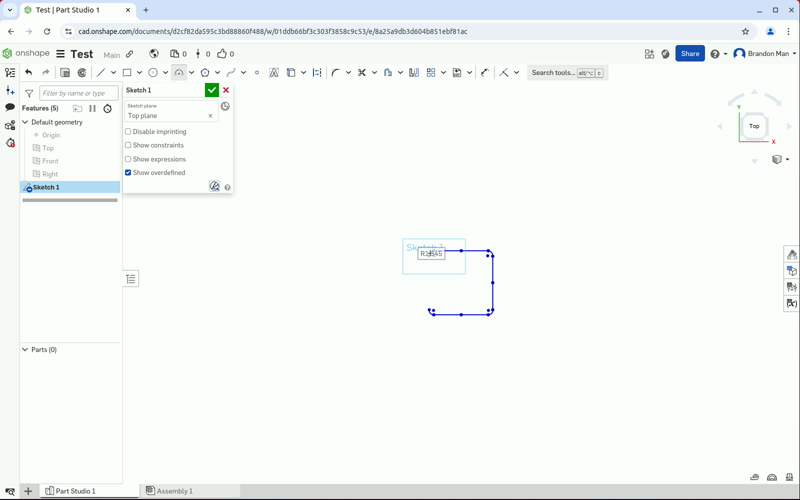
key_up(shift)
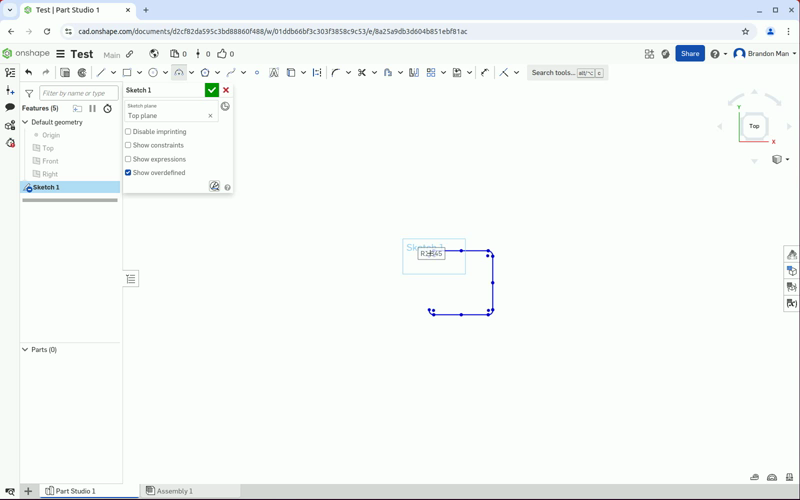
key(esc)
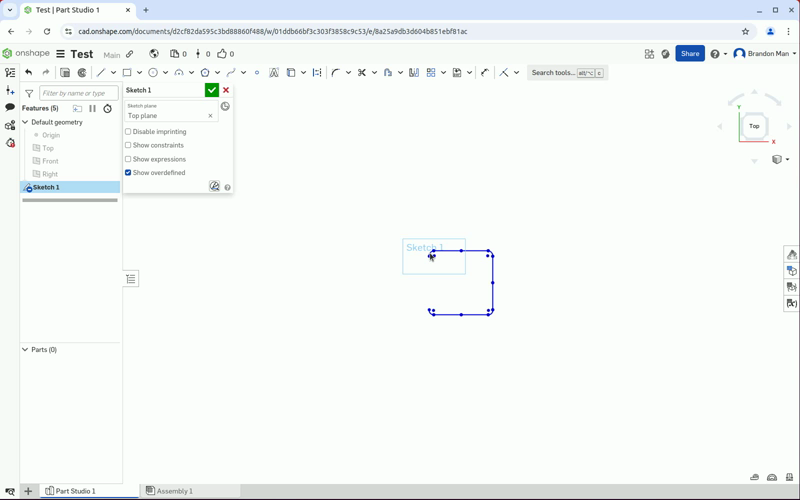
key(l)
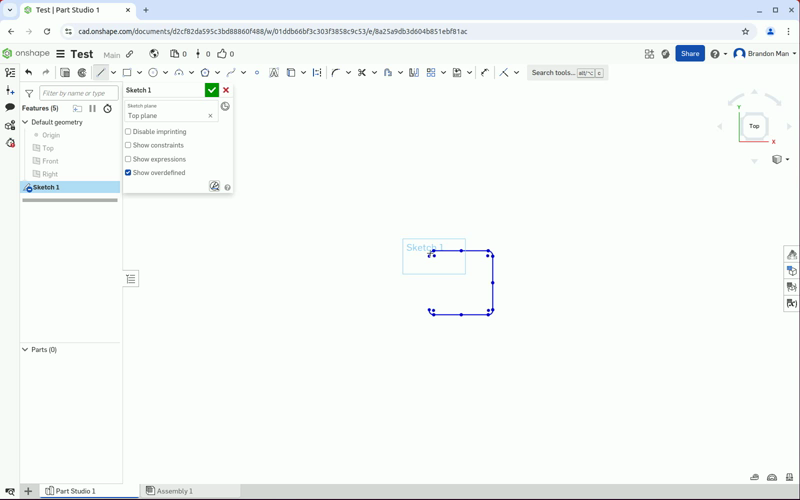
mouse_move(429, 256)
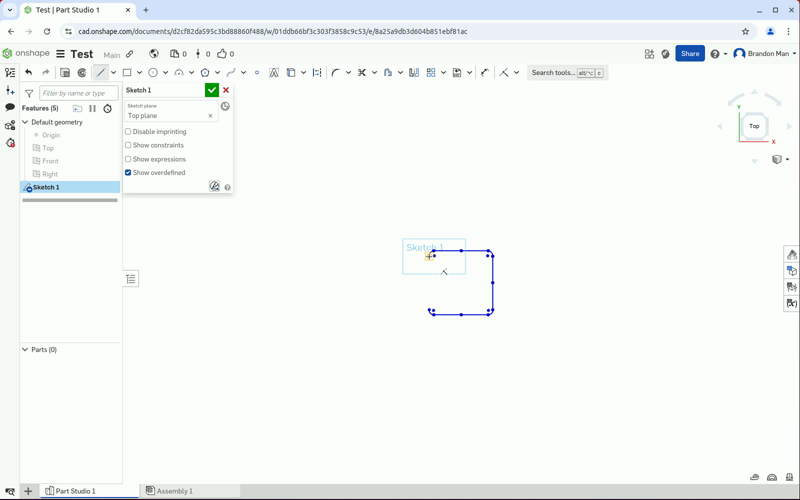
scroll(6)
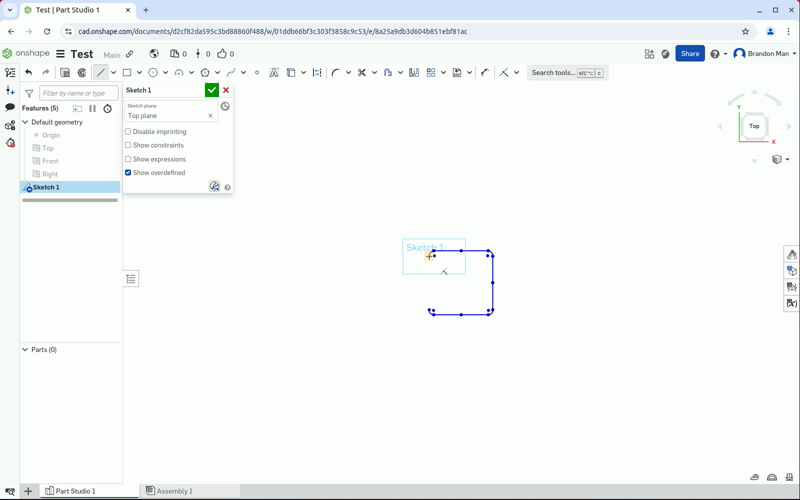
scroll(6)
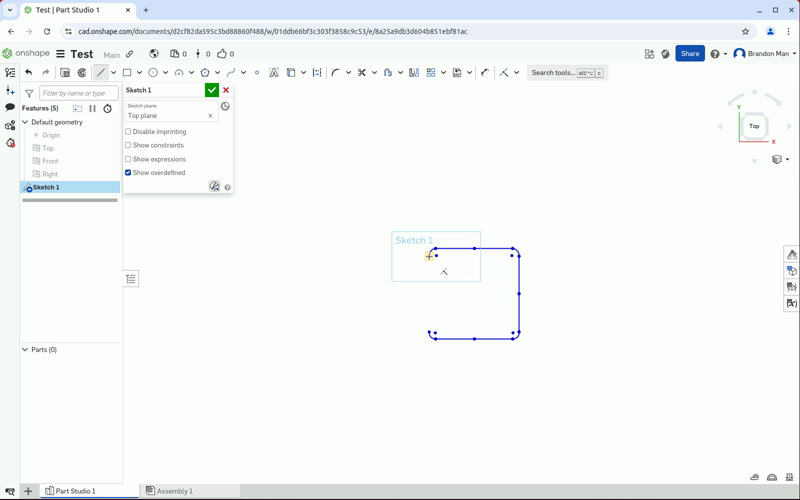
scroll(6)
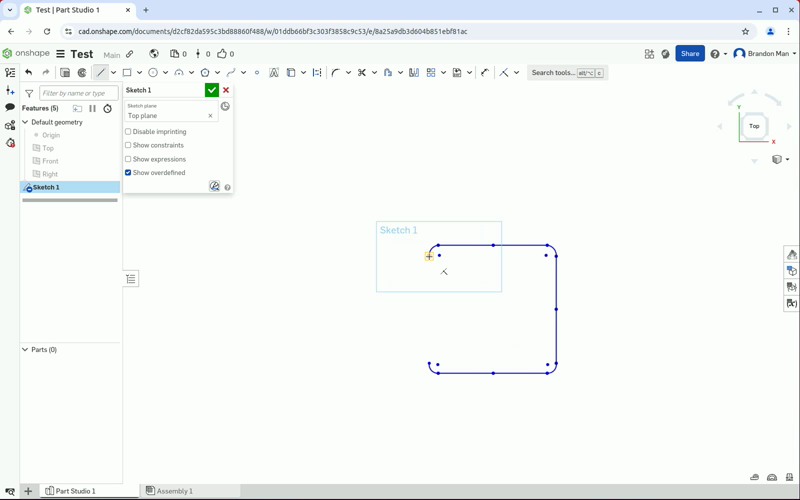
scroll(6)
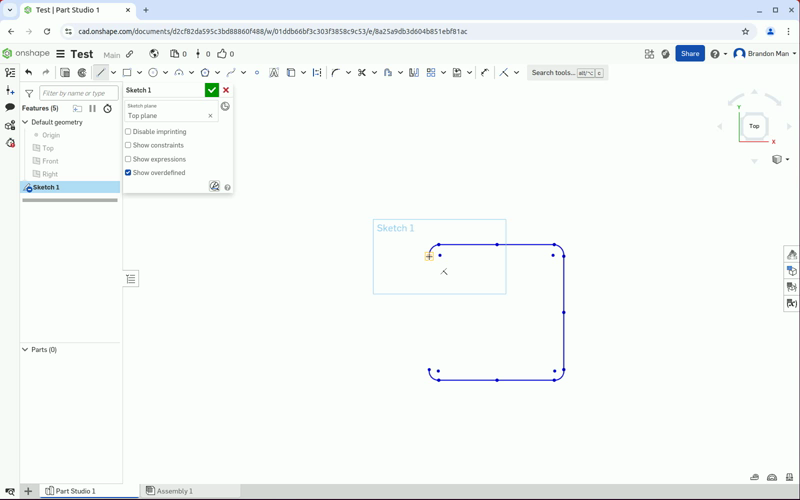
scroll(6)
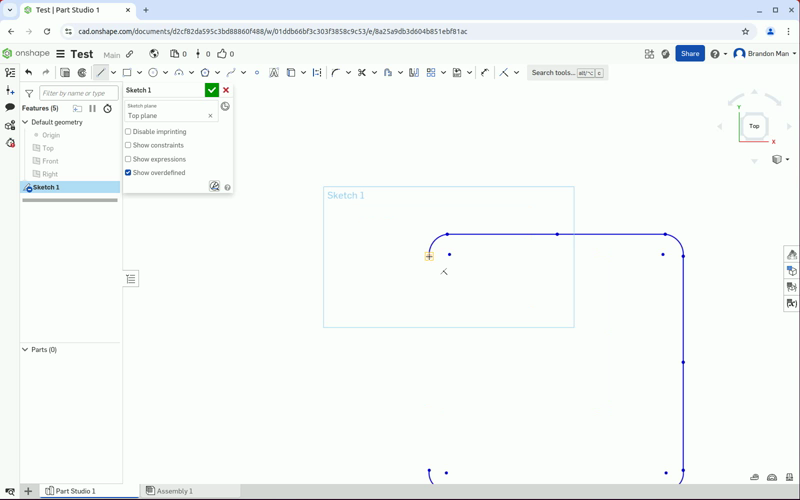
scroll(6)
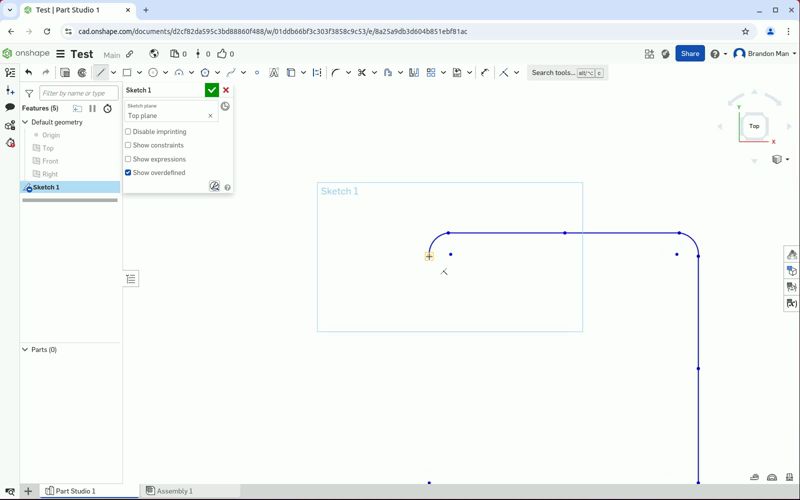
scroll(6)
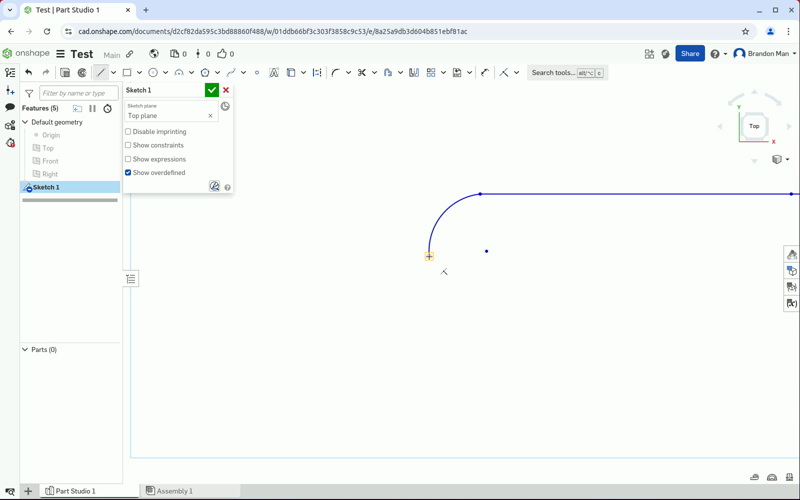
click(429, 256)
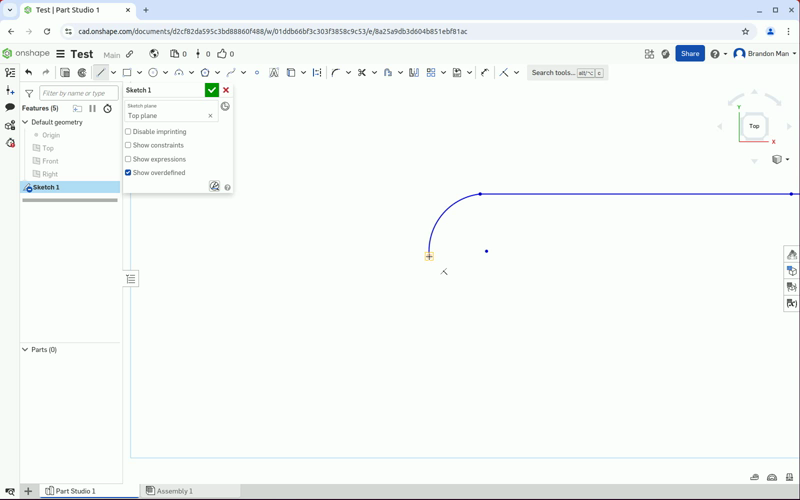
scroll(-6)
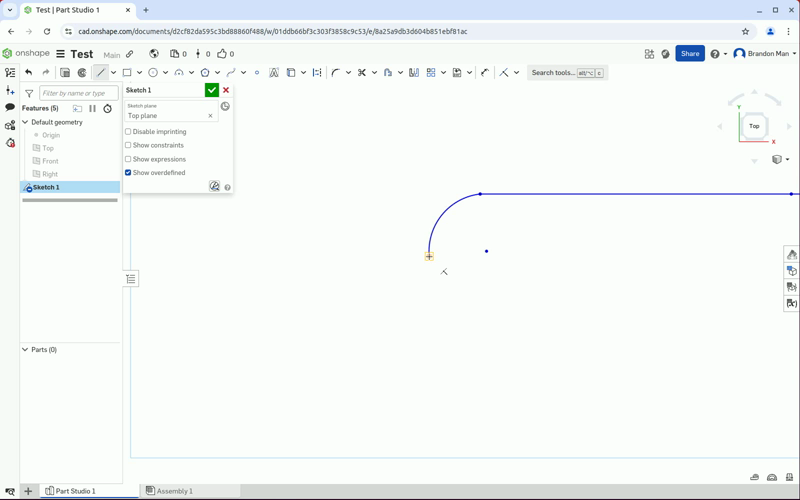
scroll(-6)
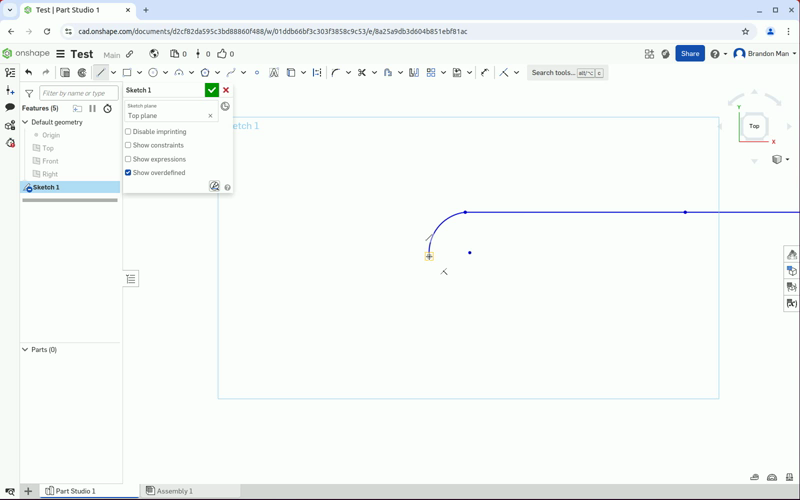
scroll(-6)
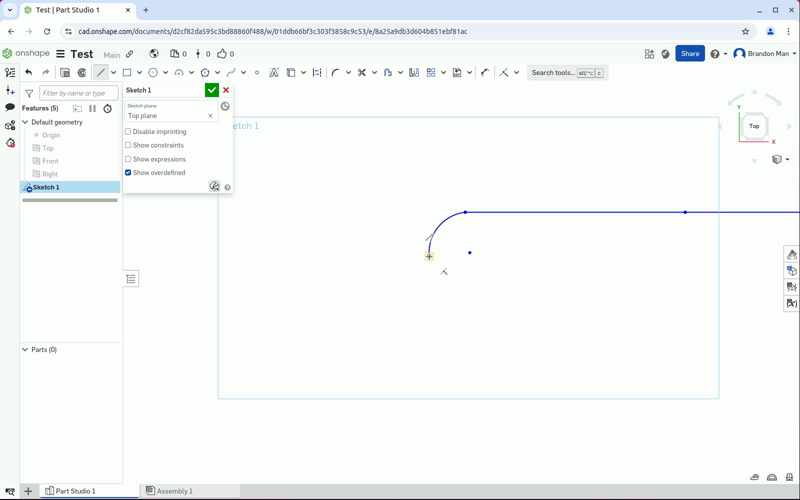
scroll(-6)
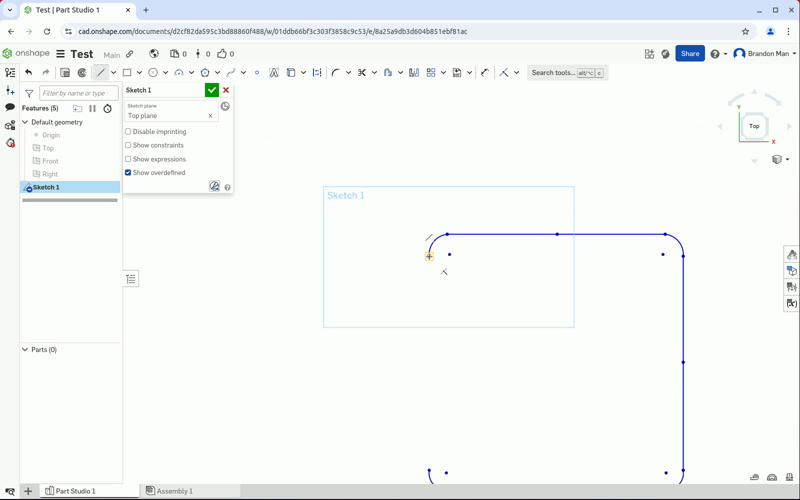
scroll(-6)
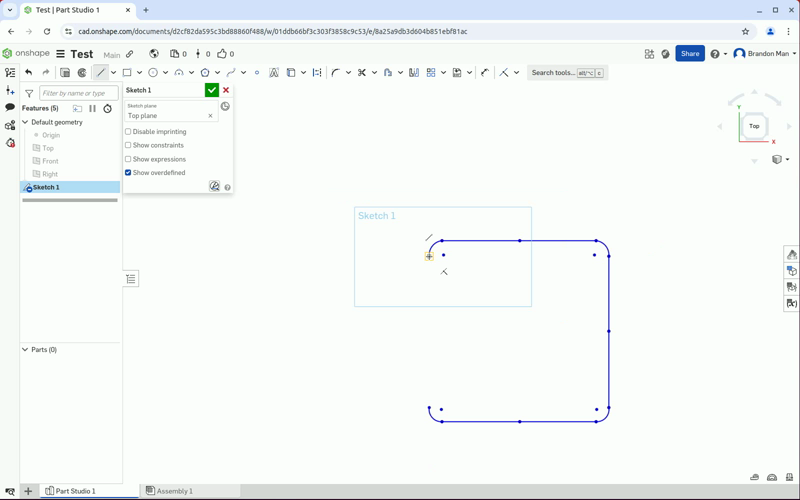
scroll(-6)
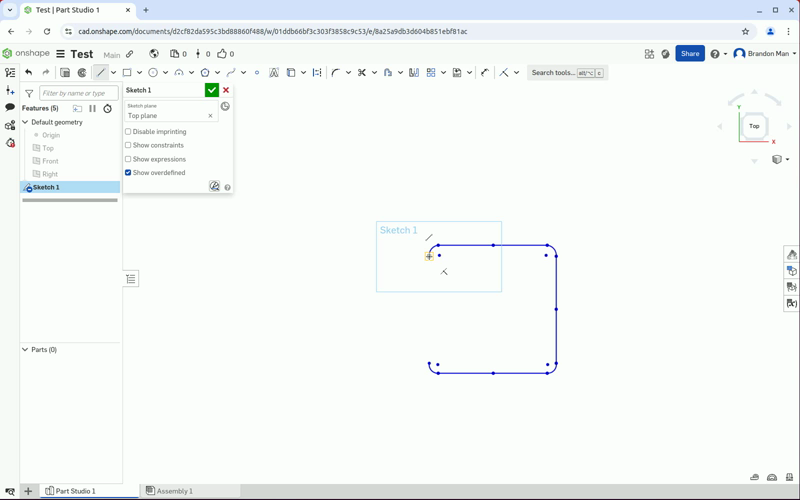
scroll(-6)
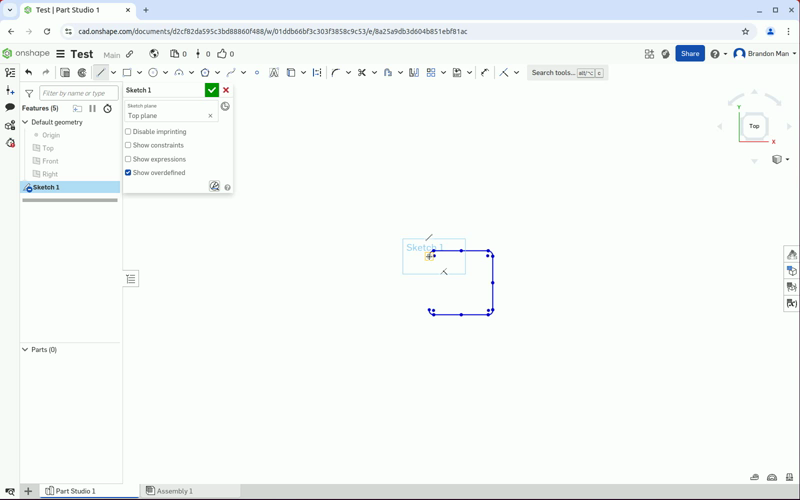
key_down(shift)
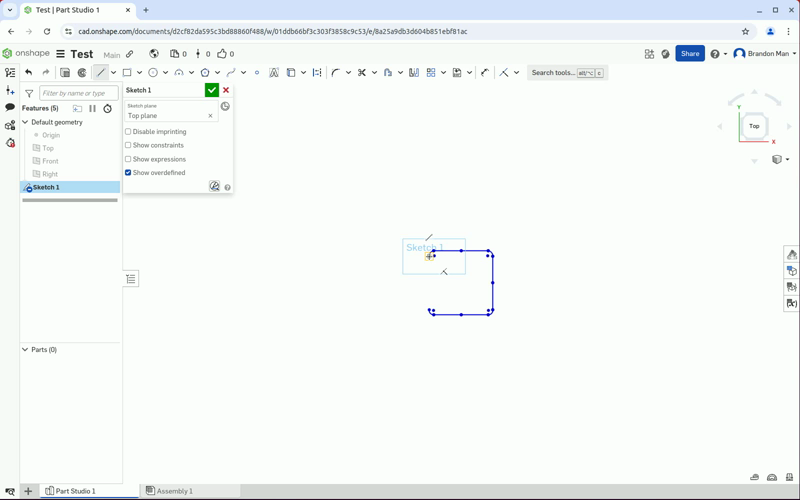
mouse_move(459, 256)
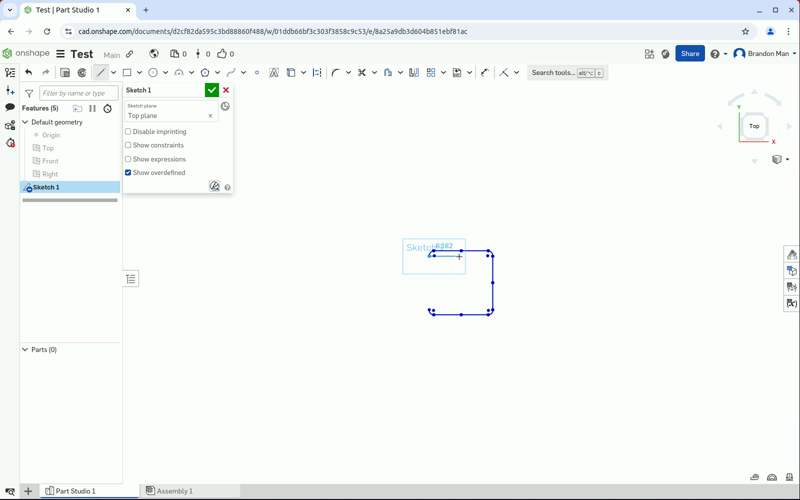
mouse_move(429, 282)
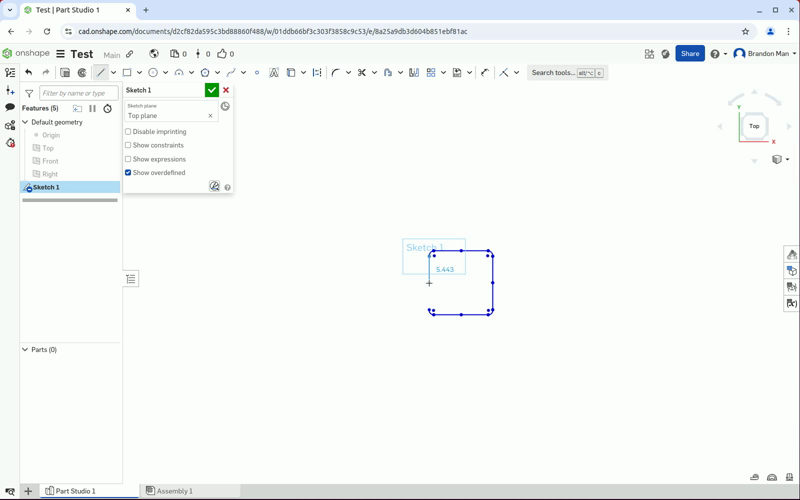
click(429, 282)
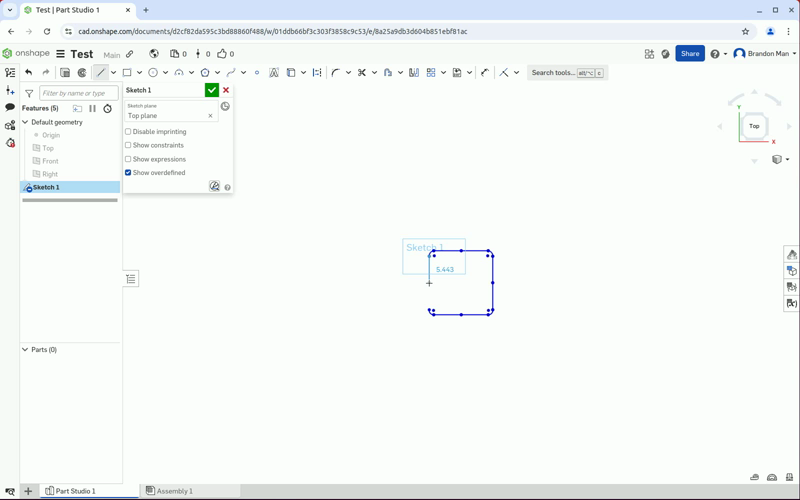
key_up(shift)
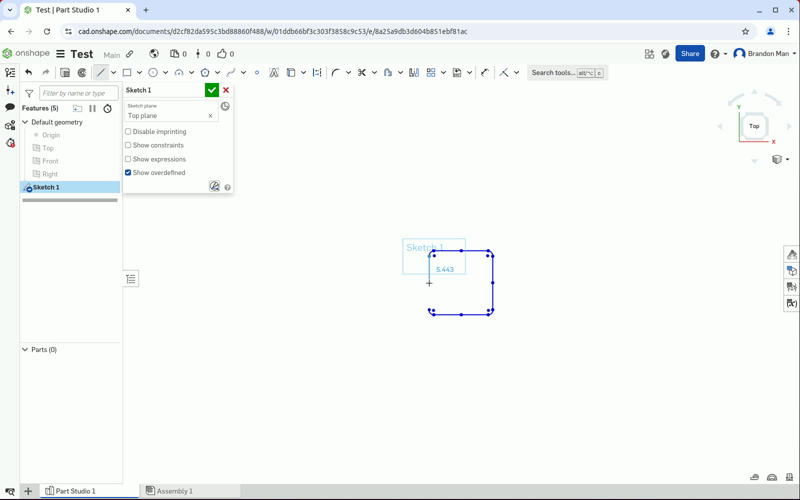
mouse_move(459, 282)
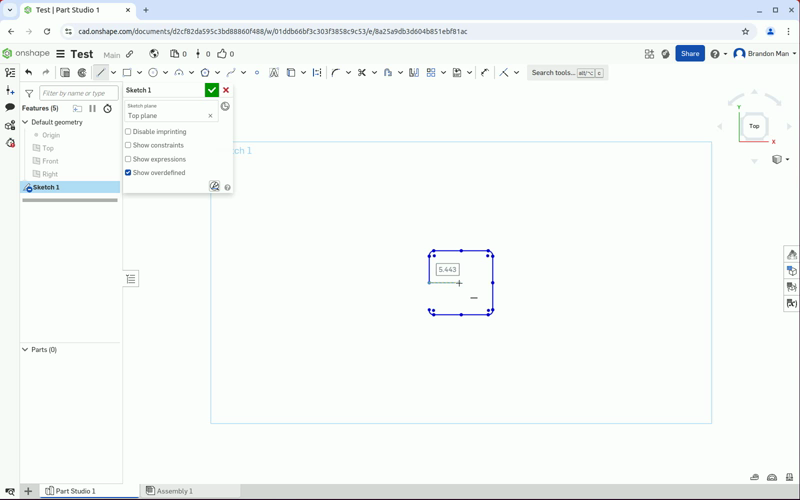
key_down(shift)
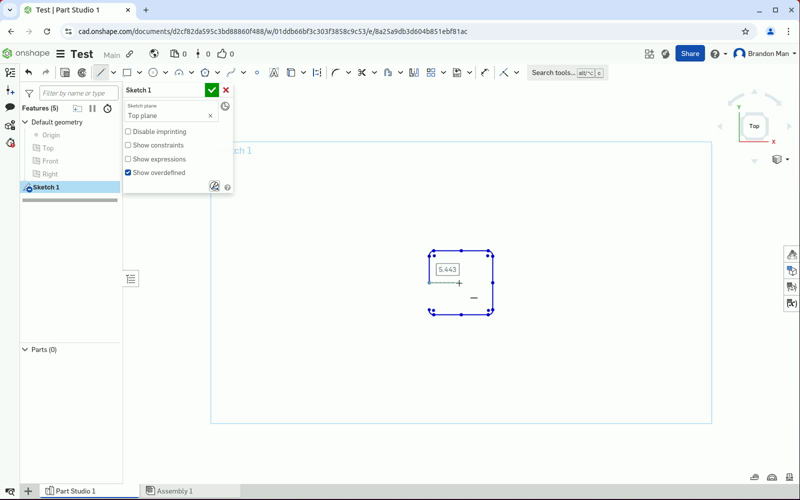
mouse_move(429, 309)
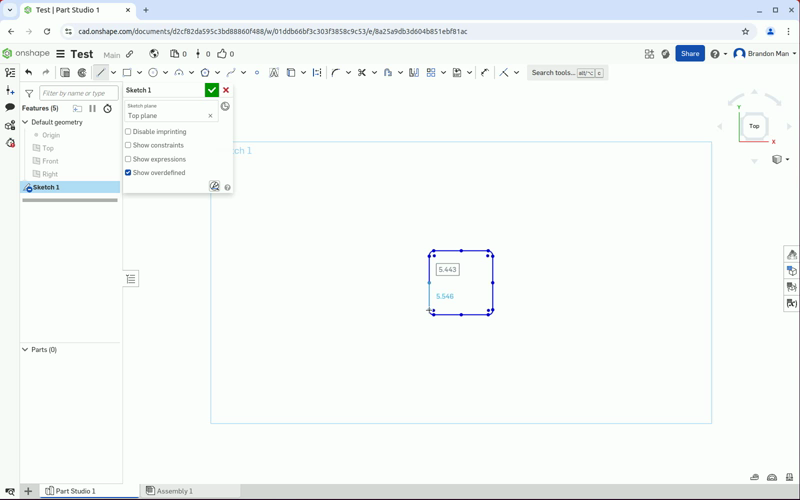
scroll(6)
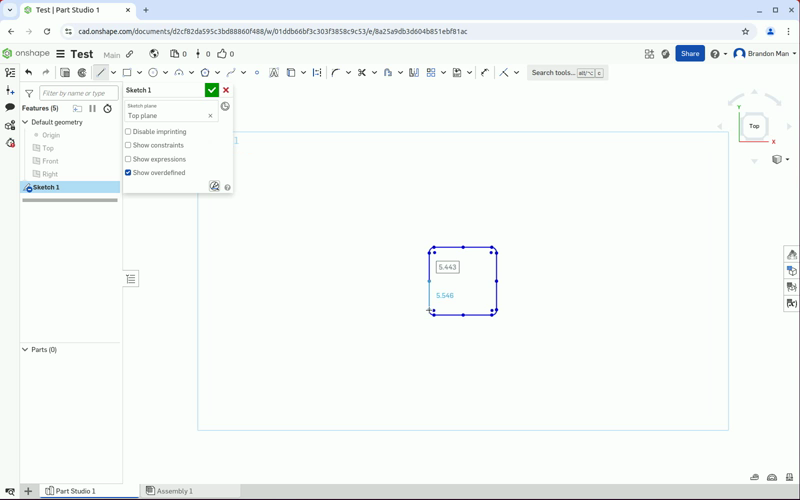
scroll(6)
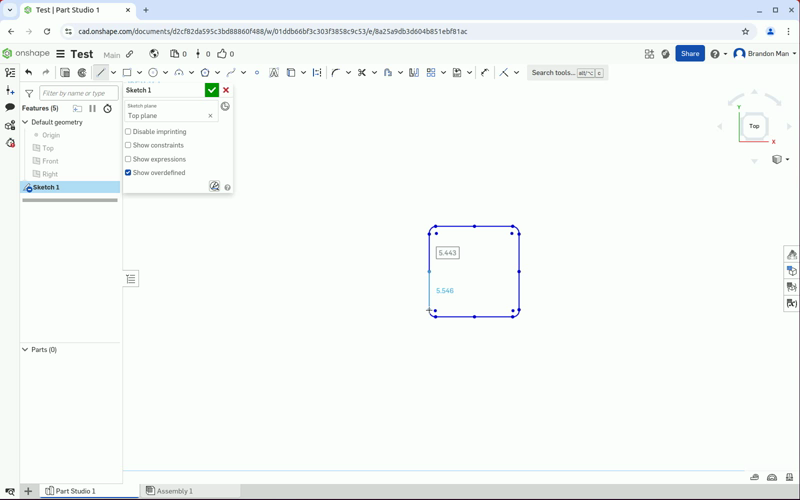
scroll(6)
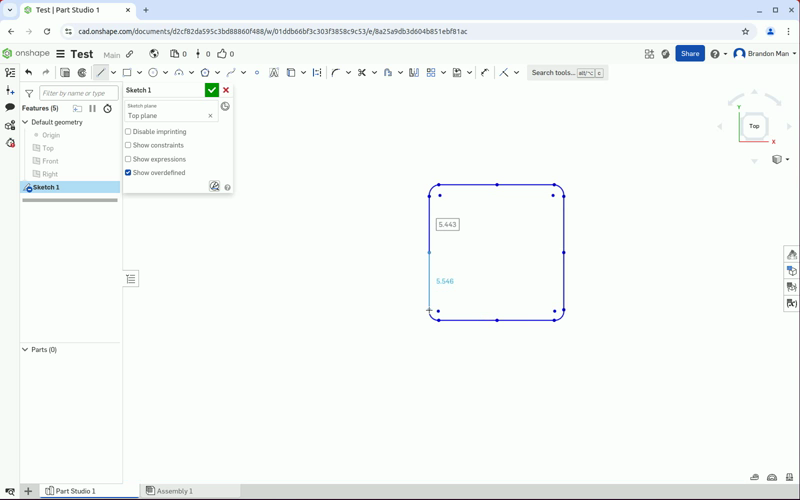
scroll(6)
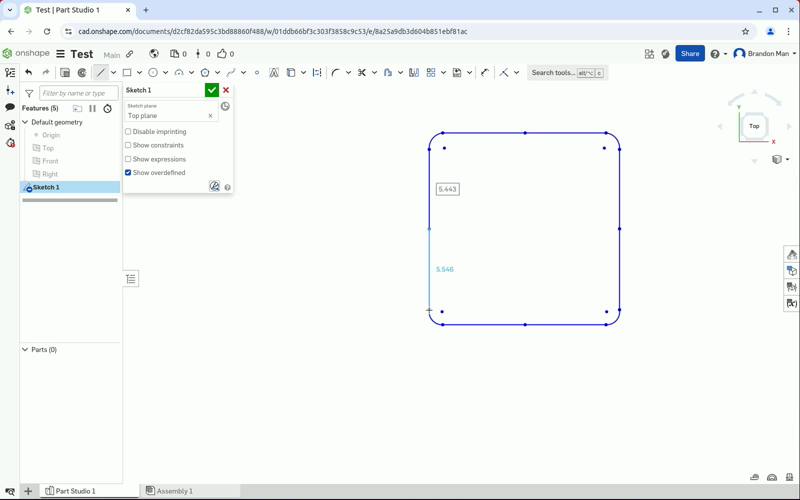
scroll(6)
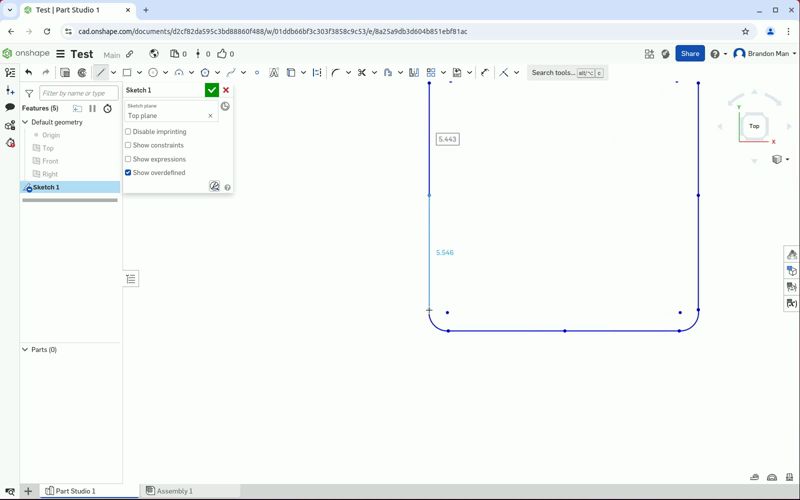
scroll(6)
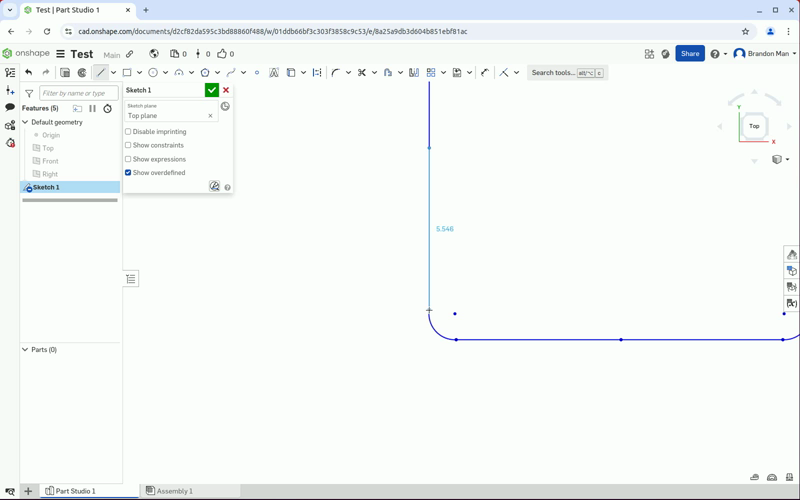
scroll(6)
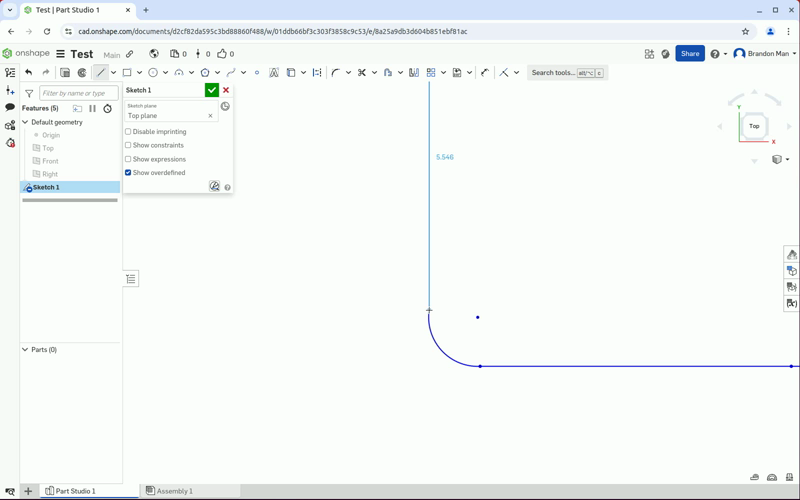
key_up(shift)
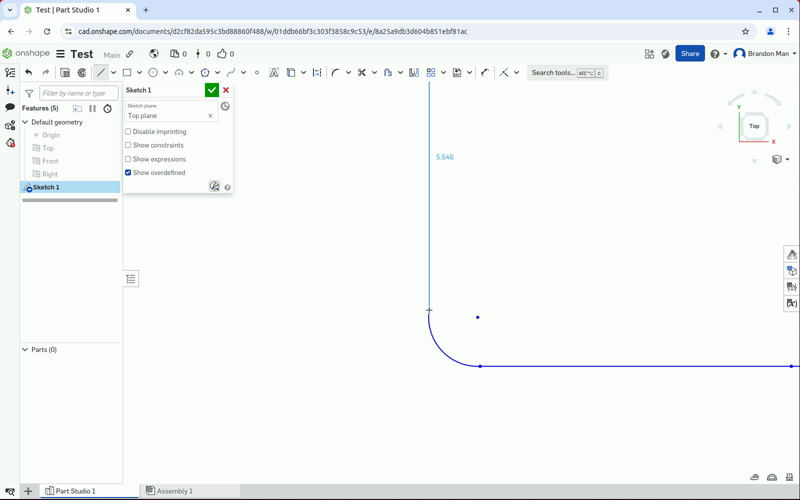
click(429, 309)
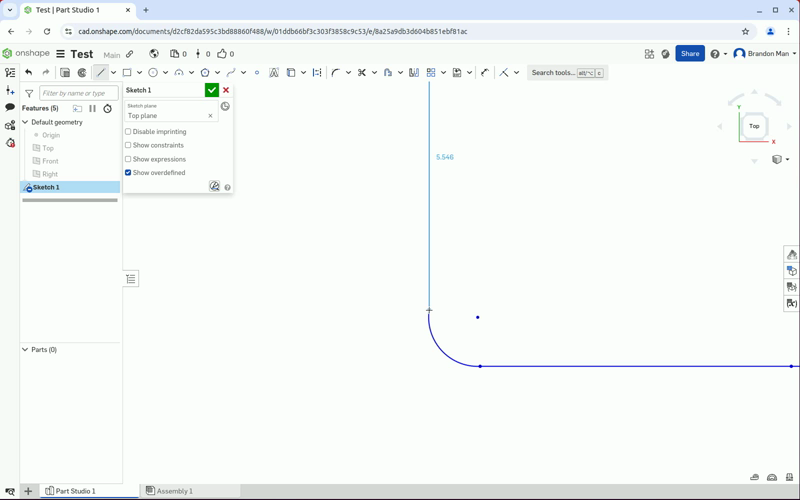
scroll(-6)
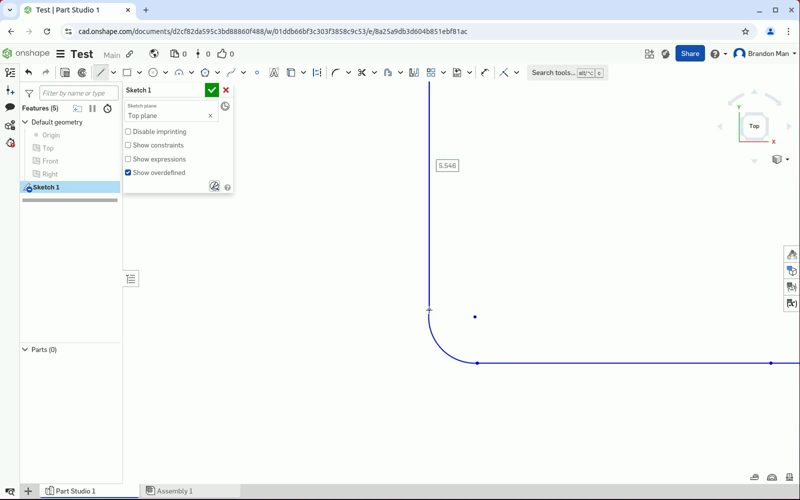
scroll(-6)
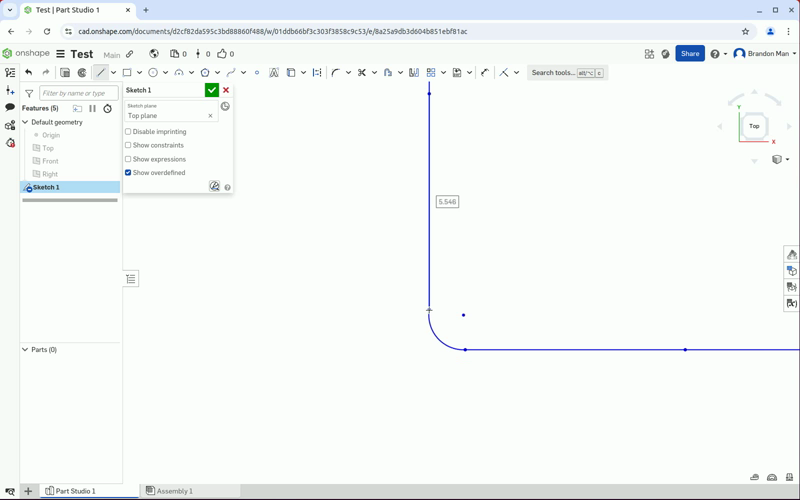
scroll(-6)
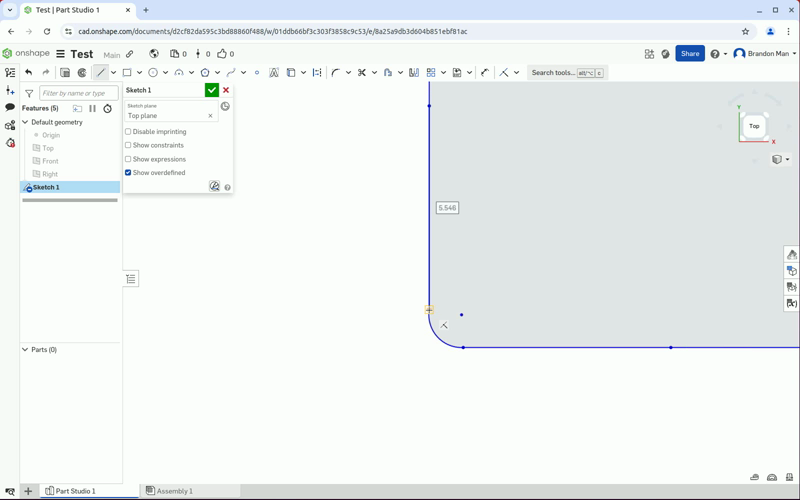
scroll(-6)
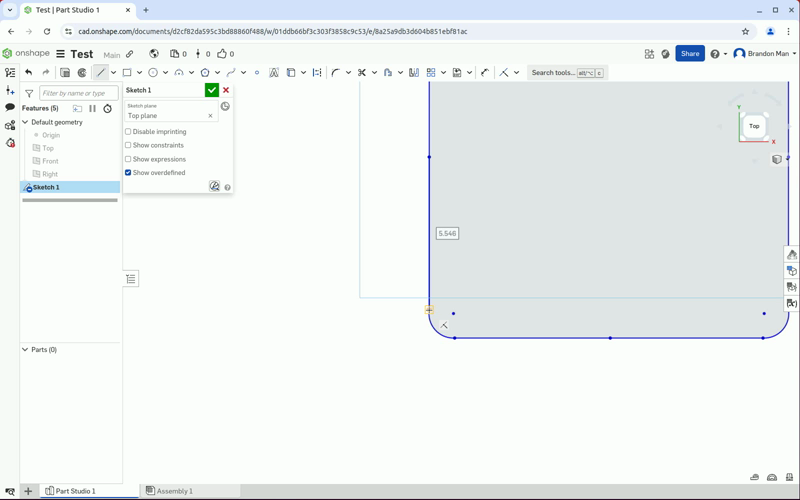
scroll(-6)
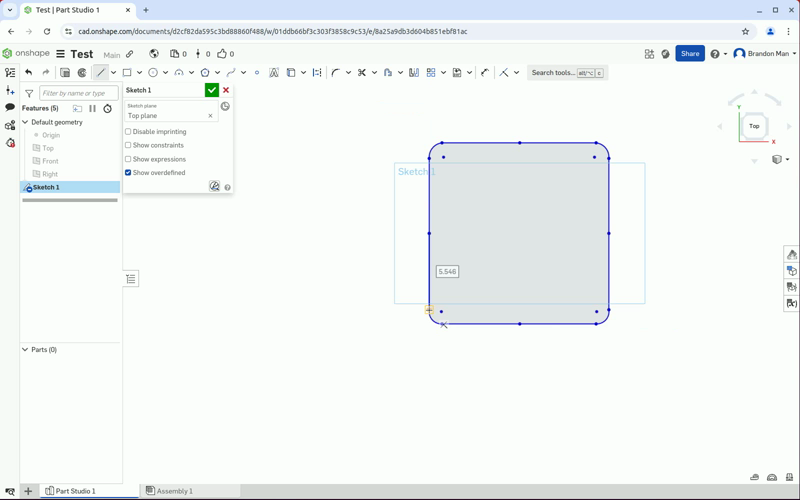
scroll(-6)
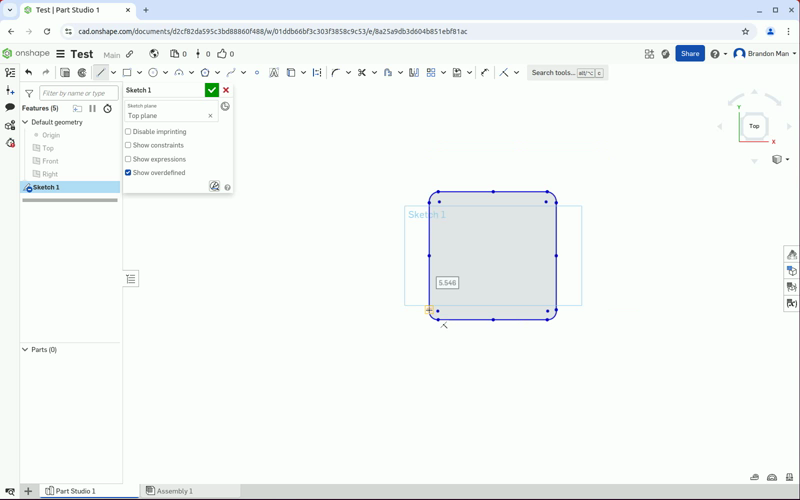
scroll(-6)
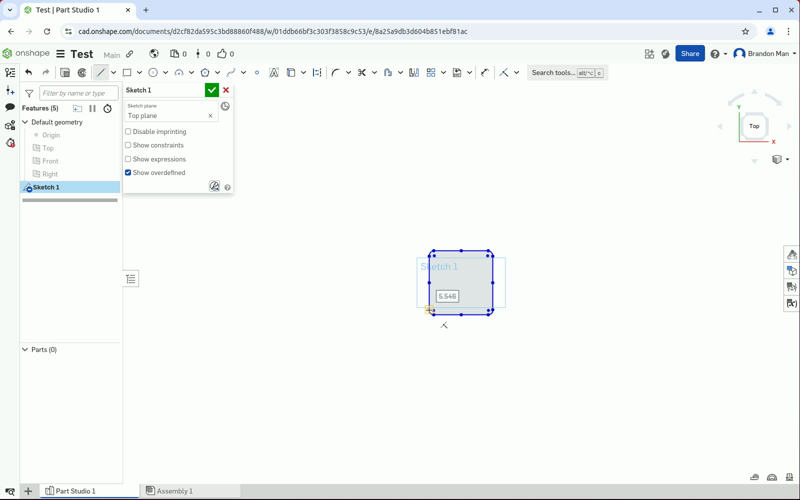
key(esc)
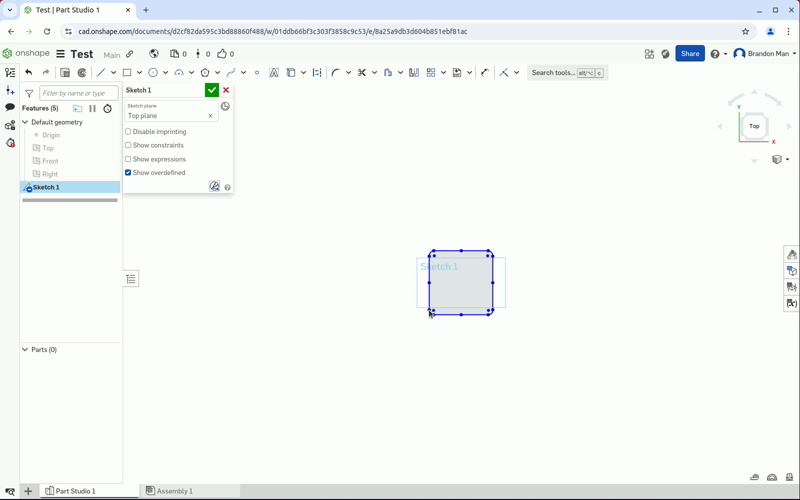
key(c)
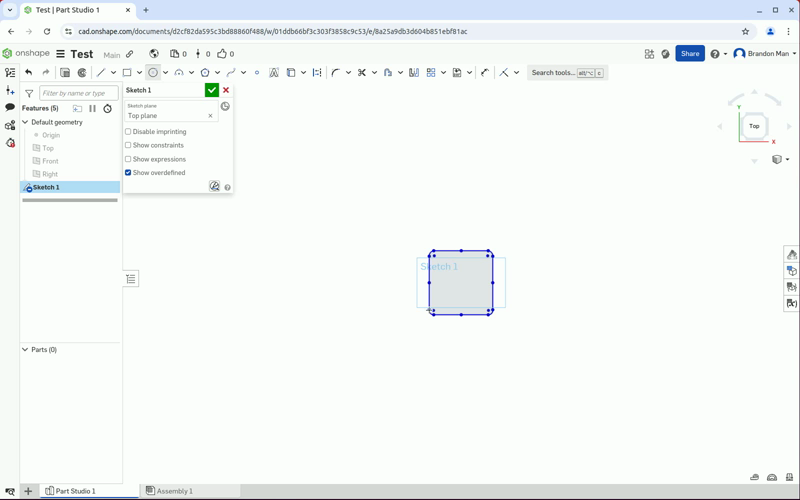
key_down(shift)
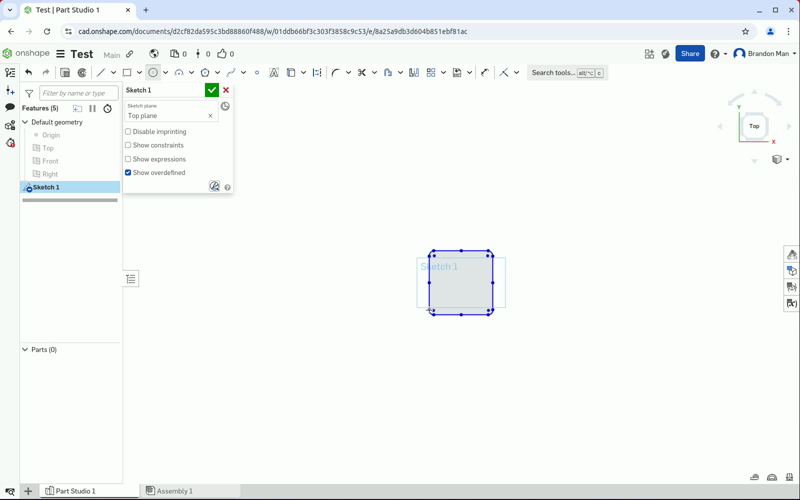
mouse_move(433, 309)
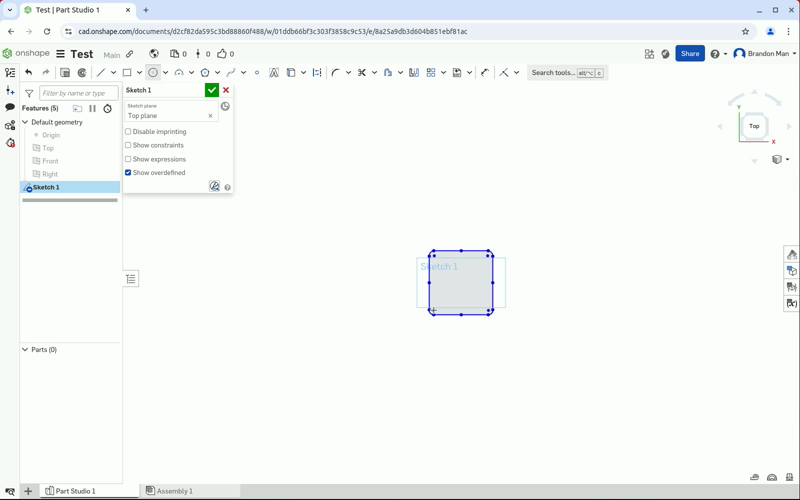
click(433, 309)
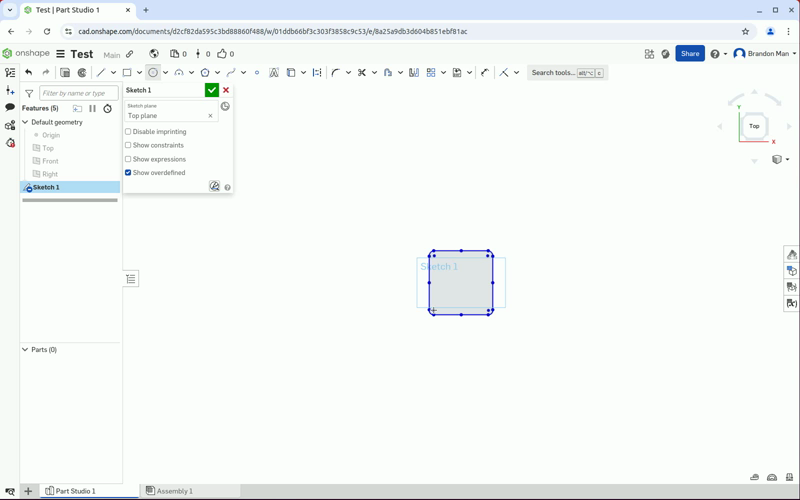
key_up(shift)
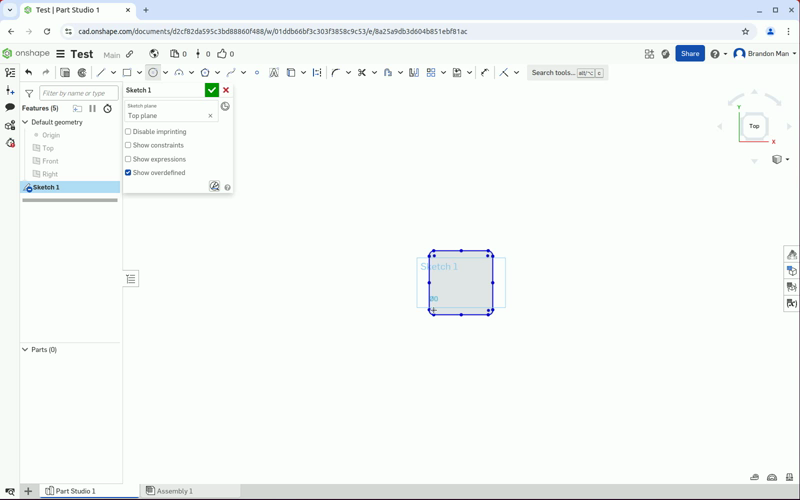
mouse_move(436, 309)
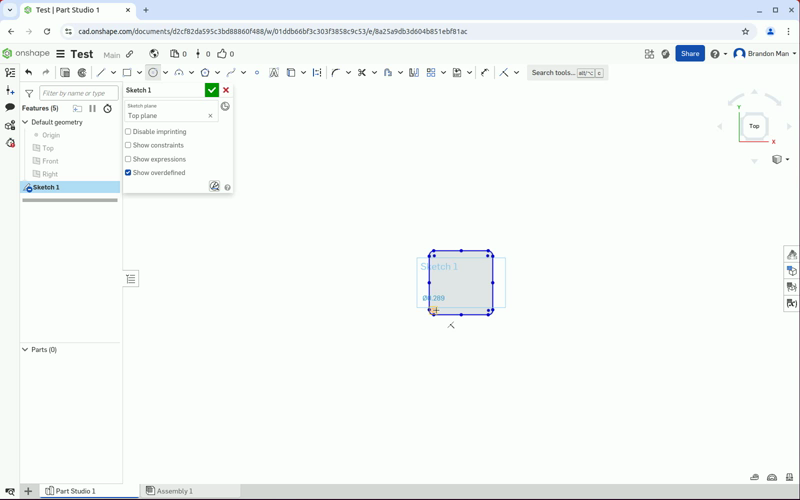
scroll(6)
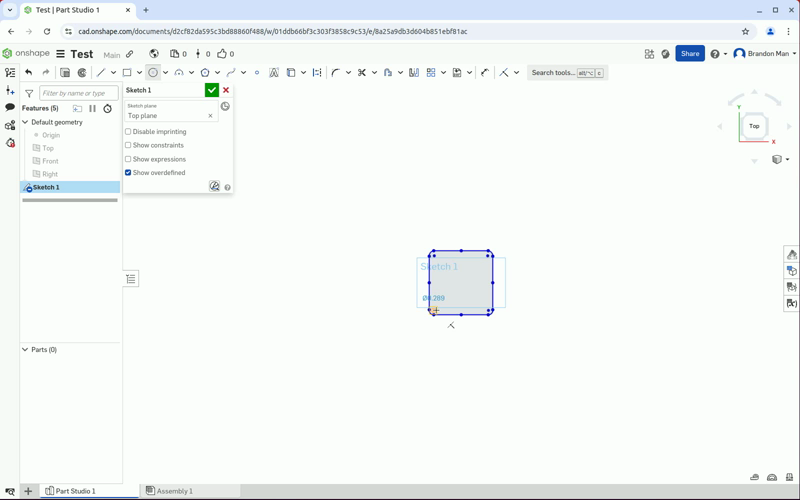
scroll(6)
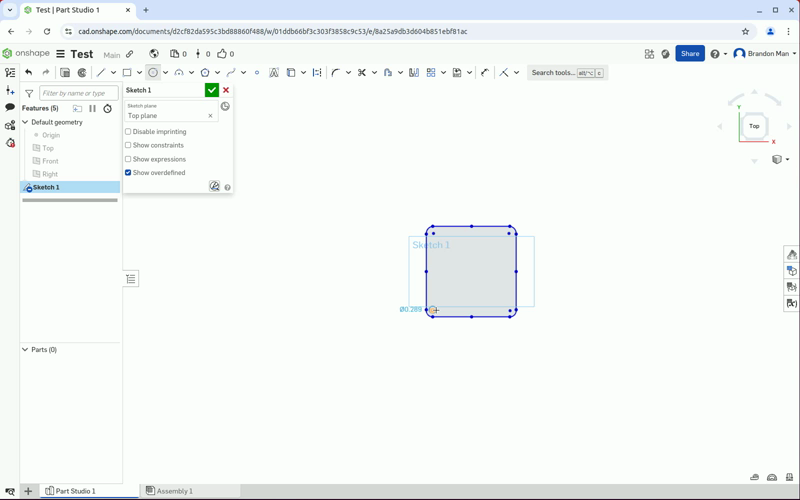
scroll(6)
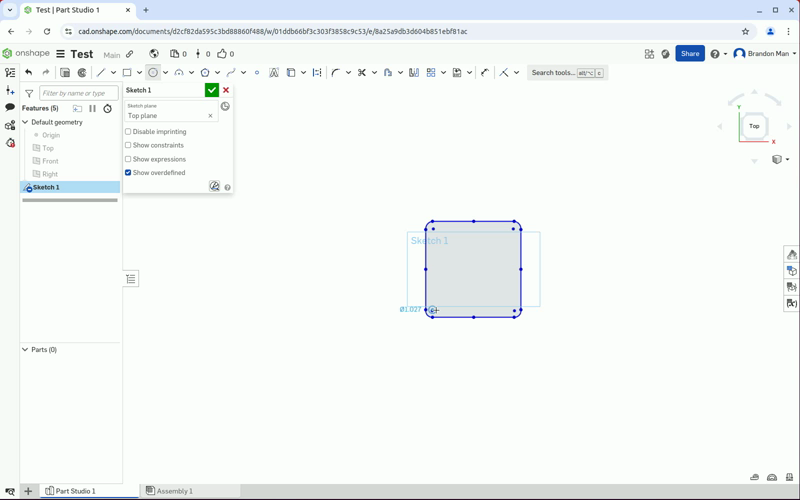
scroll(6)
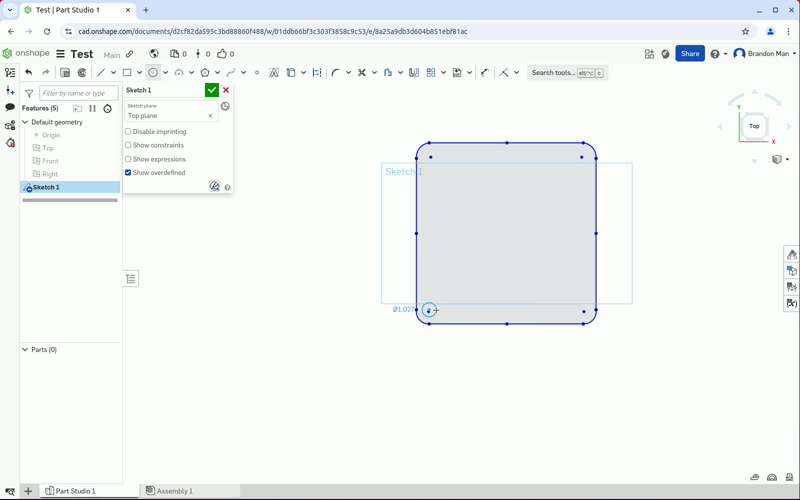
scroll(6)
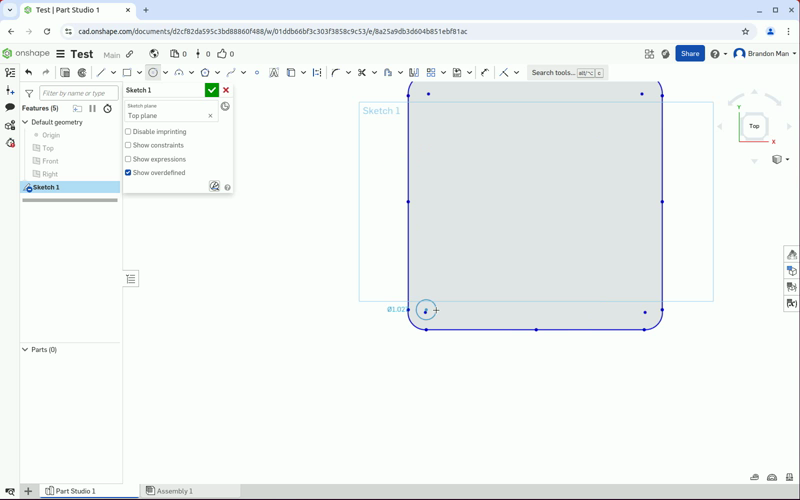
scroll(6)
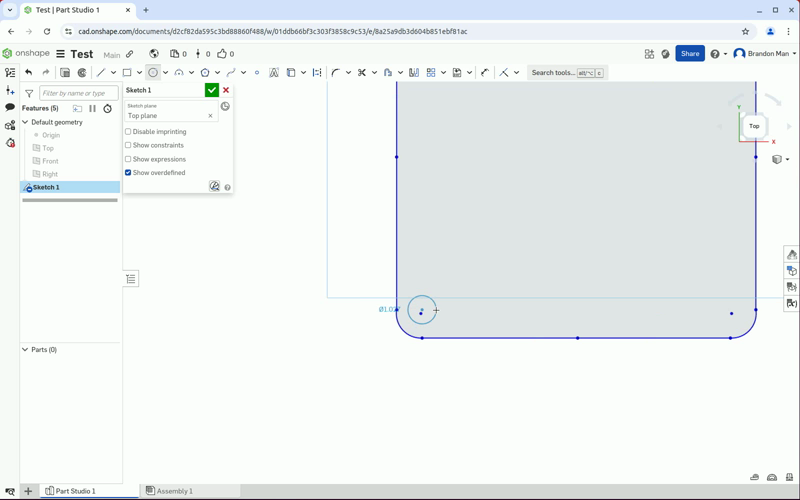
scroll(6)
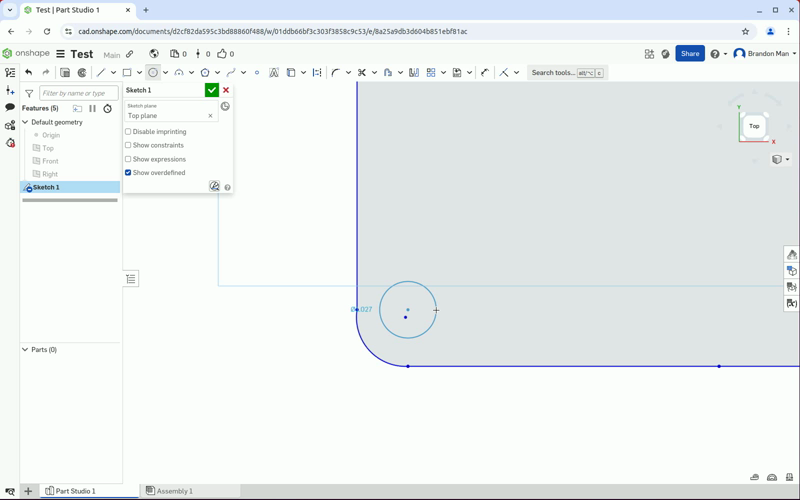
click(436, 309)
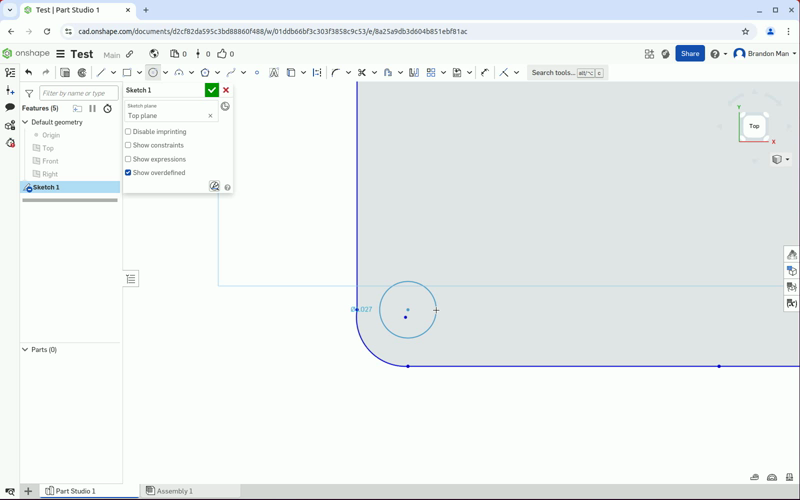
scroll(-6)
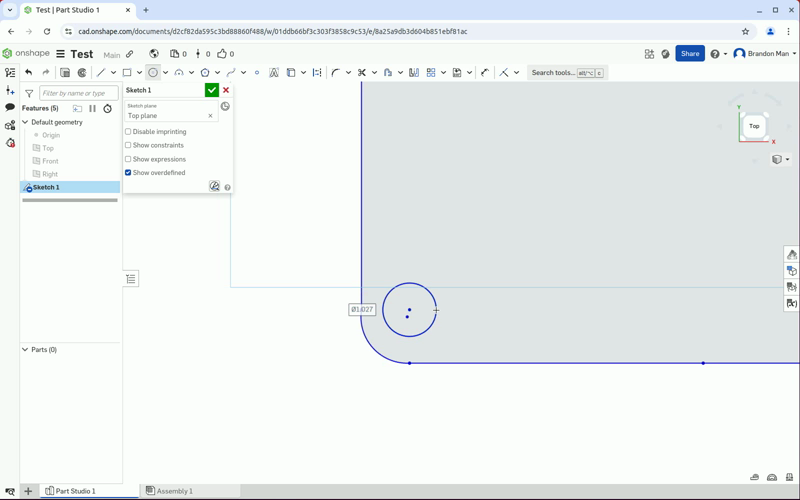
scroll(-6)
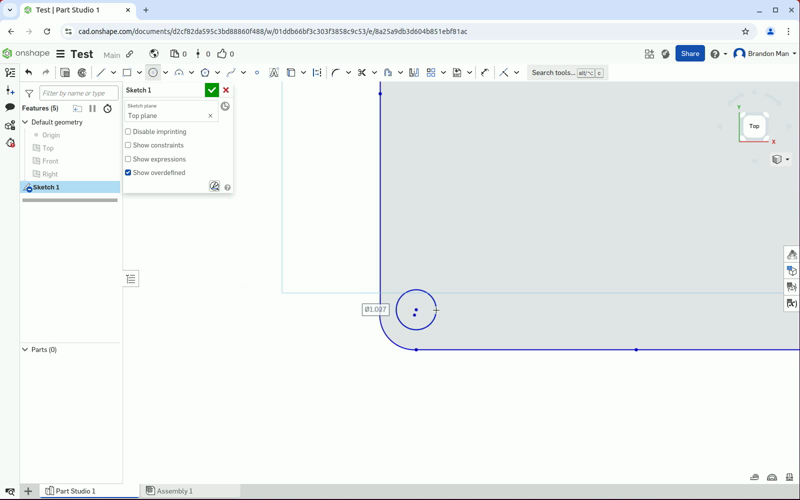
scroll(-6)
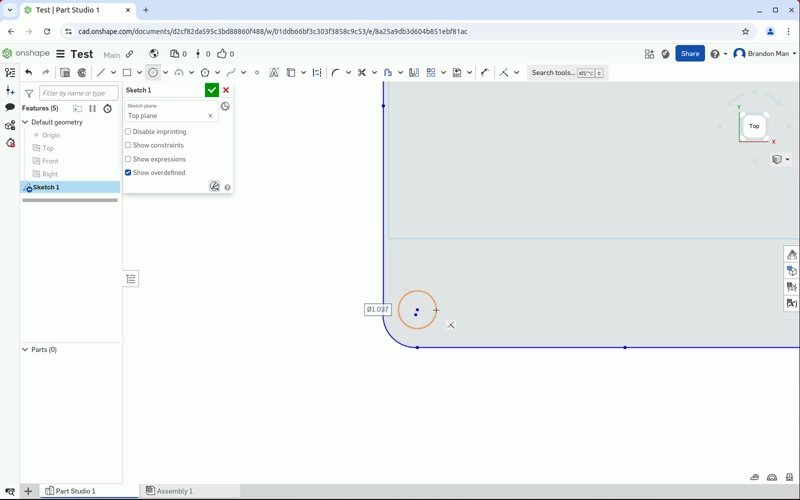
scroll(-6)
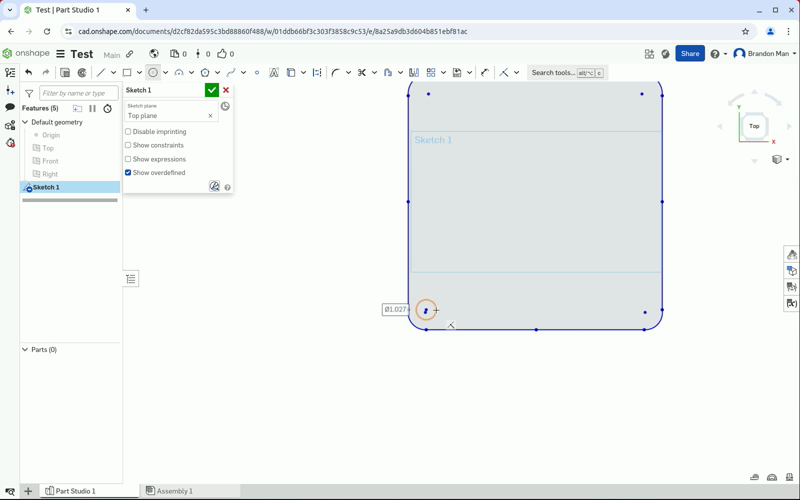
scroll(-6)
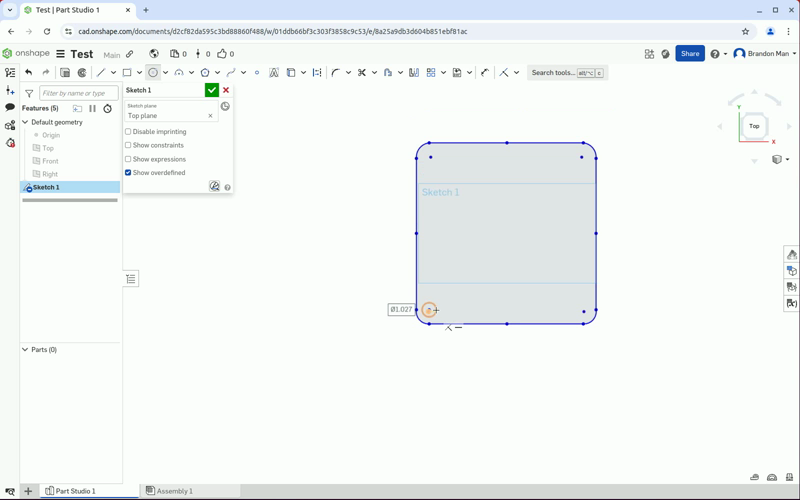
scroll(-6)
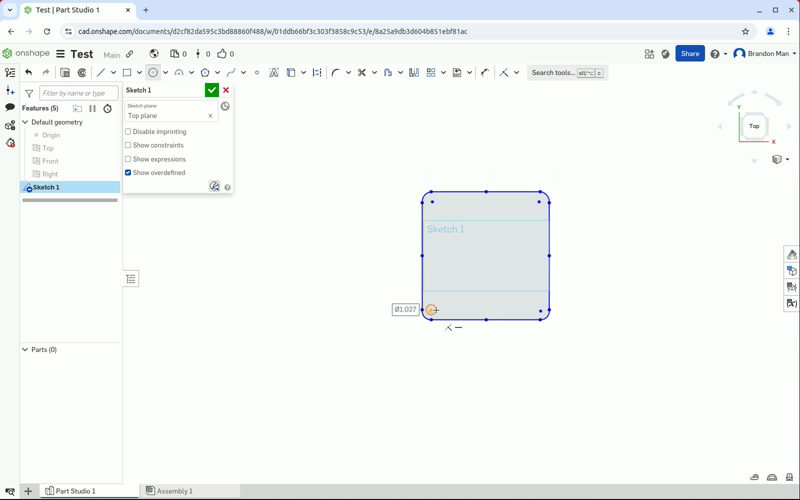
scroll(-6)
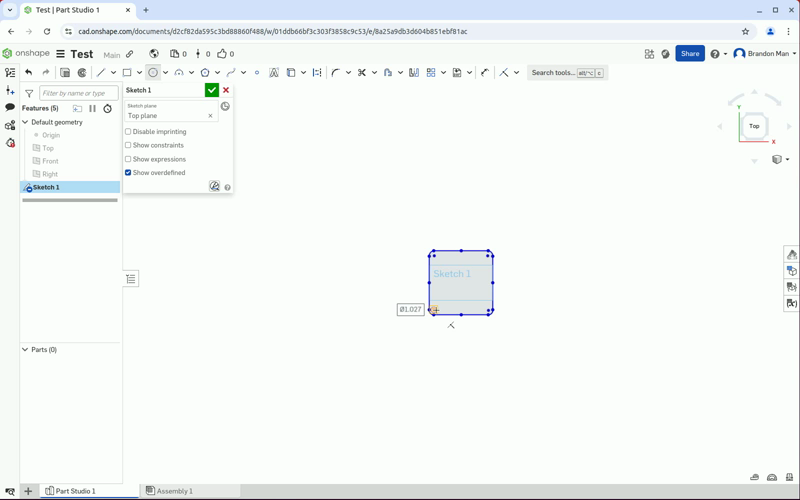
key(esc)
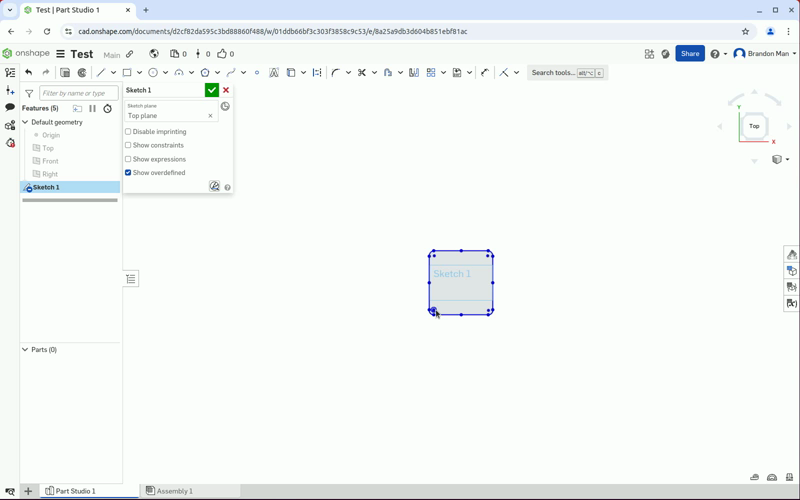
key(c)
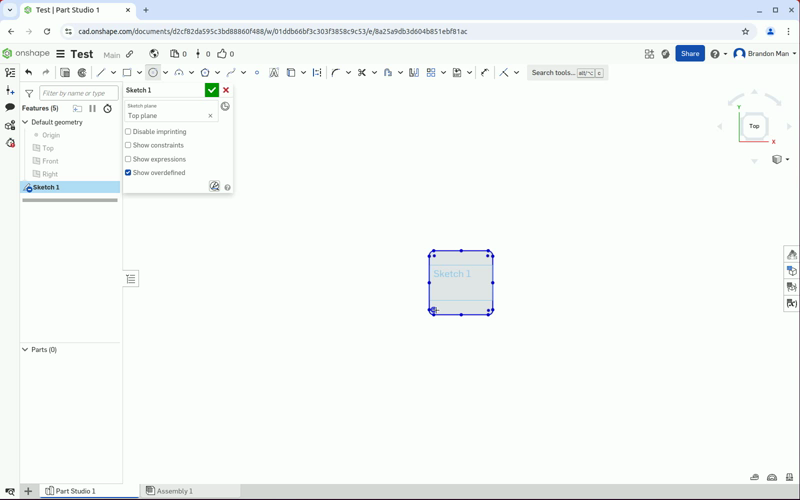
key_down(shift)
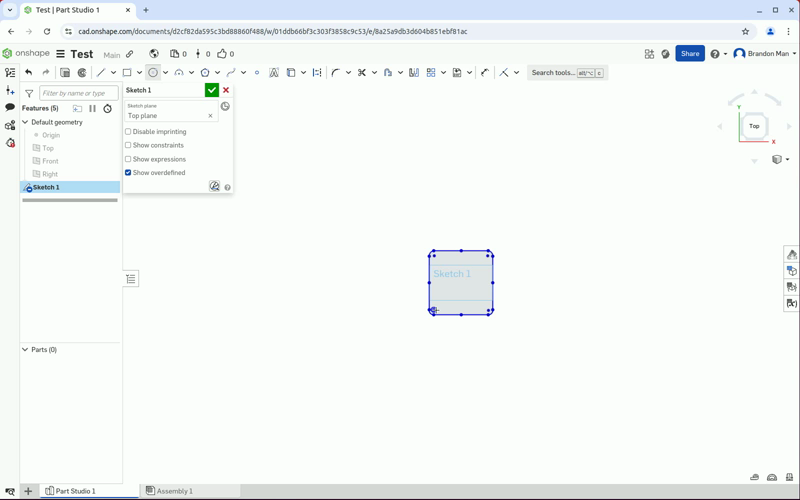
mouse_move(433, 256)
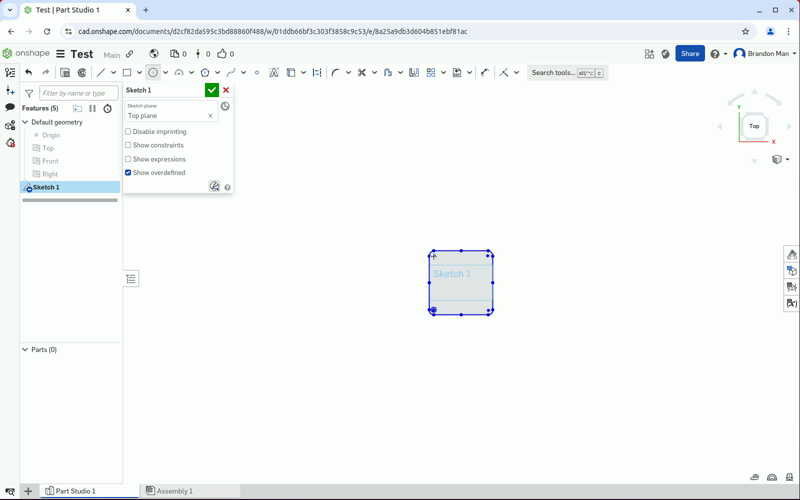
click(433, 256)
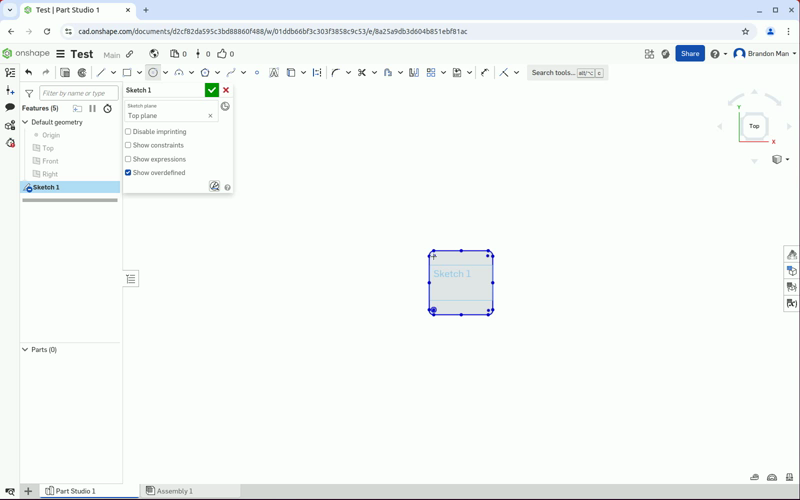
key_up(shift)
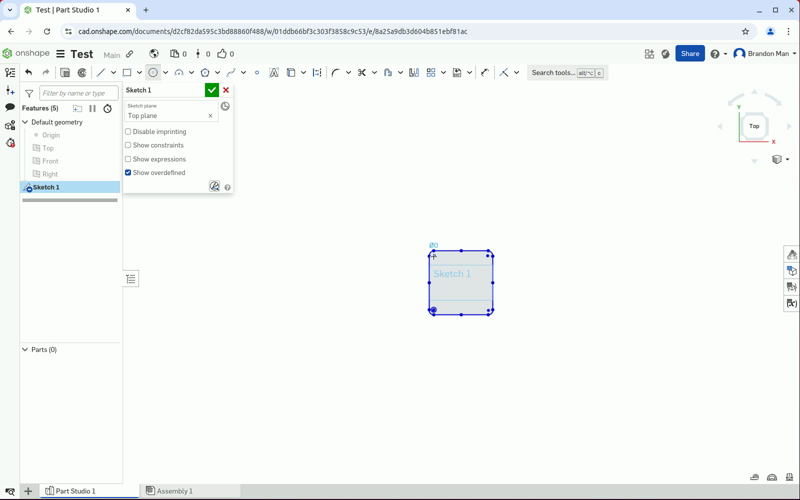
mouse_move(436, 256)
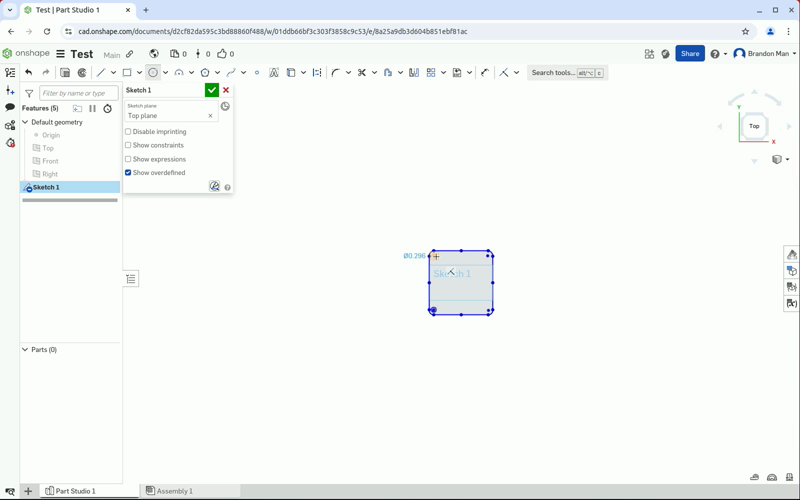
scroll(6)
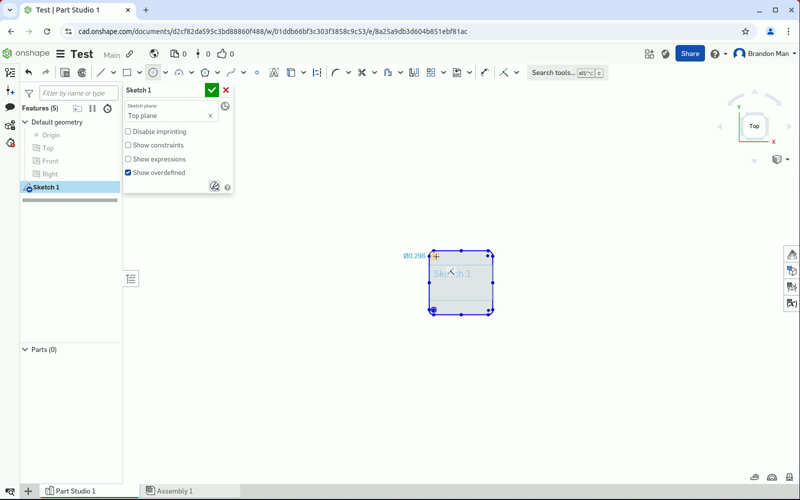
scroll(6)
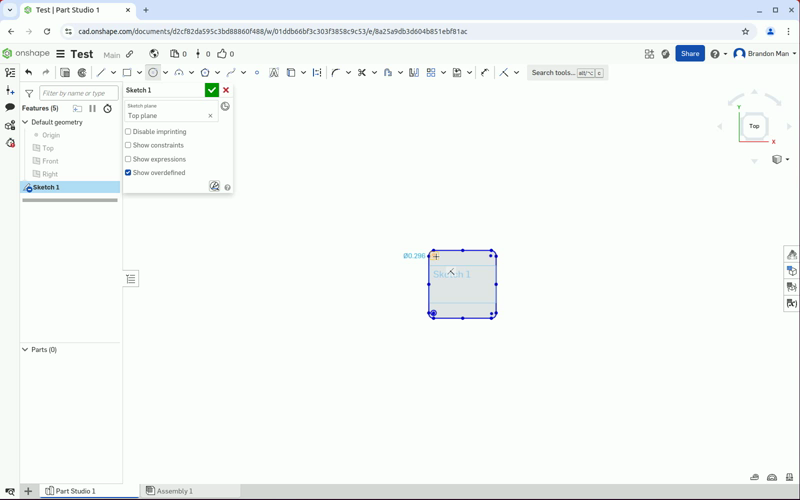
scroll(6)
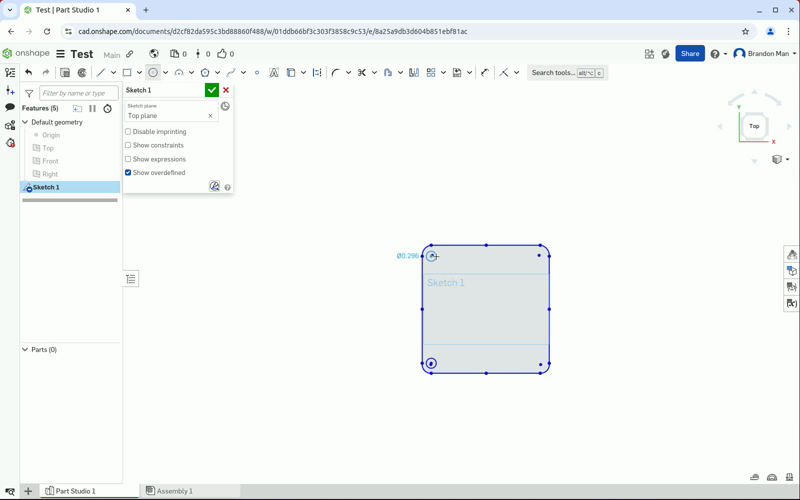
scroll(6)
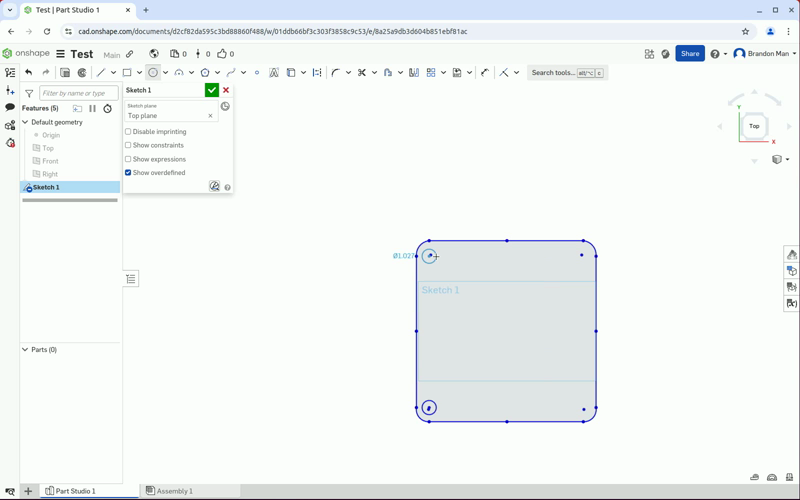
scroll(6)
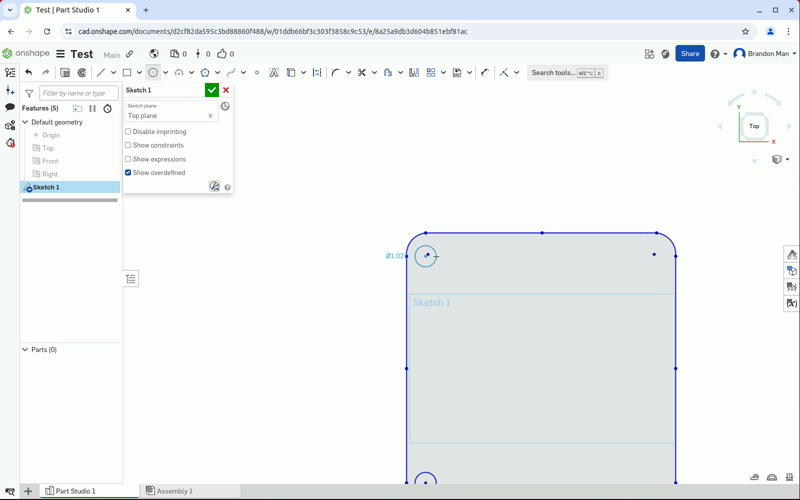
scroll(6)
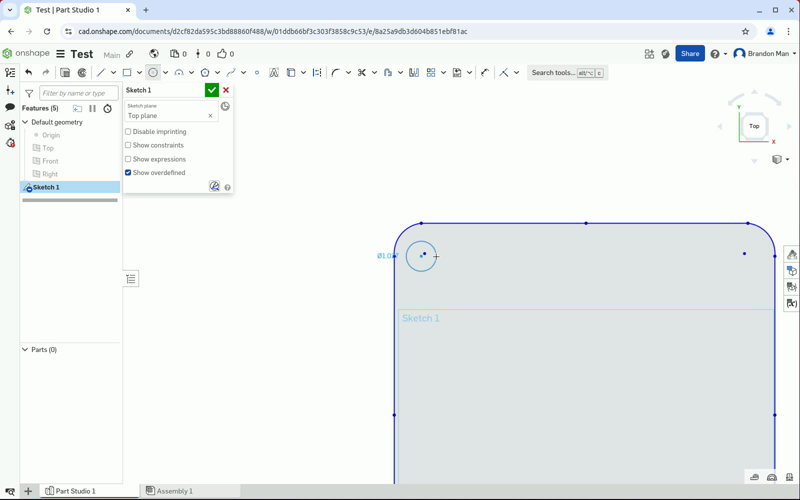
scroll(6)
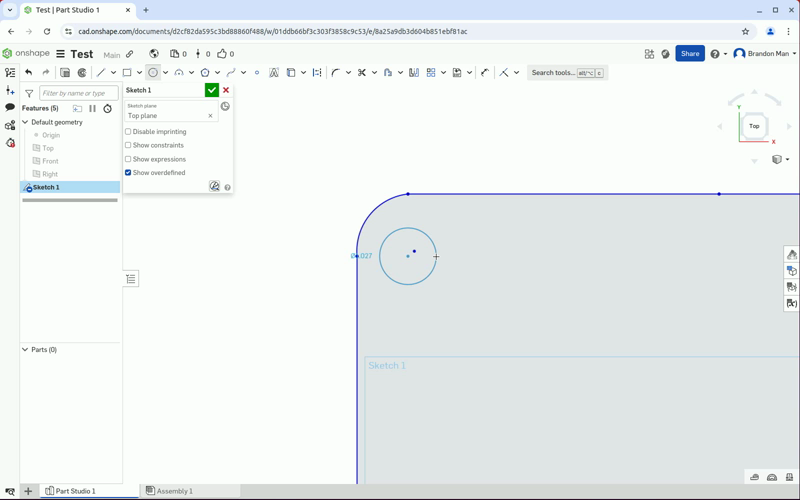
click(436, 256)
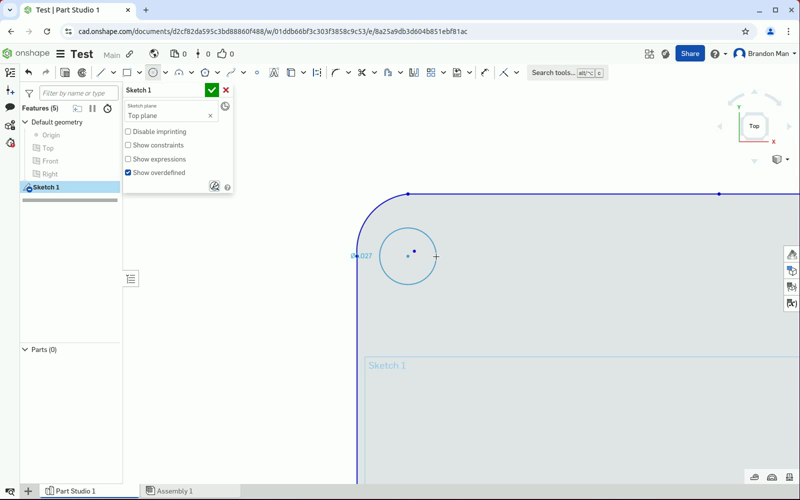
scroll(-6)
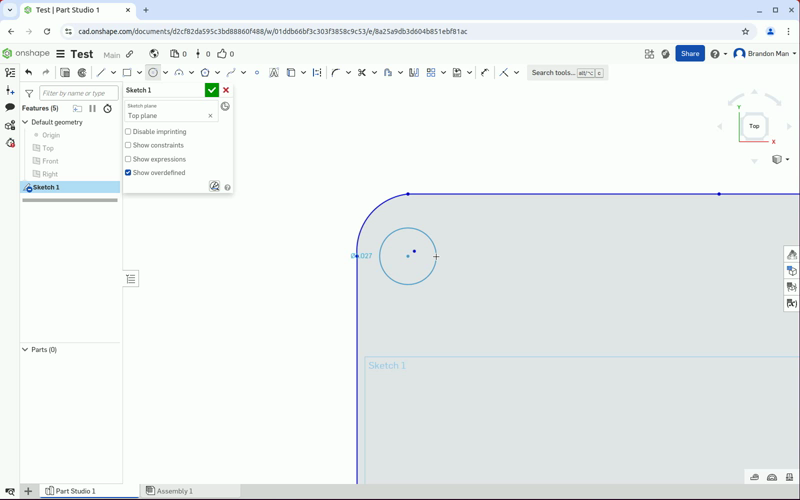
scroll(-6)
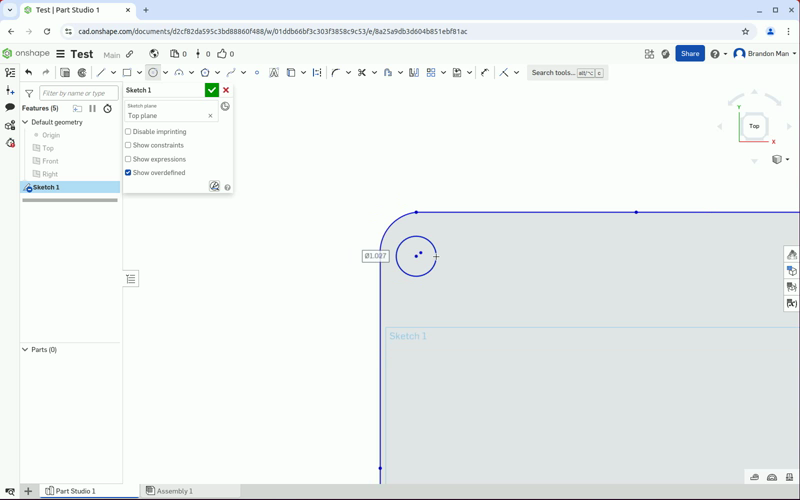
scroll(-6)
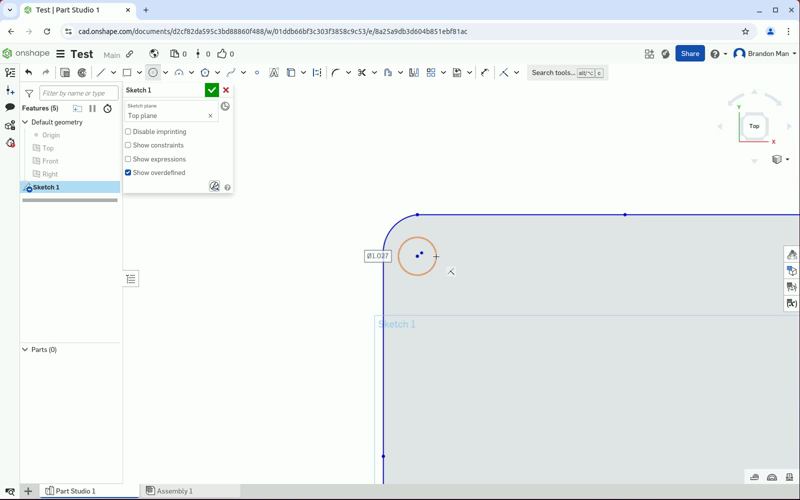
scroll(-6)
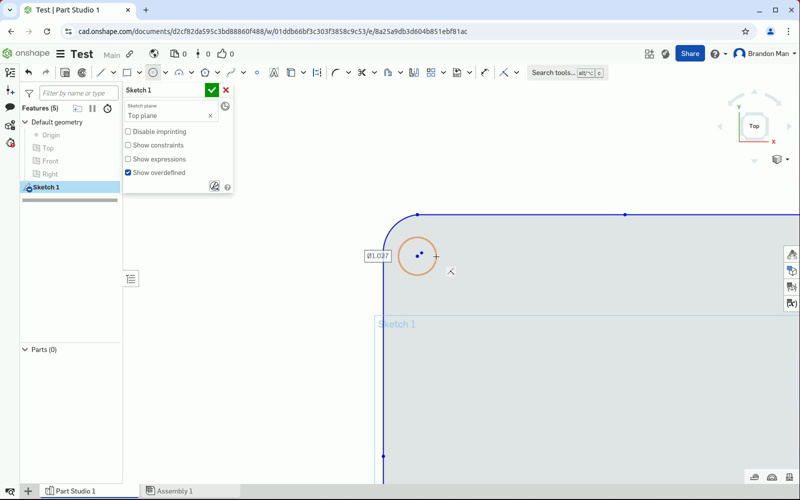
scroll(-6)
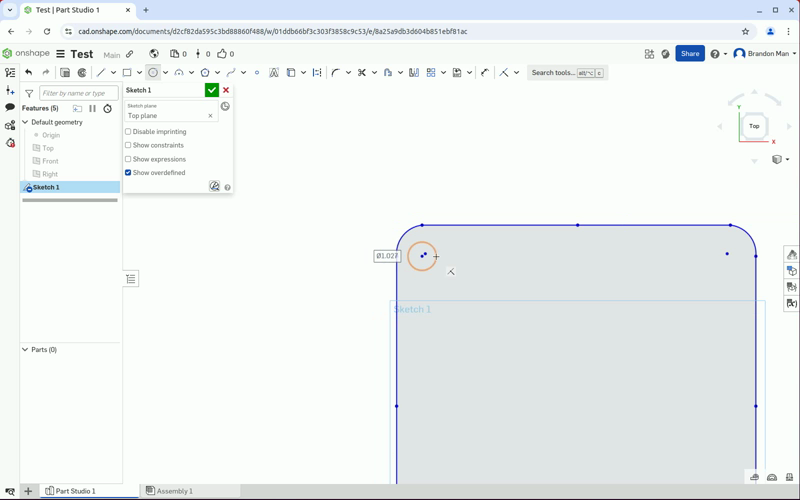
scroll(-6)
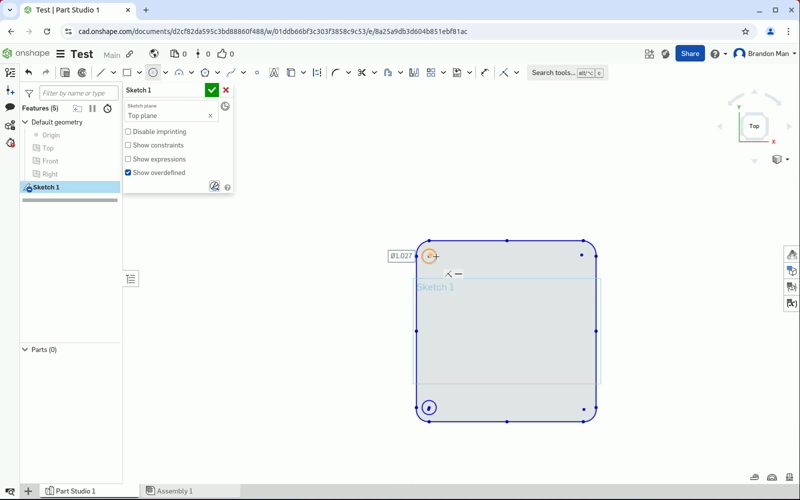
scroll(-6)
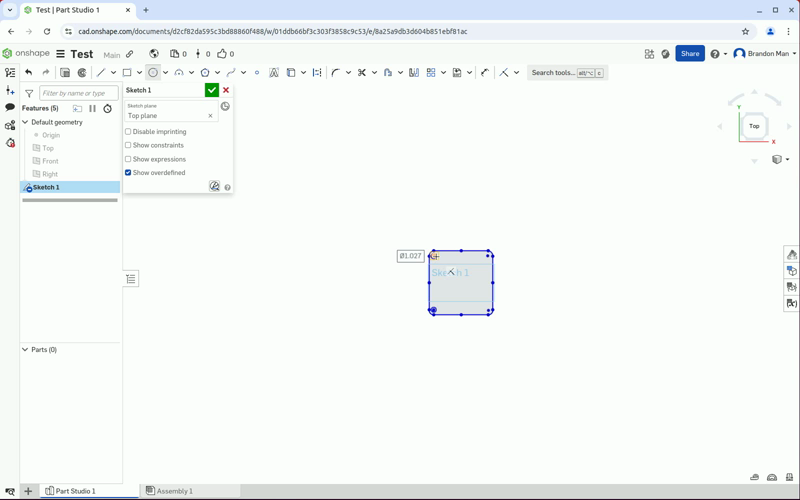
key(esc)
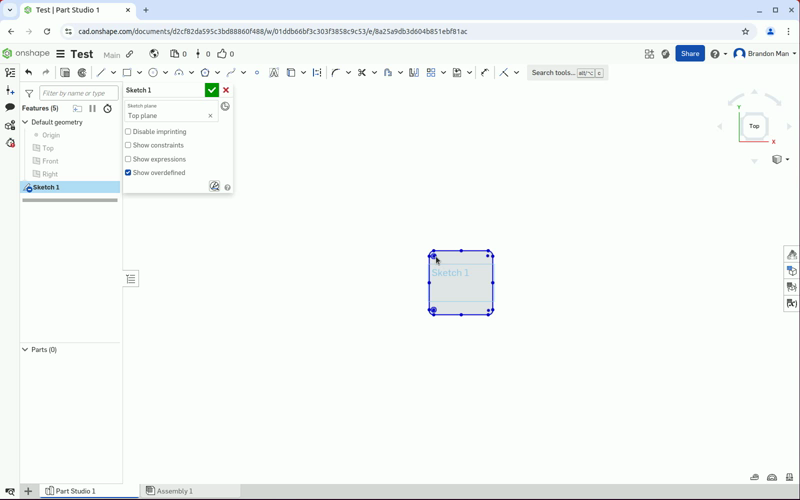
key(c)
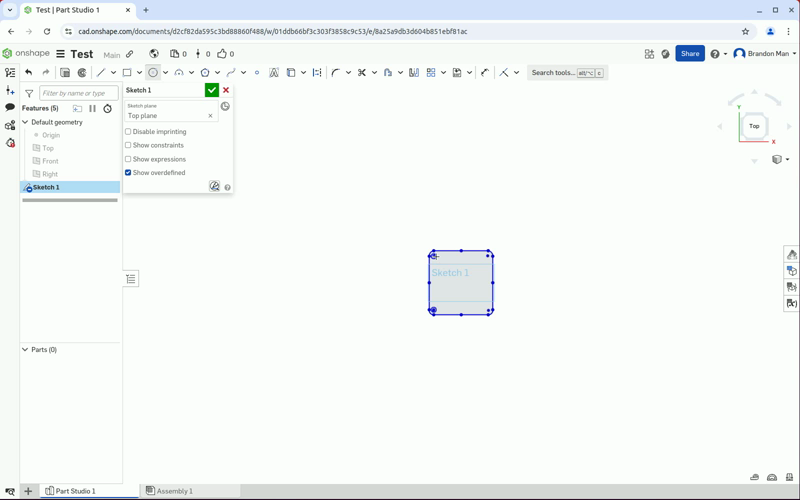
key_down(shift)
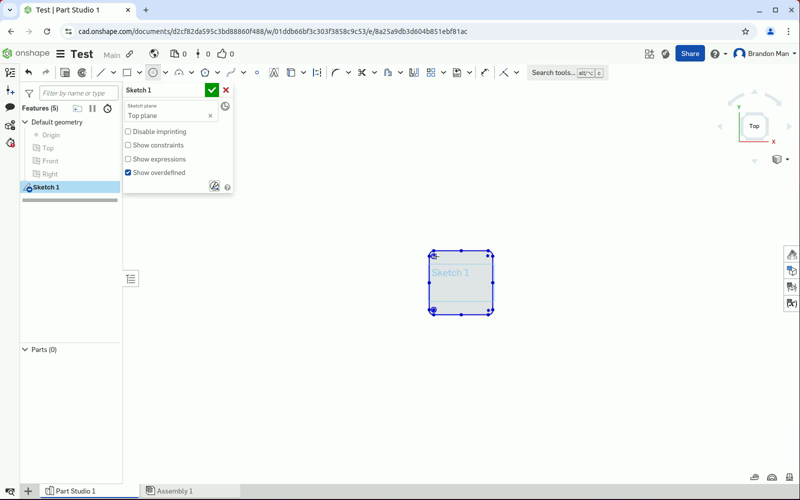
mouse_move(488, 309)
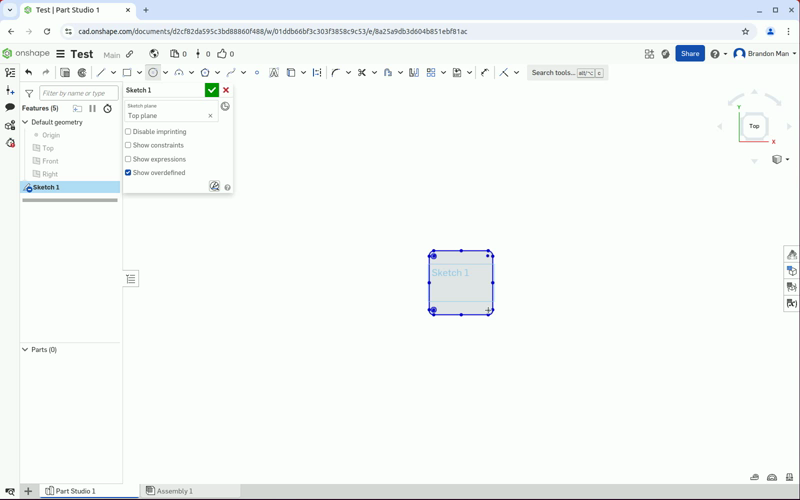
click(488, 309)
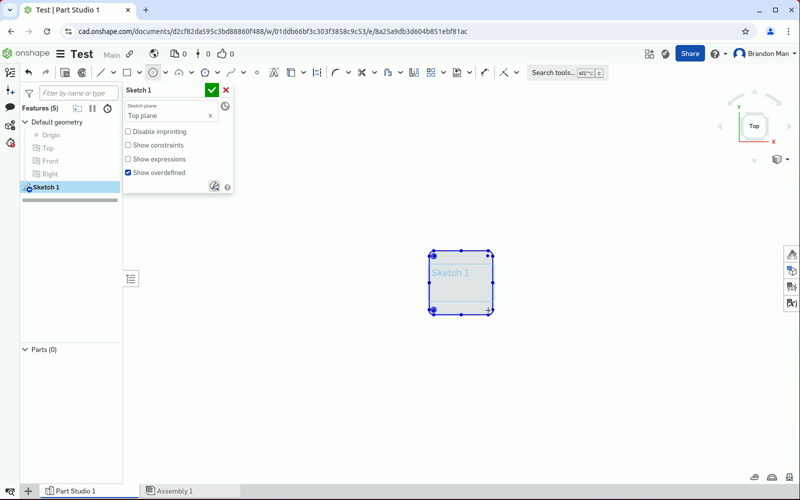
key_up(shift)
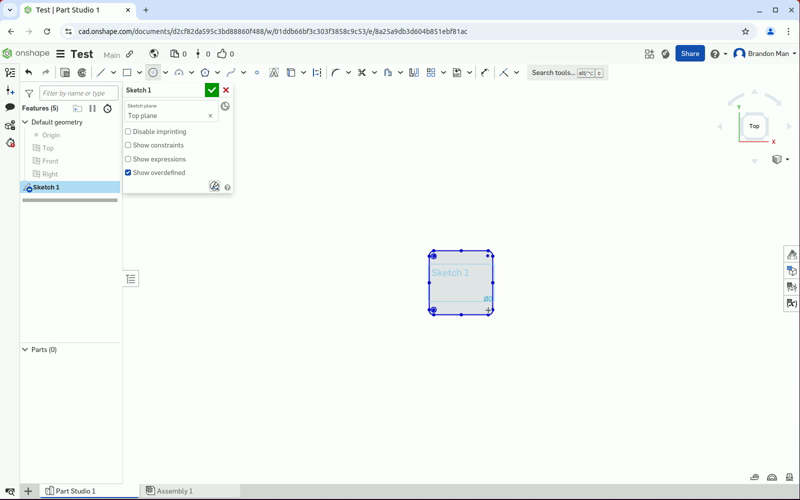
mouse_move(490, 309)
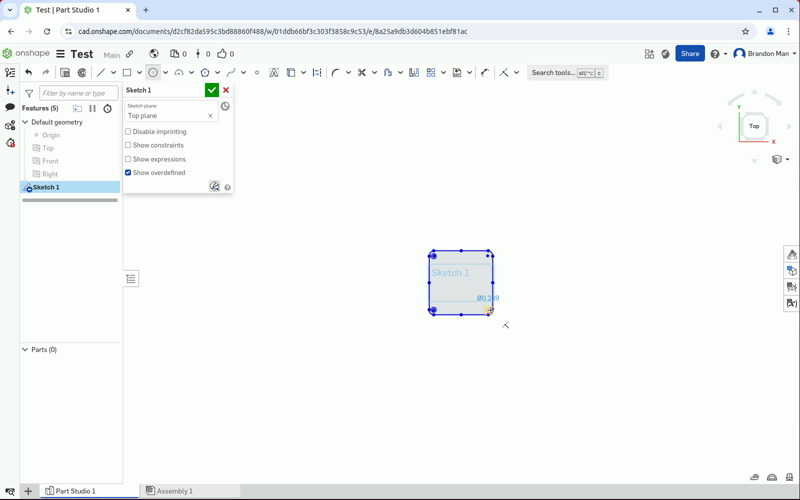
scroll(6)
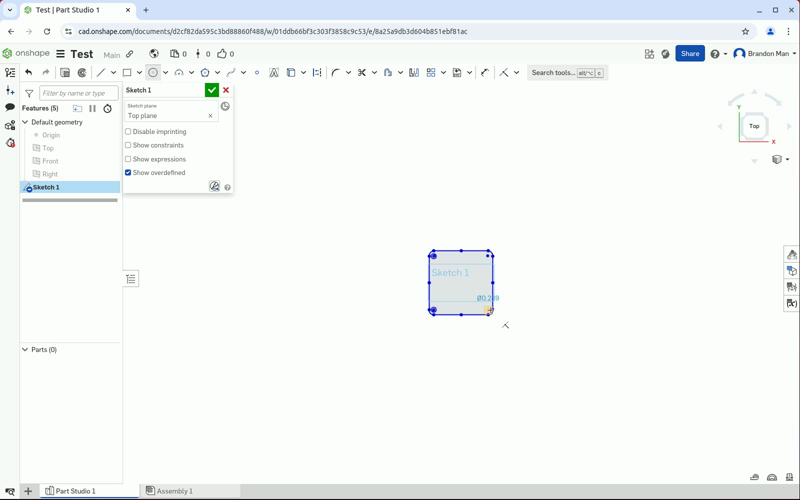
scroll(6)
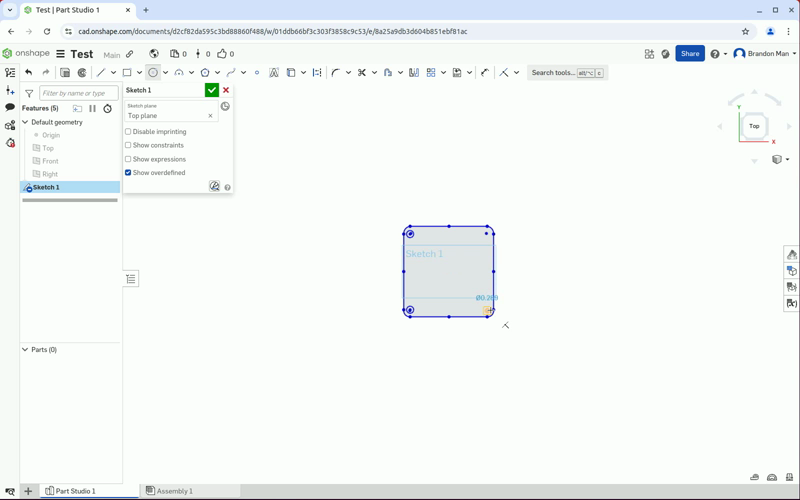
scroll(6)
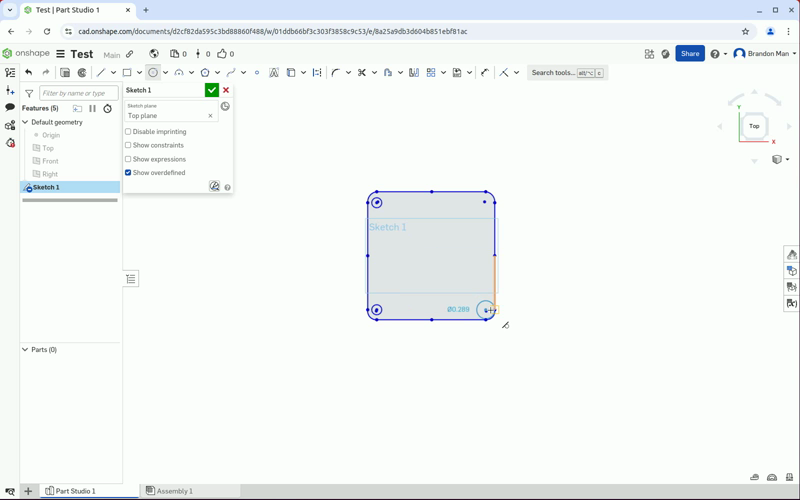
scroll(6)
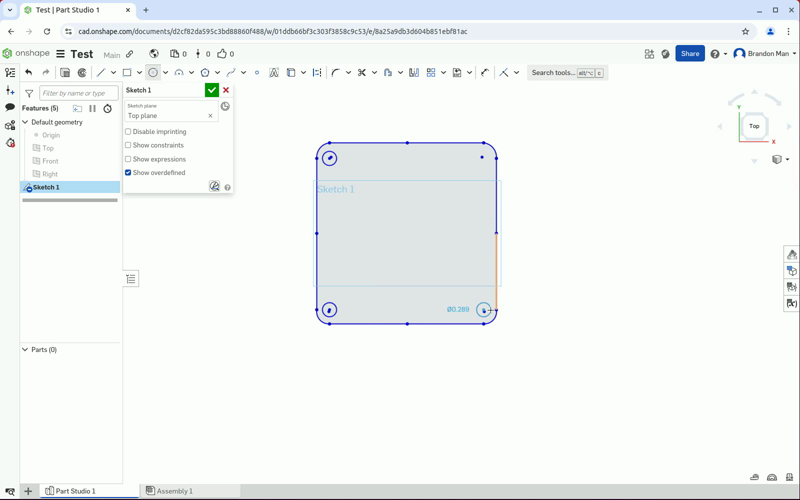
scroll(6)
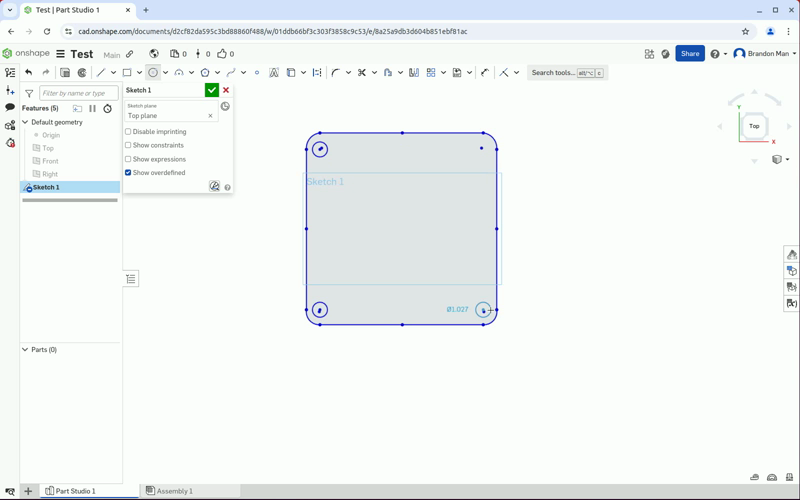
scroll(6)
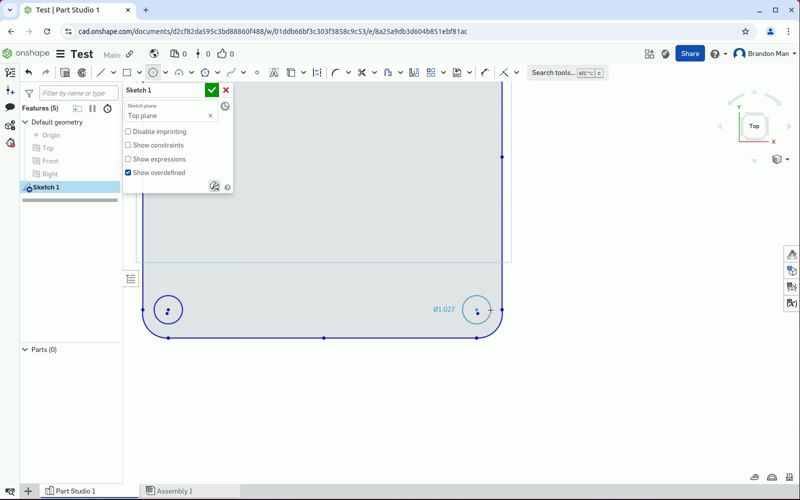
scroll(6)
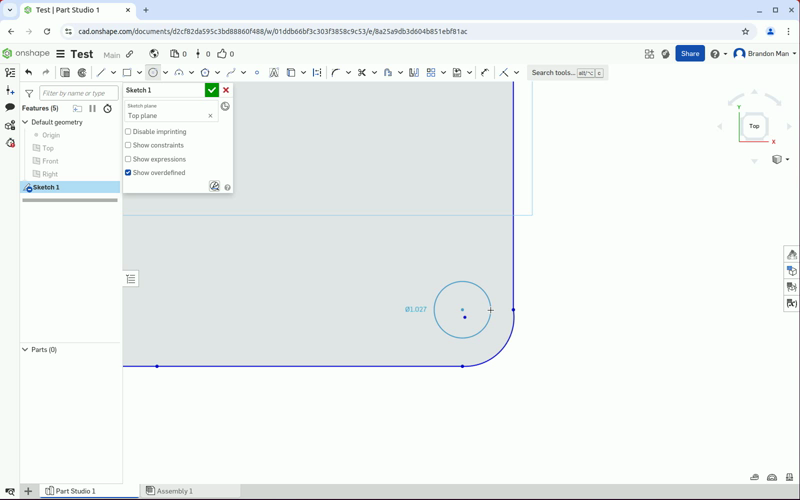
click(490, 309)
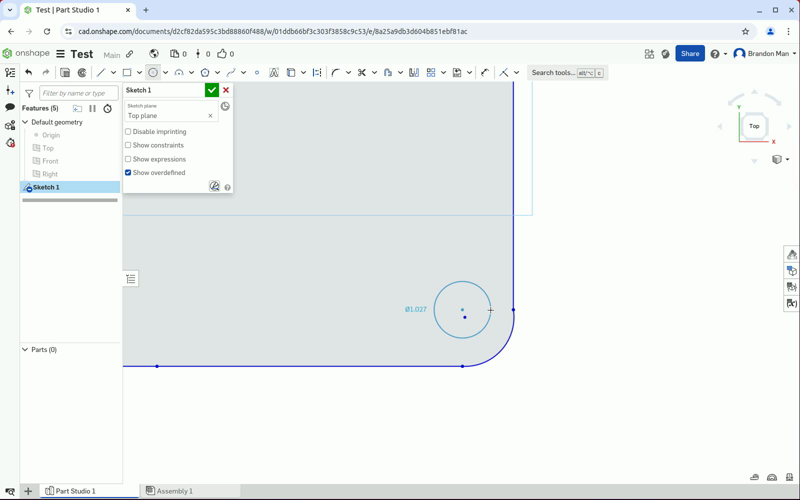
scroll(-6)
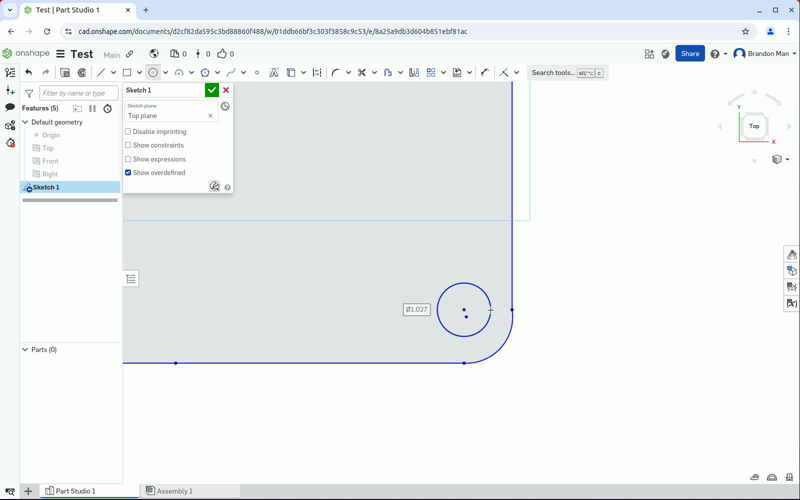
scroll(-6)
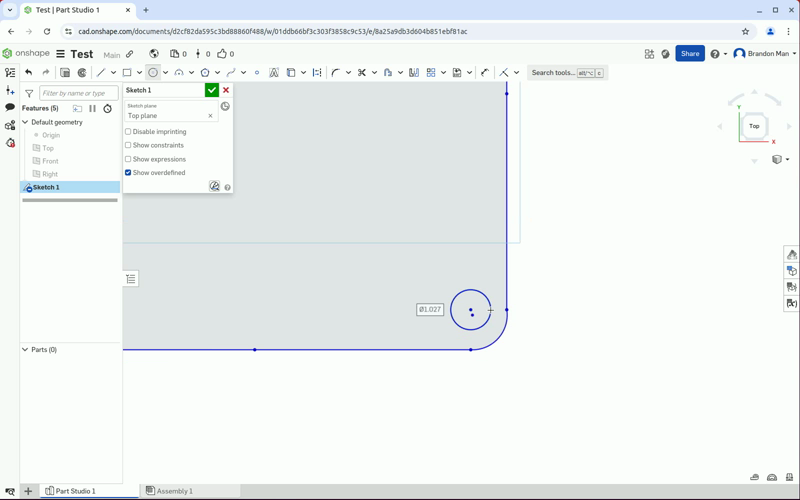
scroll(-6)
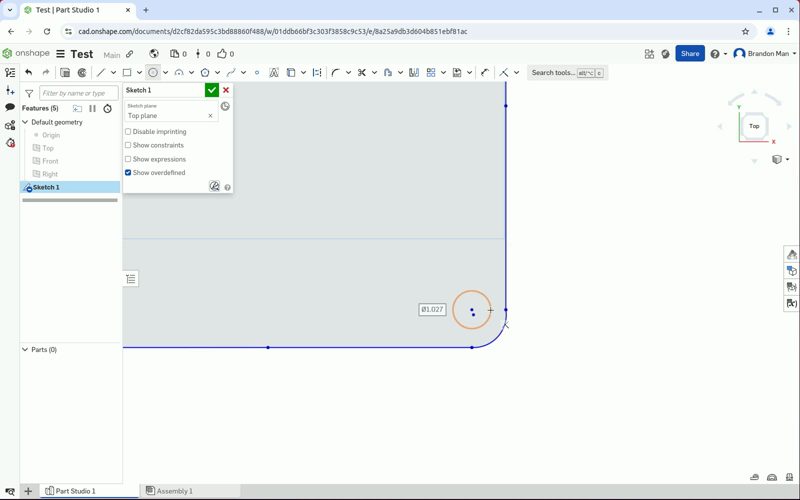
scroll(-6)
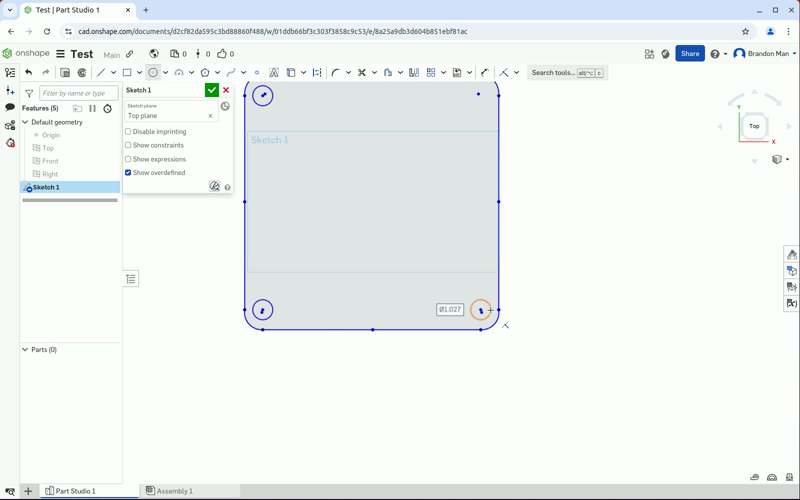
scroll(-6)
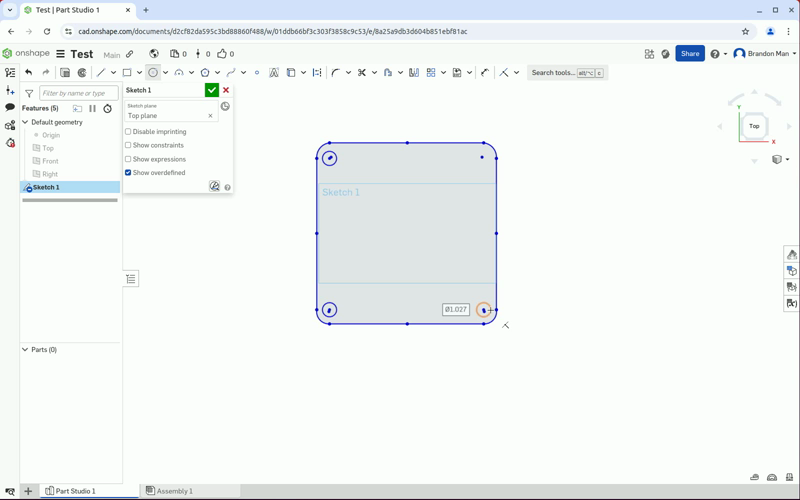
scroll(-6)
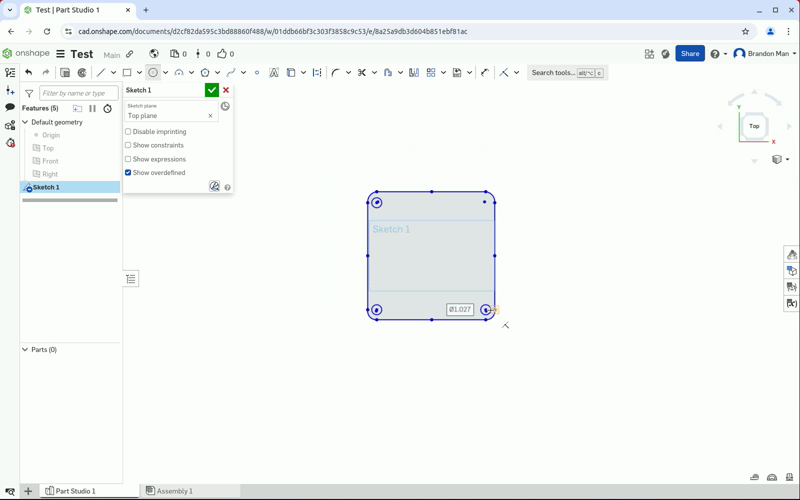
scroll(-6)
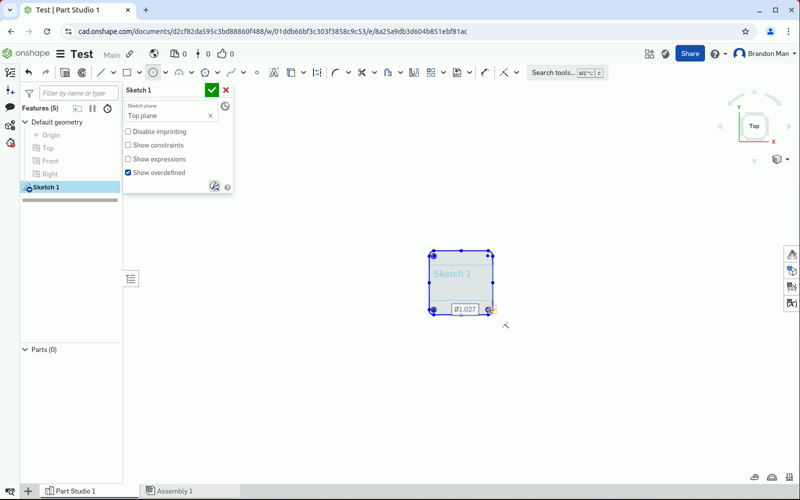
key(esc)
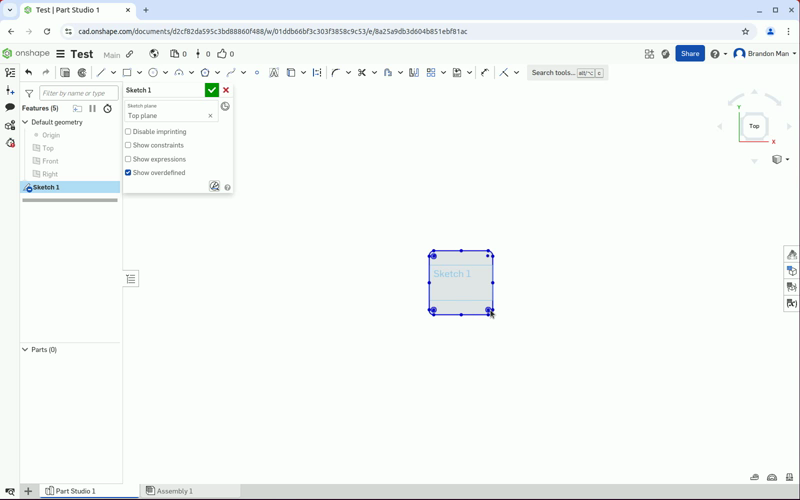
key(c)
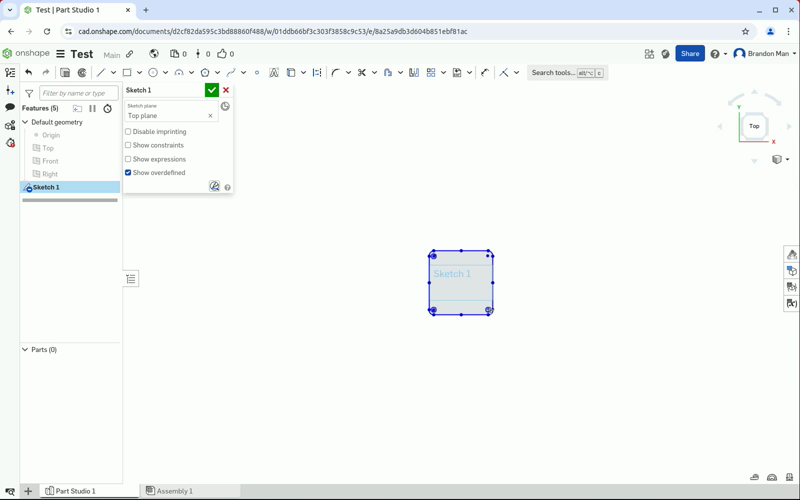
key_down(shift)
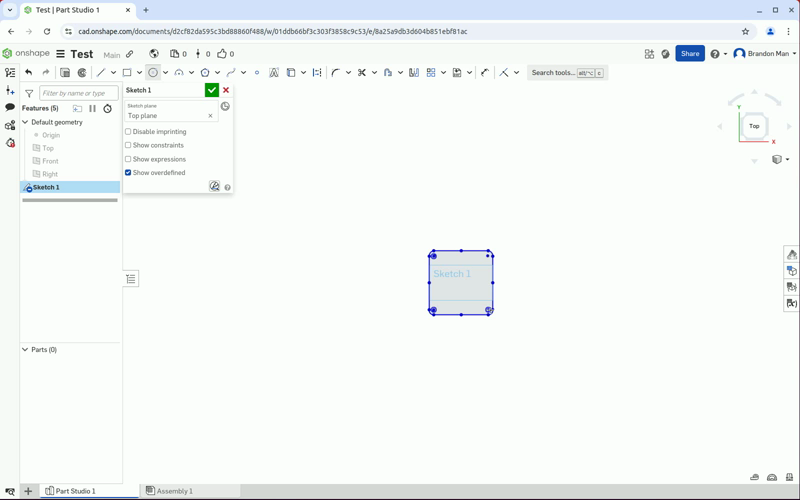
mouse_move(488, 256)
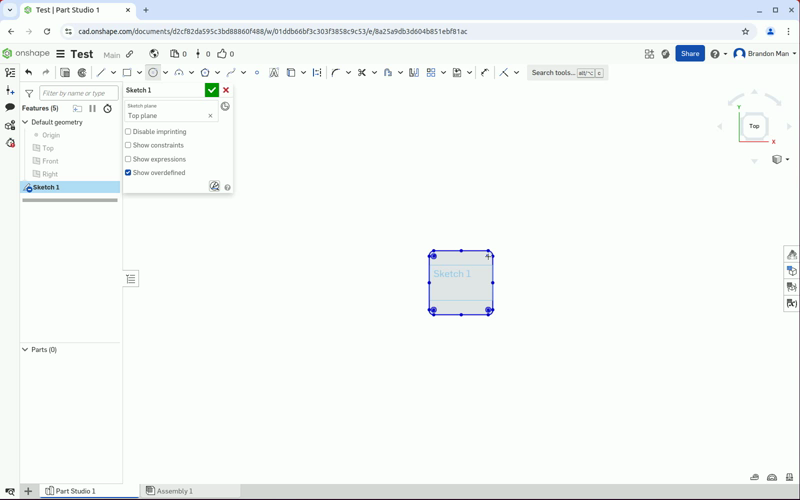
click(488, 256)
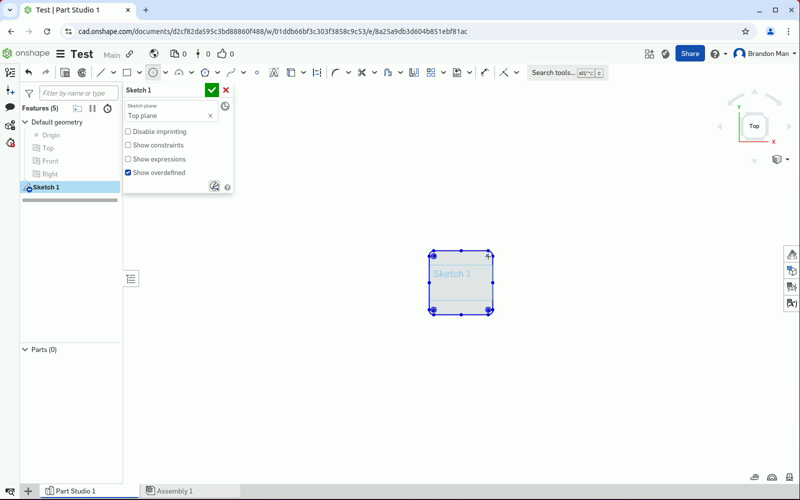
key_up(shift)
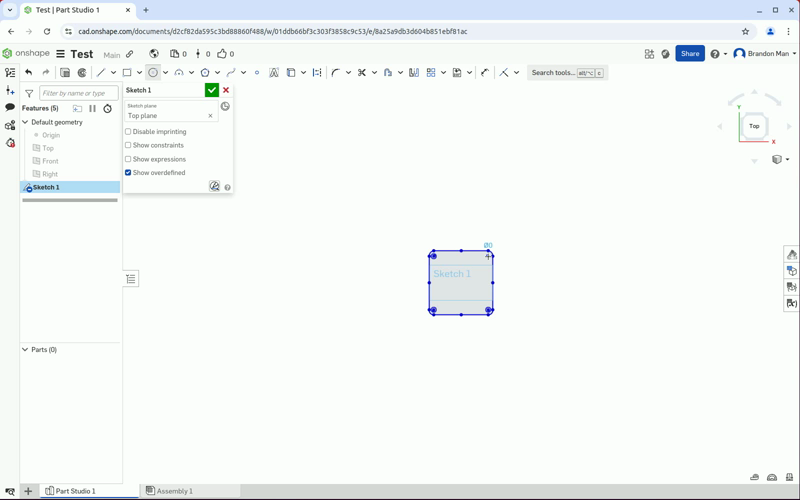
mouse_move(490, 256)
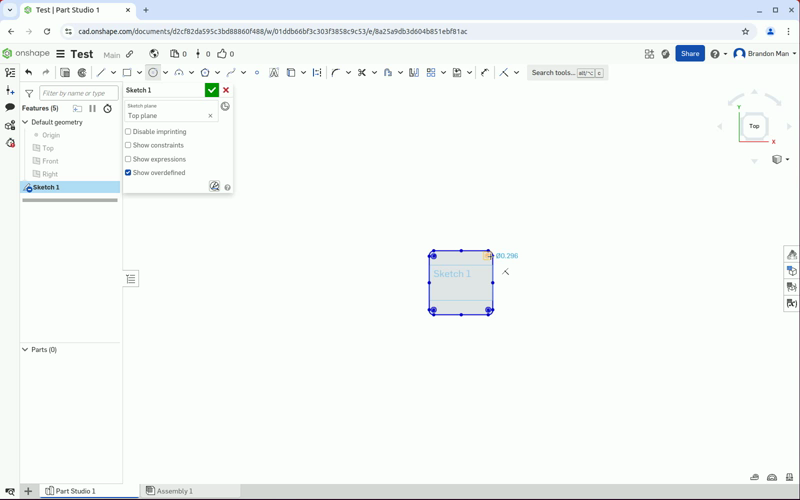
scroll(6)
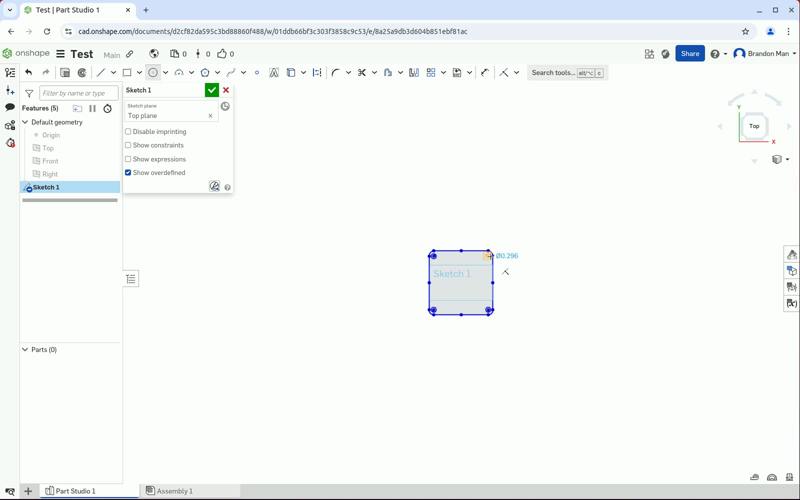
scroll(6)
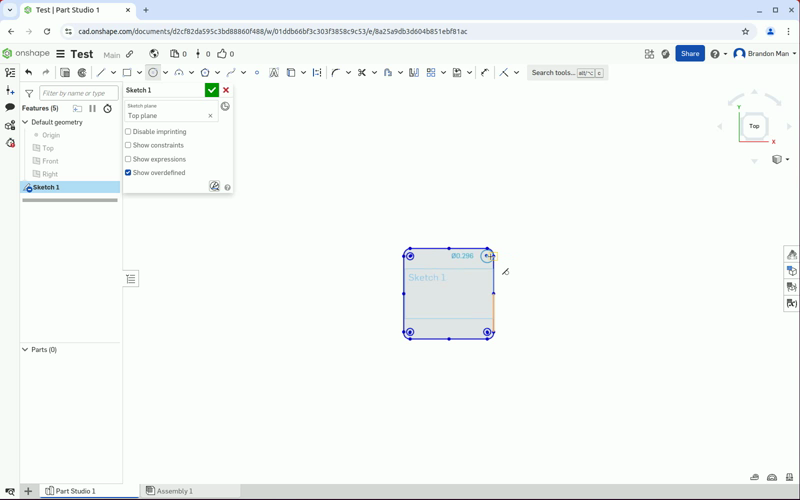
scroll(6)
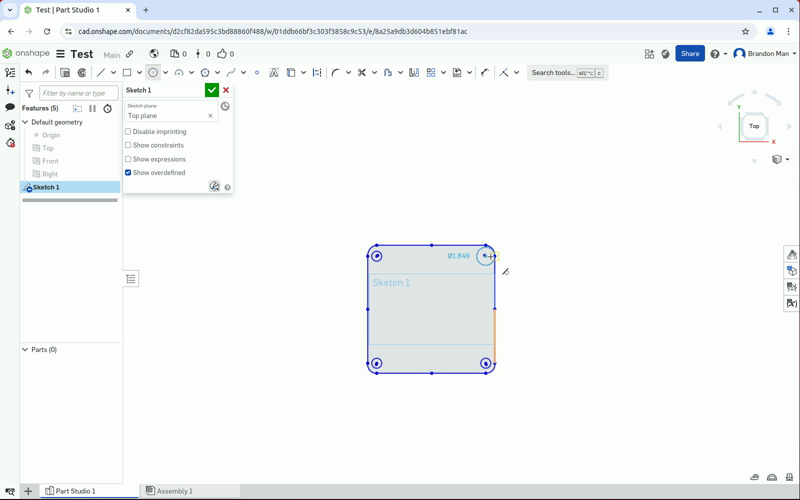
scroll(6)
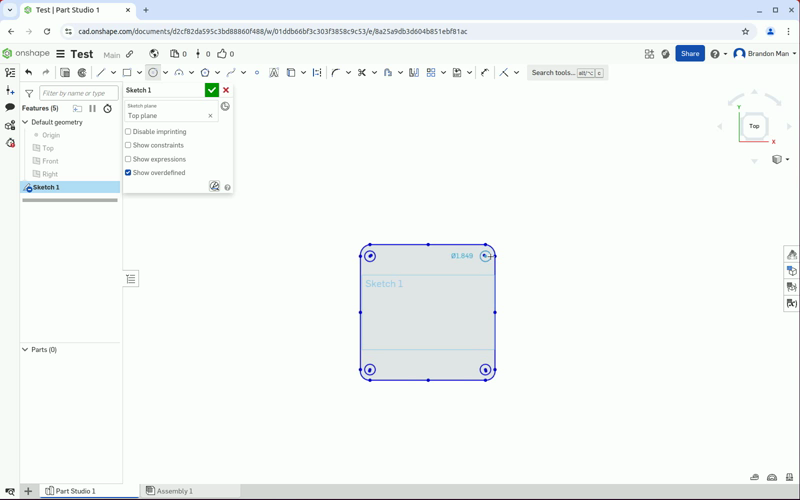
scroll(6)
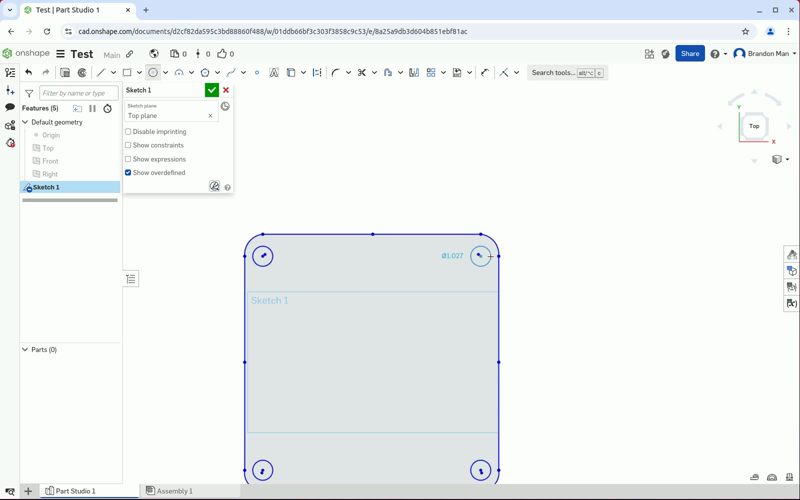
scroll(6)
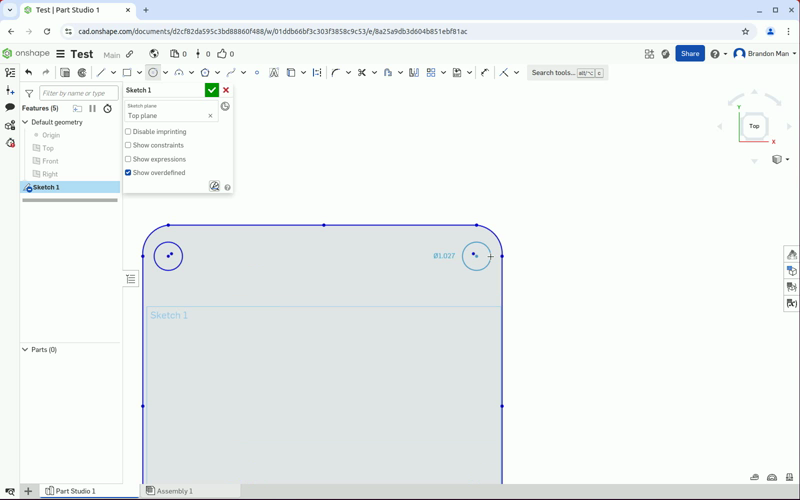
scroll(6)
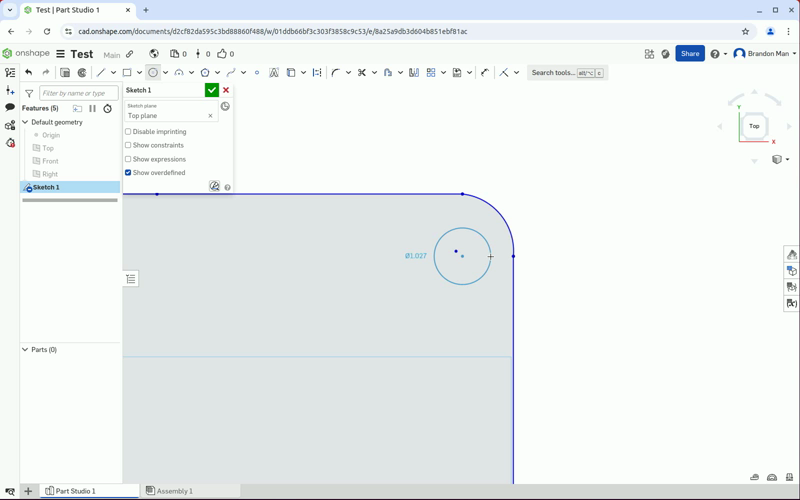
click(490, 256)
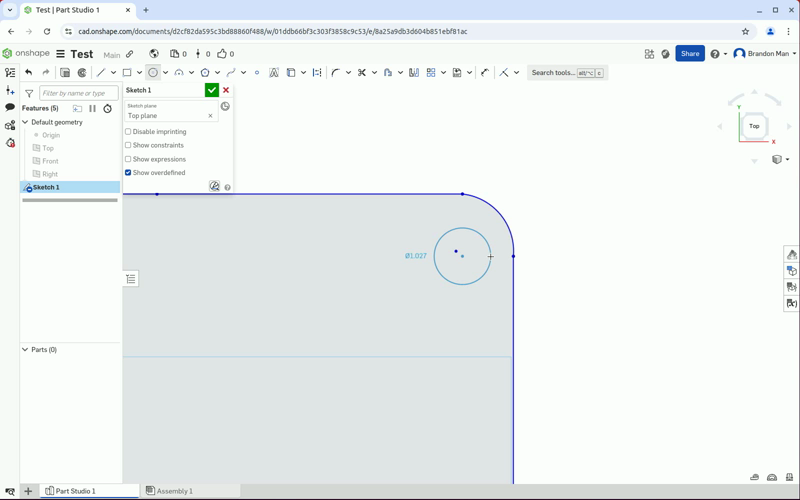
scroll(-6)
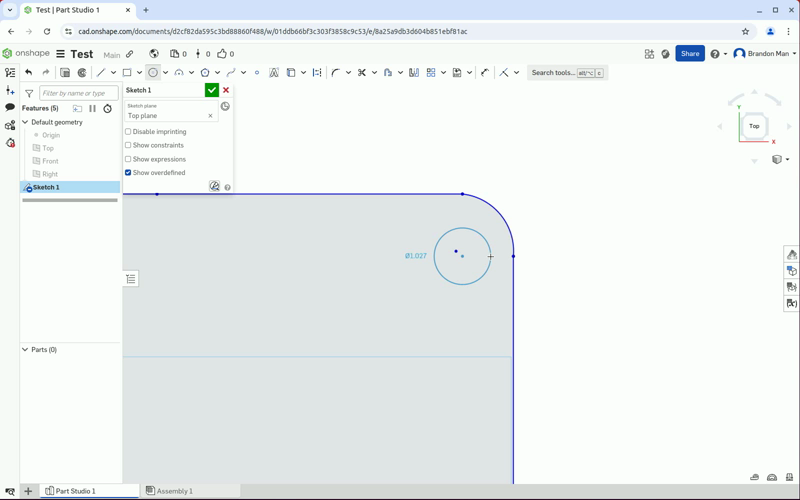
scroll(-6)
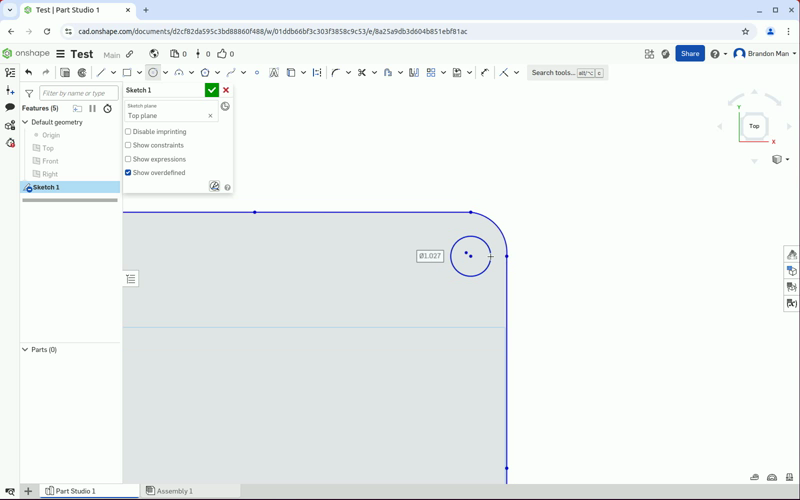
scroll(-6)
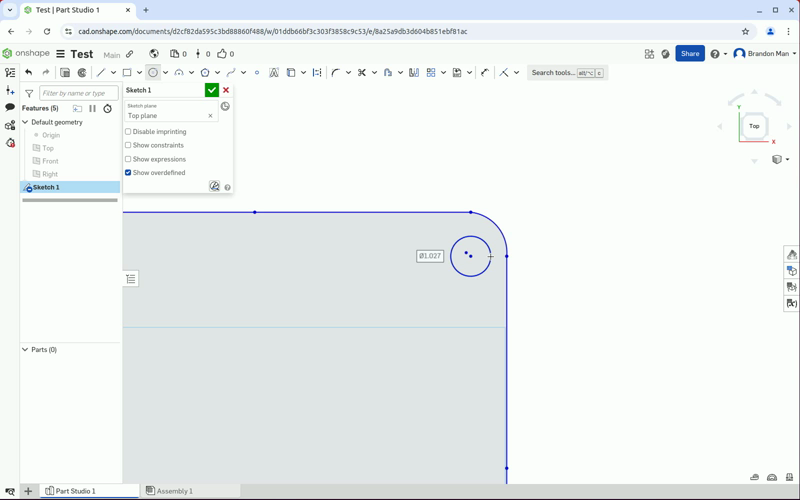
scroll(-6)
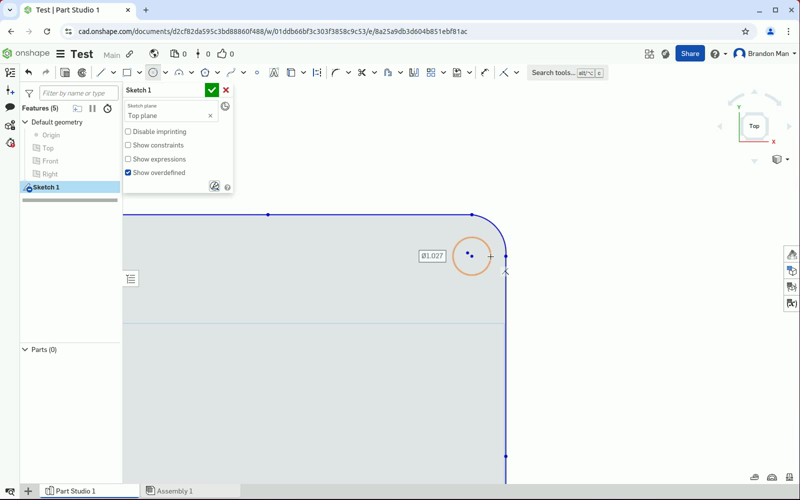
scroll(-6)
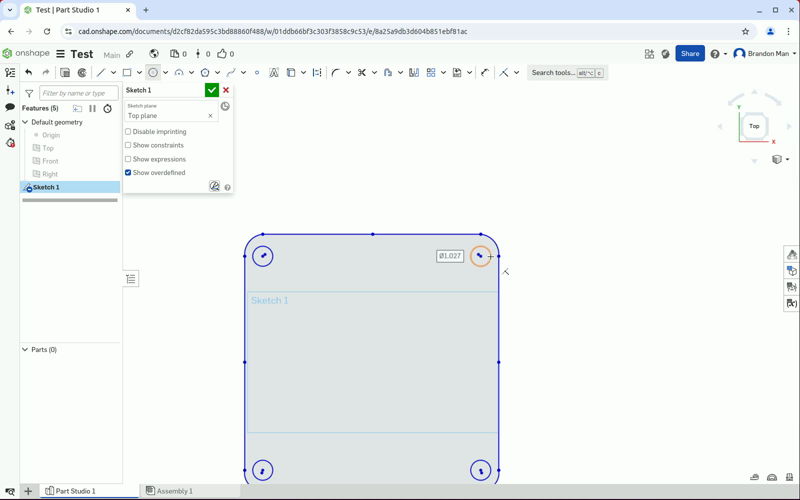
scroll(-6)
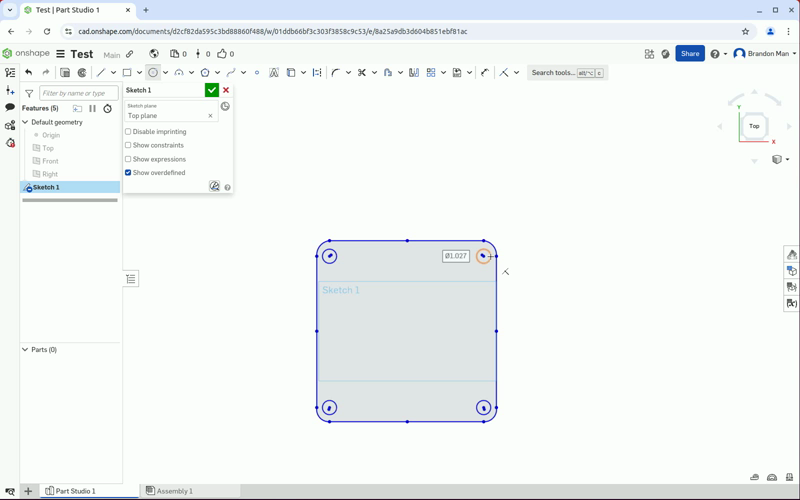
scroll(-6)
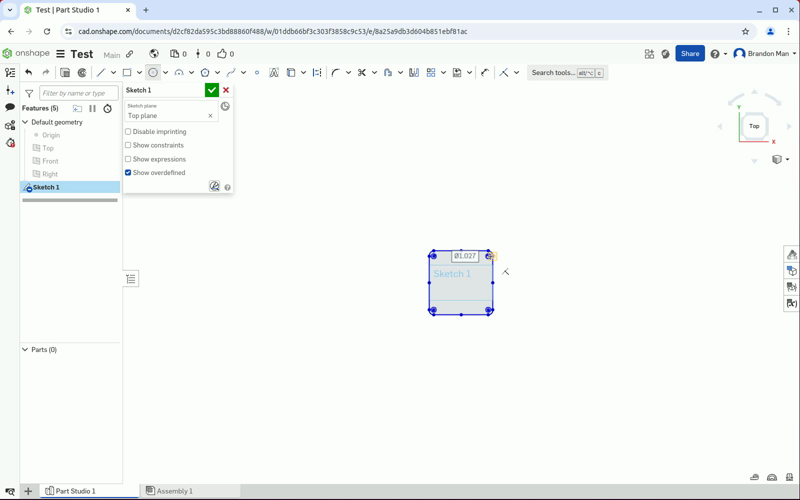
key(esc)
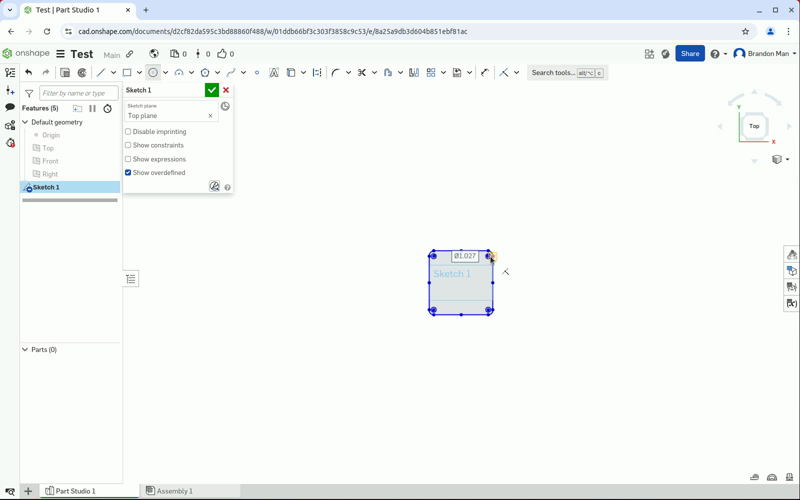
mouse_move(474, 264)
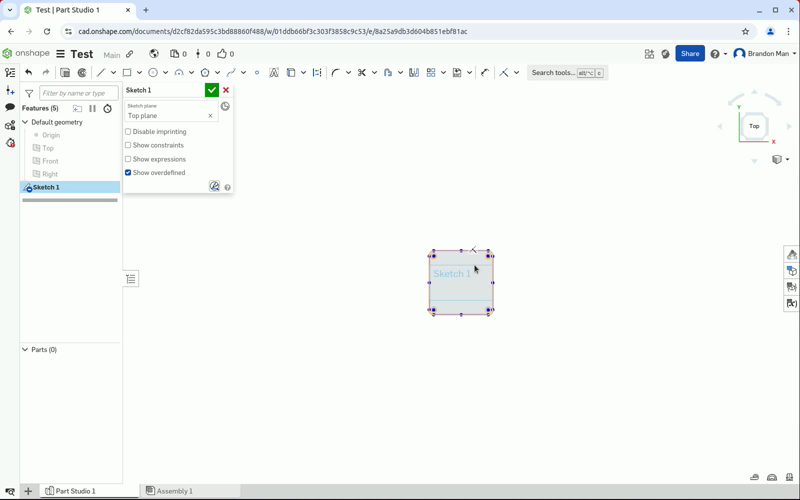
click(474, 264)
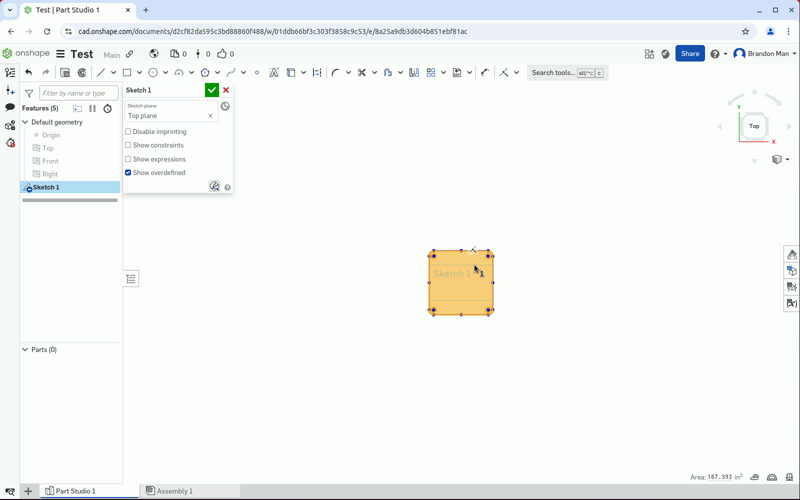
mouse_move(73, 352)
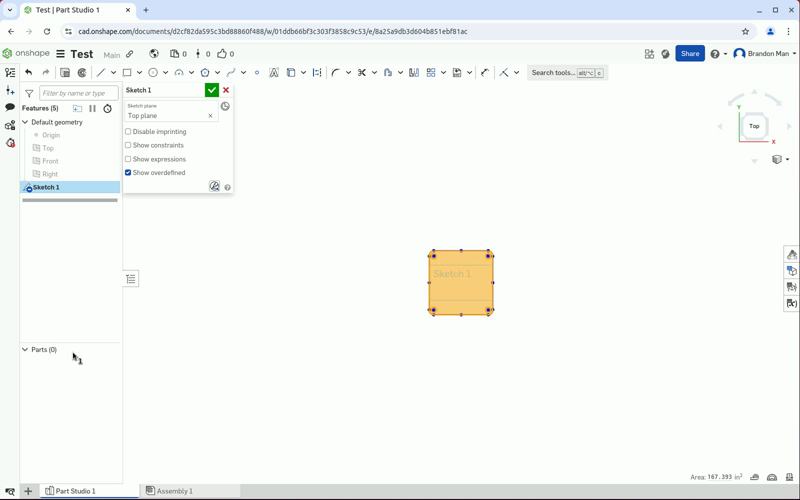
key(shift+y)
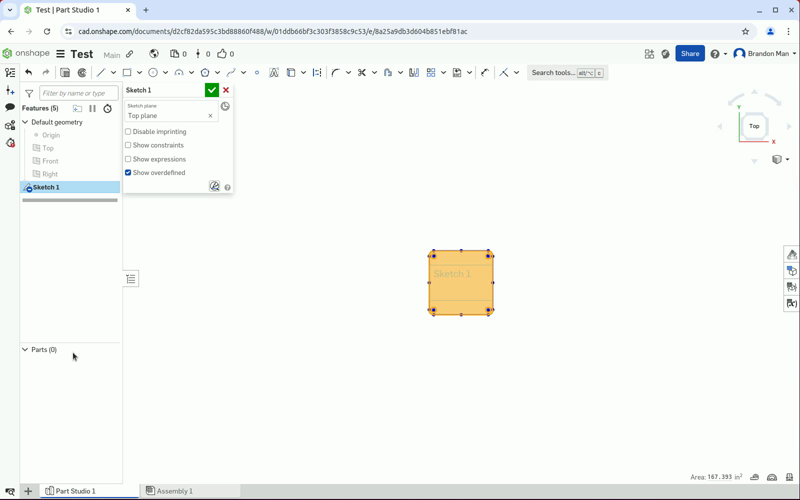
key(shift+e)
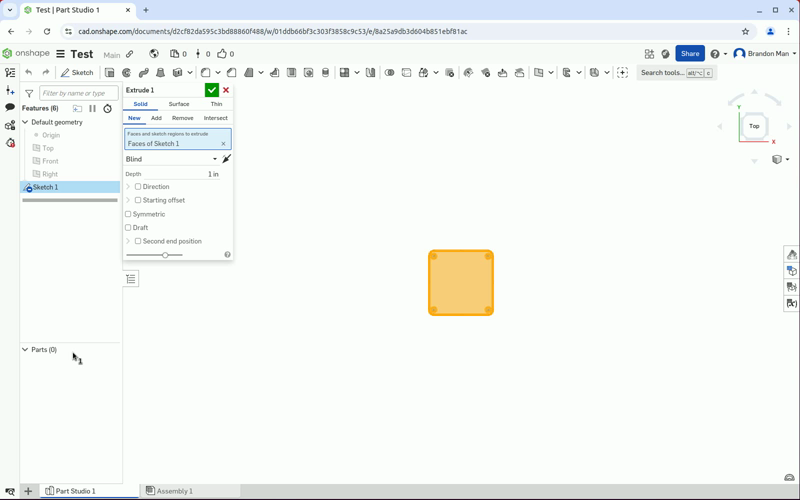
mouse_move(143, 106)
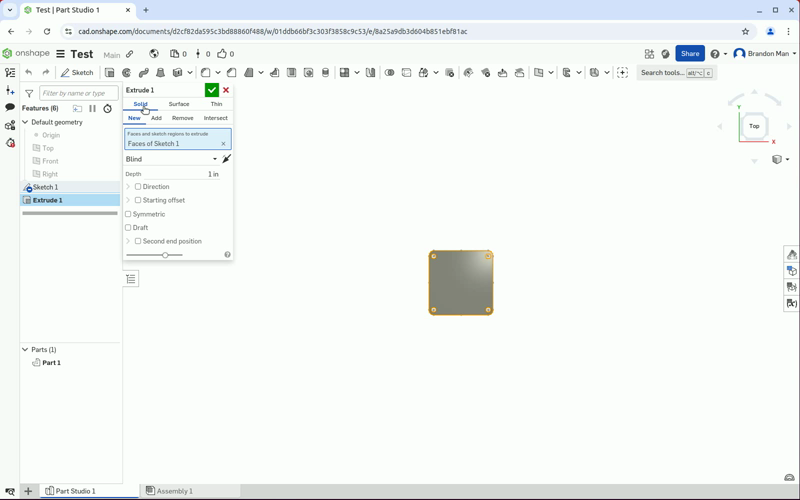
click(143, 106)
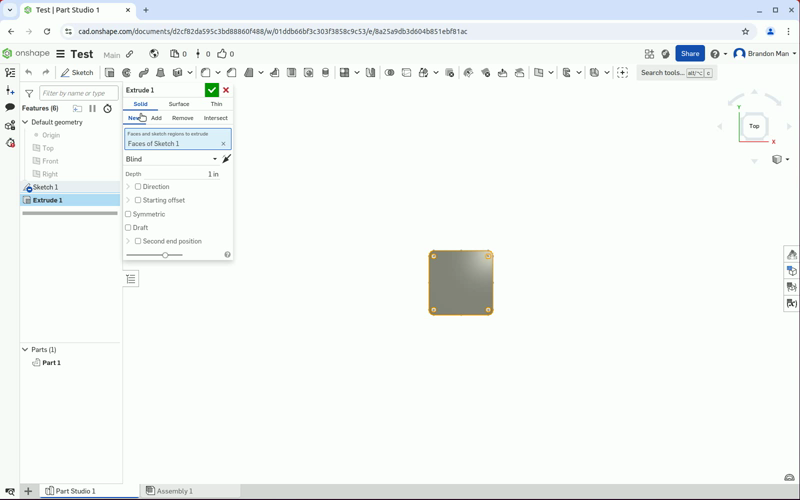
mouse_move(137, 120)
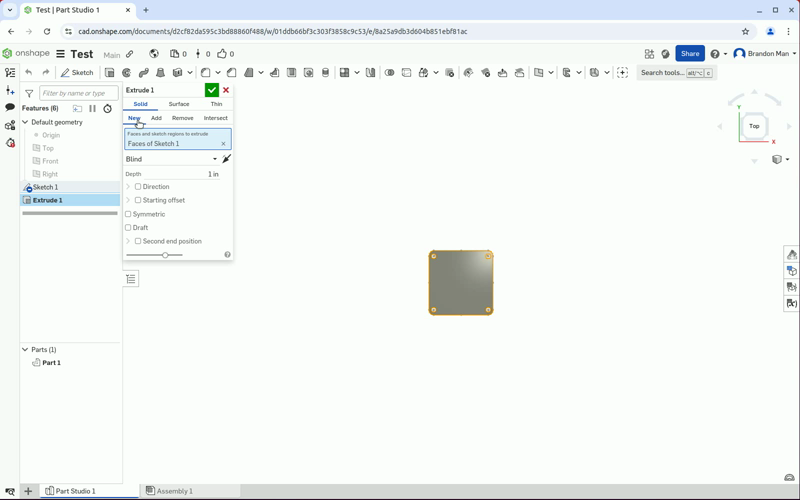
click(137, 120)
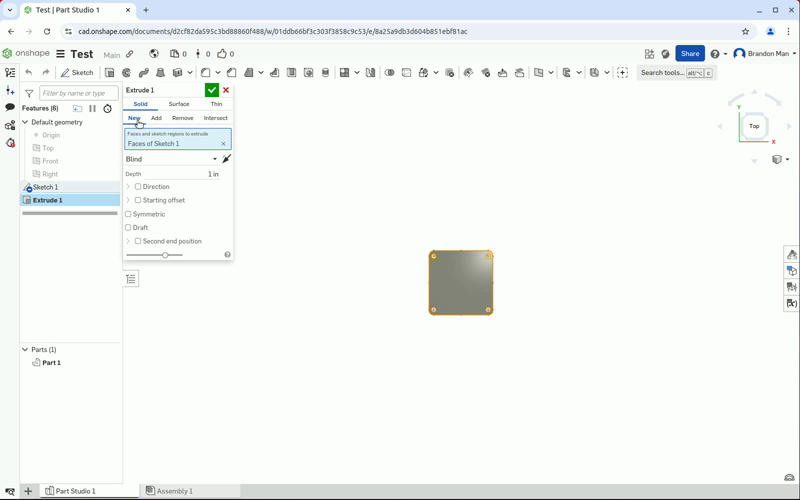
key(tab, 4)
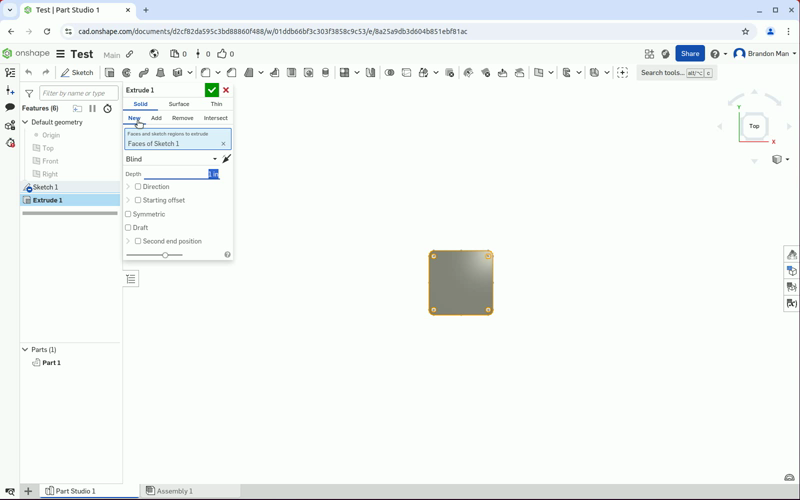
text(0.481)
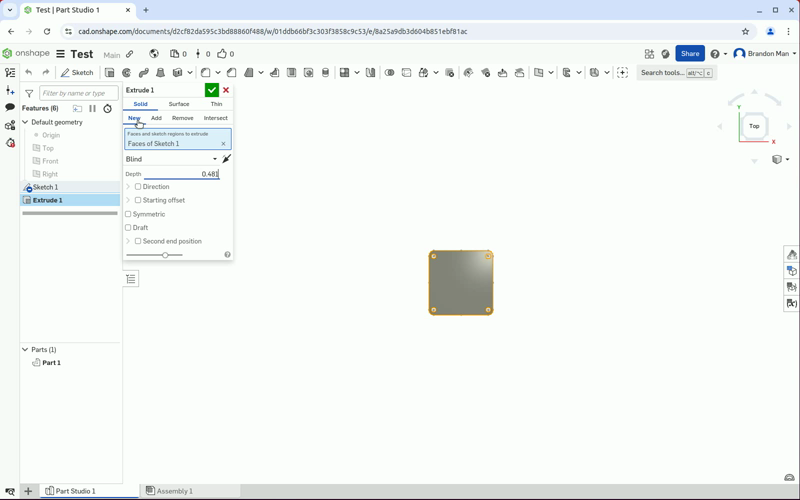
key(enter)
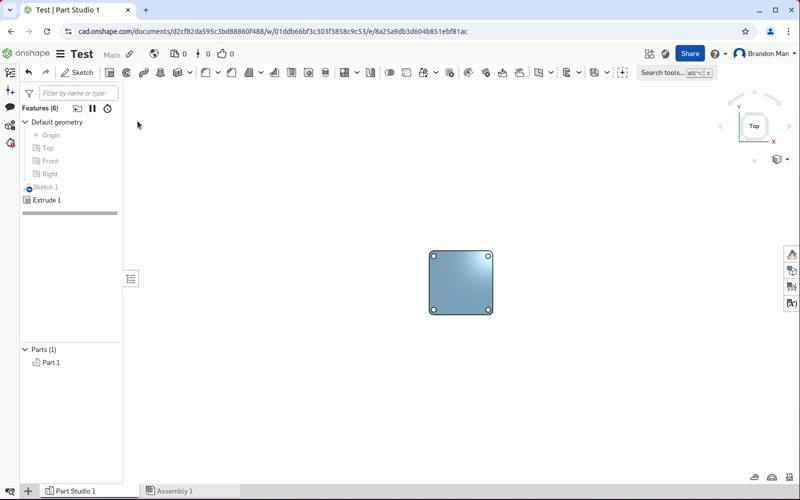
key(shift+h)
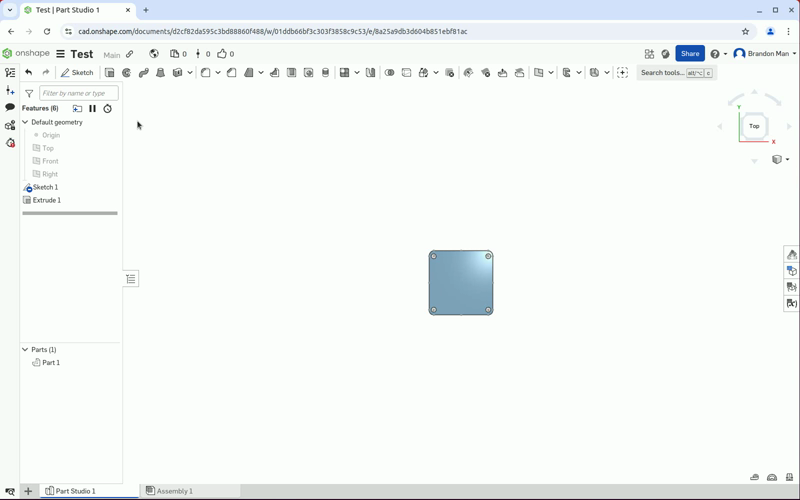
key(shift+h)
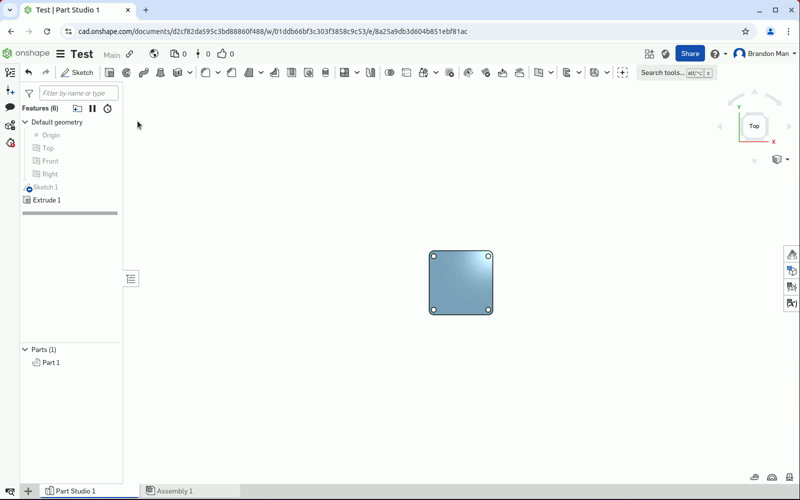
mouse_move(73, 189)
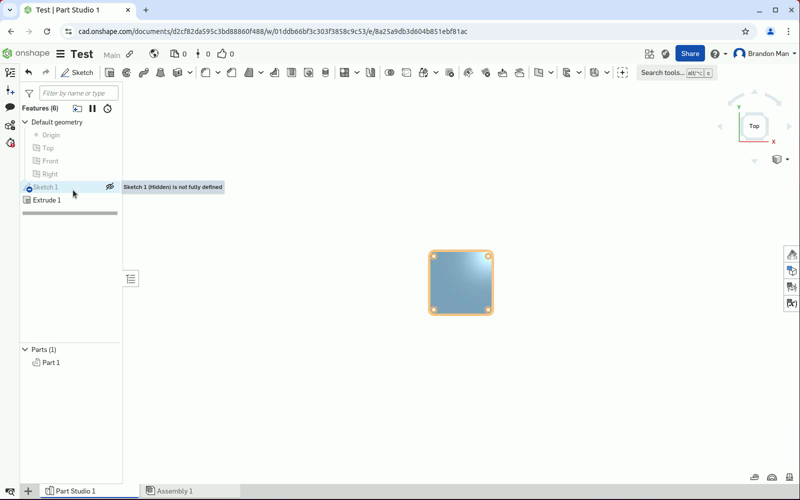
click(73, 189)
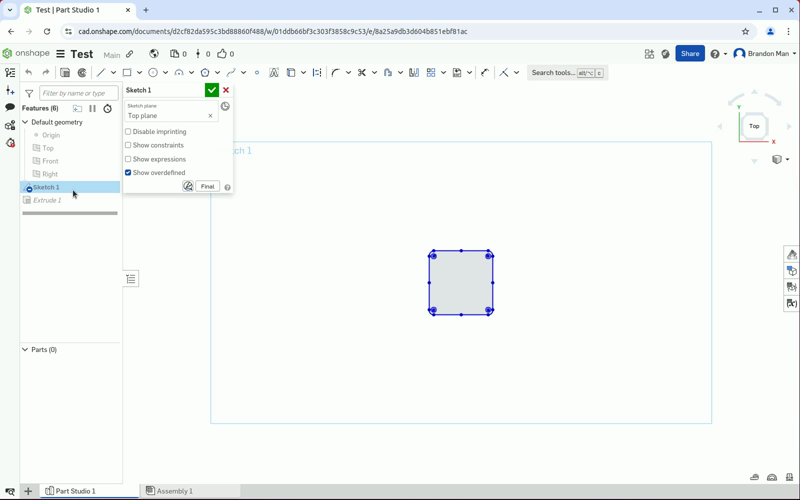
mouse_move(229, 92)
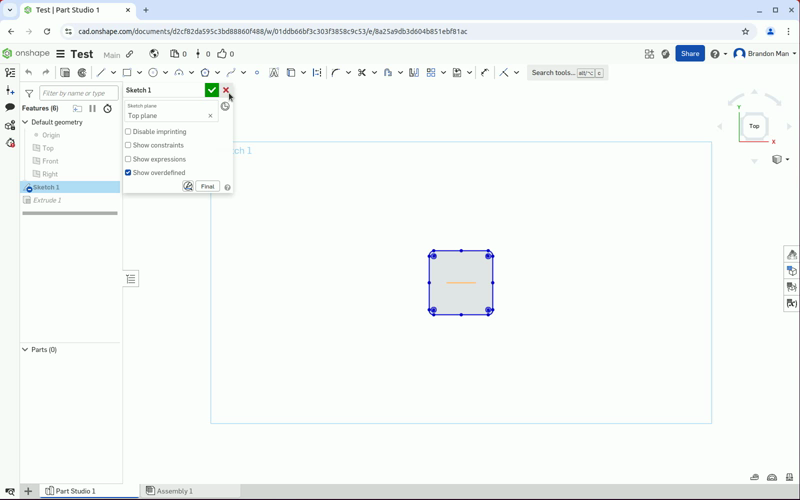
click(229, 92)
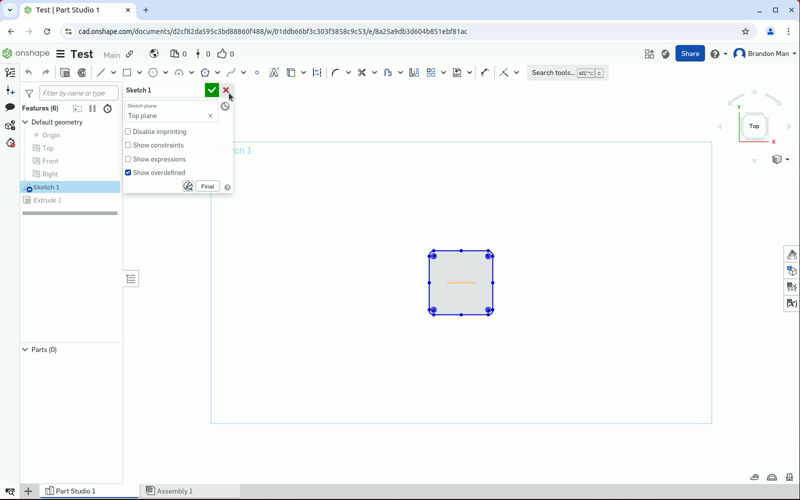
key(shift+s)
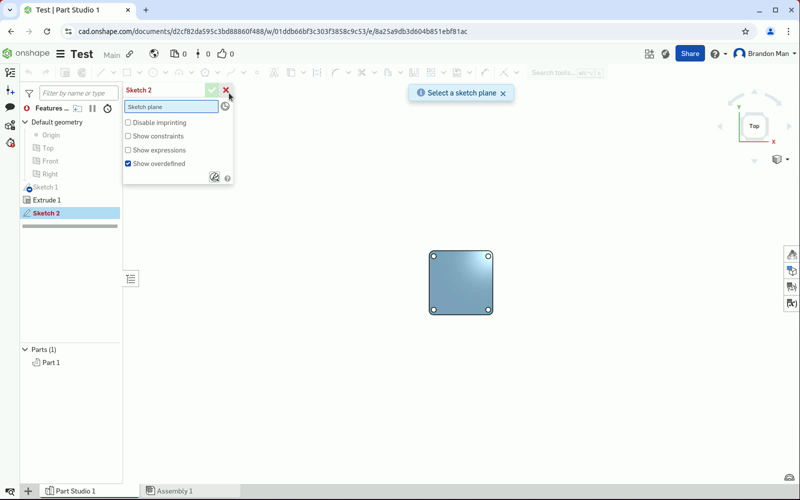
mouse_move(73, 150)
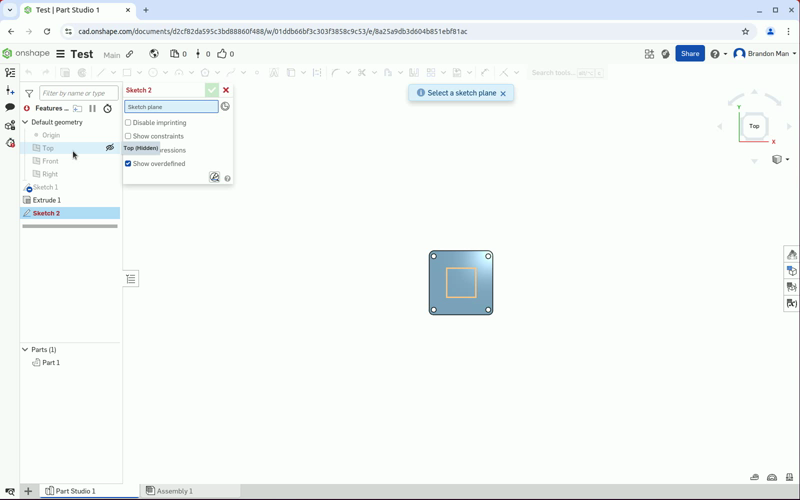
click(73, 150)
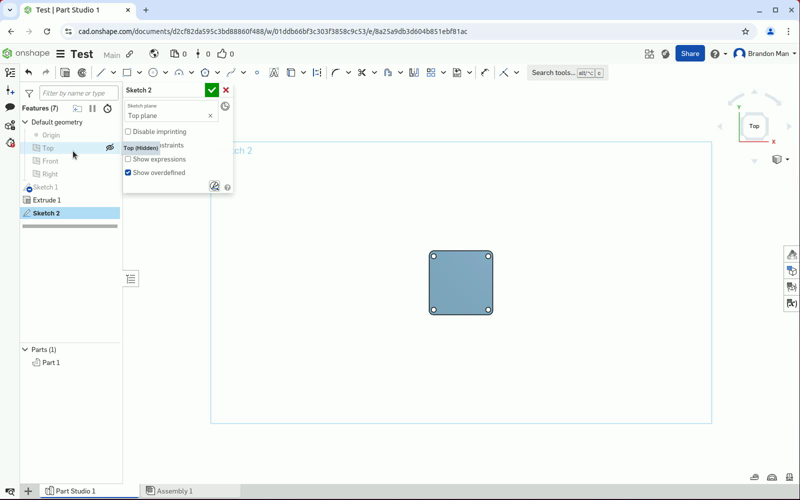
mouse_move(73, 352)
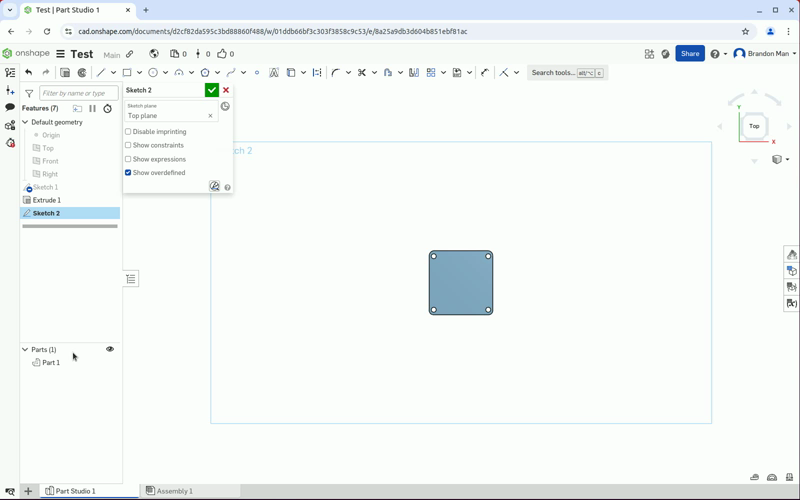
key(y)
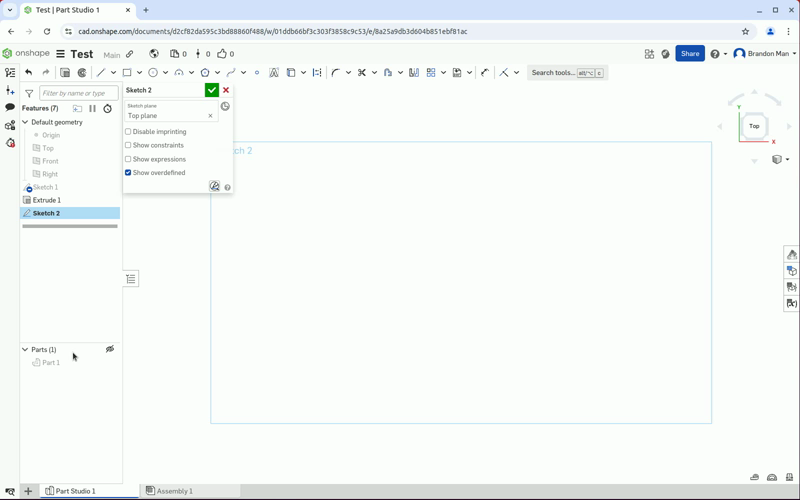
key(c)
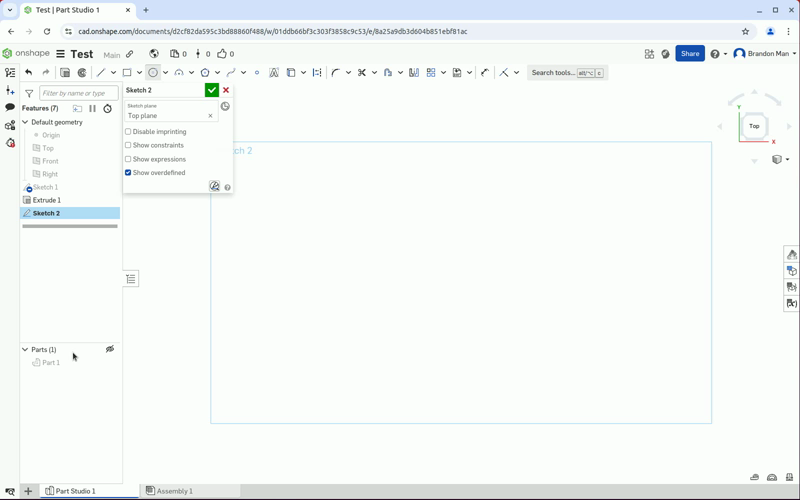
key_down(shift)
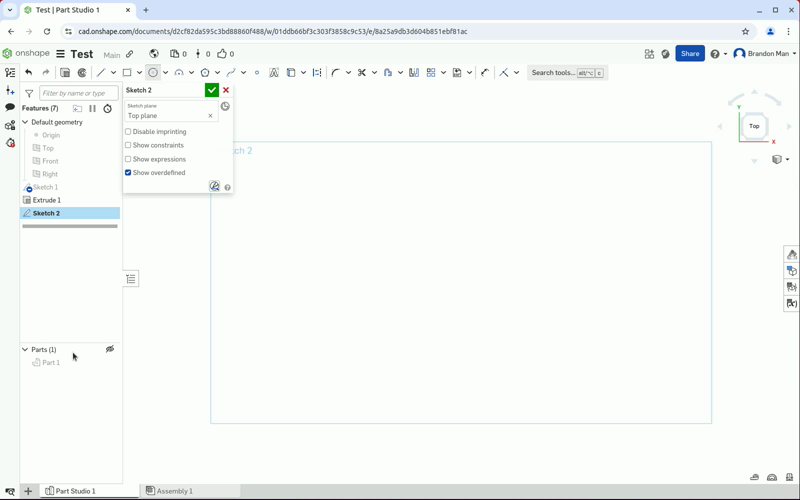
mouse_move(461, 282)
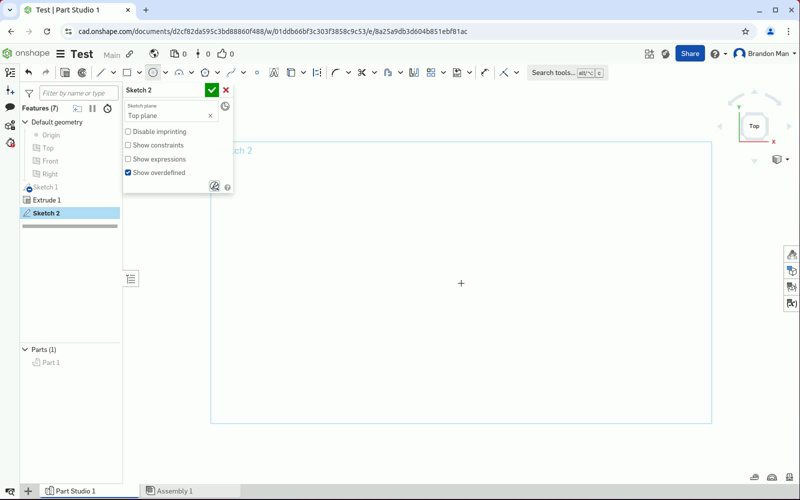
click(461, 282)
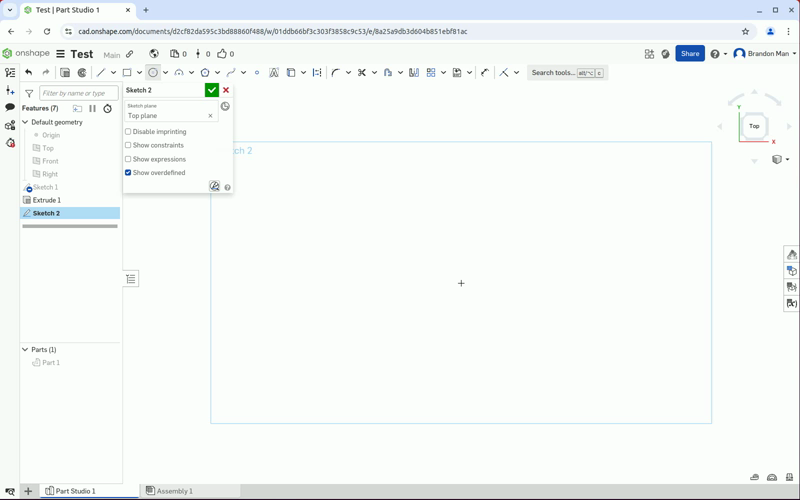
key_up(shift)
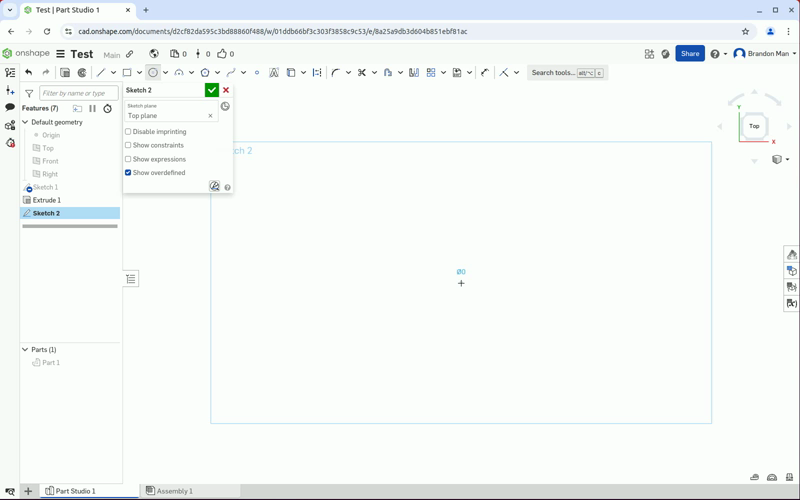
mouse_move(574, 282)
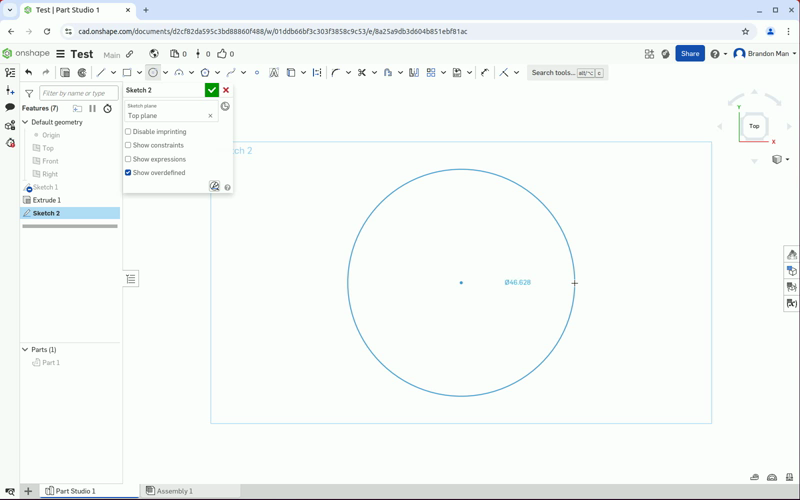
click(574, 282)
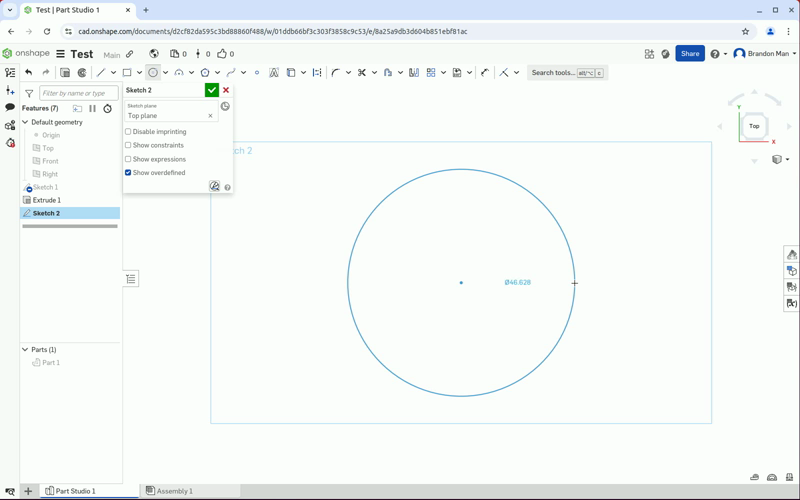
key(esc)
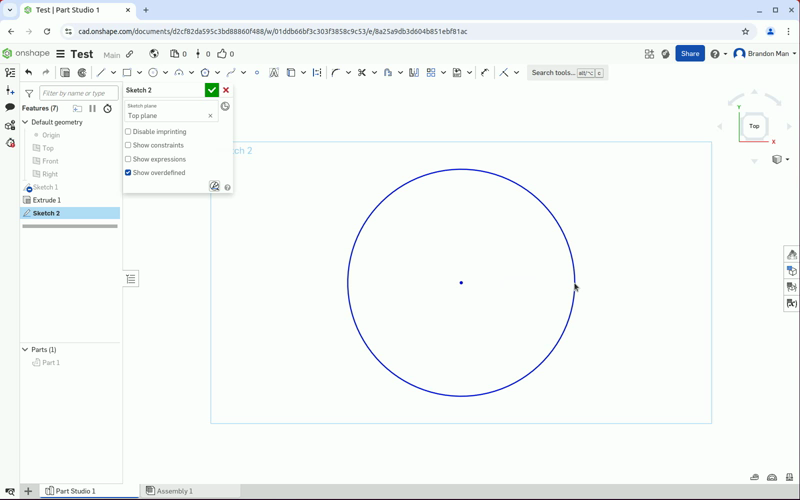
mouse_move(495, 285)
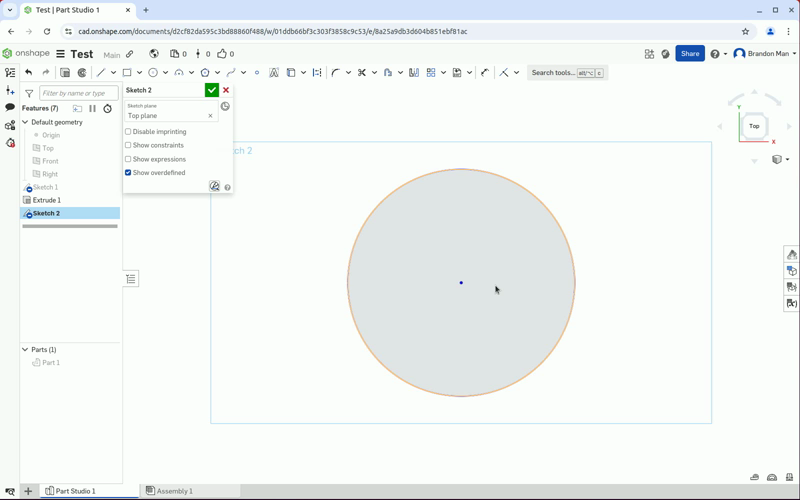
click(495, 285)
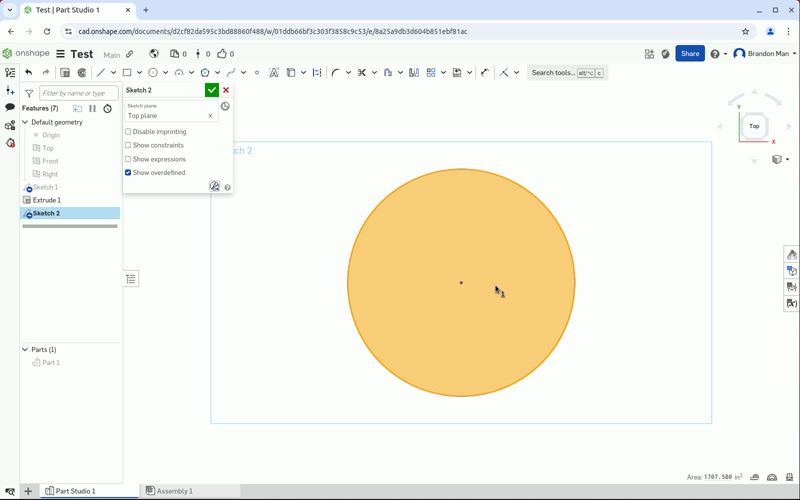
mouse_move(73, 352)
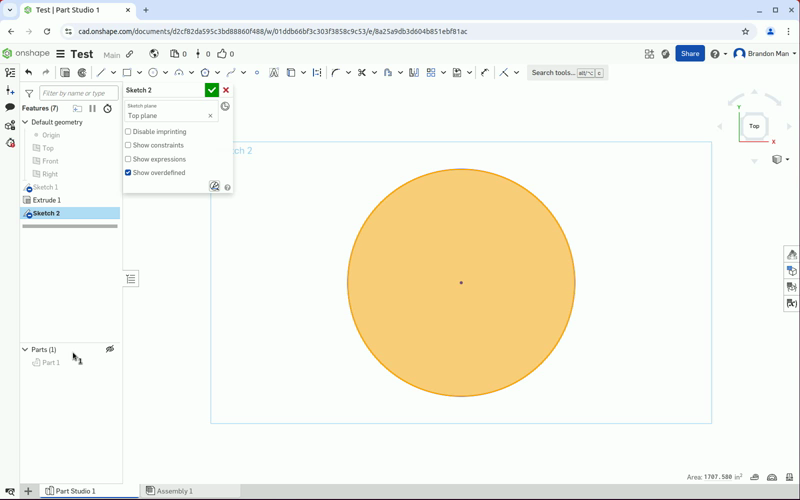
key(shift+y)
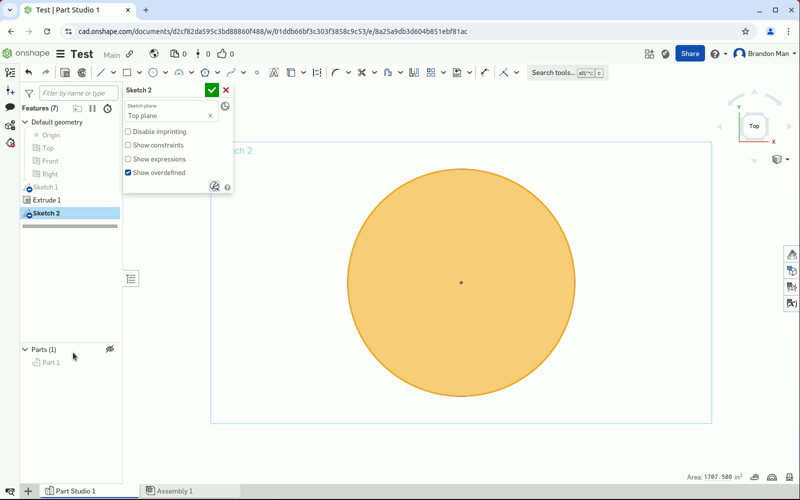
key(shift+e)
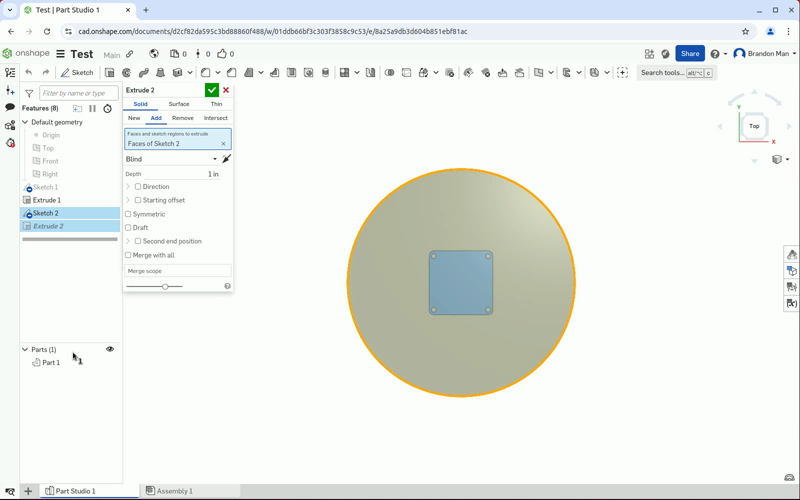
mouse_move(143, 106)
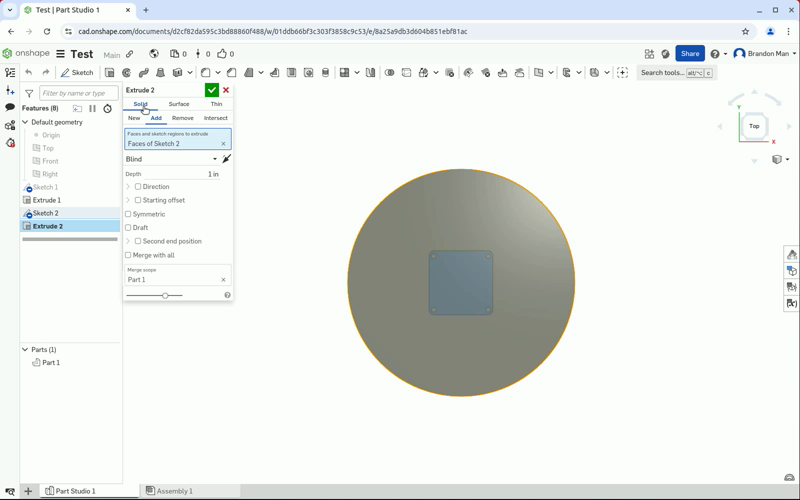
click(143, 106)
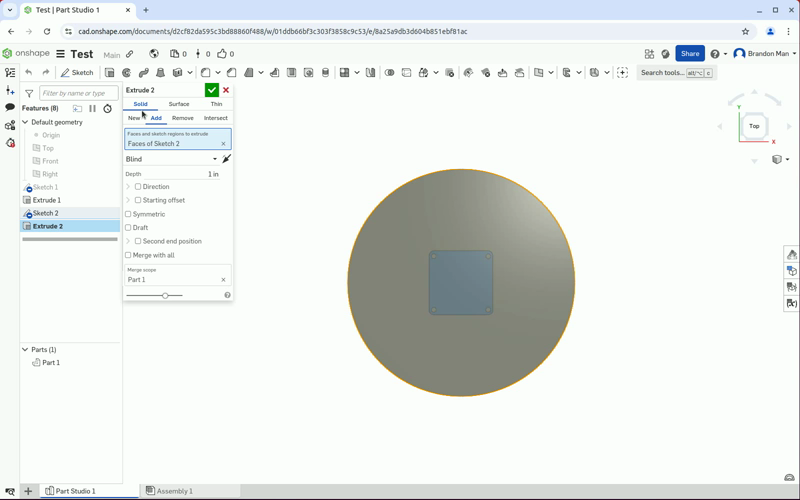
mouse_move(137, 120)
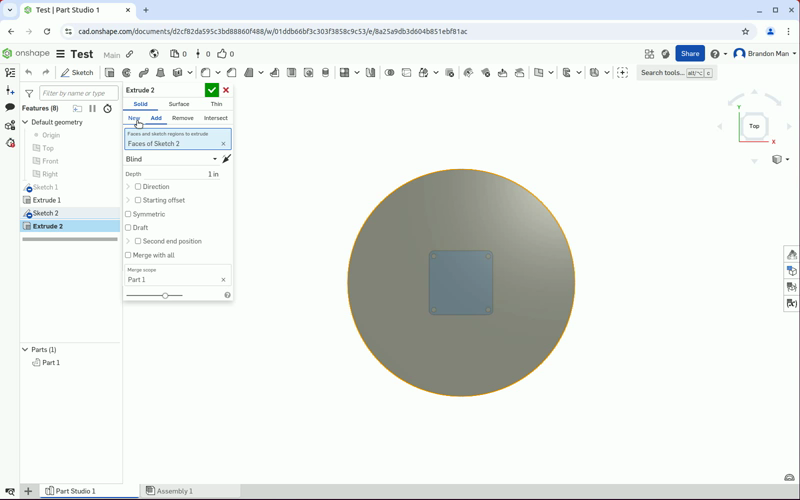
click(137, 120)
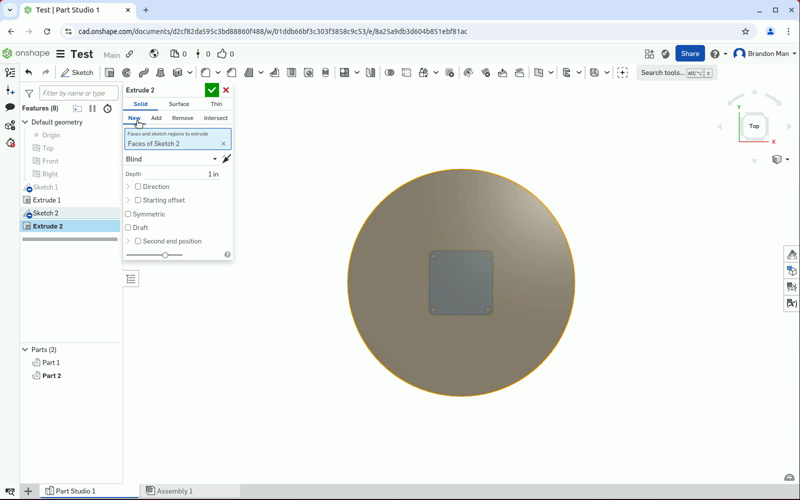
key(tab, 4)
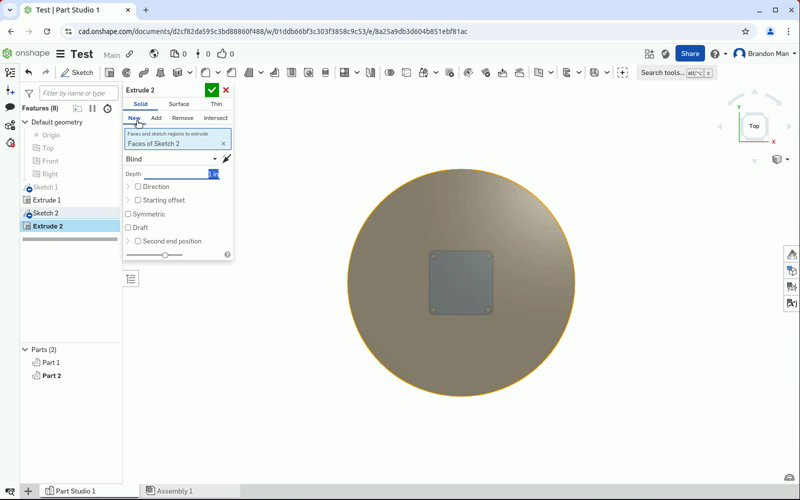
text(10.832)
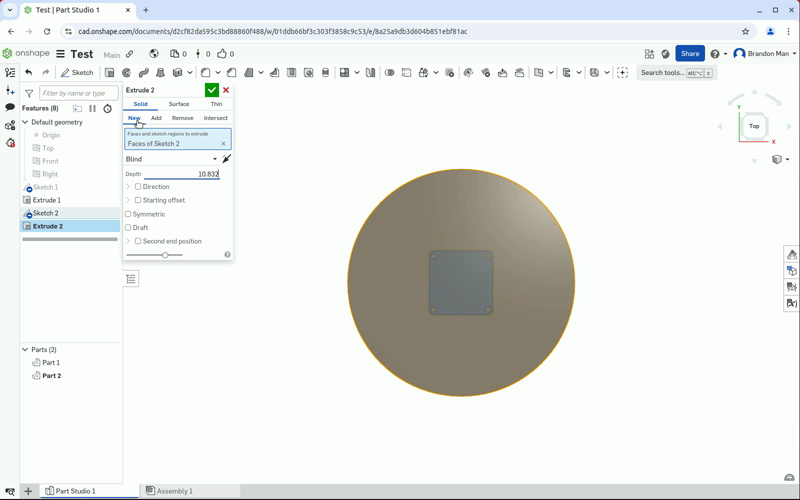
key(enter)
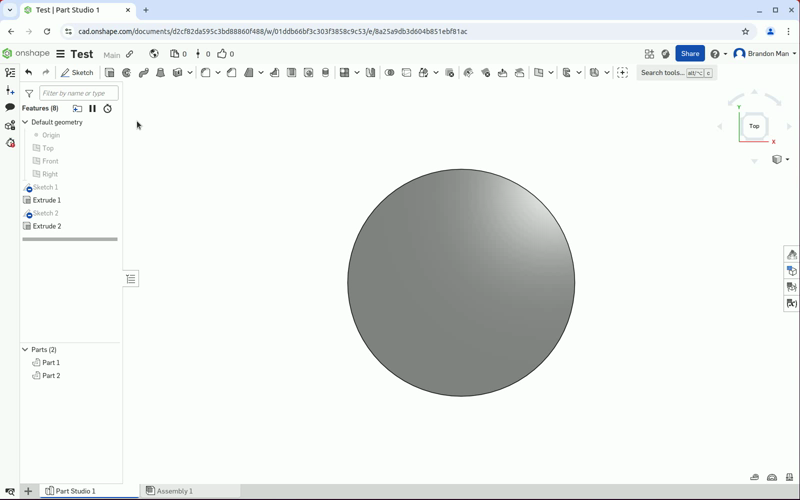
key(shift+h)
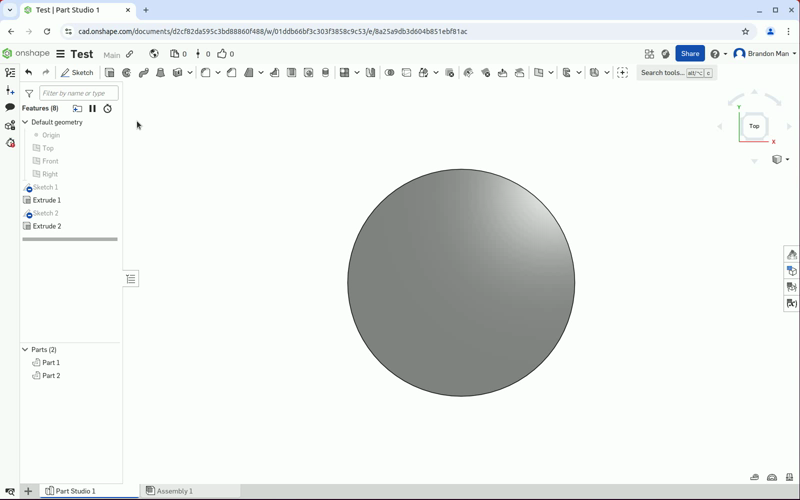
key(shift+h)
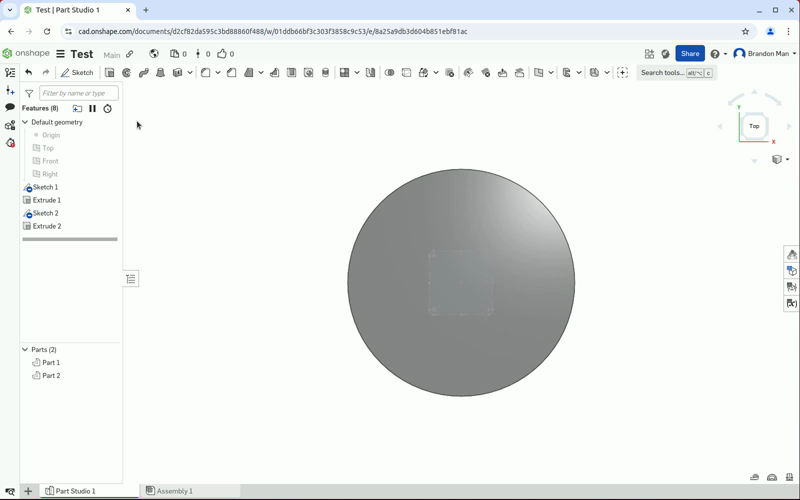
key(shift+7)
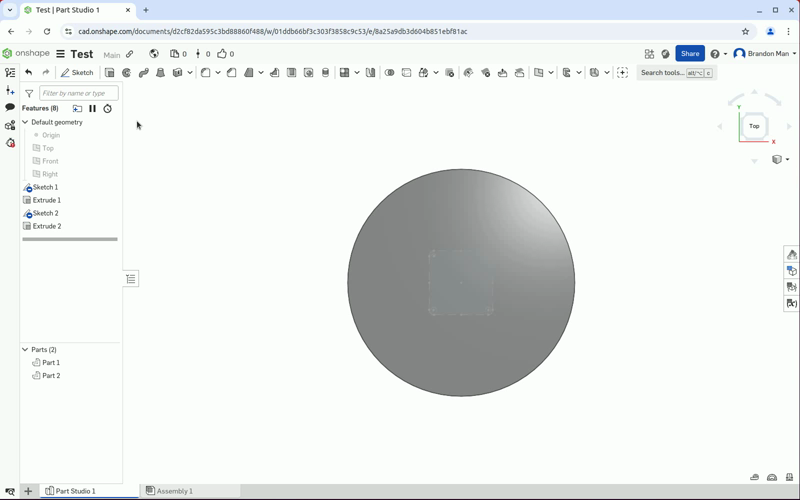
key(up, 3)
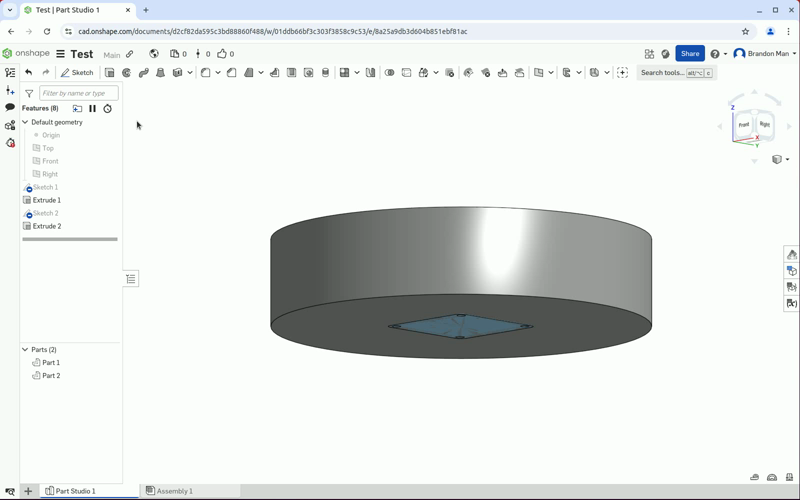
key(left, 3)
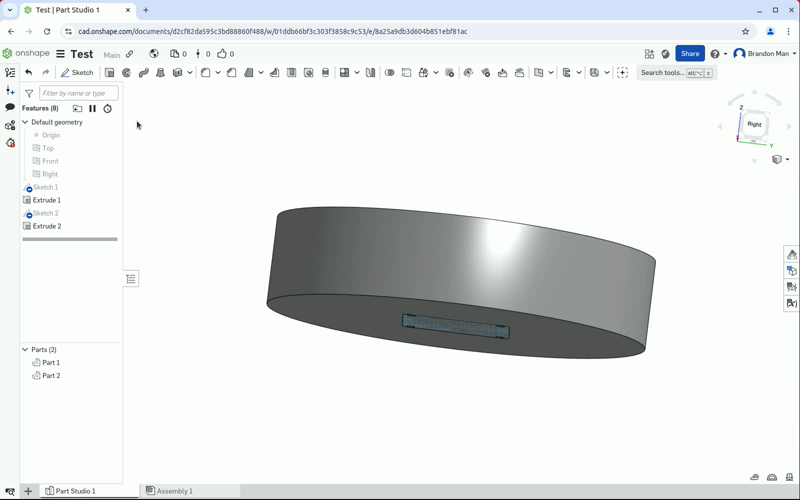
key(right, 3)
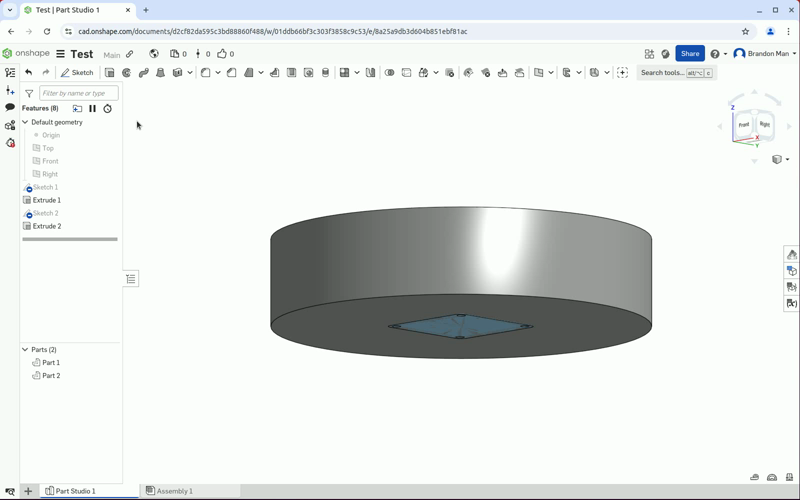
key(down, 3)
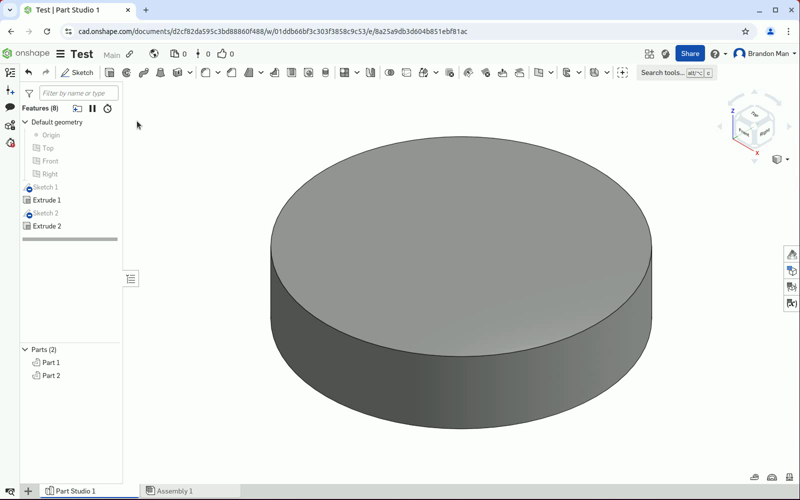
mouse_move(73, 189)
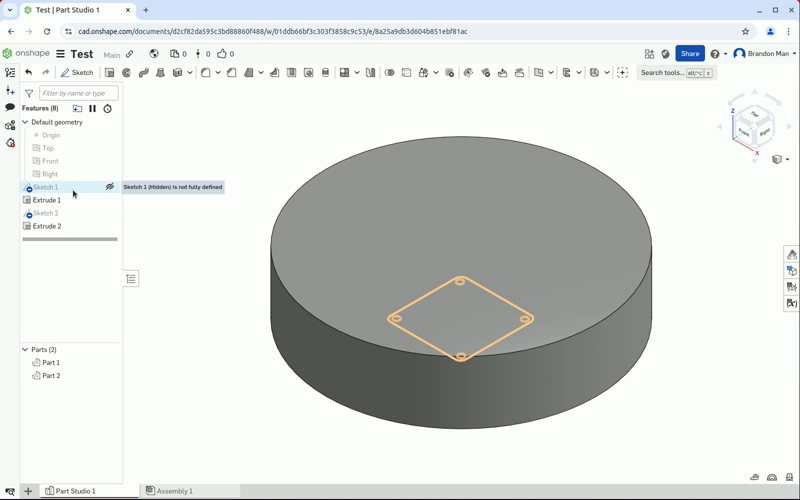
click(73, 189)